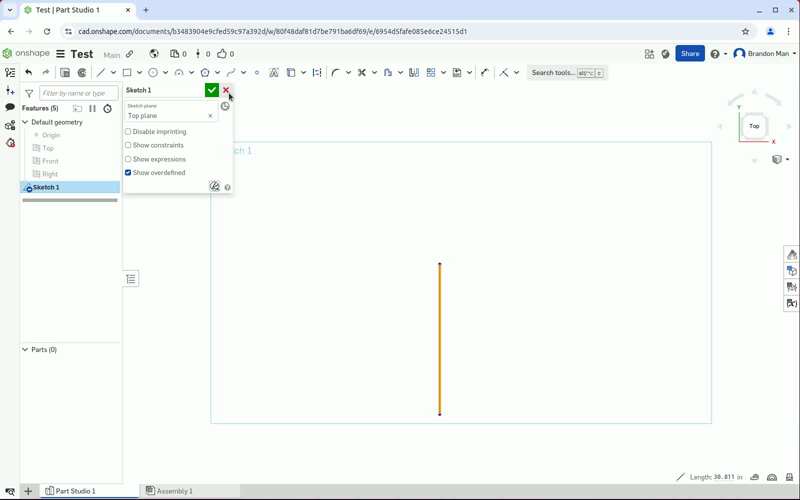
key(shift+h)
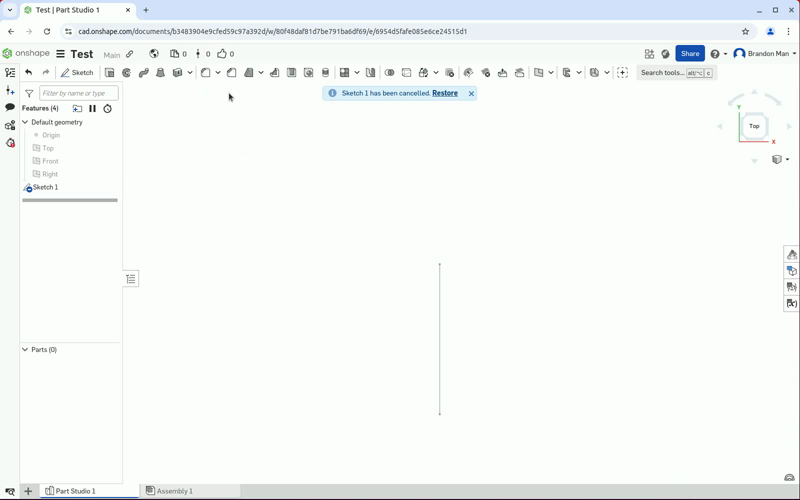
key(shift+s)
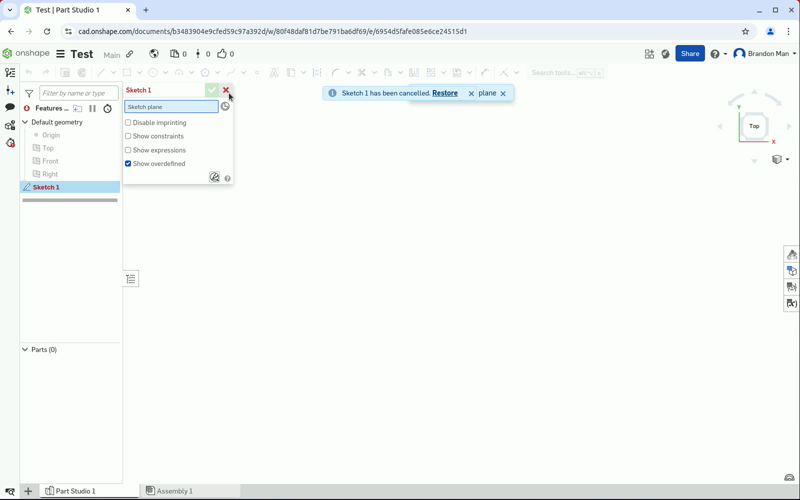
mouse_move(73, 150)
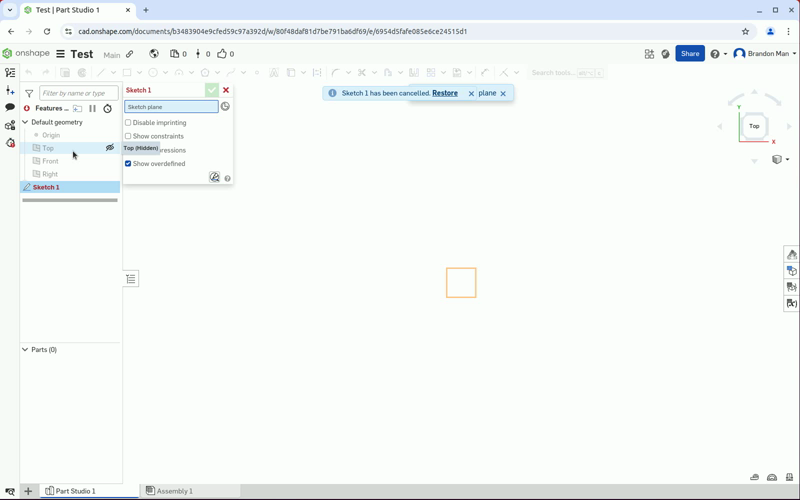
click(73, 150)
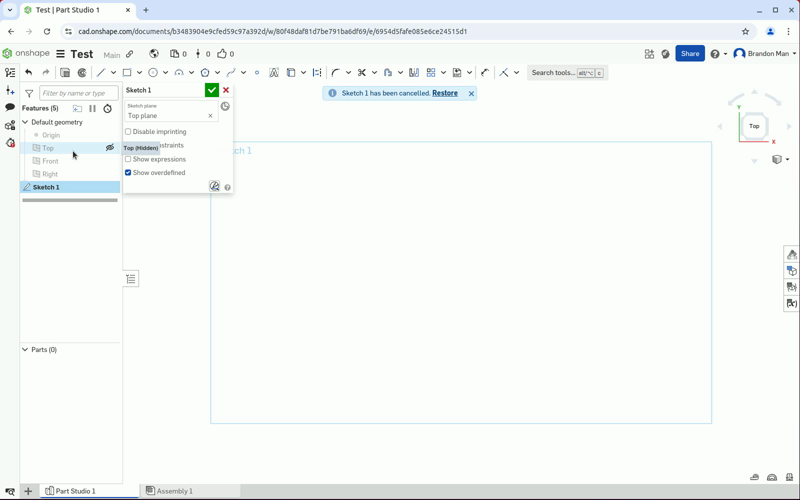
mouse_move(73, 352)
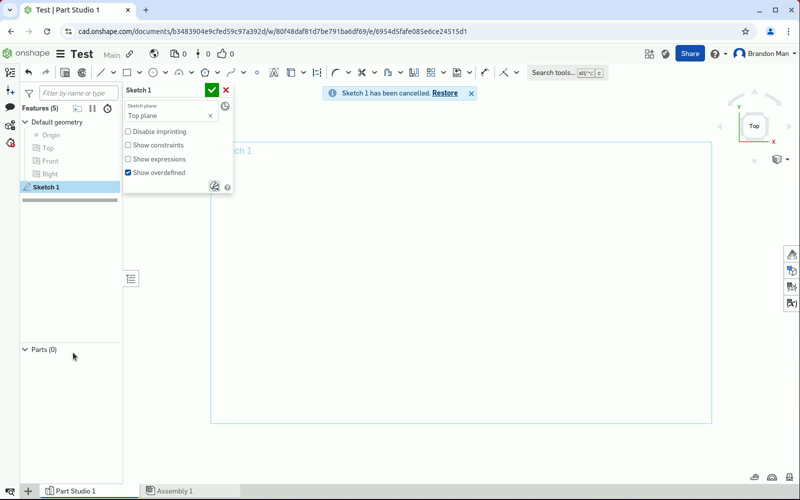
key(y)
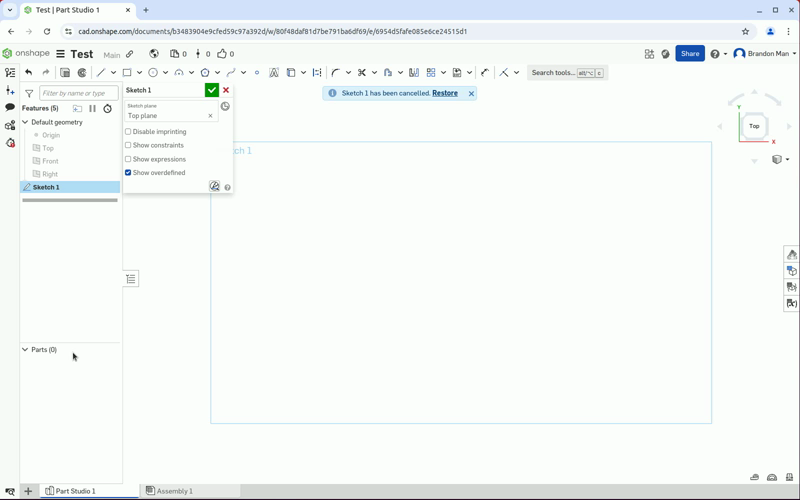
key(l)
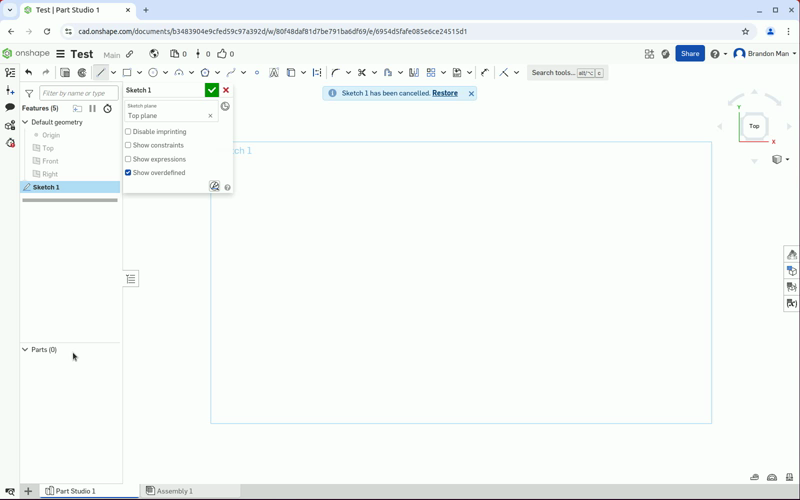
key_down(shift)
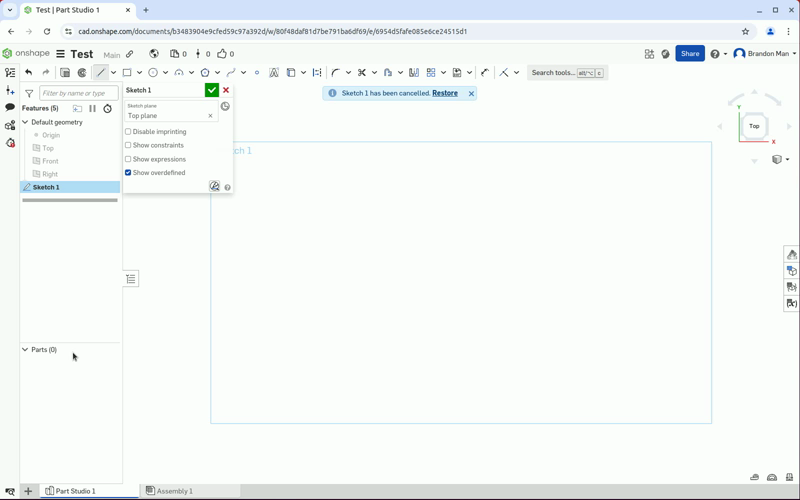
mouse_move(390, 219)
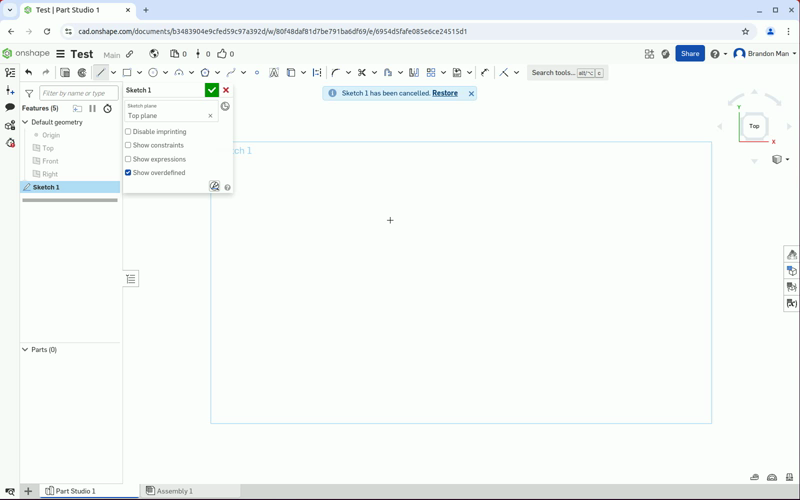
click(390, 219)
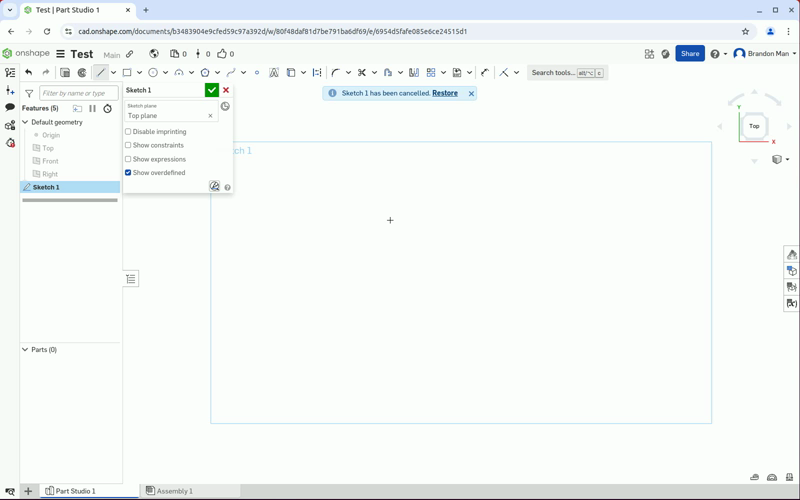
key_up(shift)
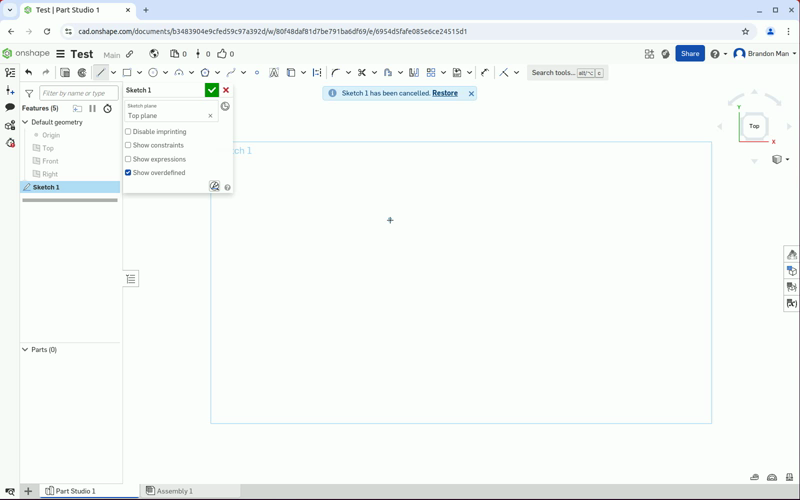
key_down(shift)
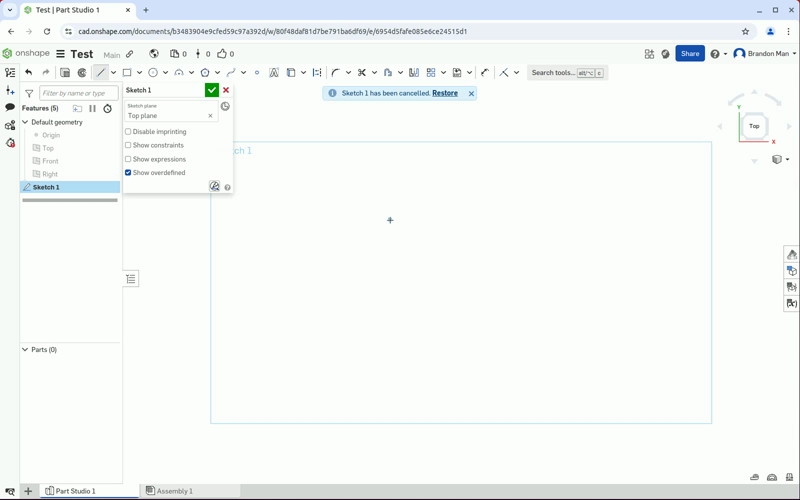
mouse_move(420, 219)
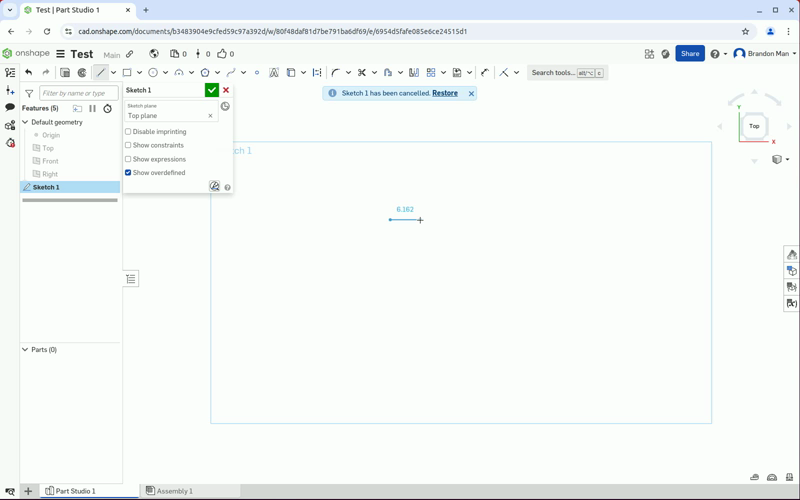
mouse_move(399, 219)
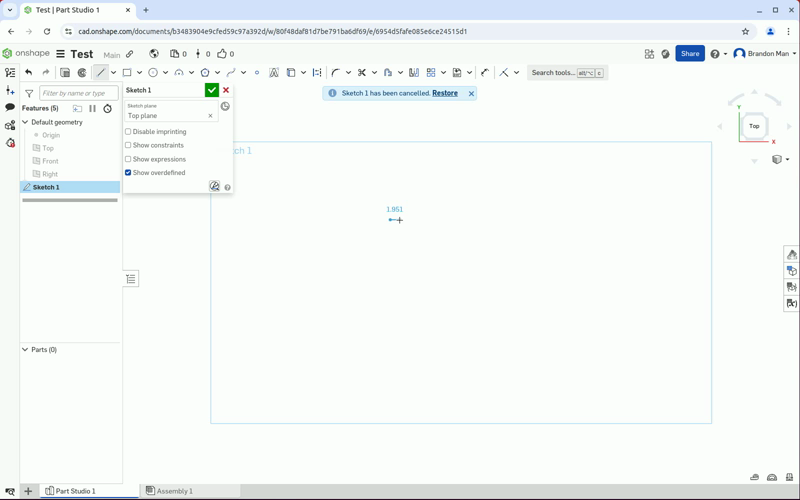
click(399, 219)
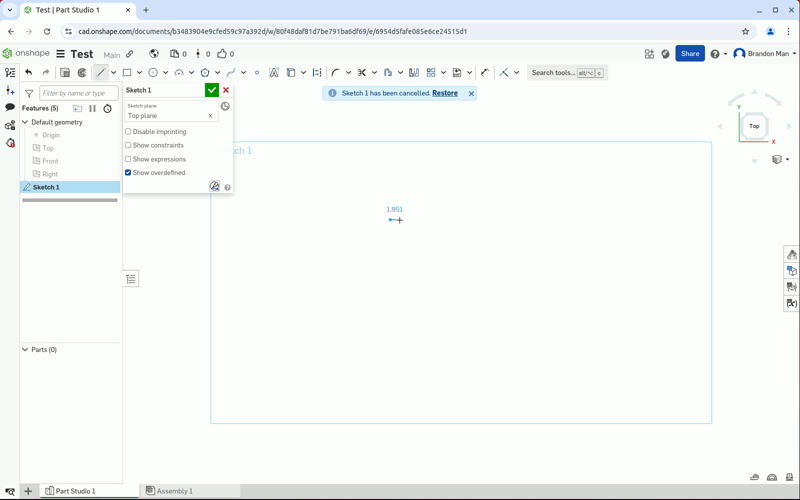
key_up(shift)
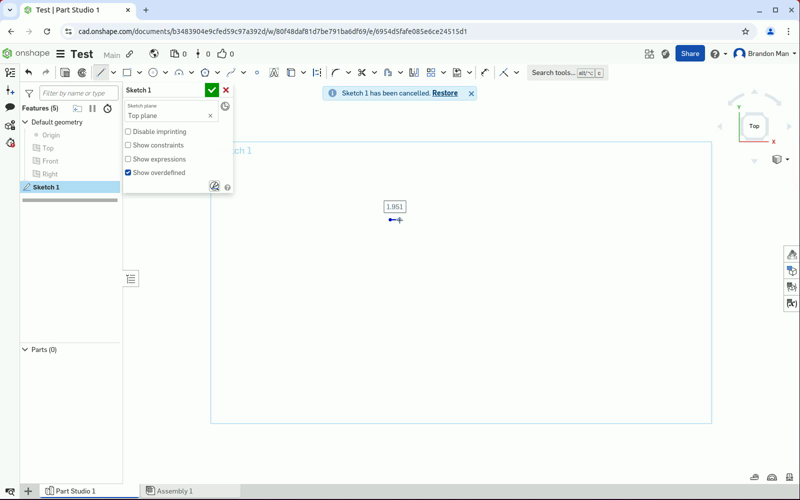
key_down(shift)
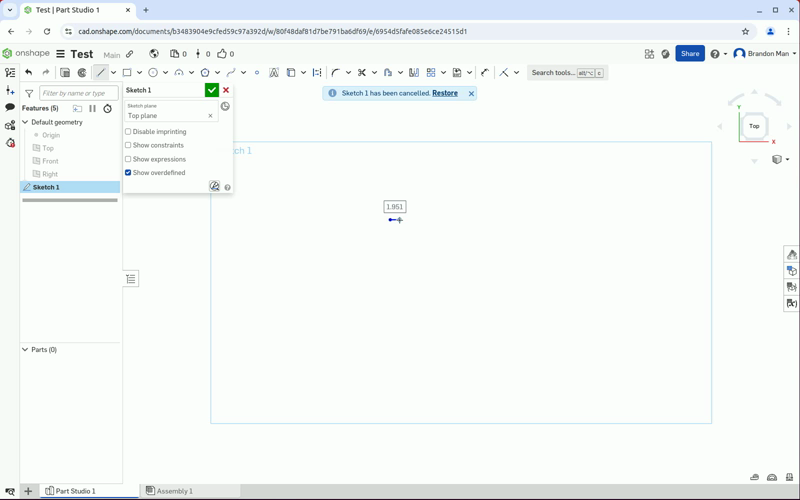
mouse_move(429, 219)
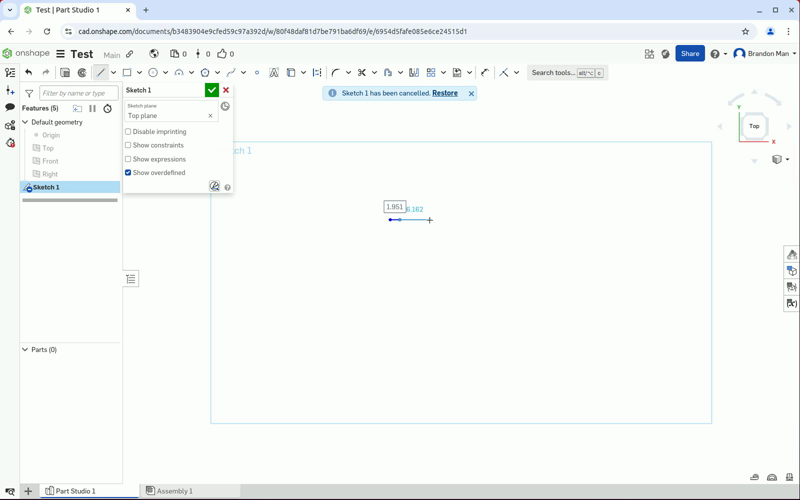
mouse_move(399, 218)
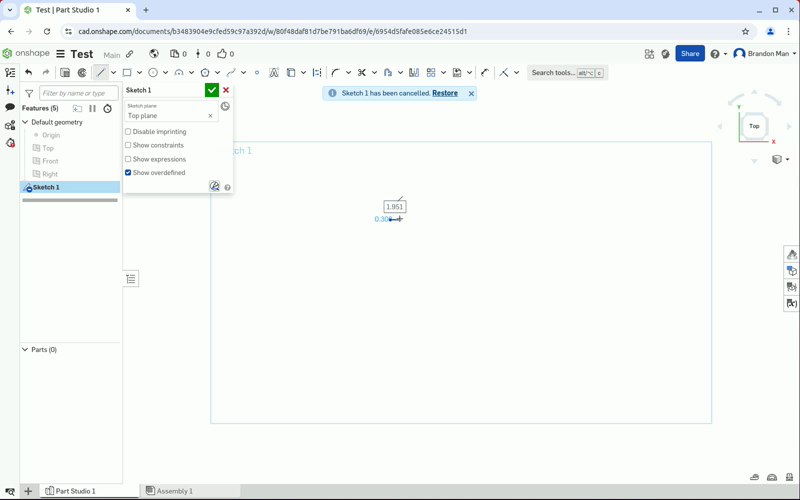
scroll(6)
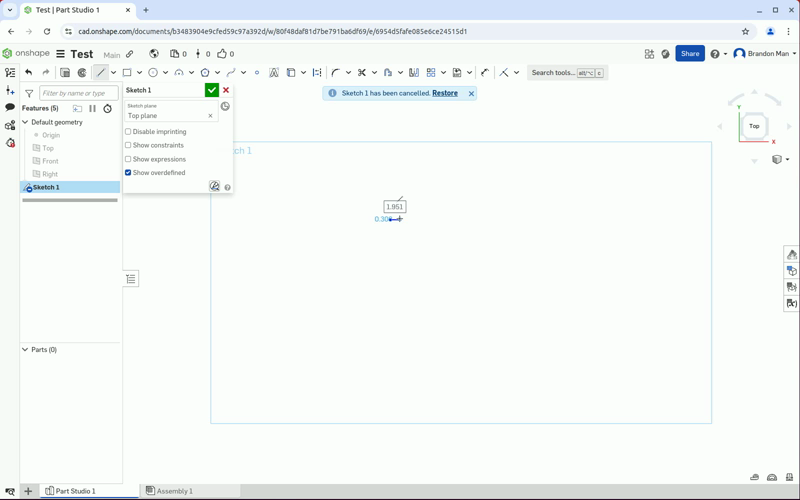
scroll(6)
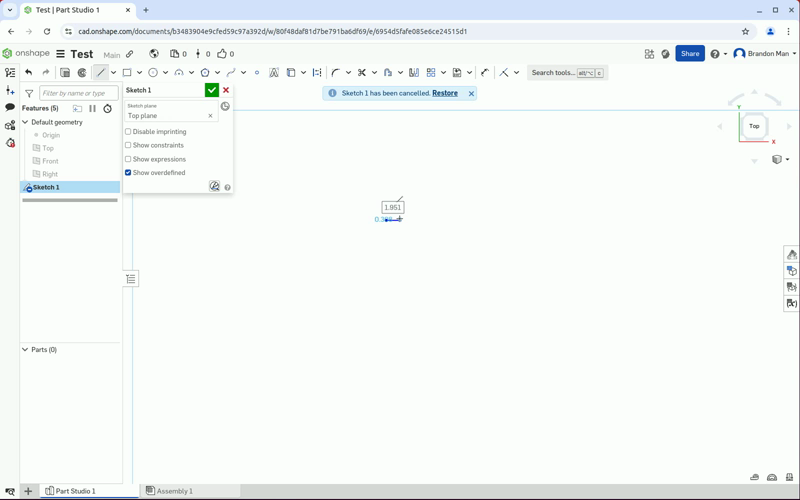
scroll(6)
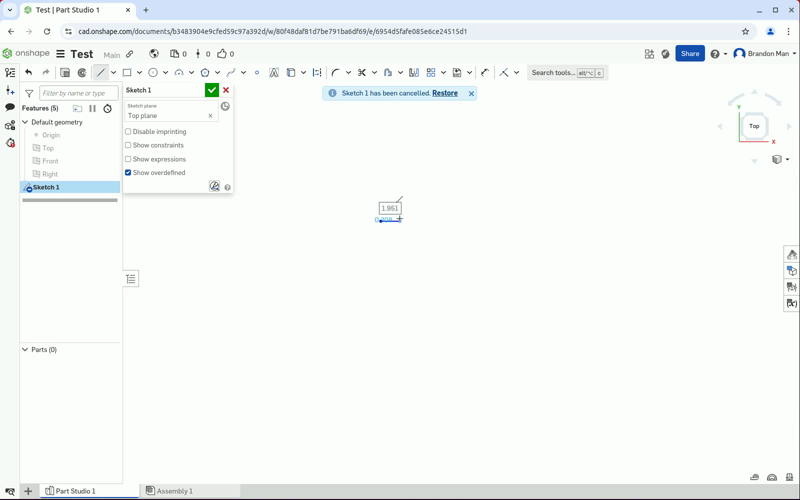
scroll(6)
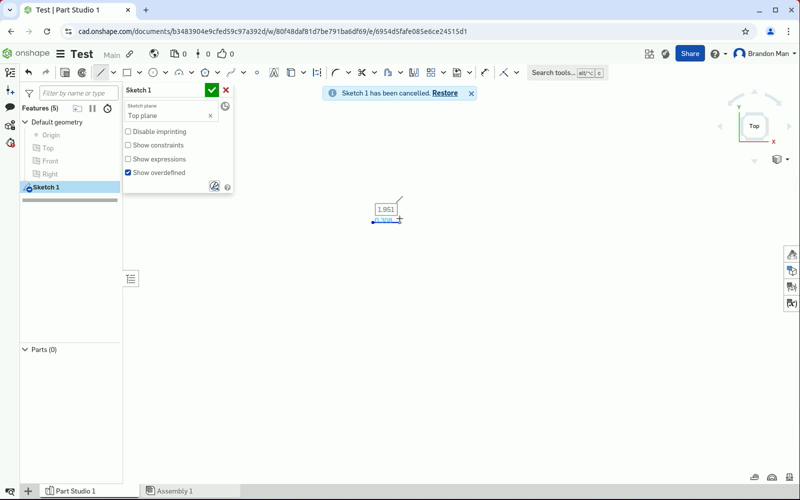
scroll(6)
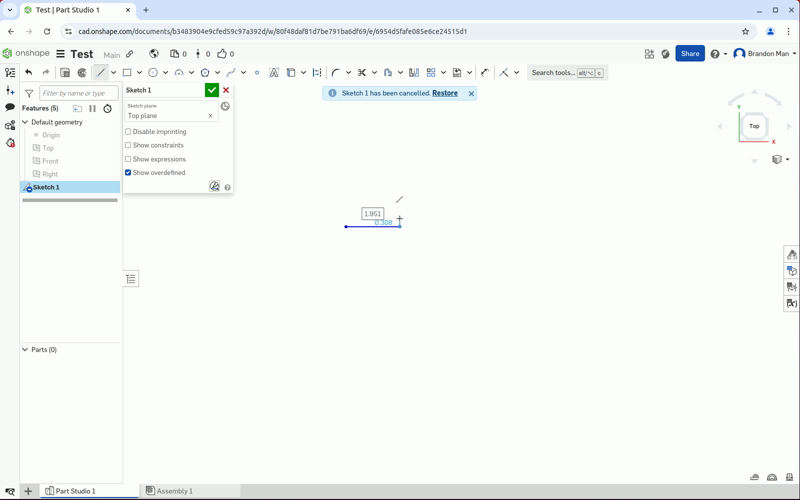
scroll(6)
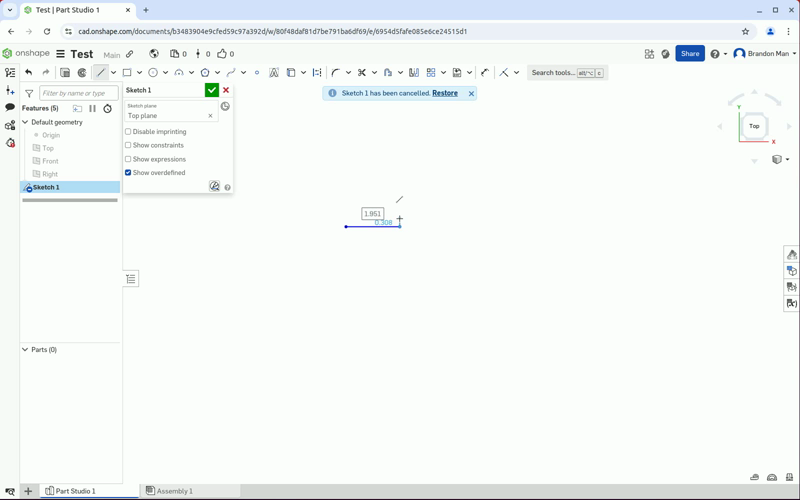
scroll(6)
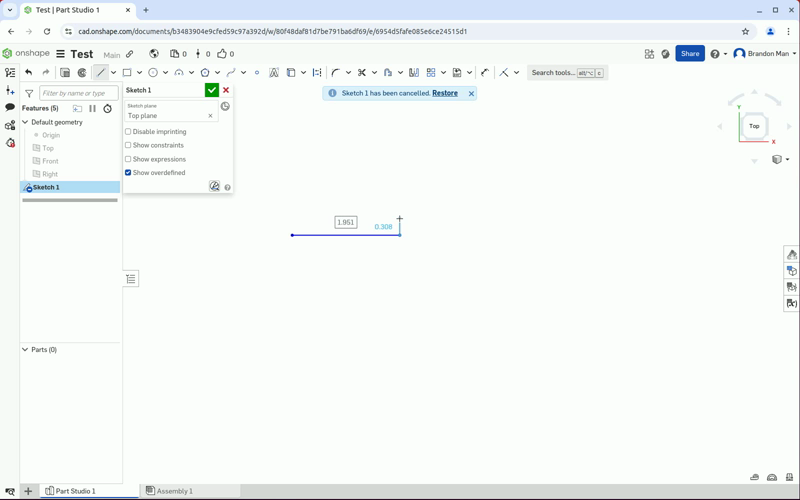
click(399, 218)
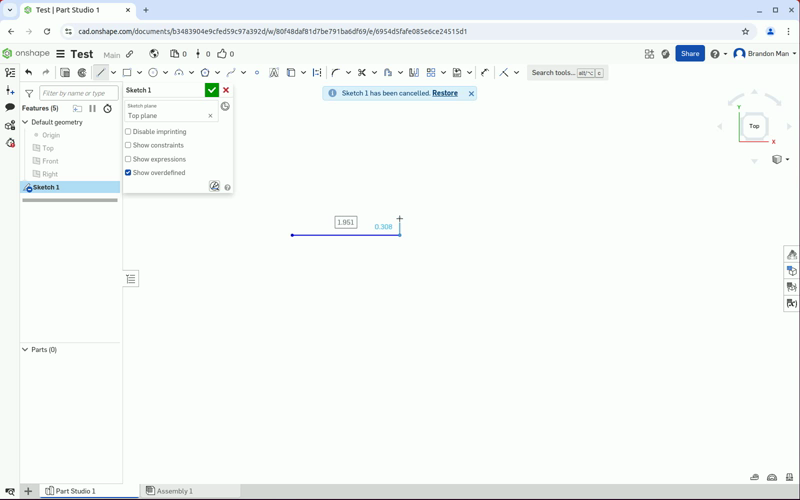
scroll(-6)
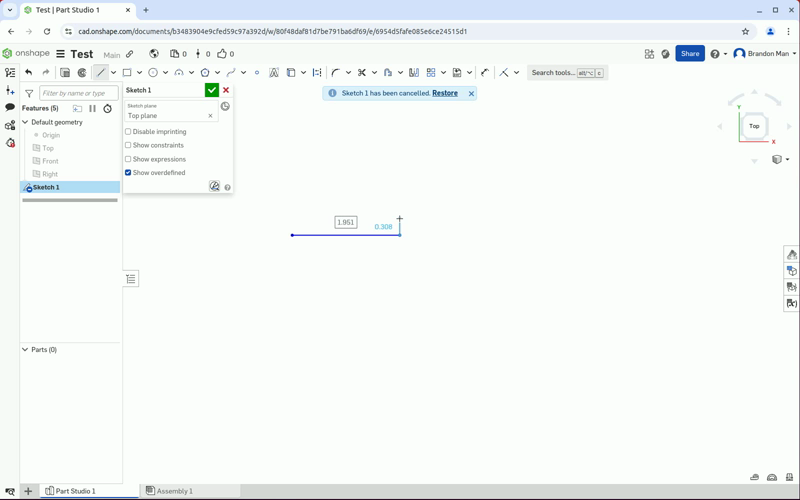
scroll(-6)
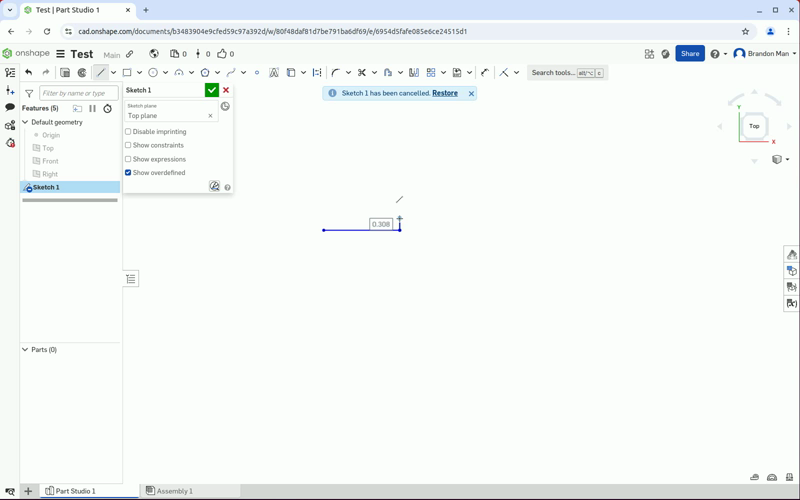
scroll(-6)
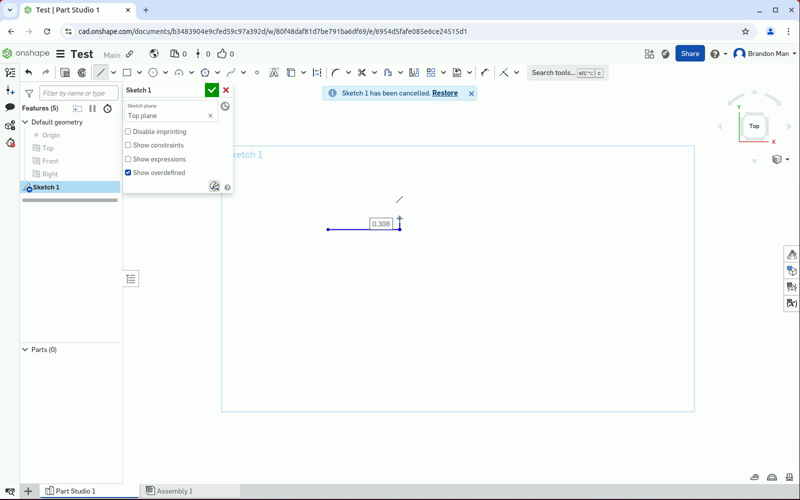
scroll(-6)
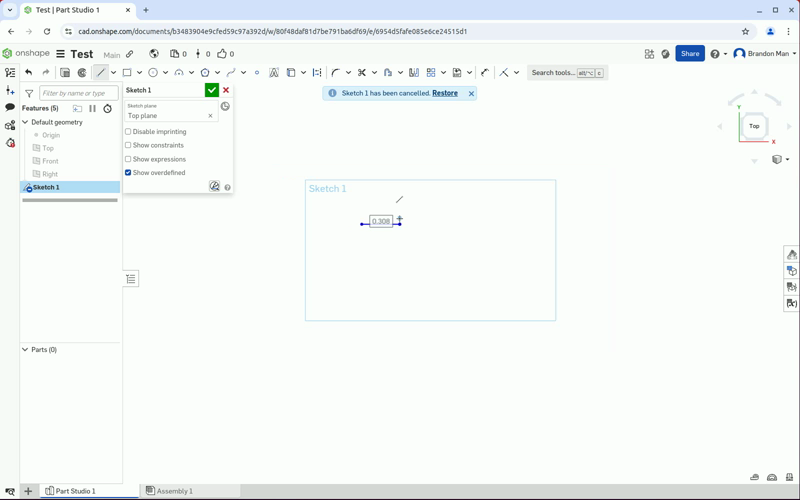
scroll(-6)
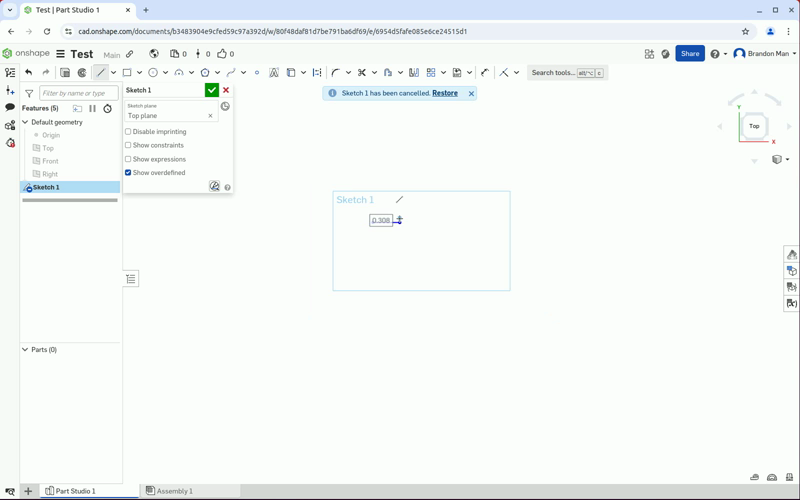
scroll(-6)
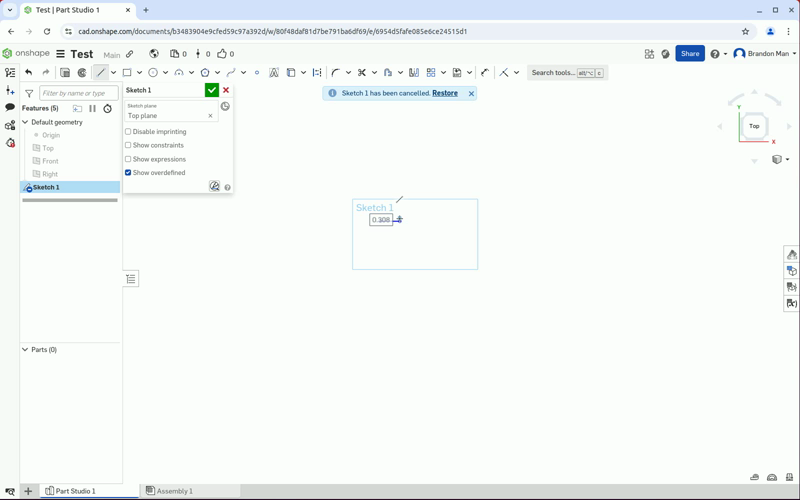
scroll(-6)
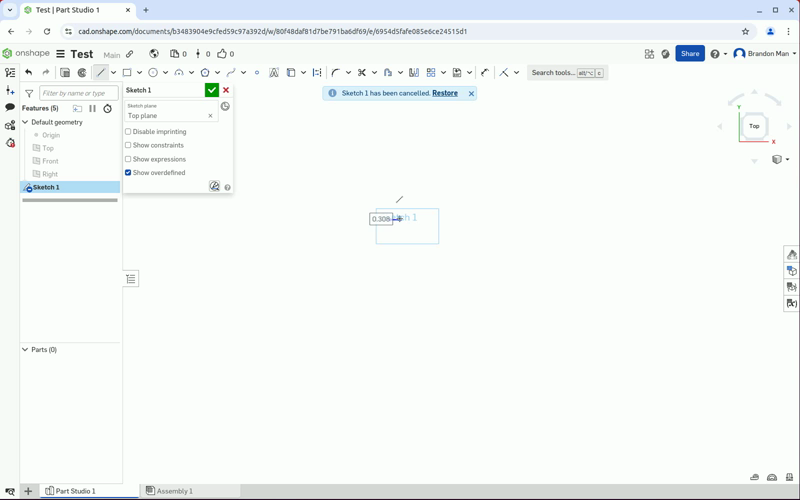
key_up(shift)
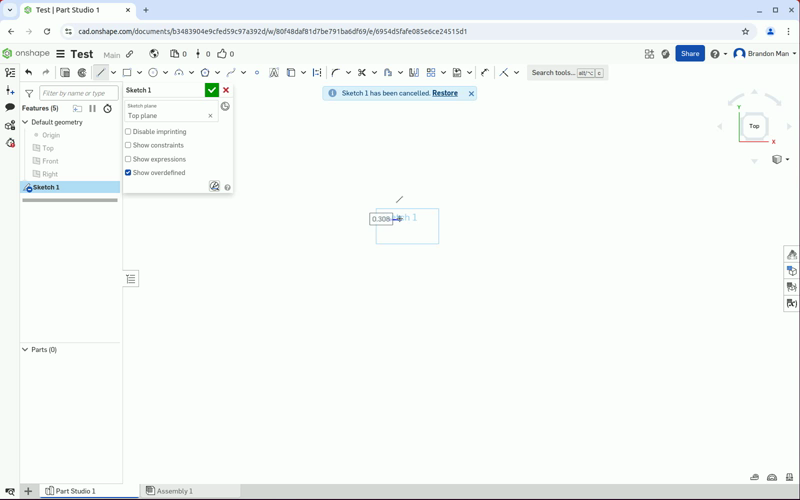
mouse_move(429, 218)
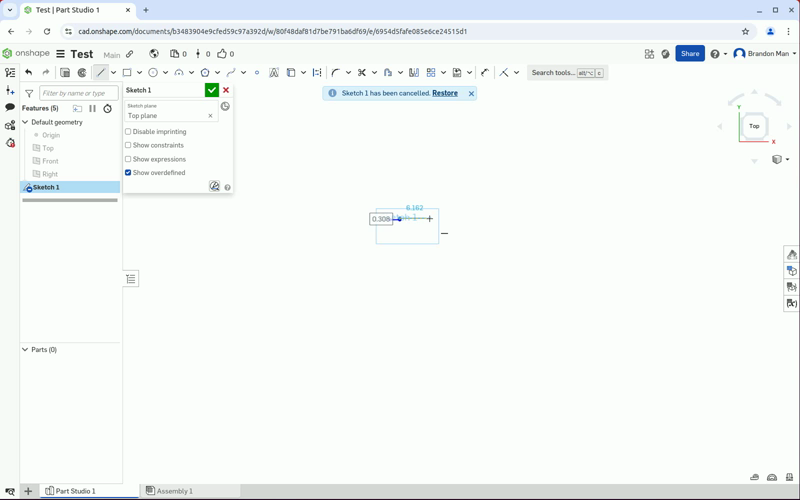
key_down(shift)
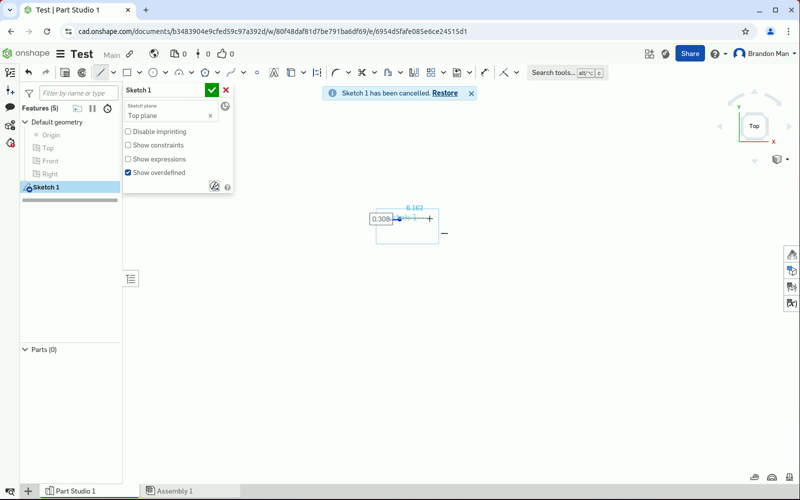
mouse_move(390, 219)
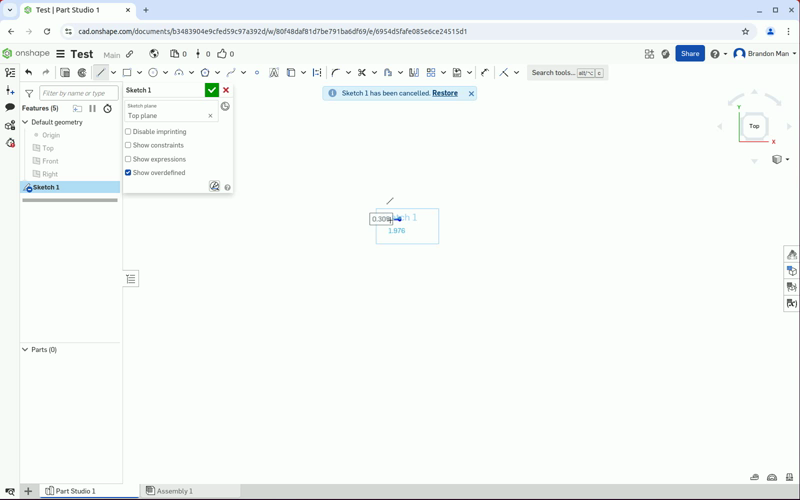
key_up(shift)
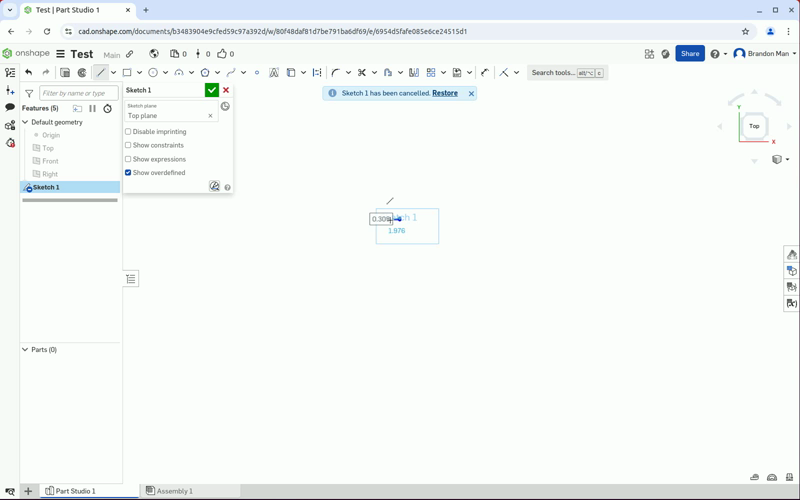
click(390, 219)
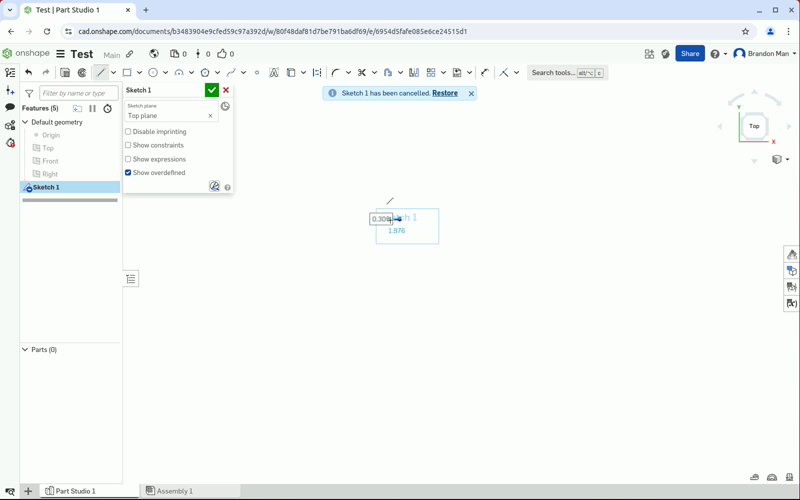
key(esc)
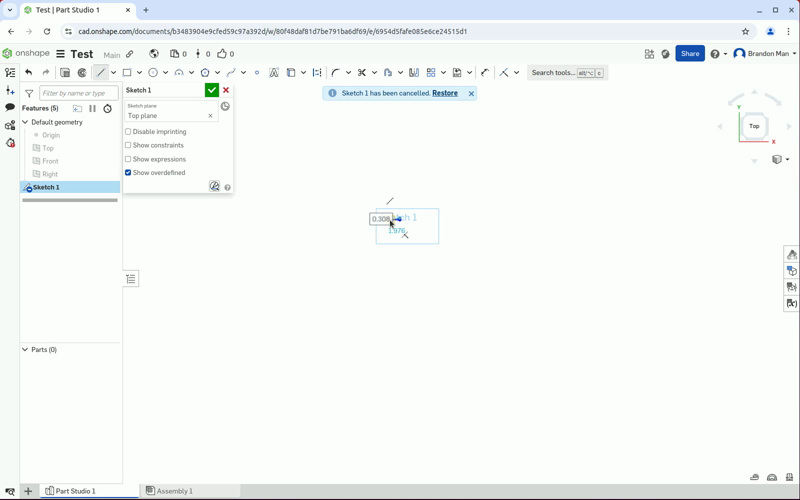
mouse_move(396, 219)
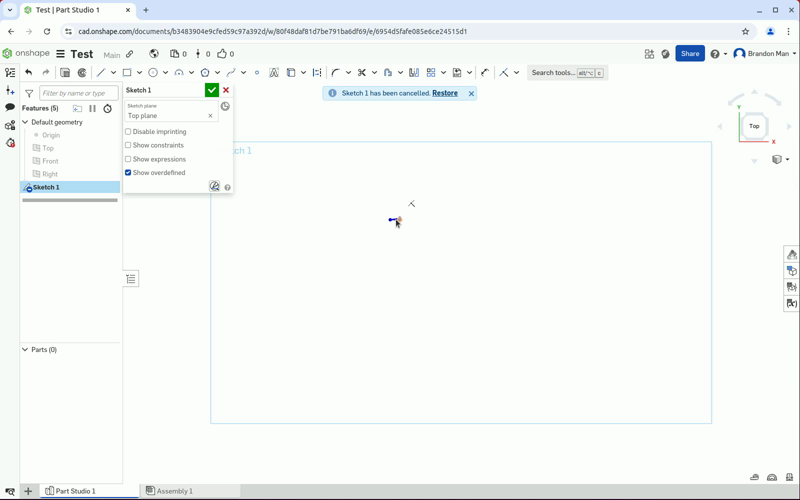
scroll(6)
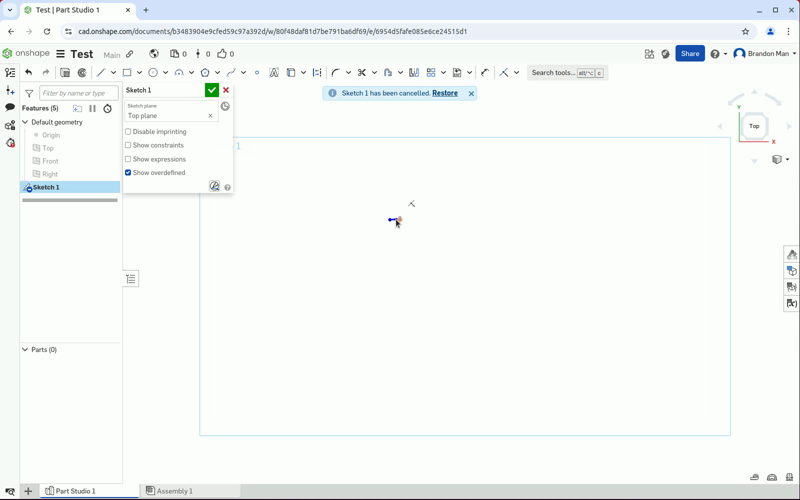
scroll(6)
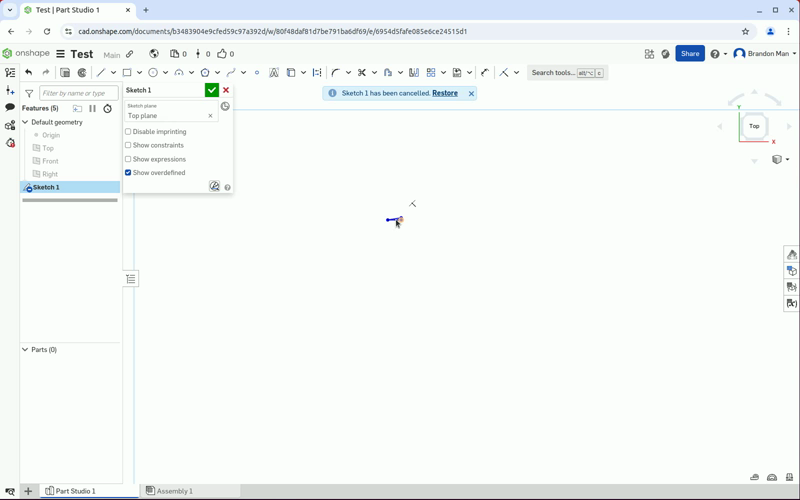
scroll(6)
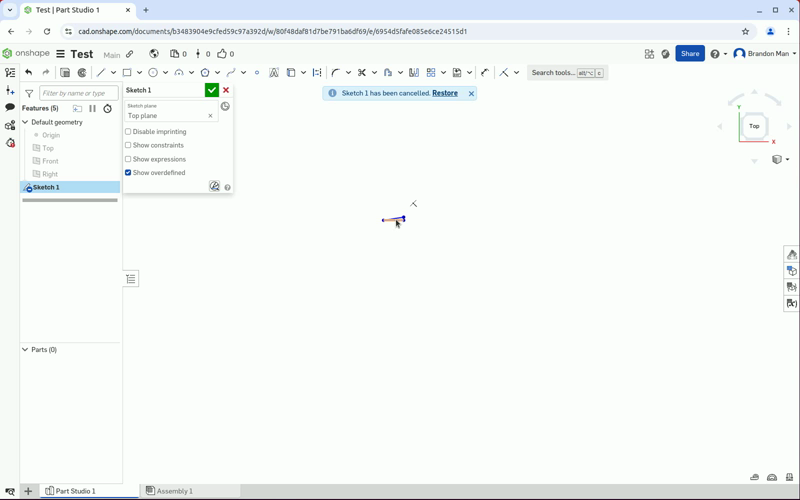
scroll(6)
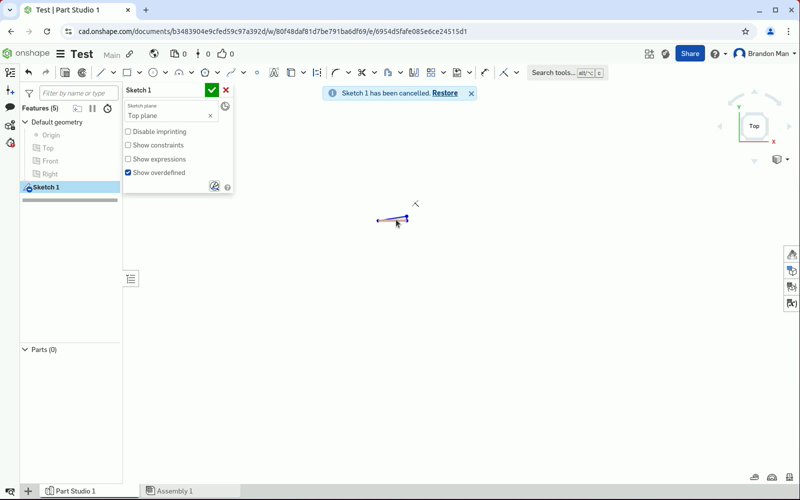
scroll(6)
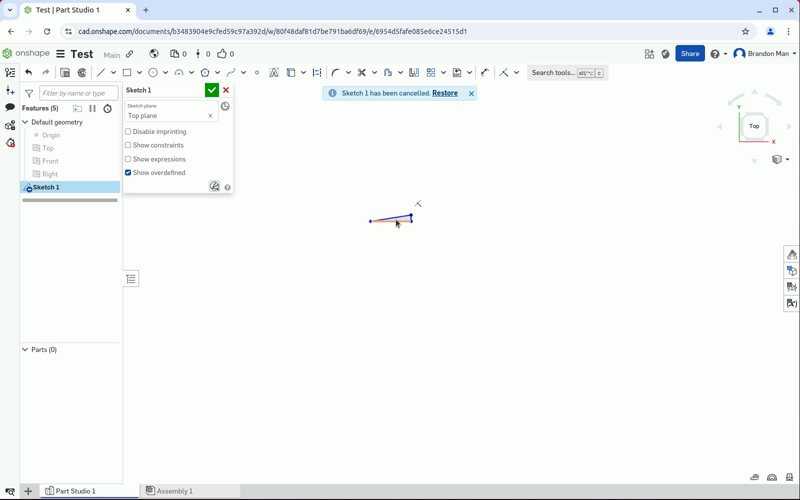
scroll(6)
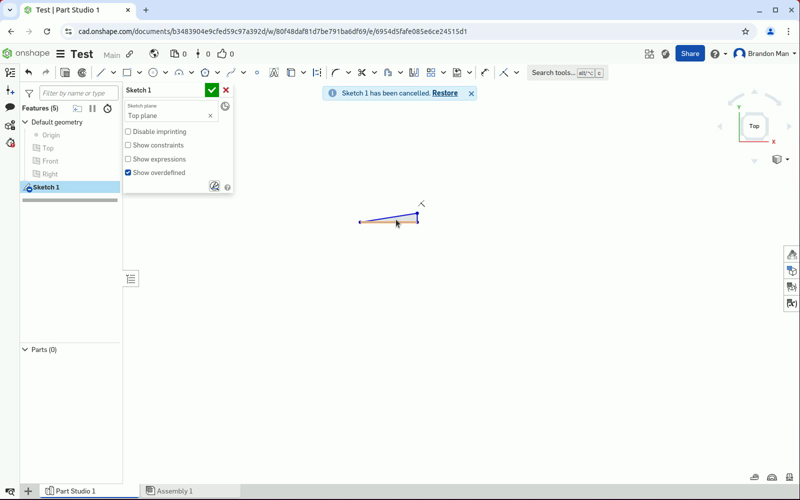
scroll(6)
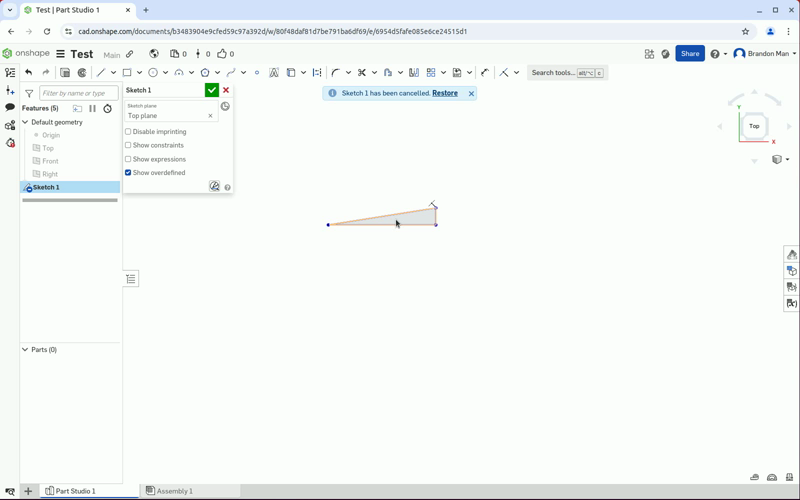
click(396, 219)
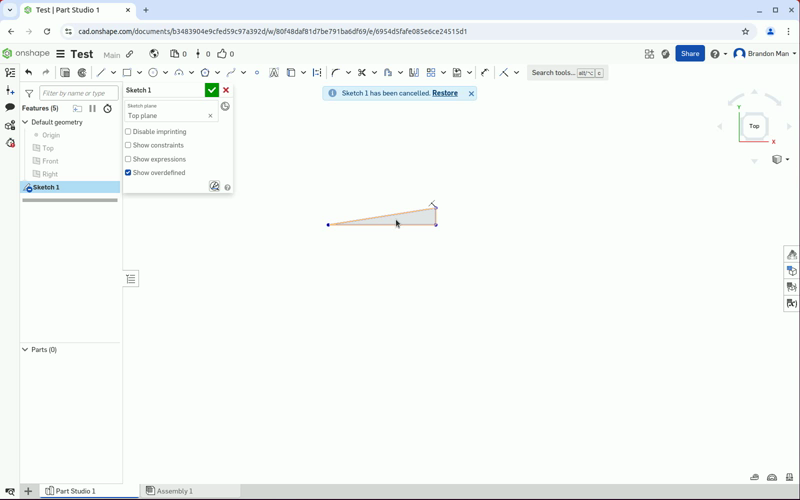
scroll(-6)
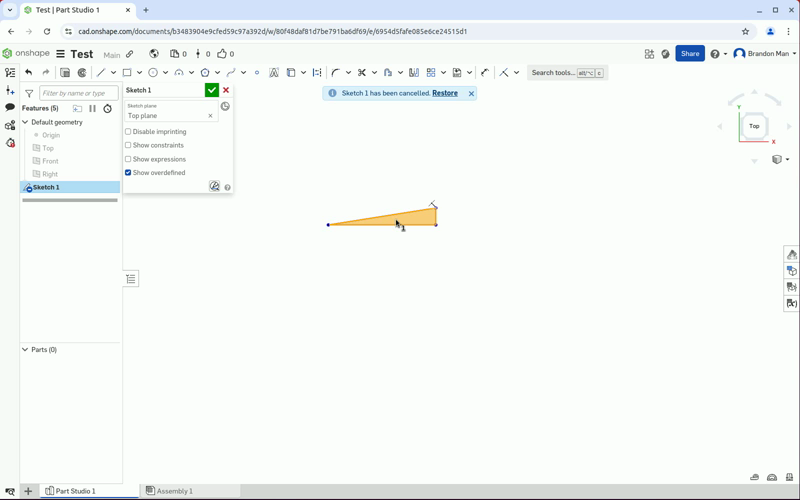
scroll(-6)
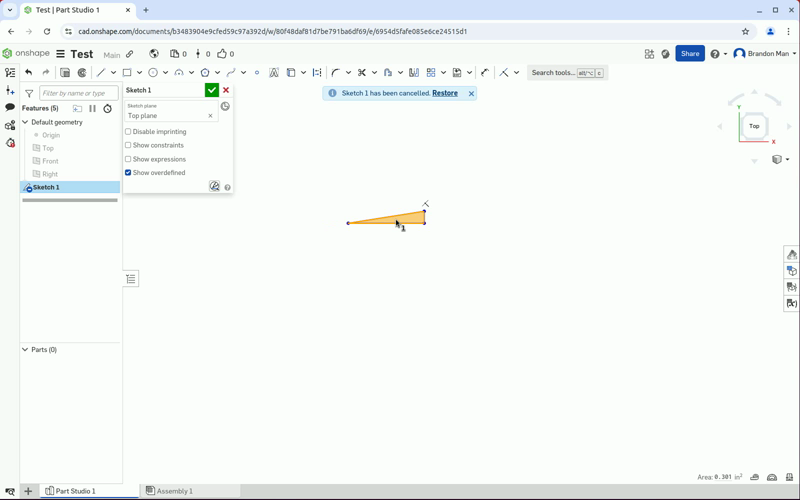
scroll(-6)
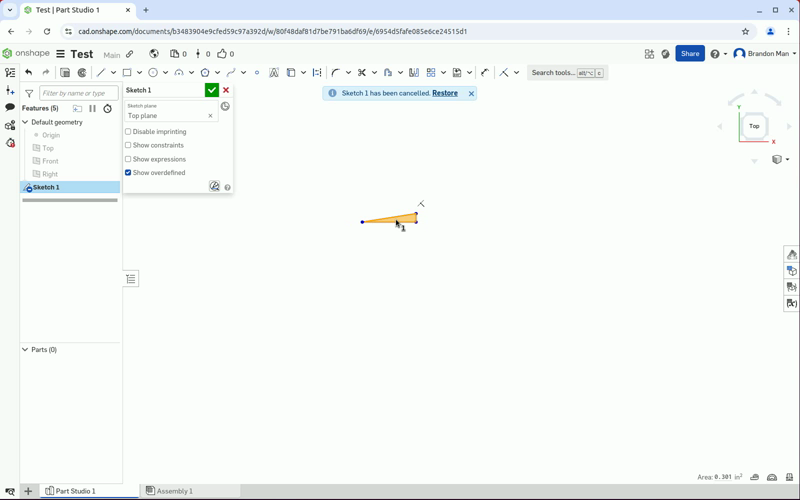
scroll(-6)
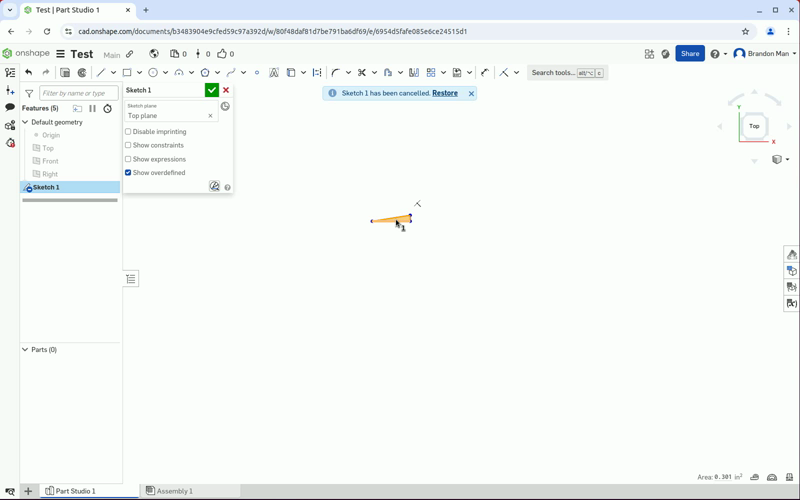
scroll(-6)
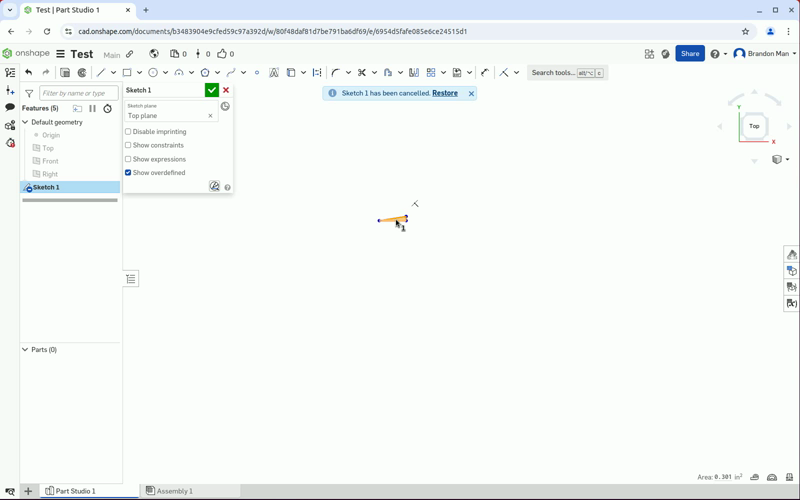
scroll(-6)
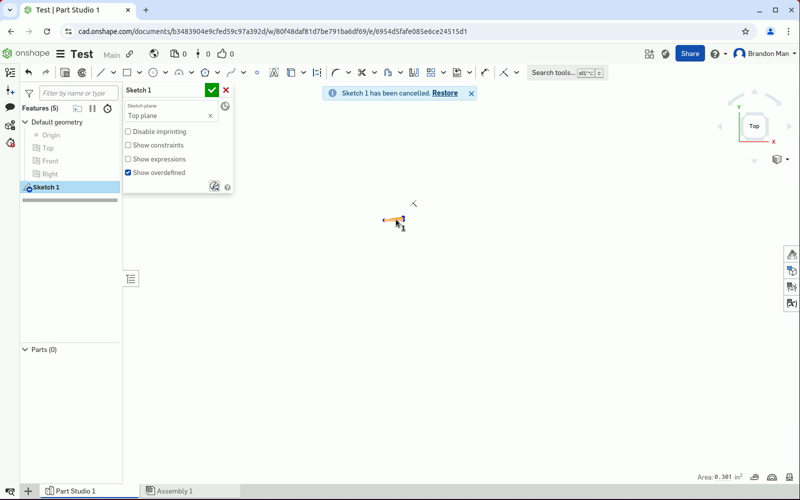
scroll(-6)
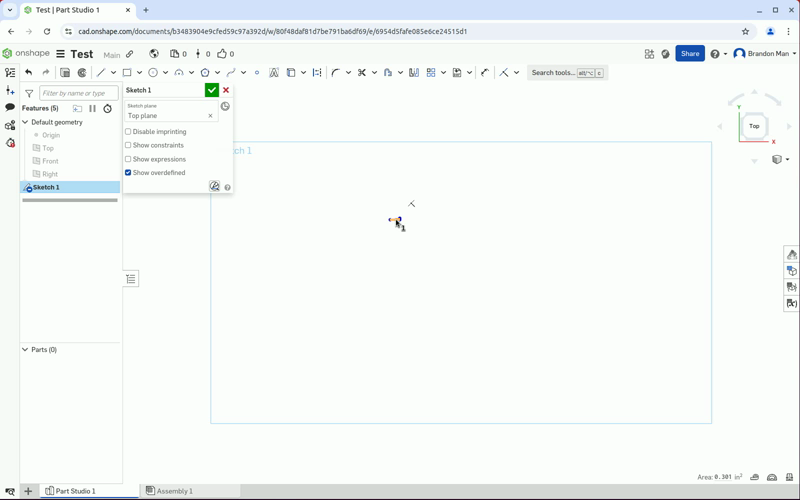
mouse_move(73, 352)
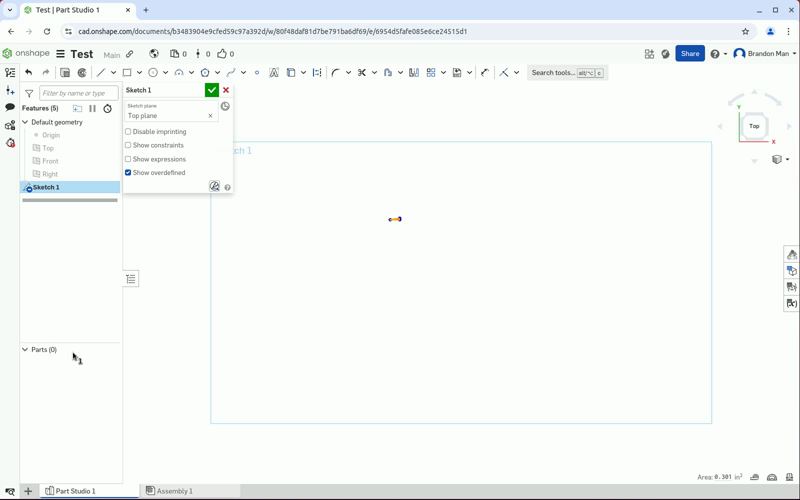
key(shift+y)
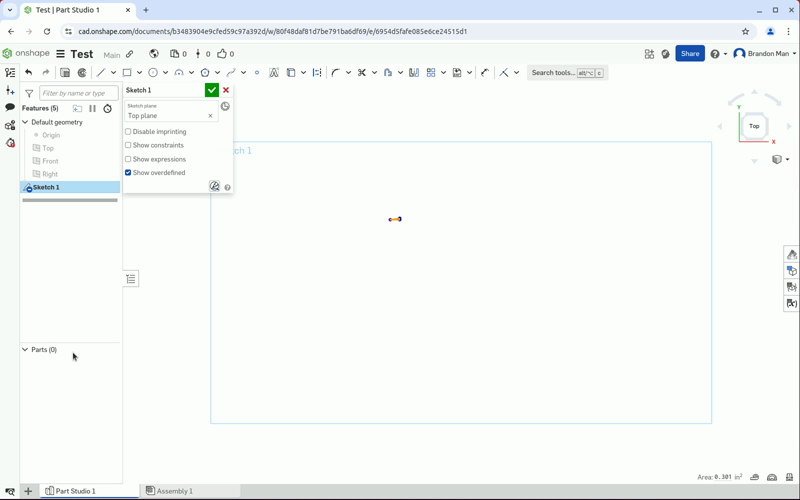
key(shift+e)
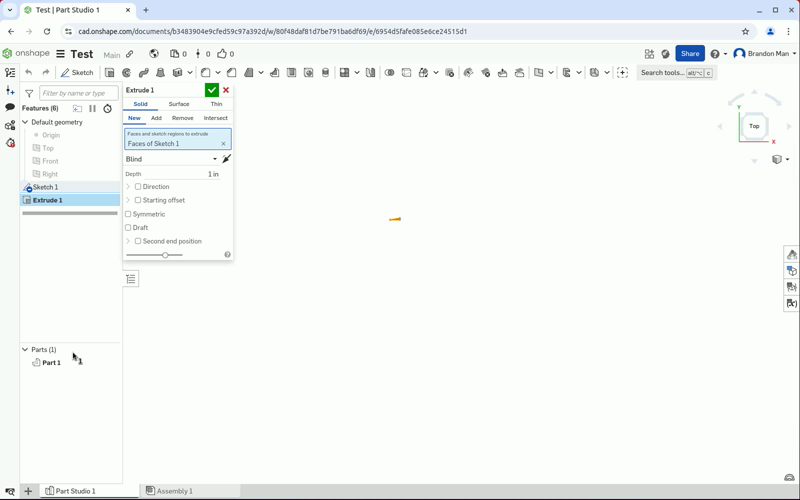
mouse_move(143, 106)
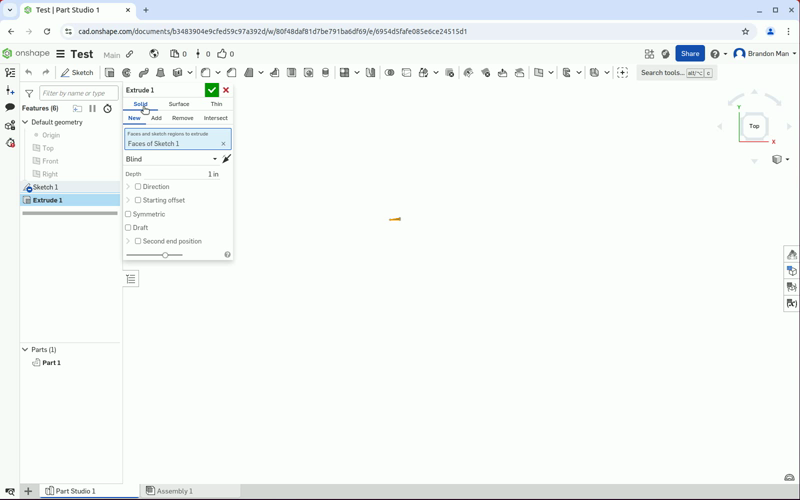
click(143, 106)
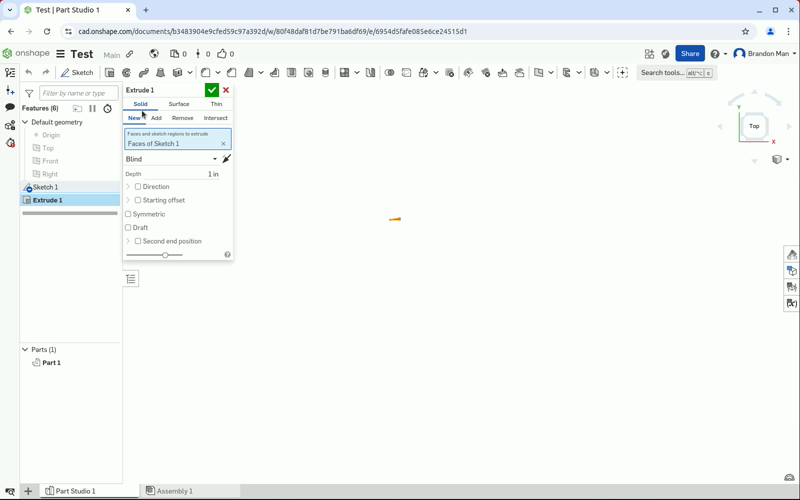
mouse_move(137, 120)
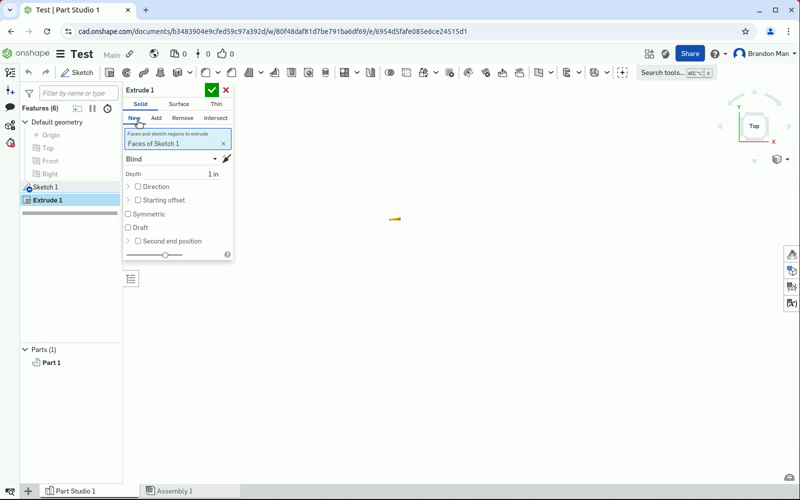
click(137, 120)
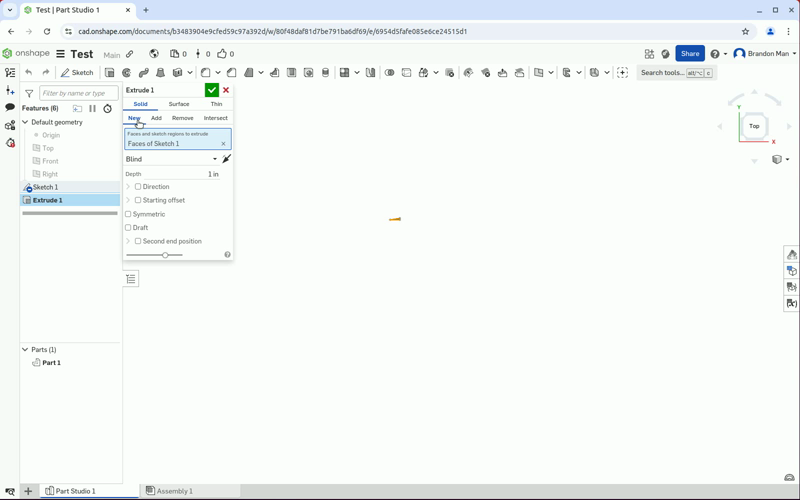
key(tab, 4)
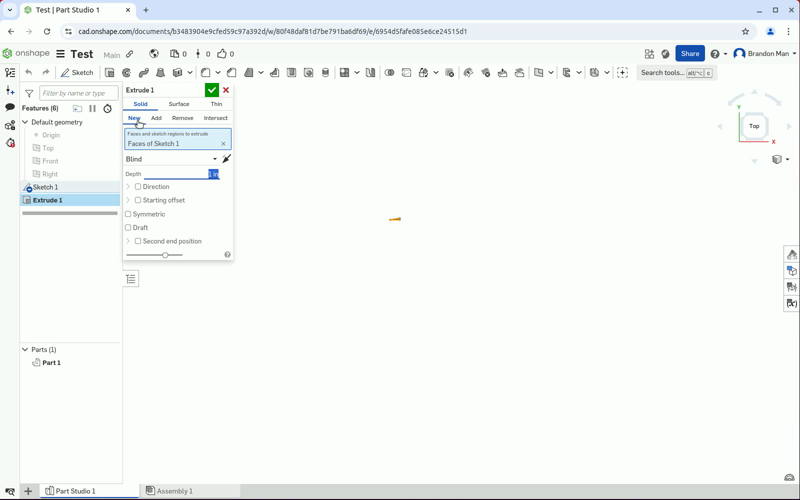
text(4.333)
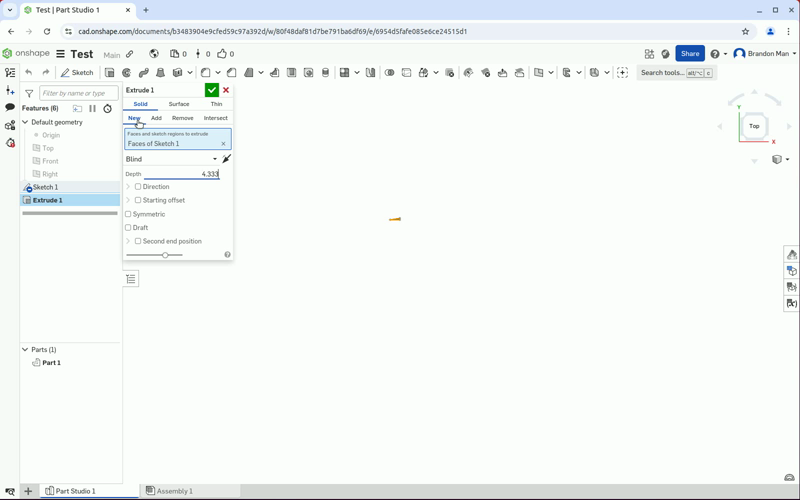
key(enter)
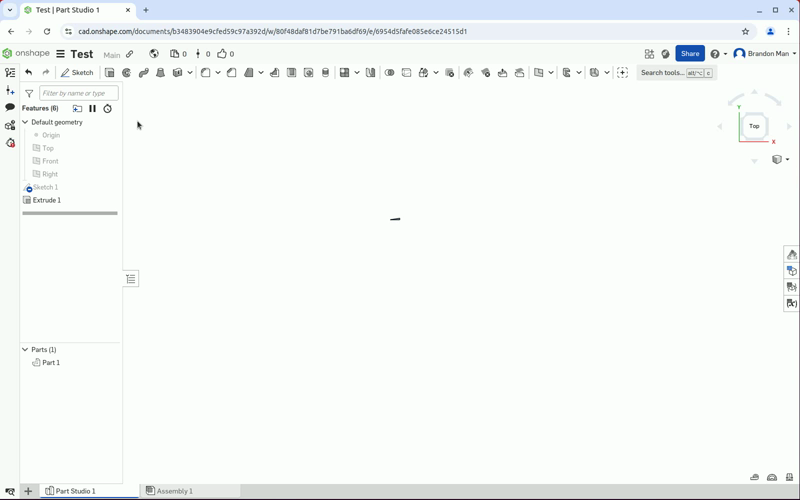
key(shift+h)
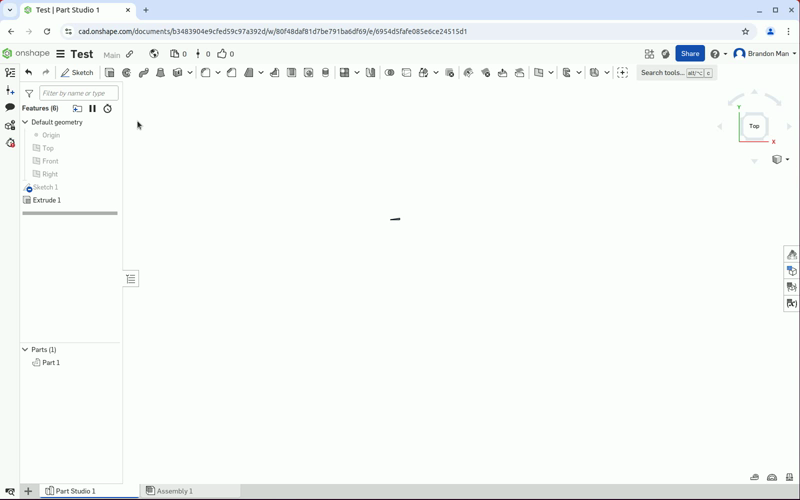
key(shift+h)
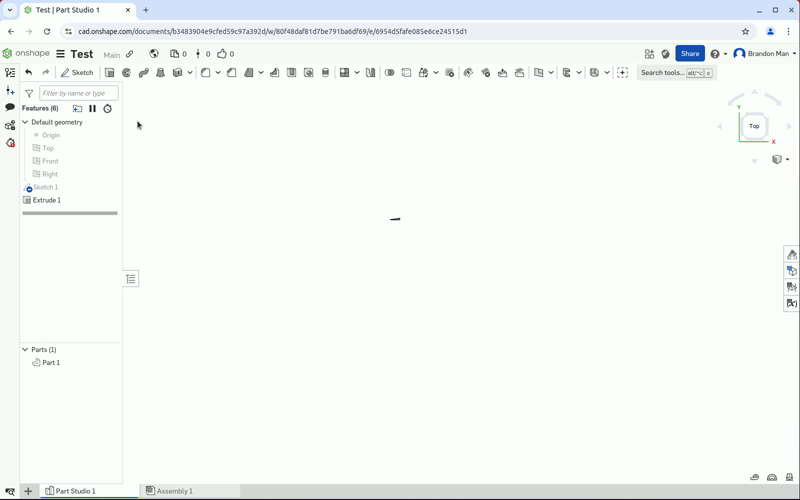
mouse_move(73, 189)
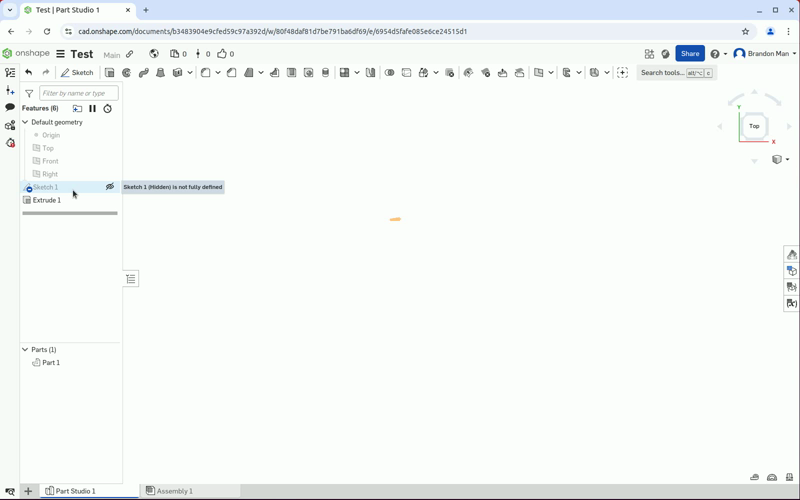
click(73, 189)
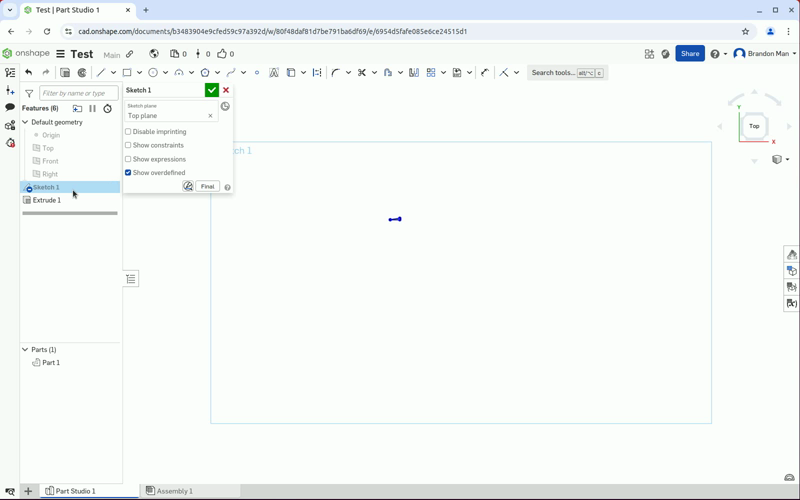
mouse_move(229, 92)
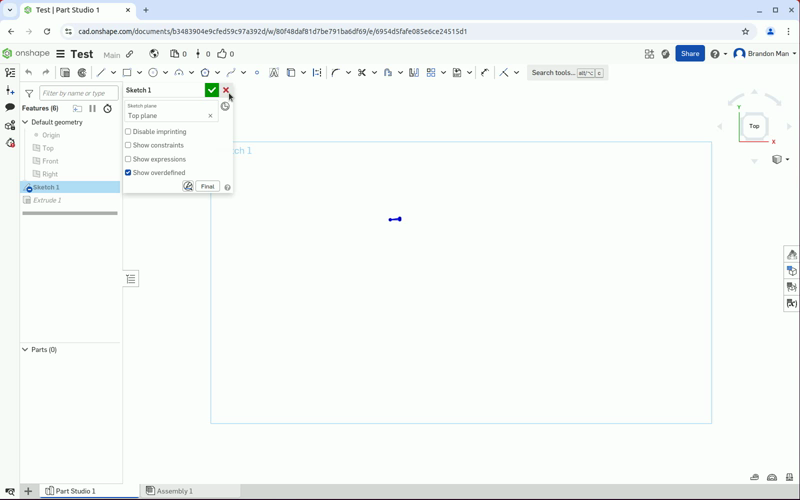
click(229, 92)
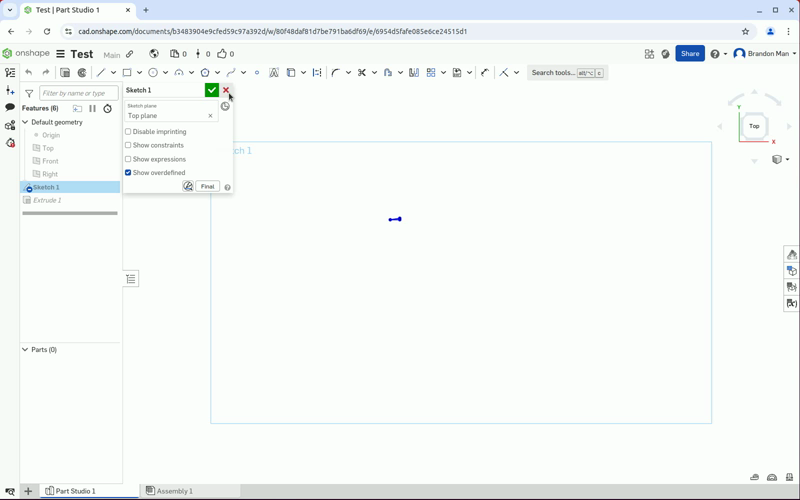
key(shift+s)
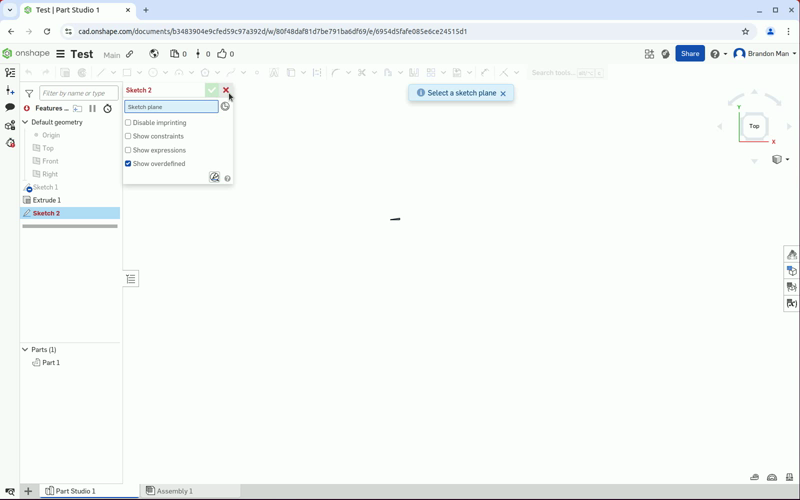
mouse_move(73, 150)
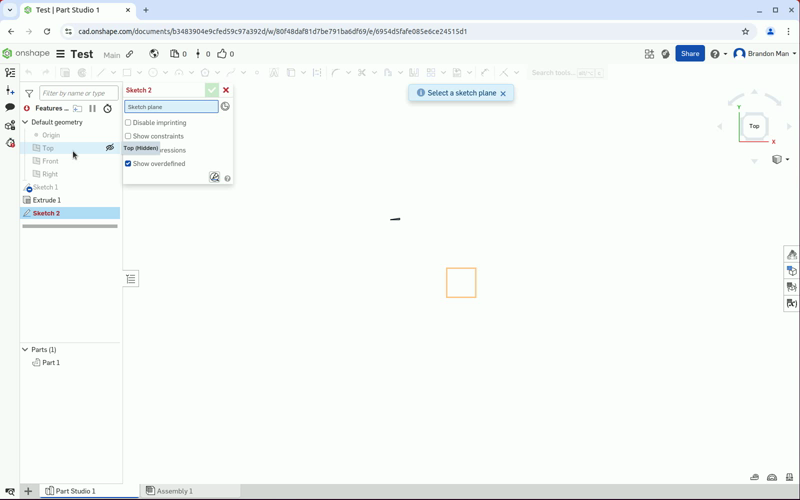
click(73, 150)
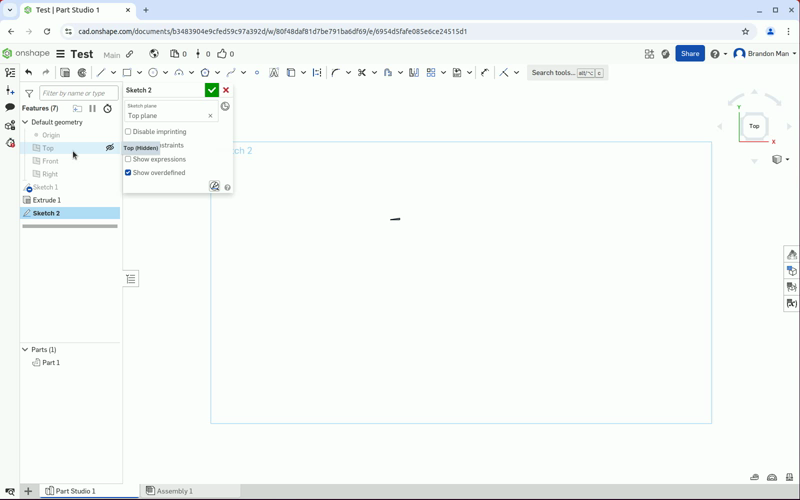
mouse_move(73, 352)
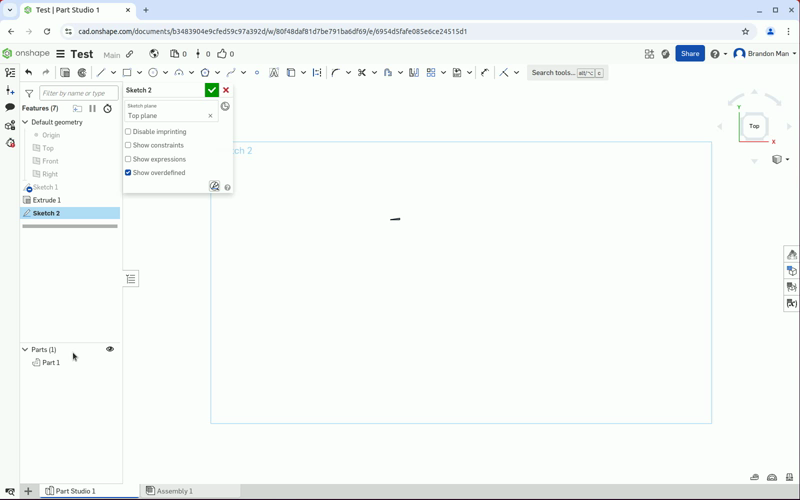
key(y)
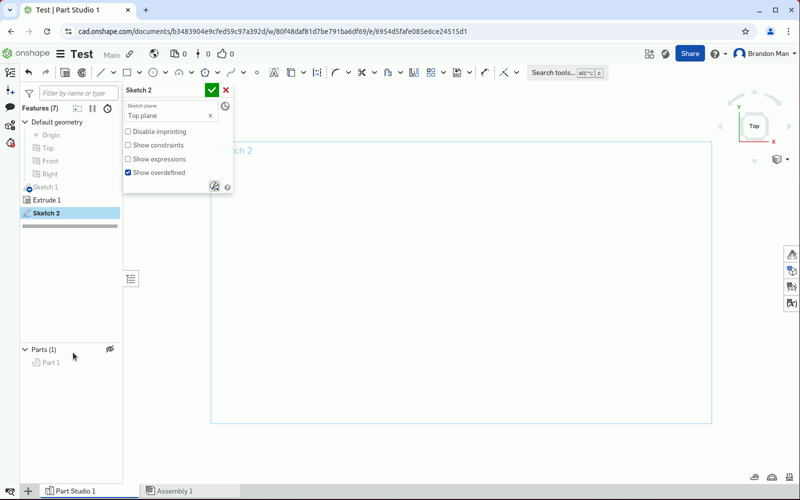
key(l)
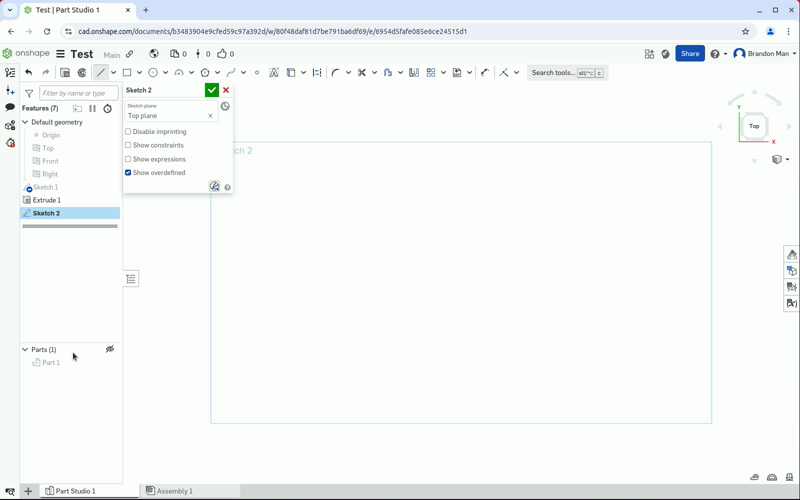
key_down(shift)
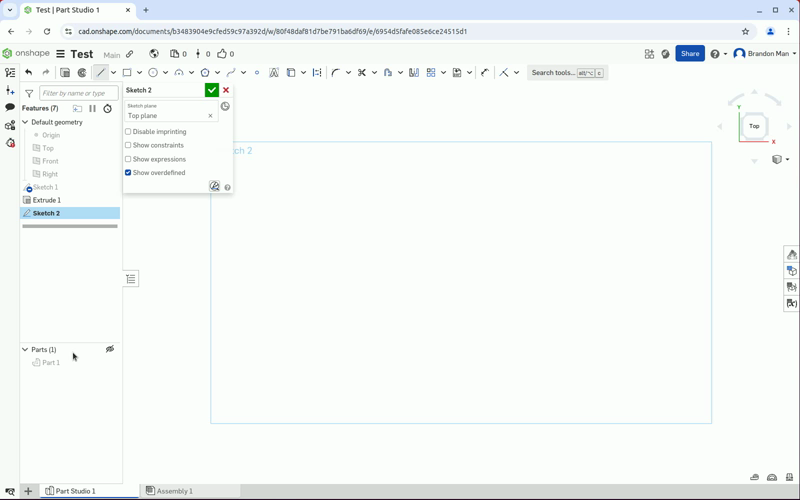
mouse_move(376, 200)
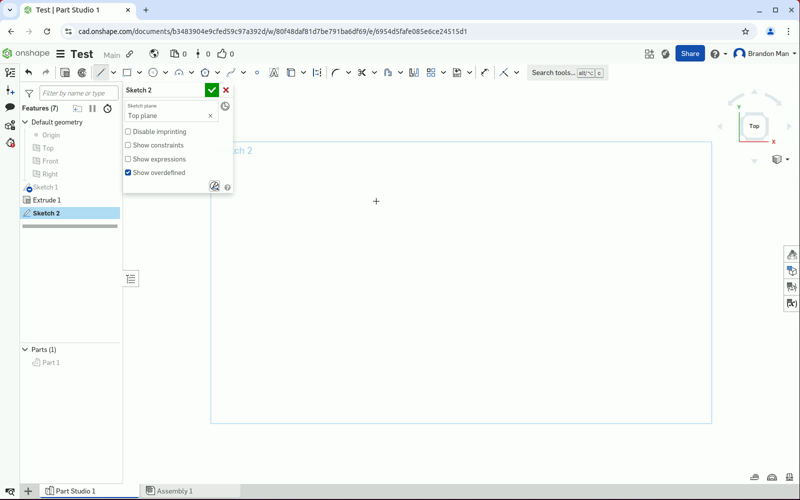
click(376, 200)
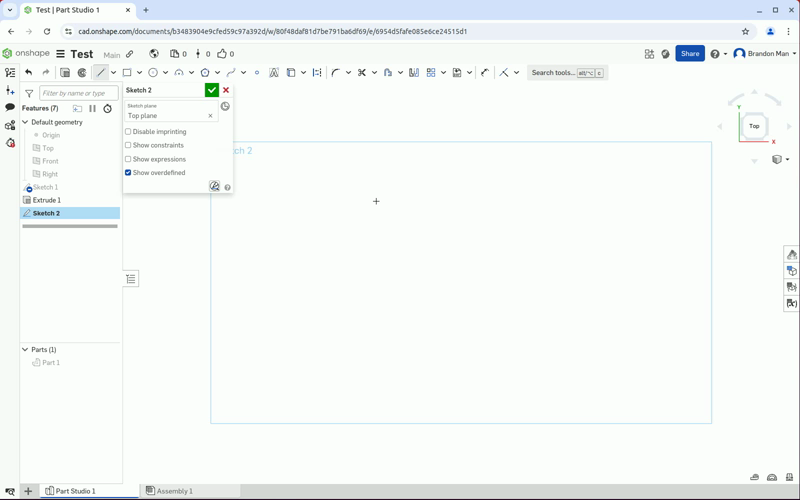
key_up(shift)
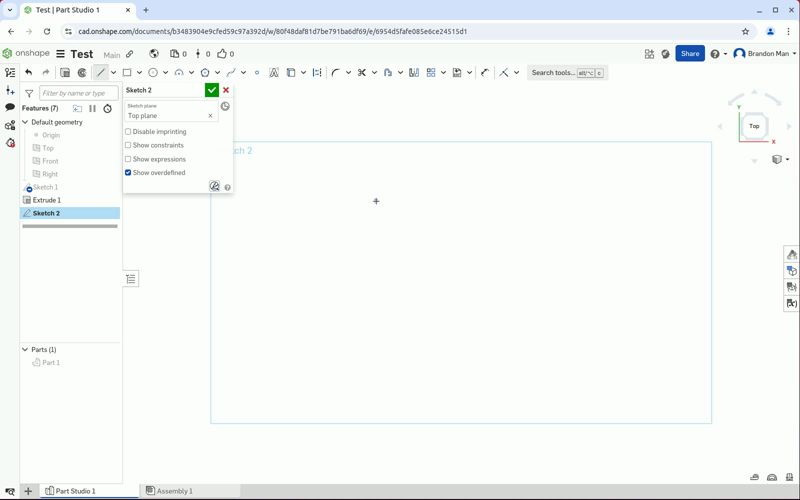
key_down(shift)
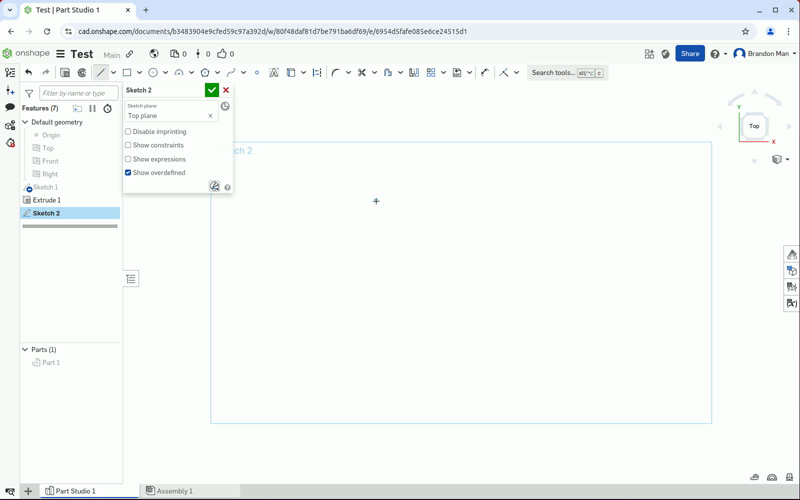
mouse_move(406, 200)
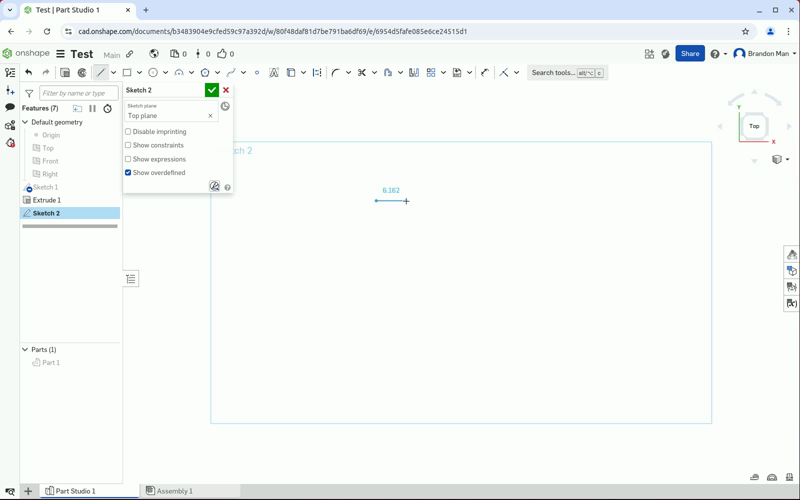
mouse_move(384, 212)
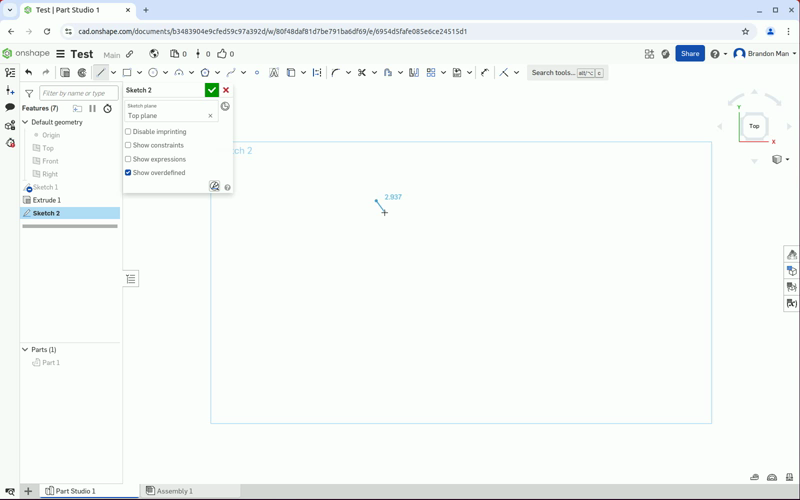
click(384, 212)
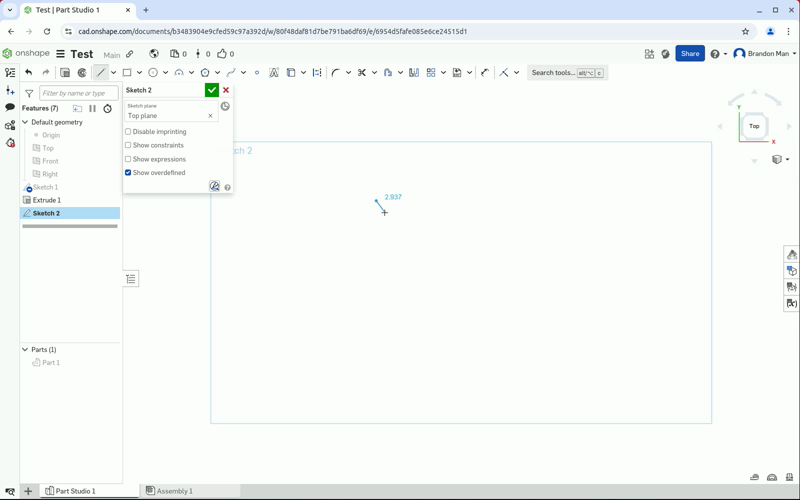
key_up(shift)
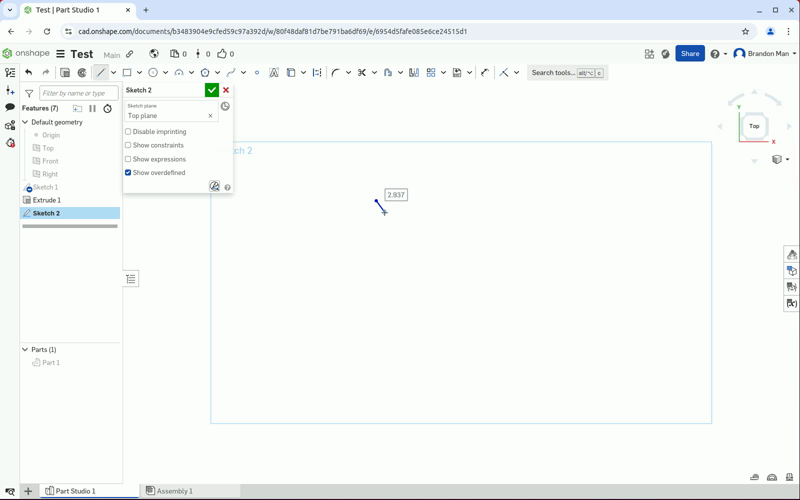
key_down(shift)
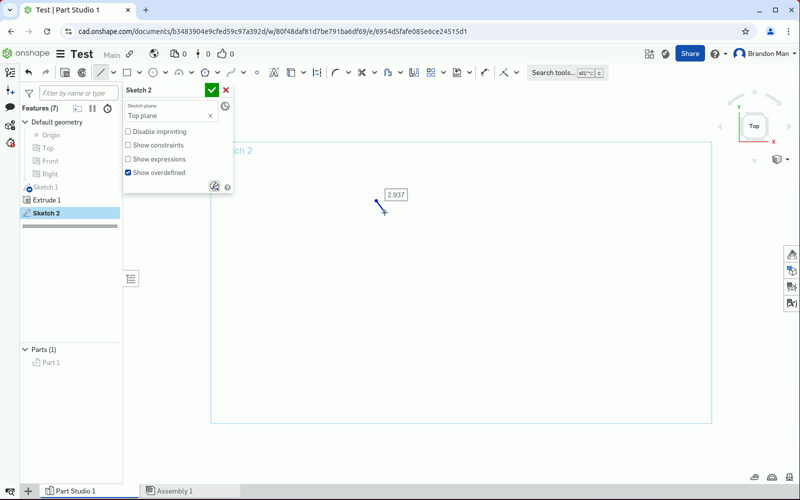
mouse_move(414, 212)
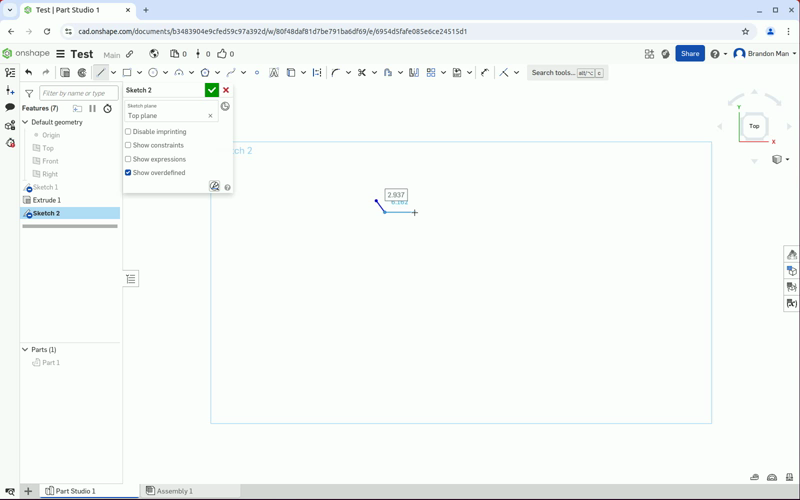
mouse_move(389, 218)
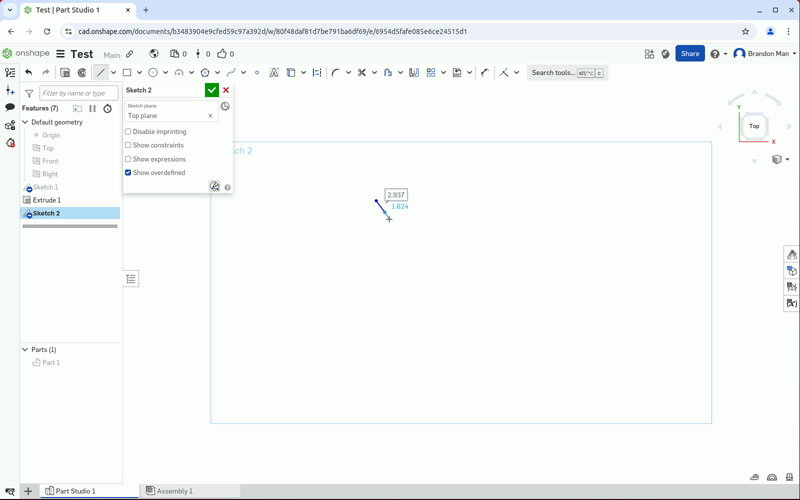
click(389, 218)
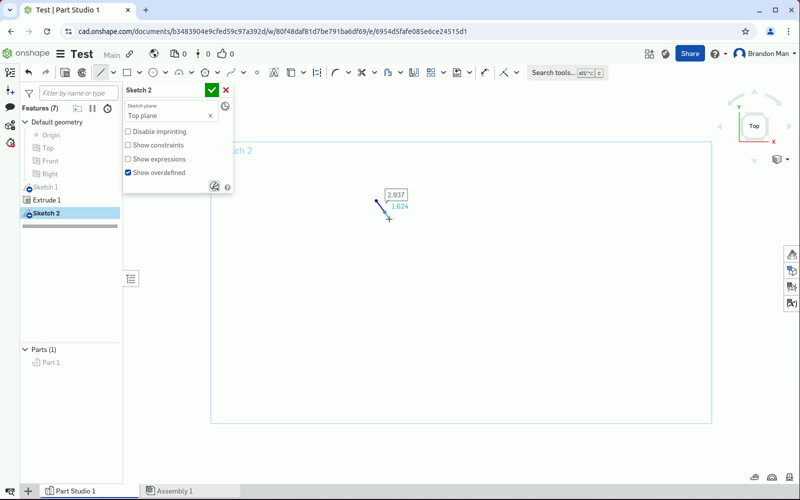
key_up(shift)
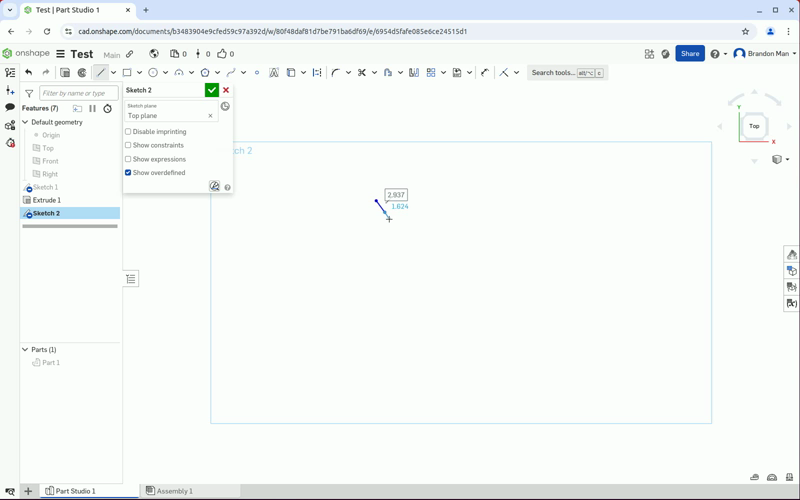
key_down(shift)
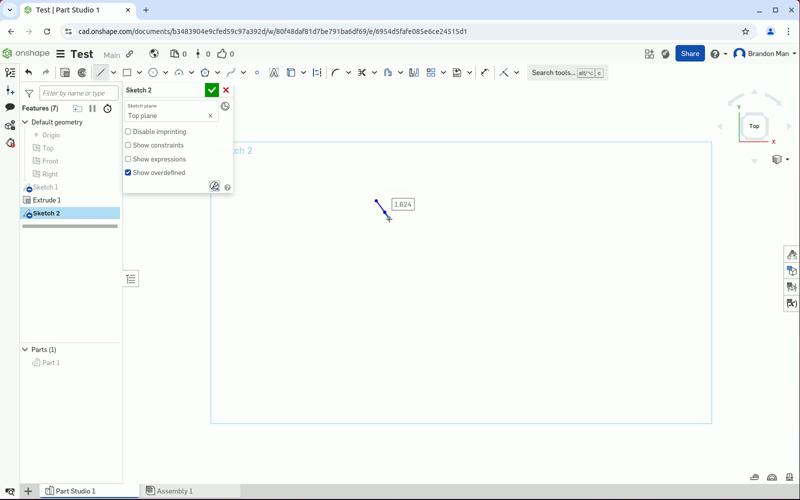
mouse_move(419, 218)
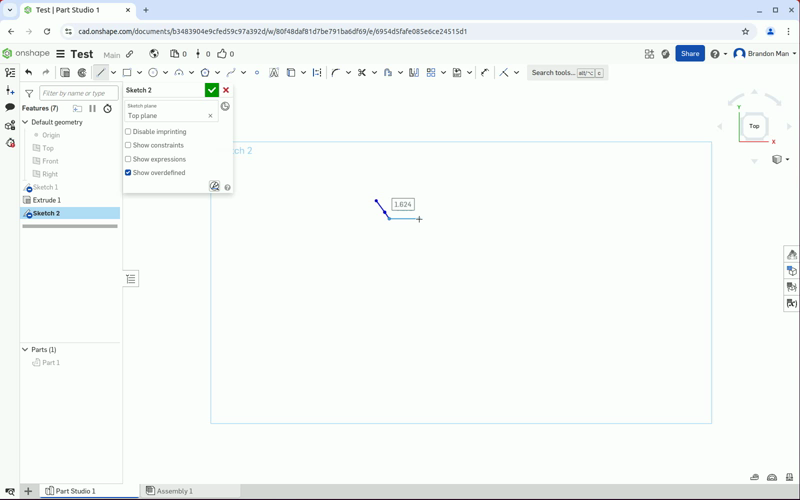
mouse_move(397, 217)
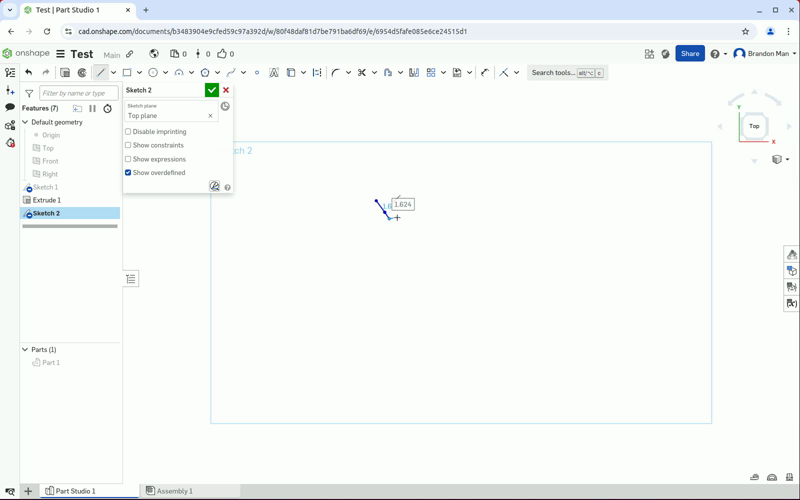
click(397, 217)
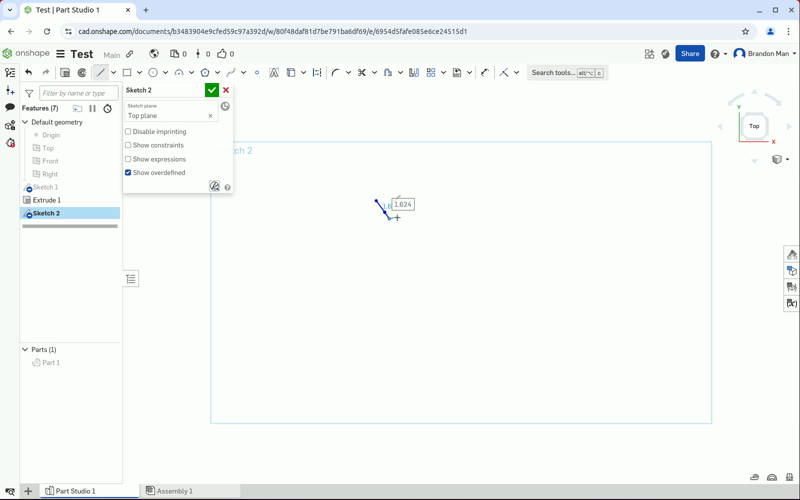
key_up(shift)
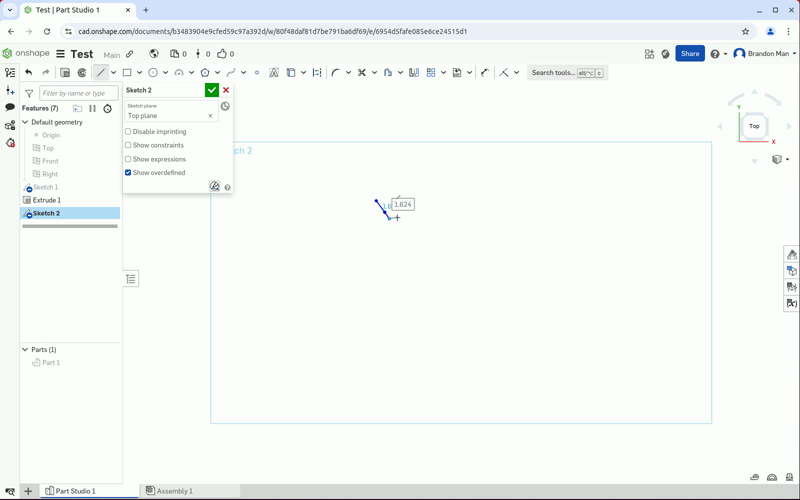
key_down(shift)
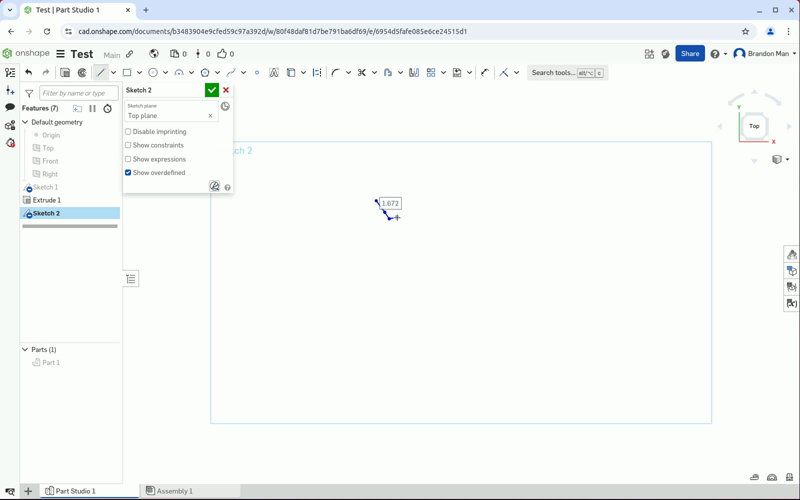
mouse_move(525, 197)
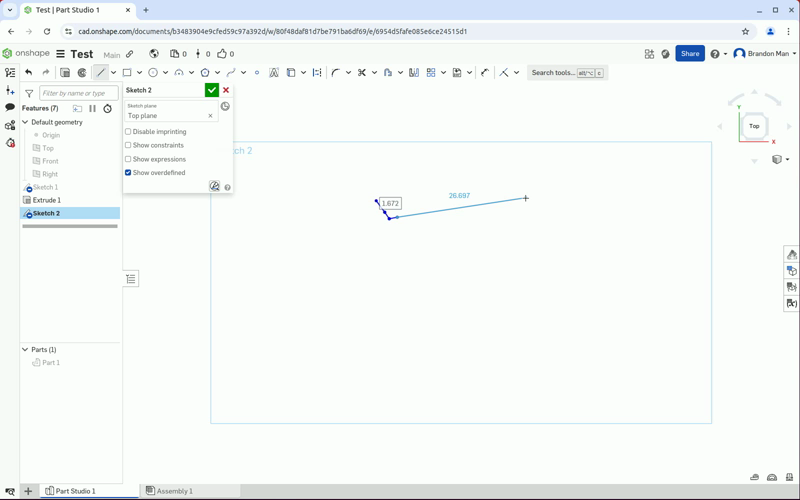
click(525, 197)
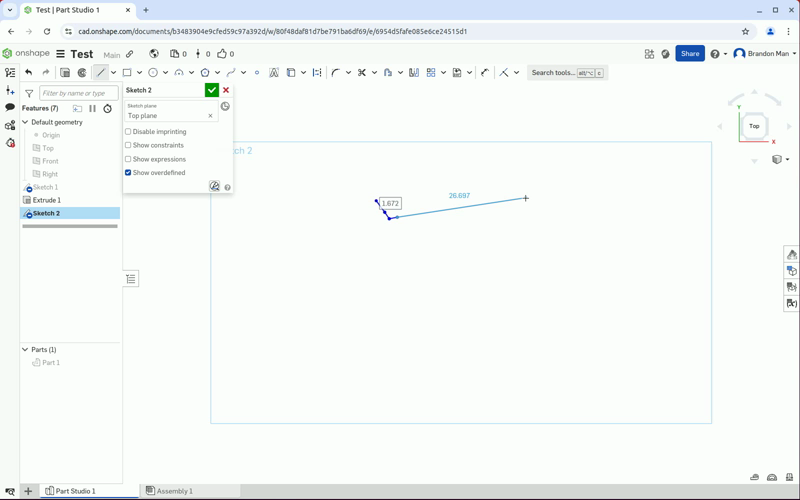
key_up(shift)
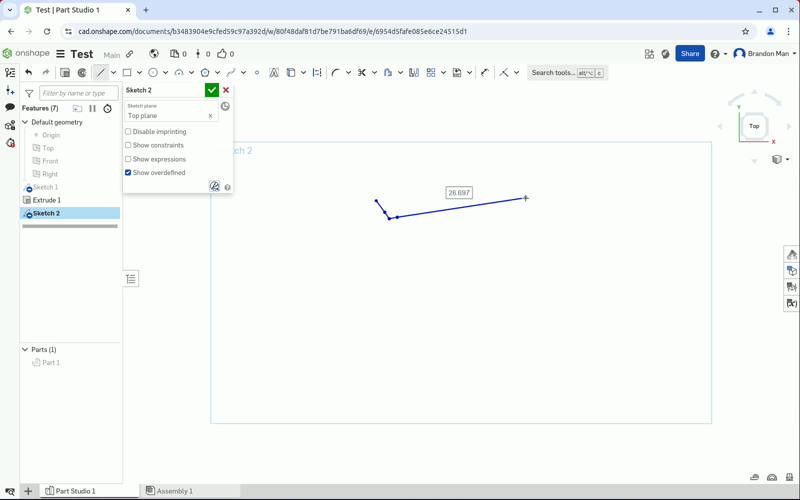
key(esc)
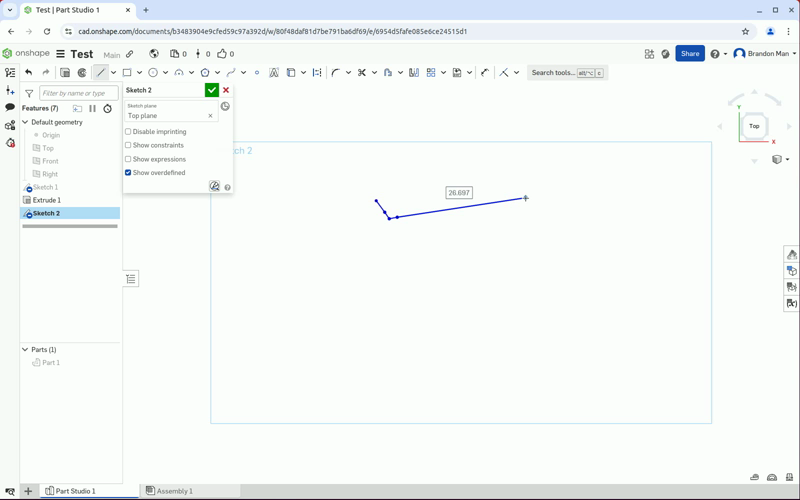
key(a)
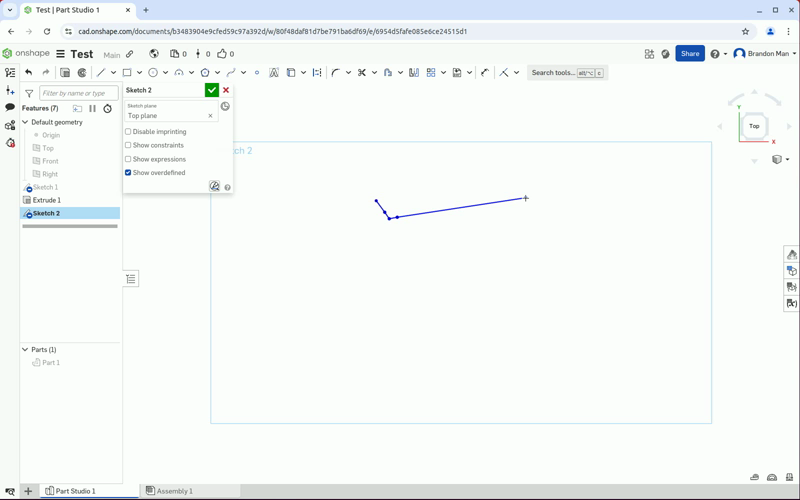
mouse_move(525, 197)
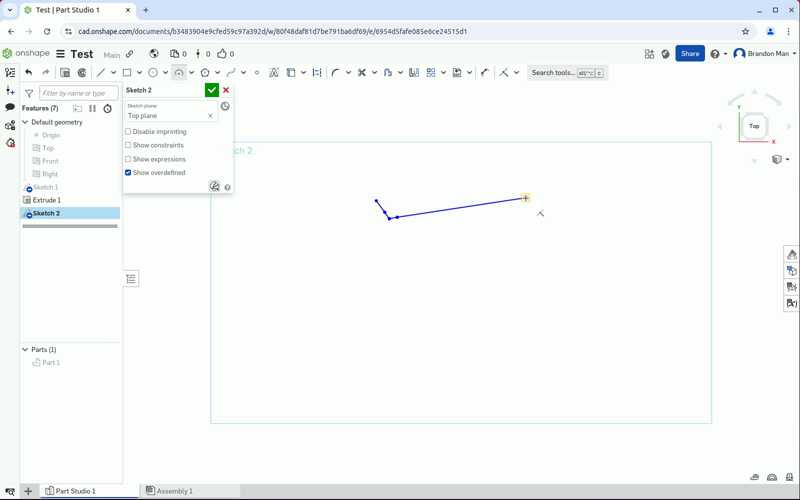
click(525, 197)
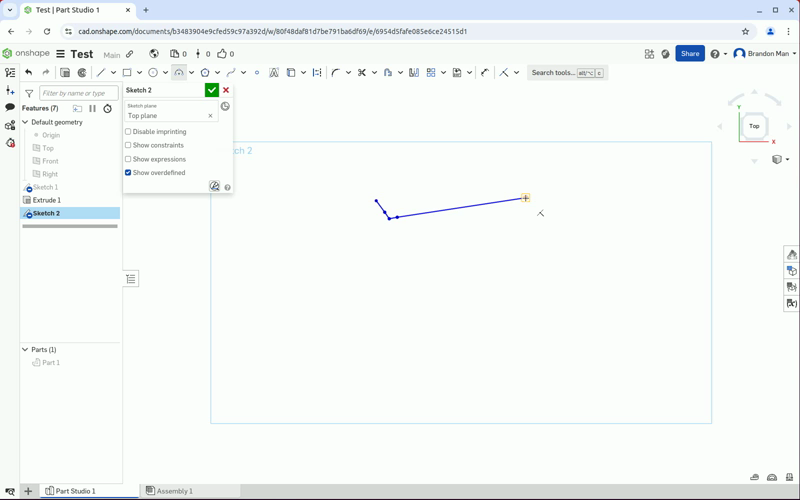
key_down(shift)
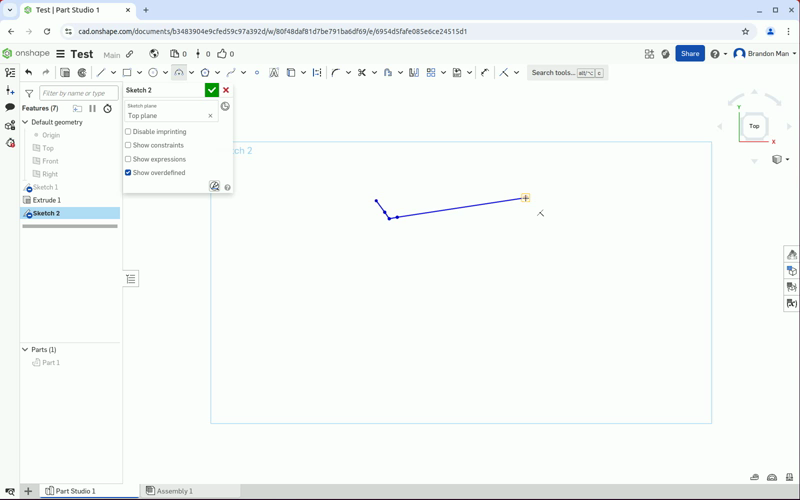
mouse_move(529, 189)
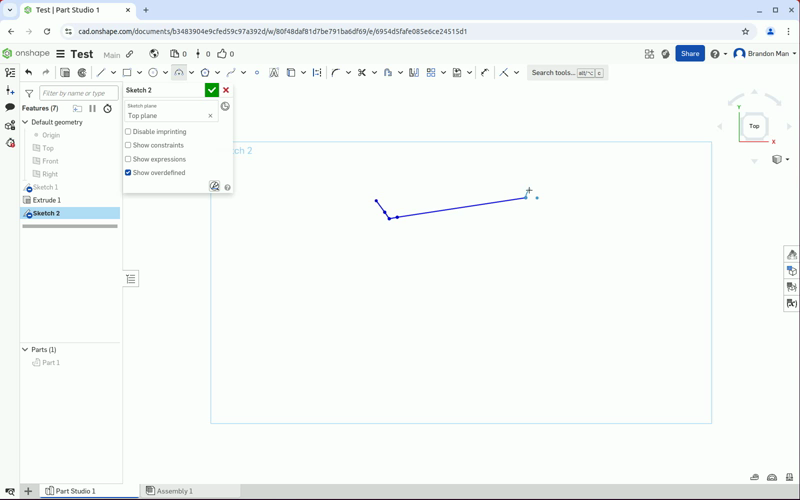
click(529, 189)
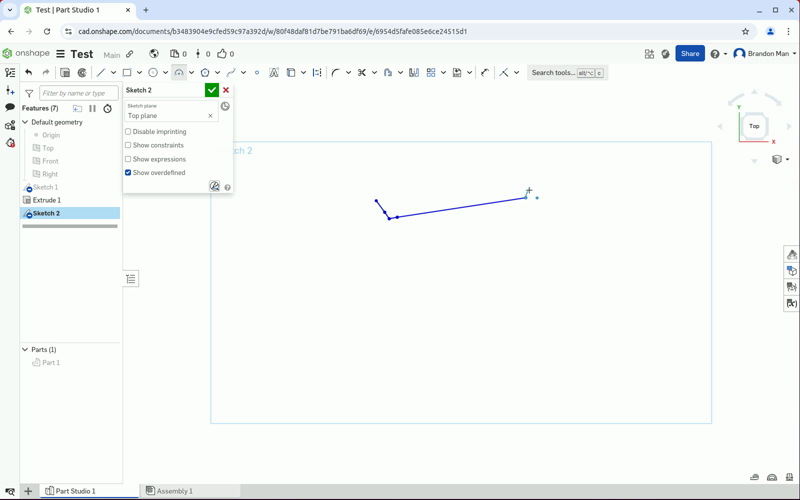
mouse_move(529, 194)
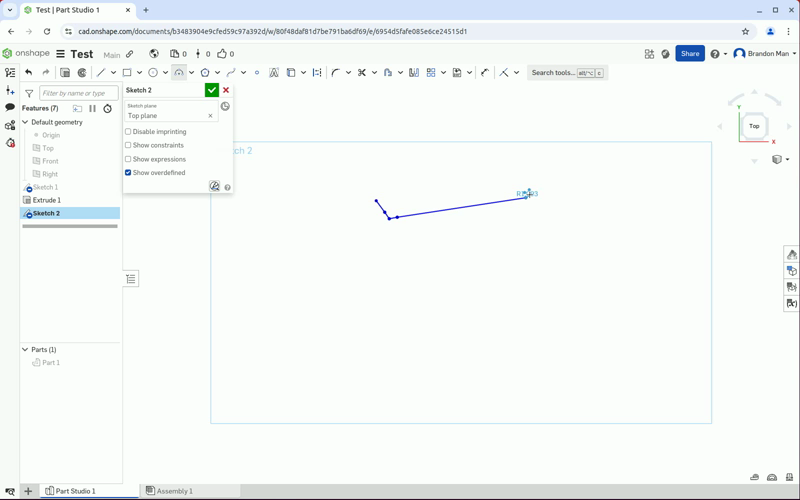
click(529, 194)
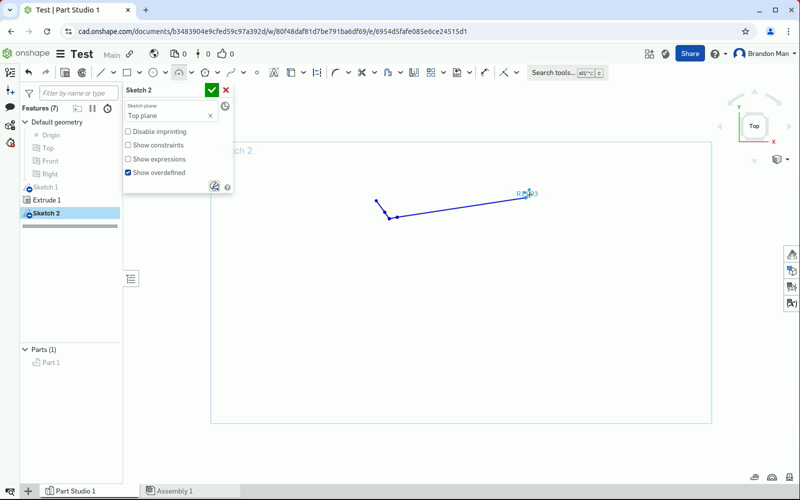
key_up(shift)
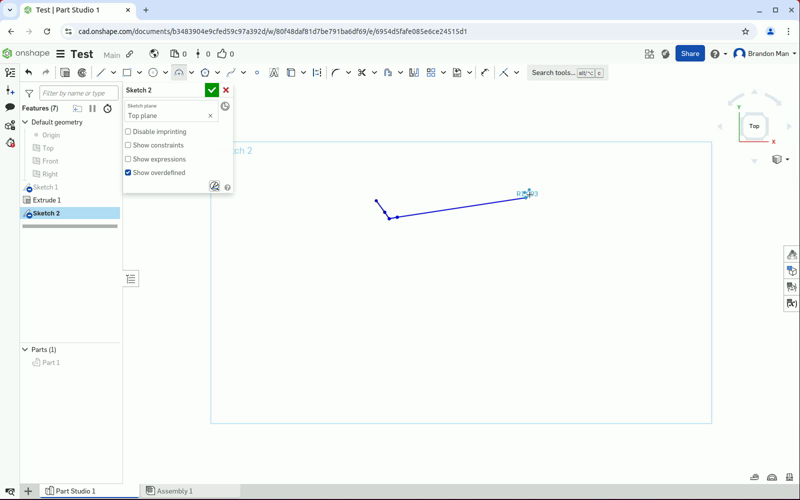
key(esc)
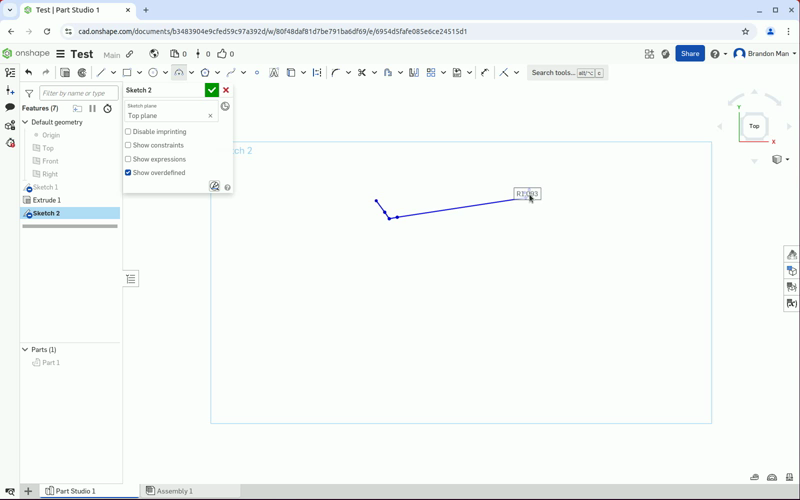
key(l)
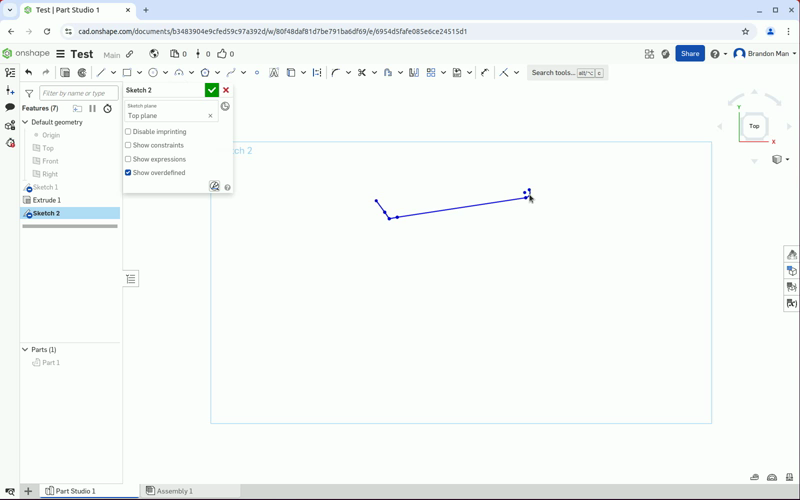
mouse_move(529, 189)
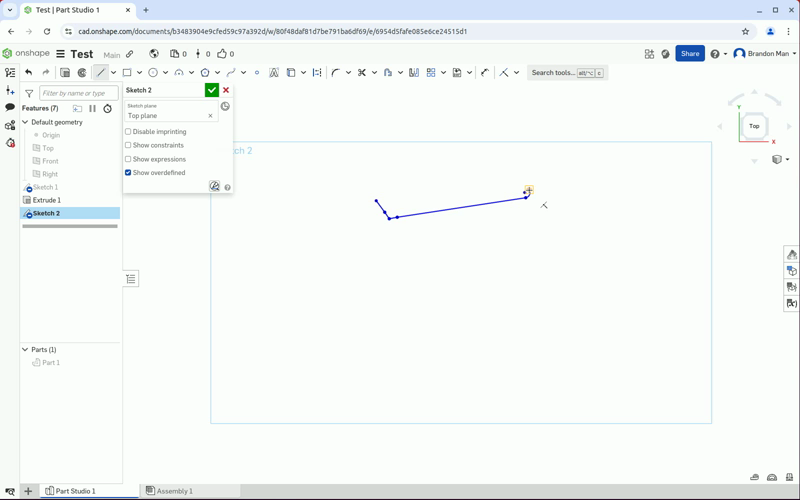
click(529, 189)
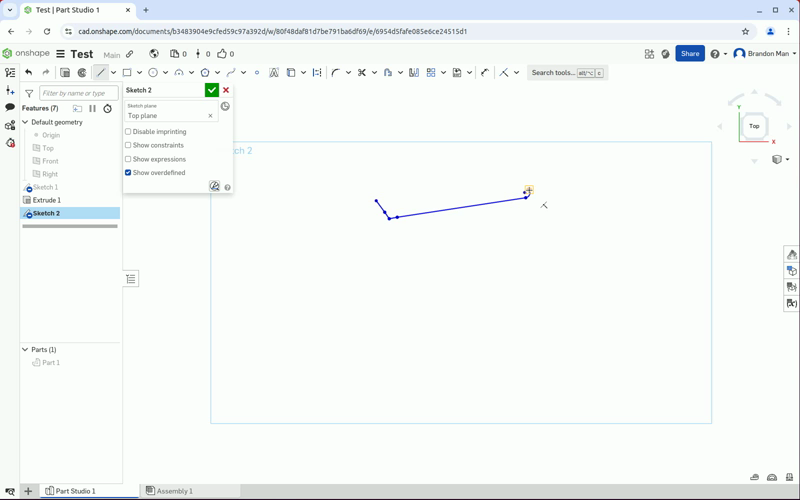
key_down(shift)
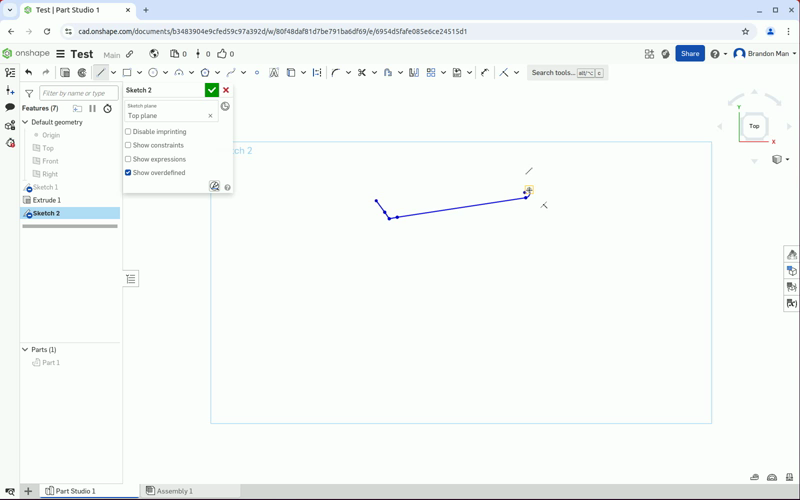
mouse_move(559, 189)
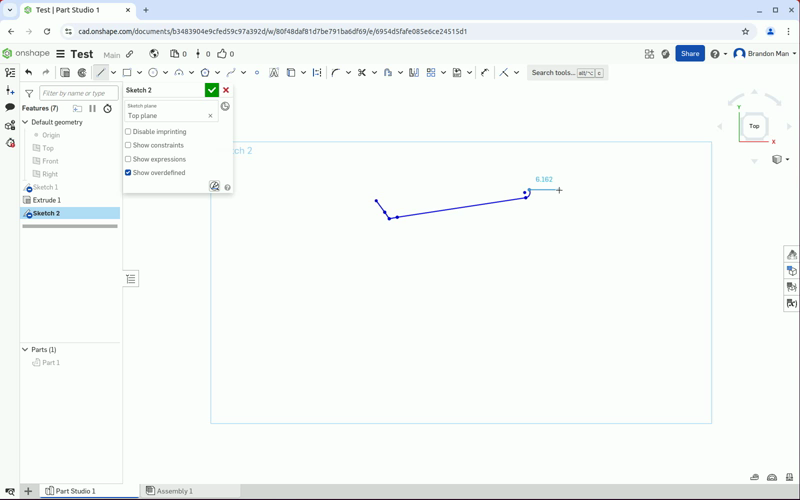
mouse_move(519, 174)
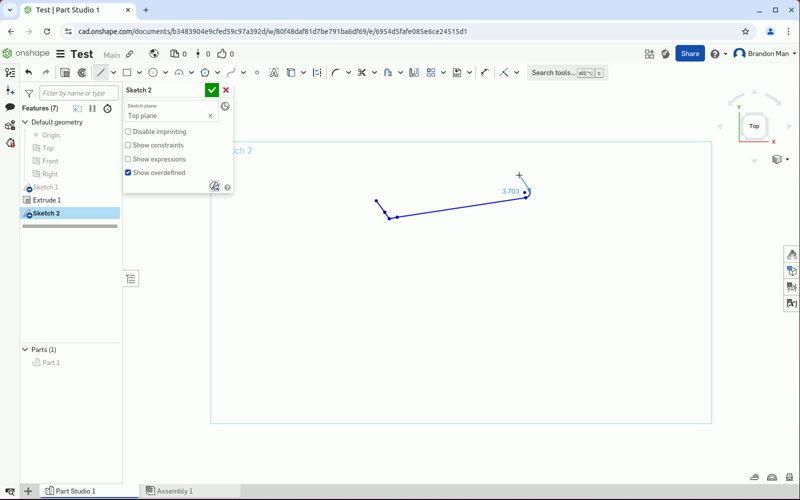
click(519, 174)
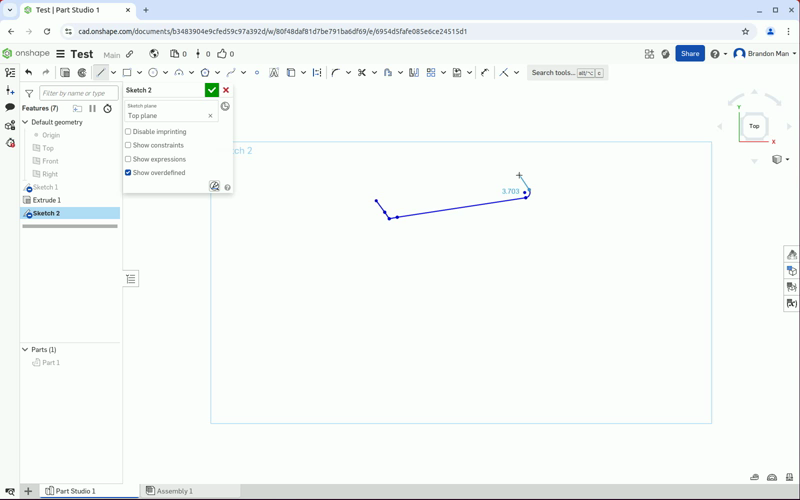
key_up(shift)
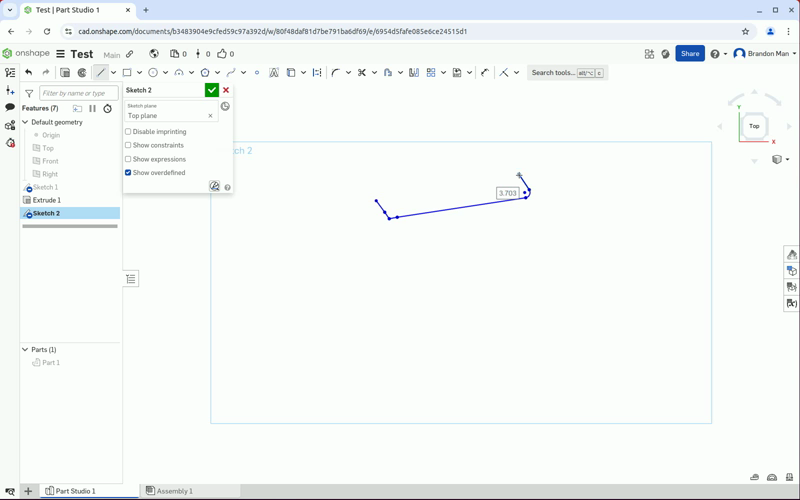
key_down(shift)
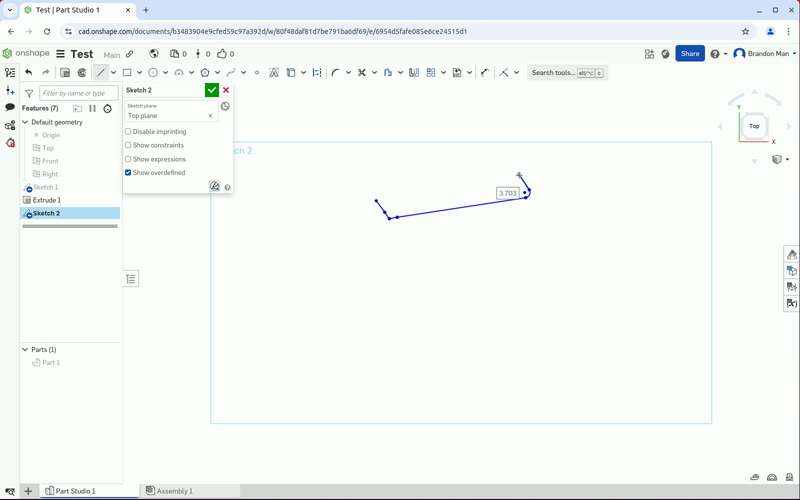
mouse_move(549, 174)
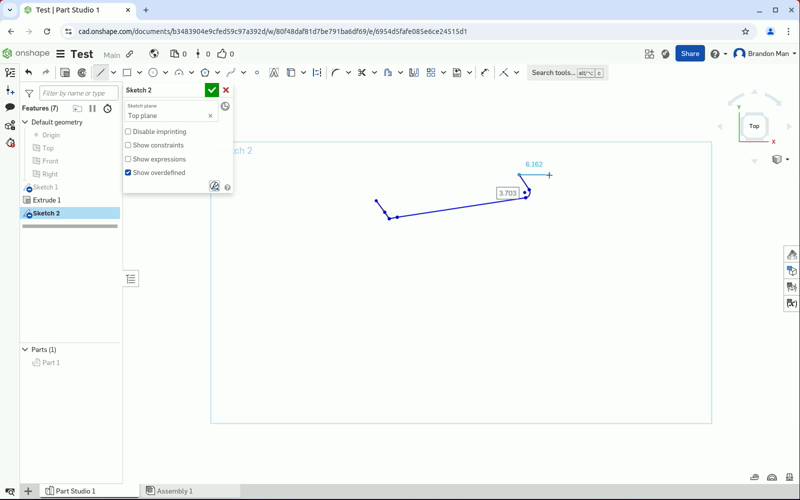
mouse_move(517, 173)
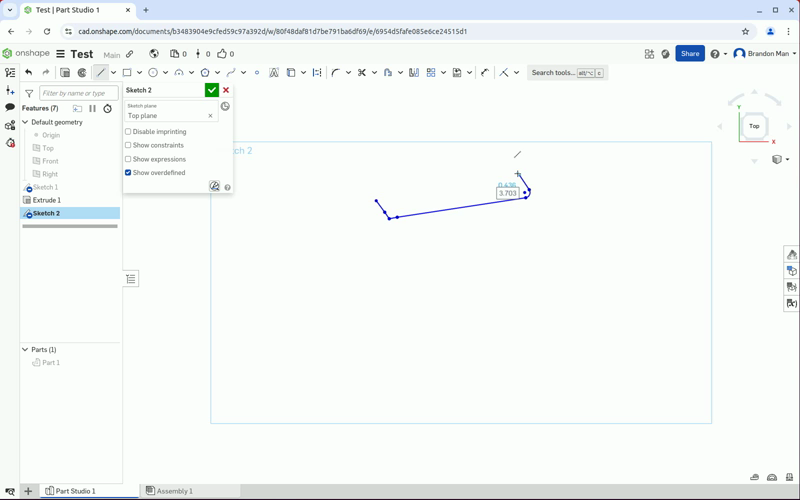
scroll(6)
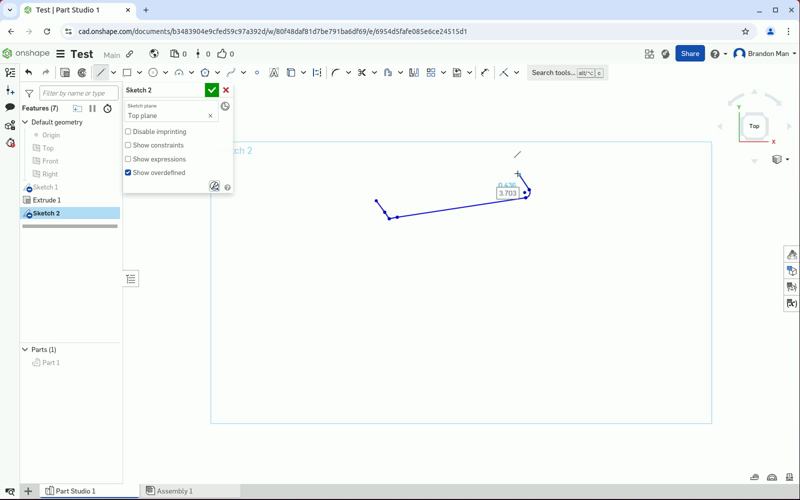
scroll(6)
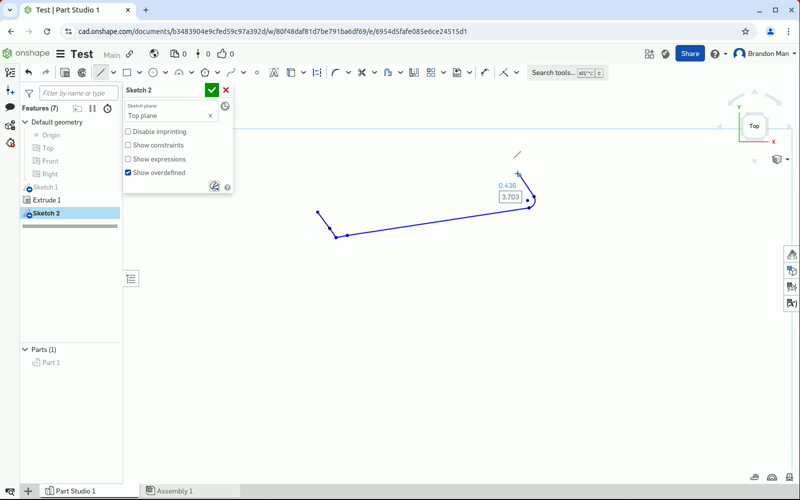
scroll(6)
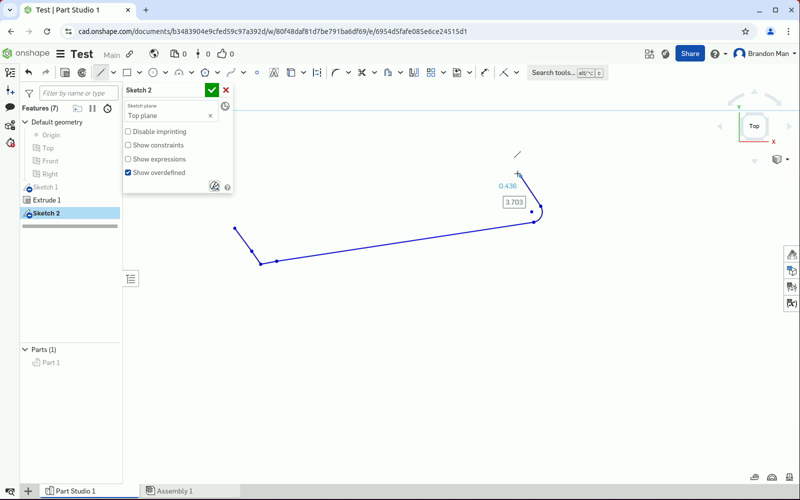
scroll(6)
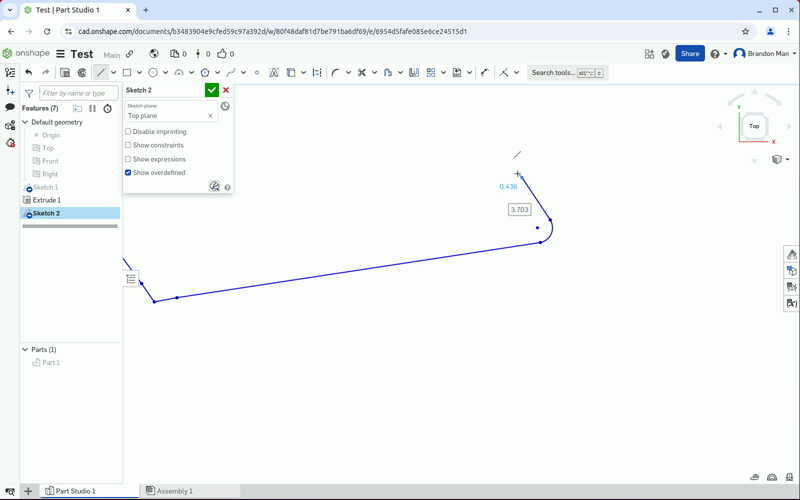
scroll(6)
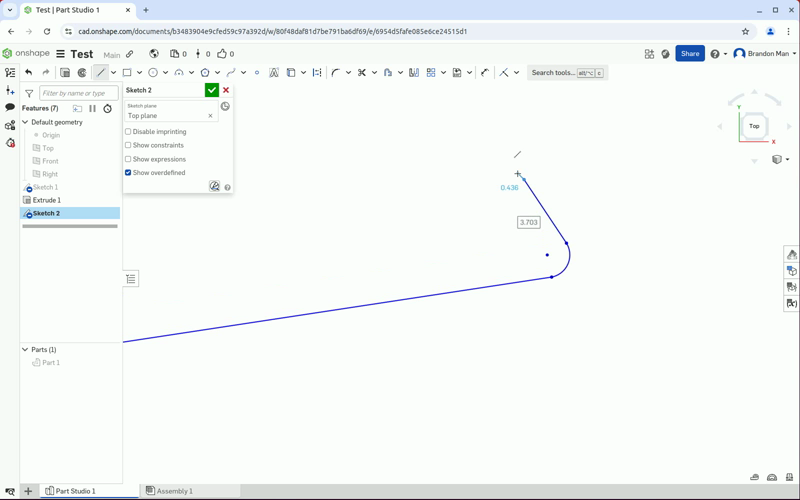
scroll(6)
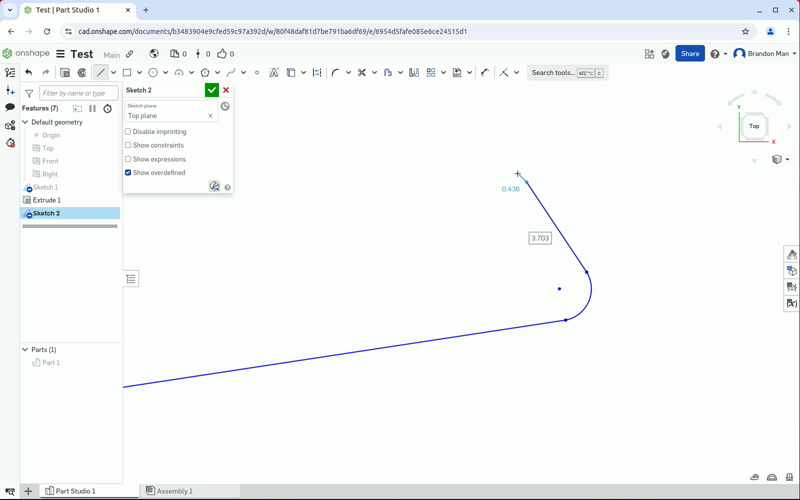
scroll(6)
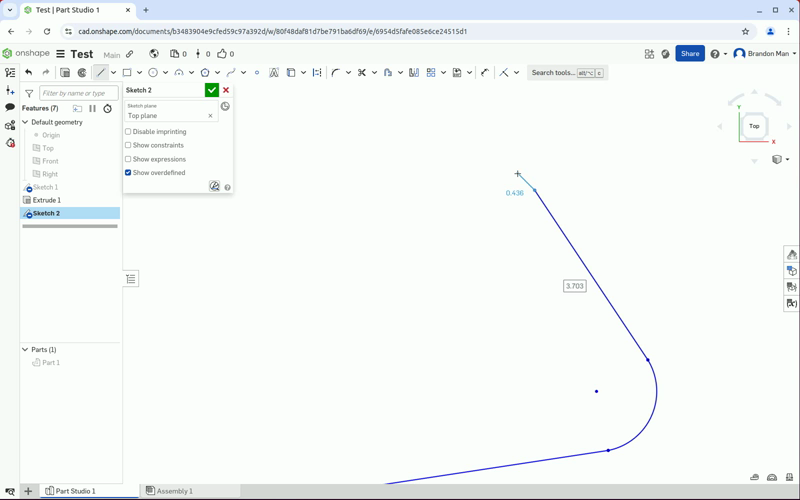
click(517, 173)
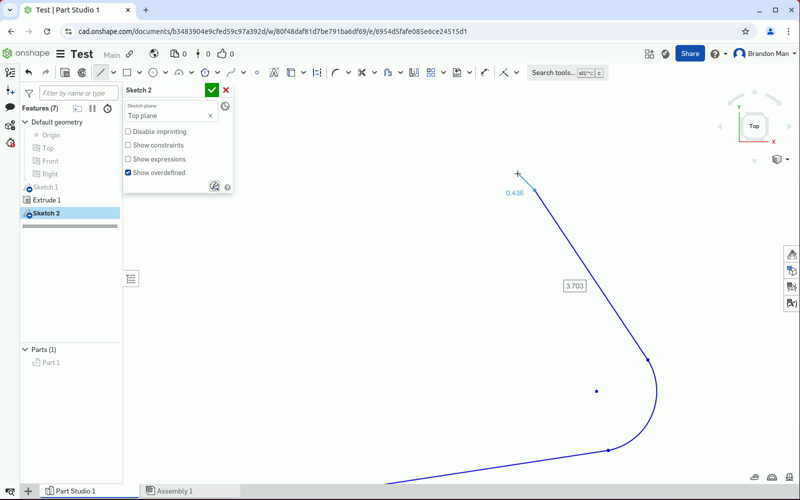
scroll(-6)
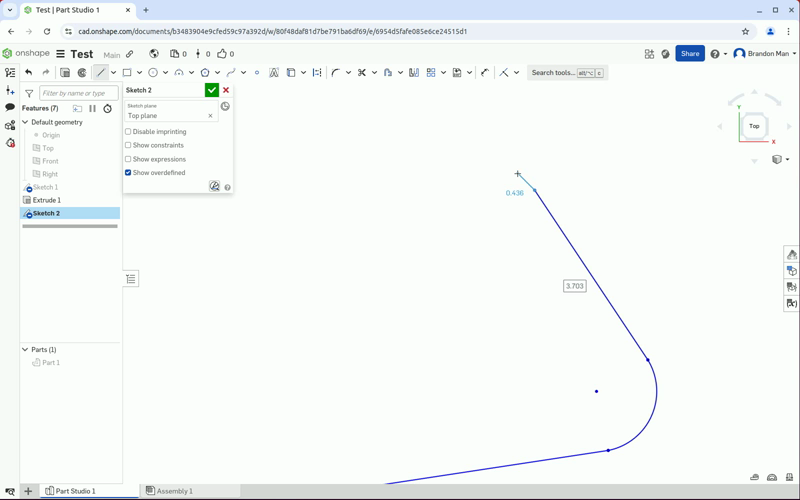
scroll(-6)
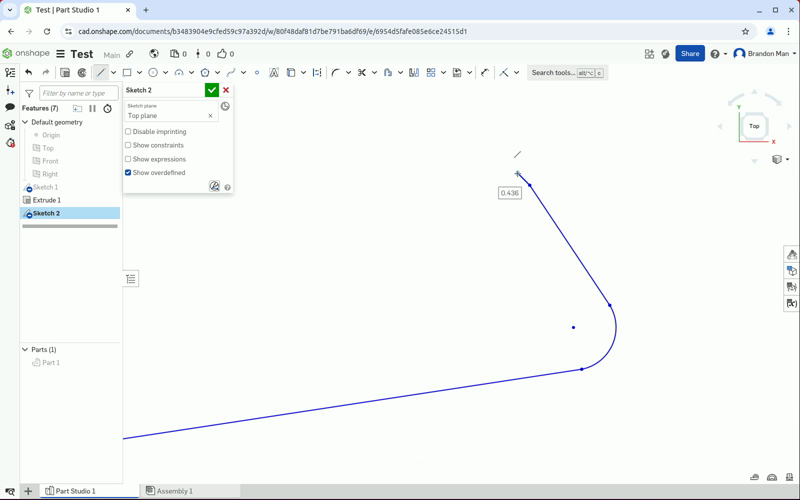
scroll(-6)
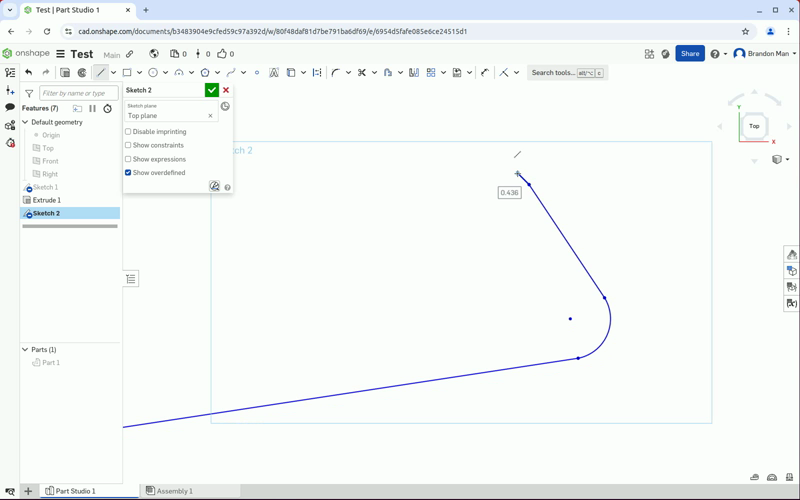
scroll(-6)
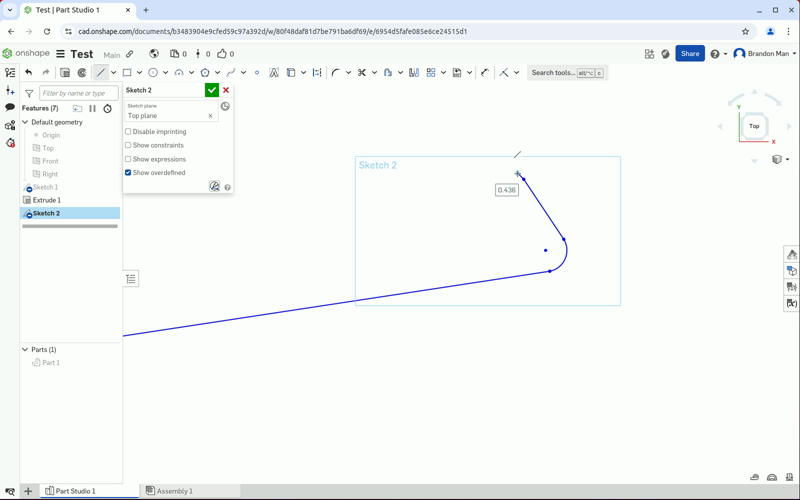
scroll(-6)
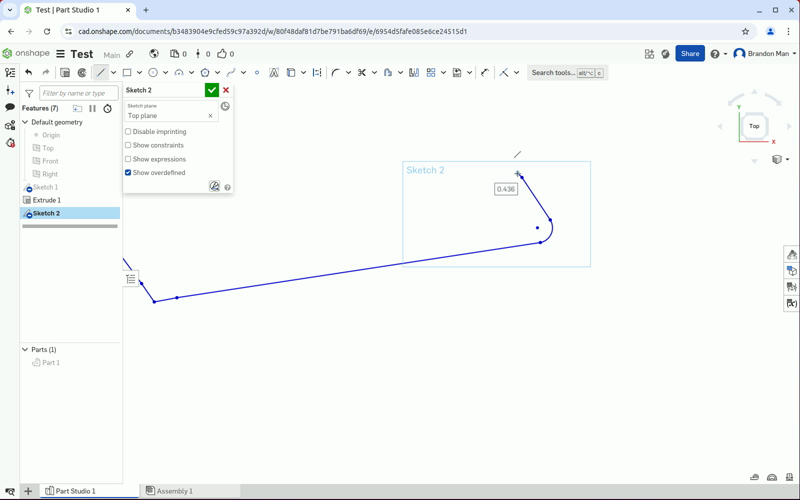
scroll(-6)
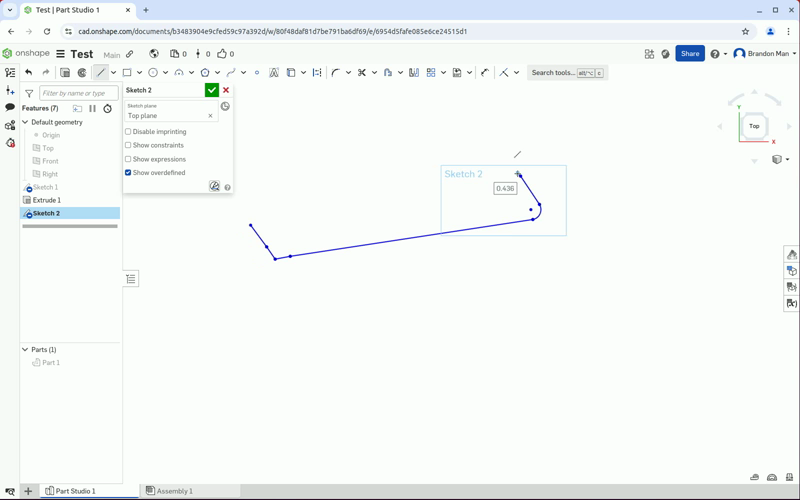
scroll(-6)
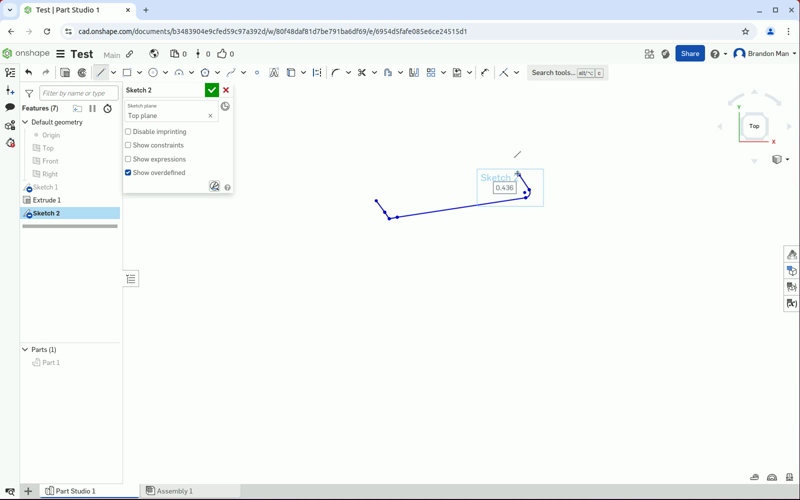
key_up(shift)
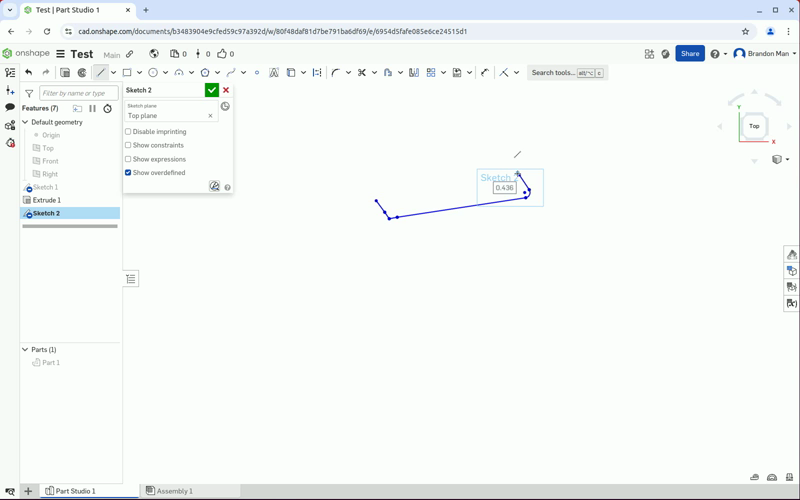
key(esc)
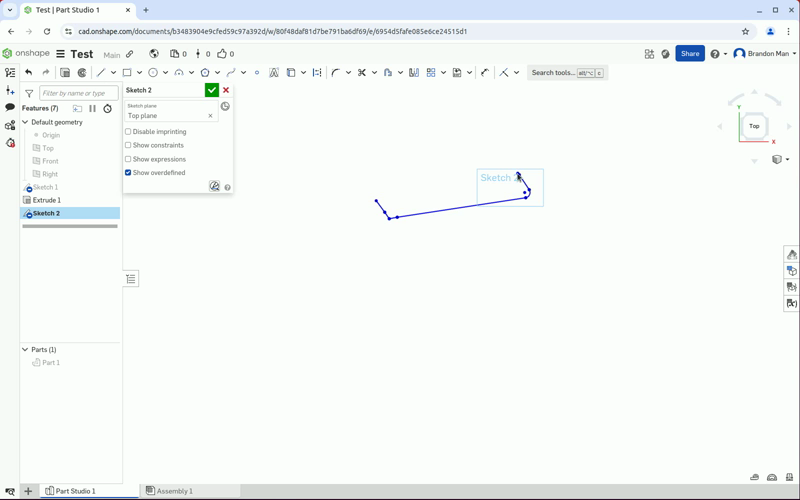
key(a)
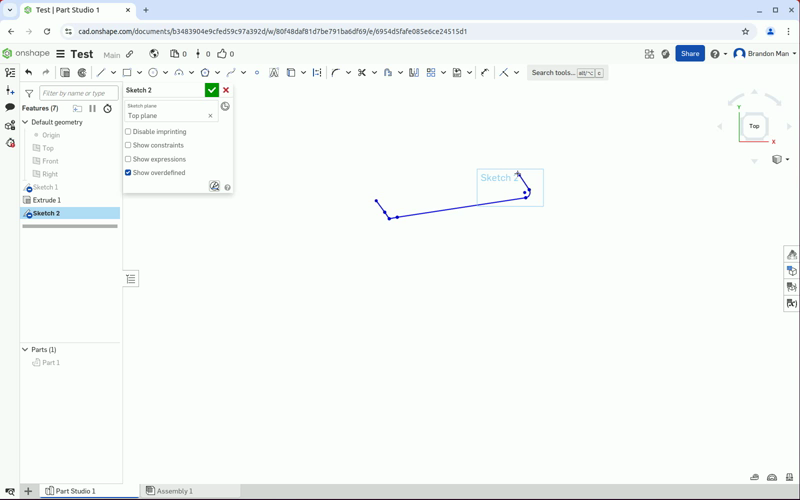
mouse_move(517, 173)
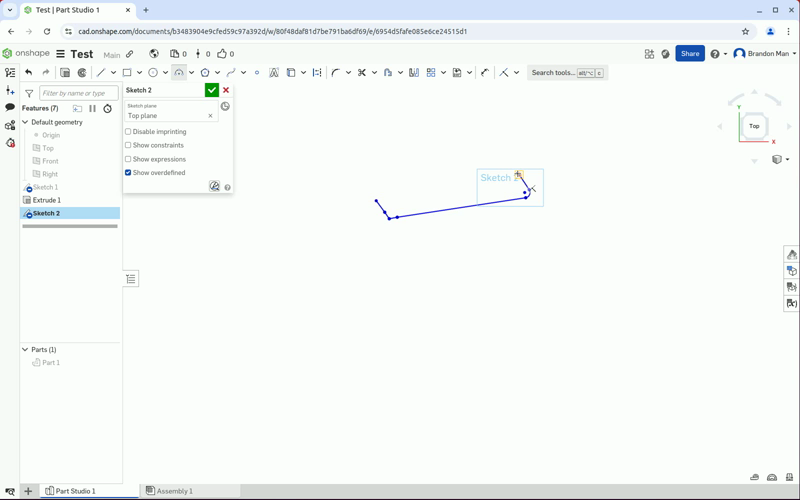
scroll(6)
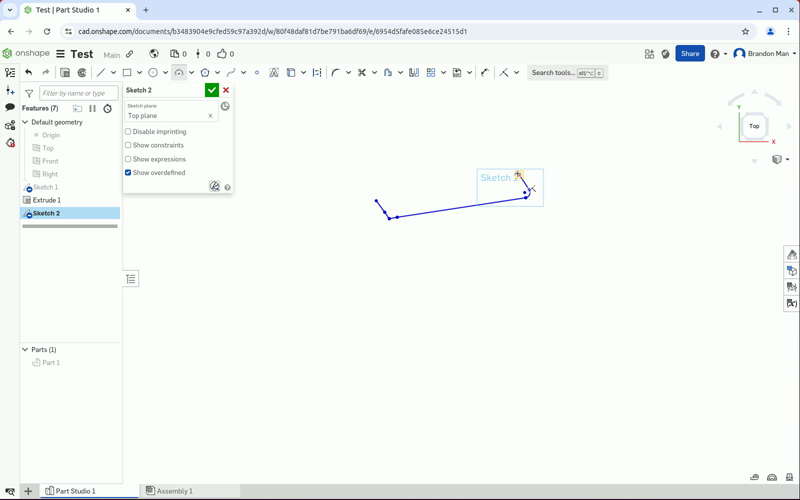
scroll(6)
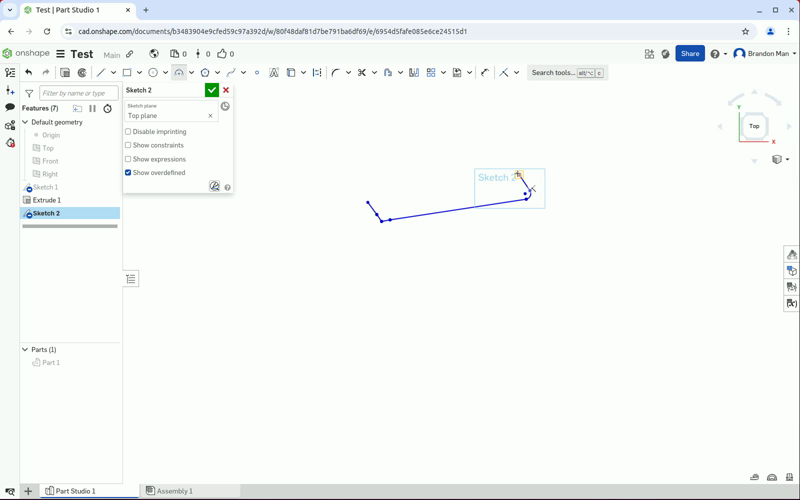
scroll(6)
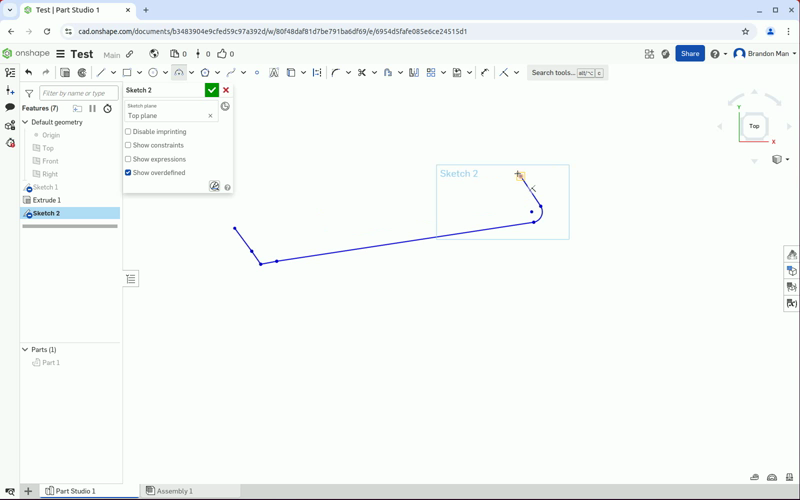
scroll(6)
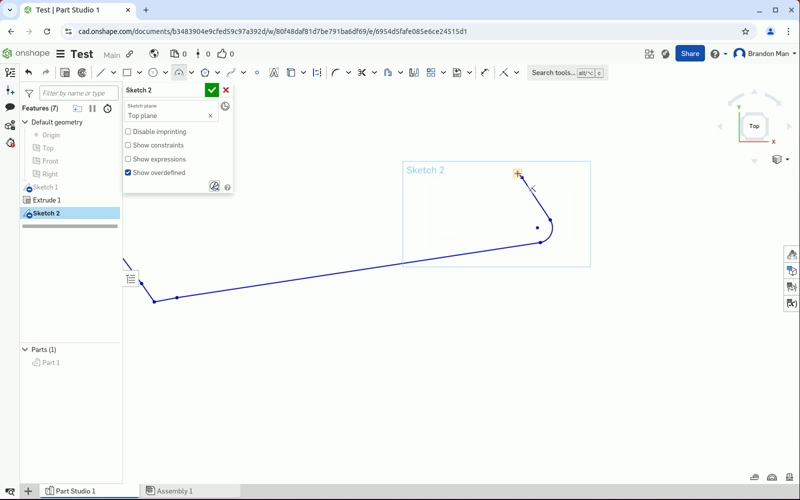
scroll(6)
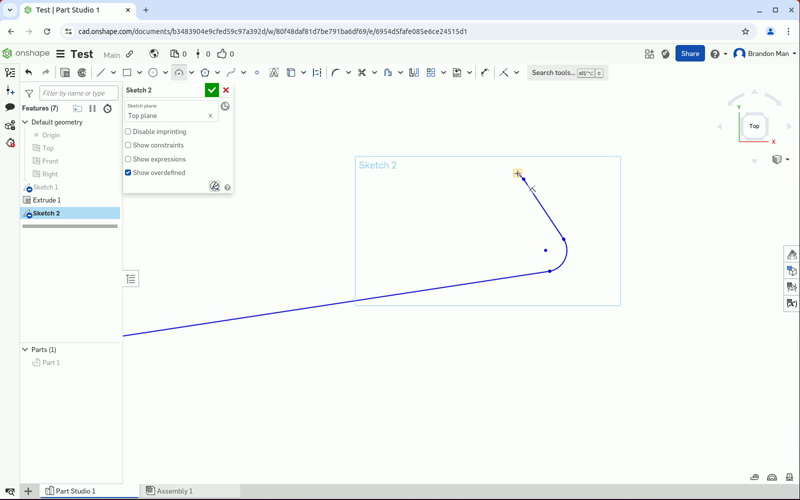
scroll(6)
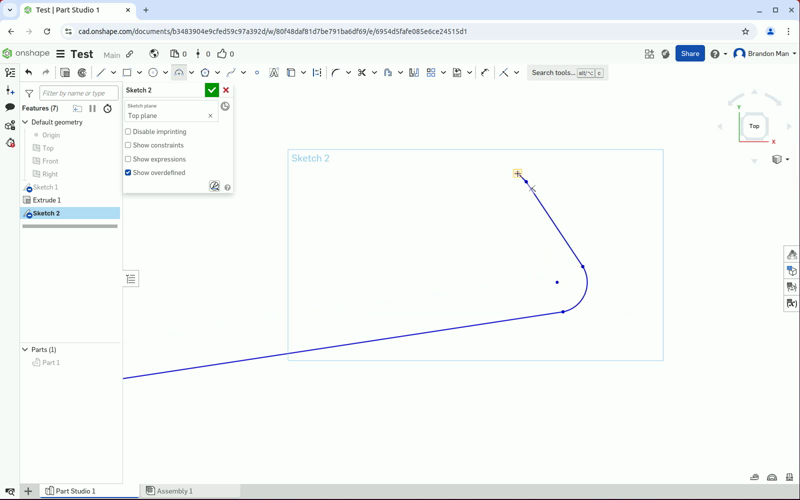
scroll(6)
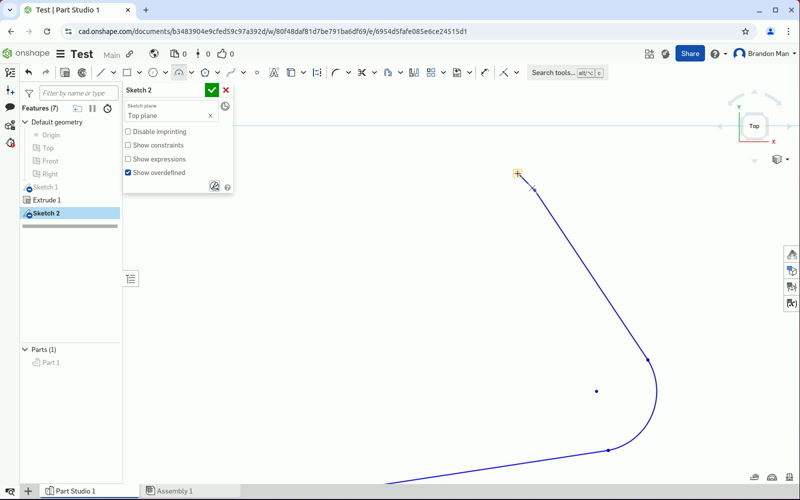
click(517, 173)
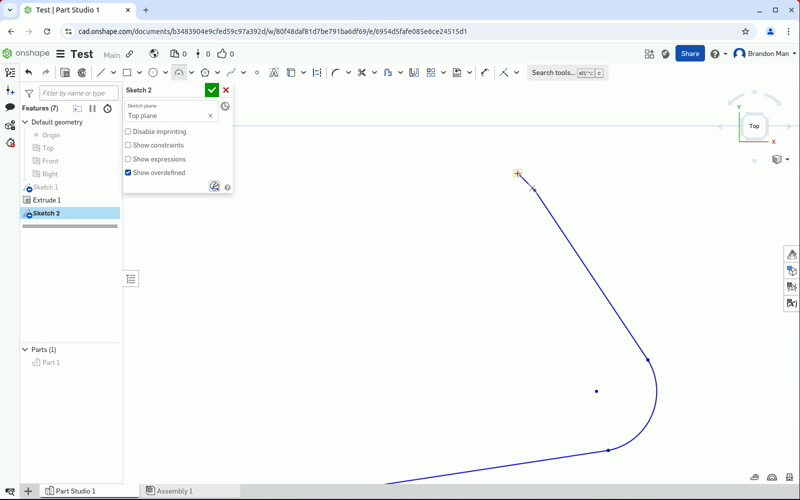
scroll(-6)
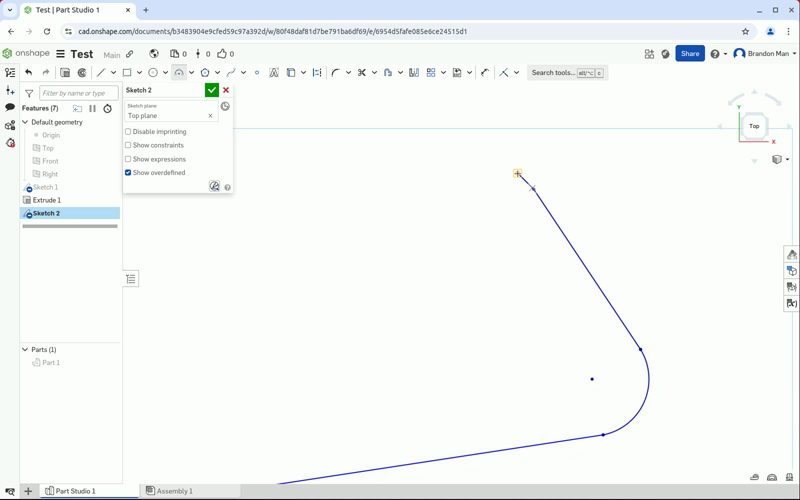
scroll(-6)
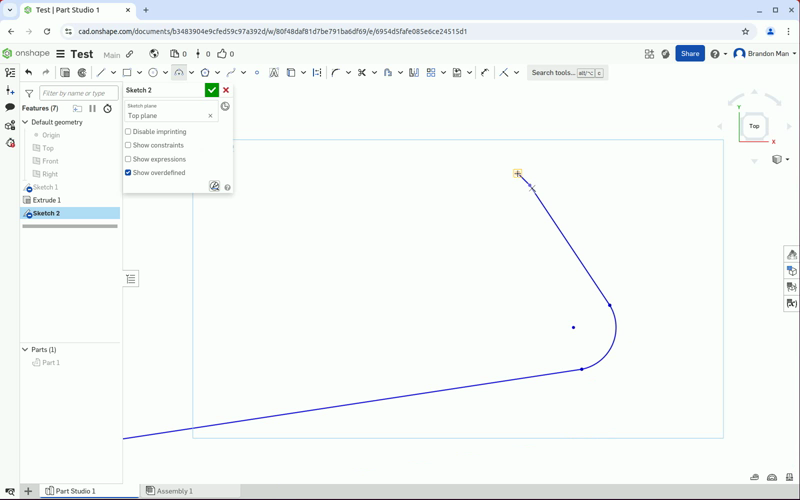
scroll(-6)
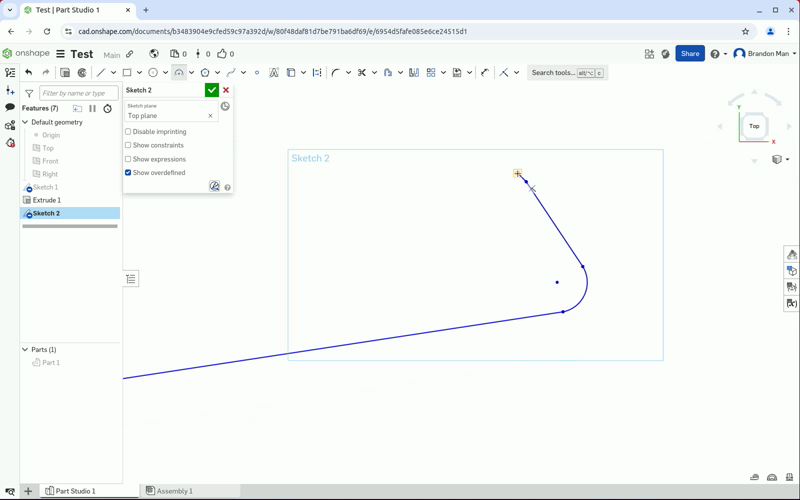
scroll(-6)
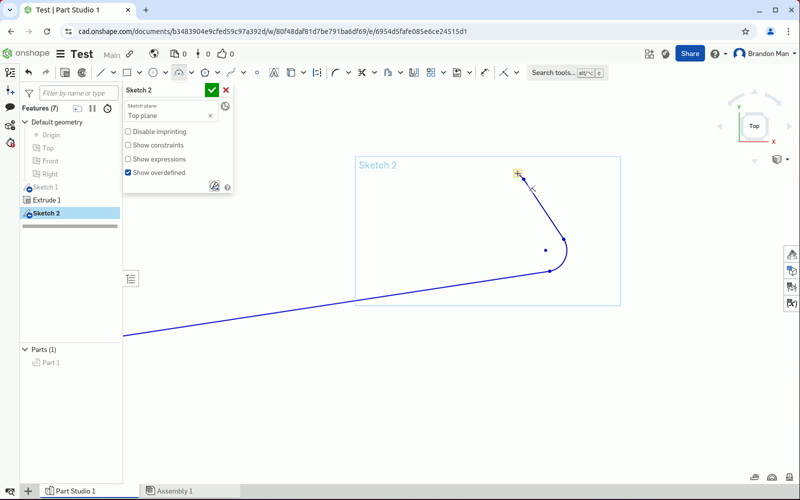
scroll(-6)
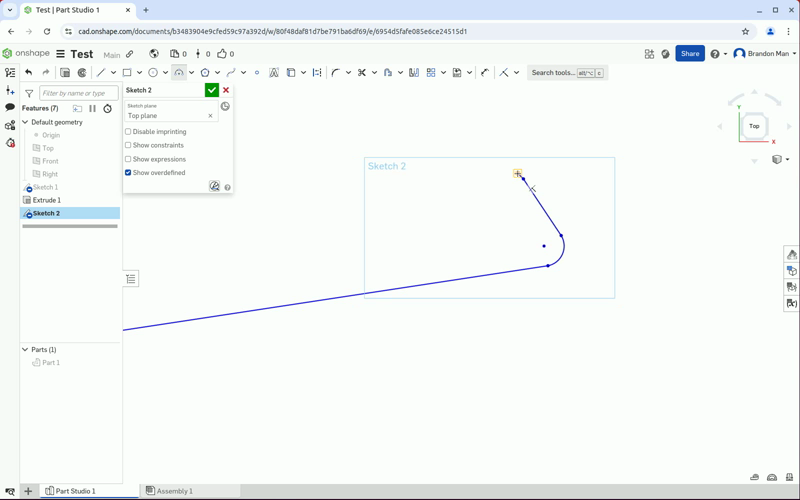
scroll(-6)
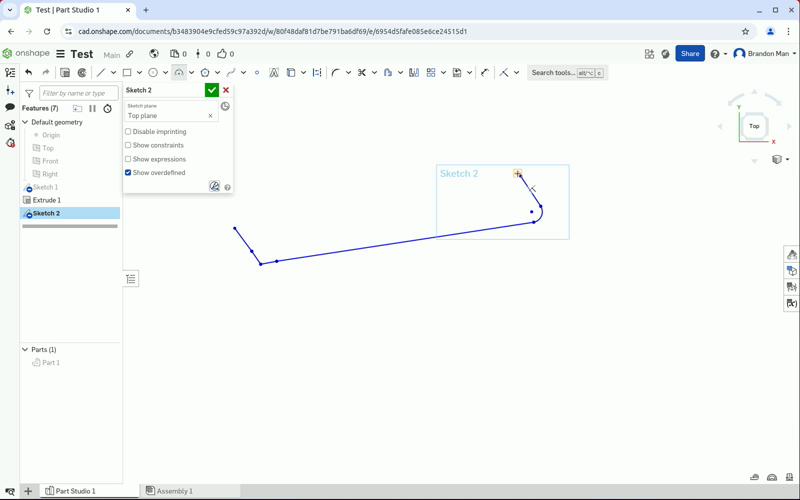
scroll(-6)
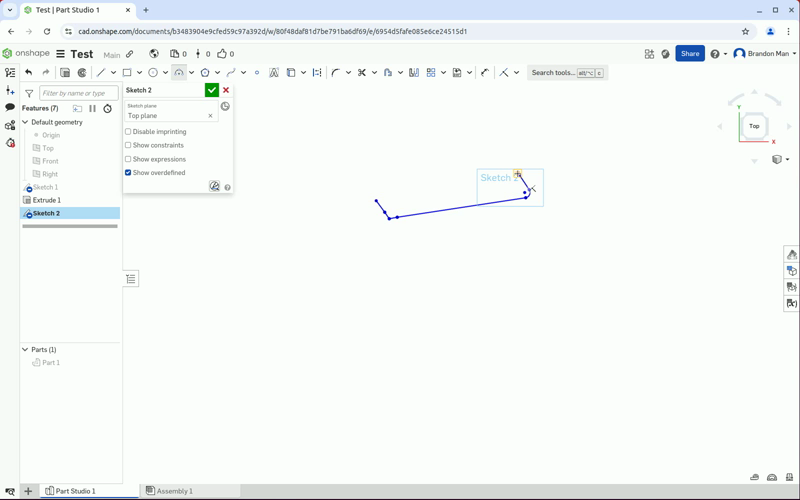
key_down(shift)
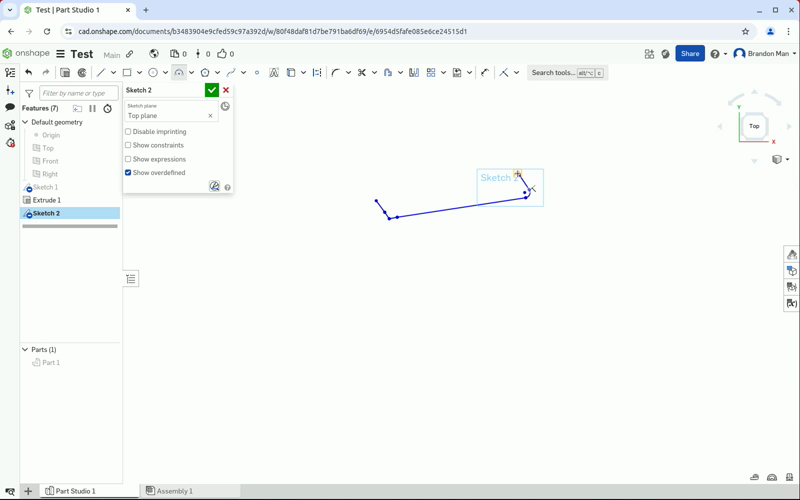
mouse_move(513, 170)
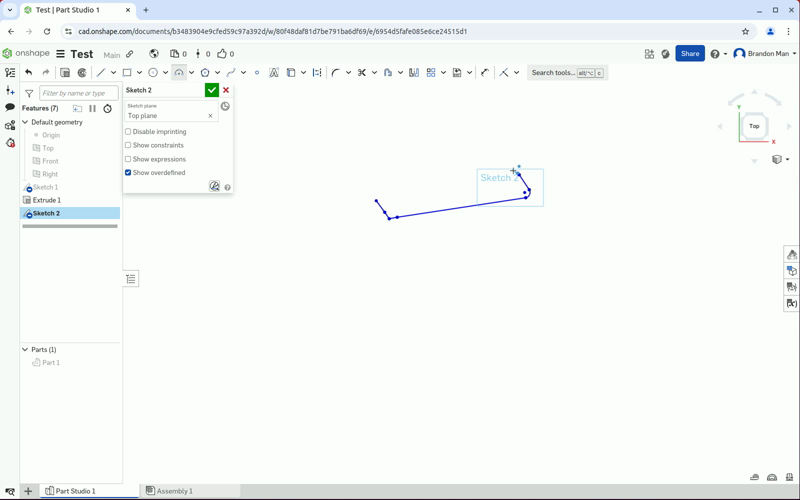
scroll(6)
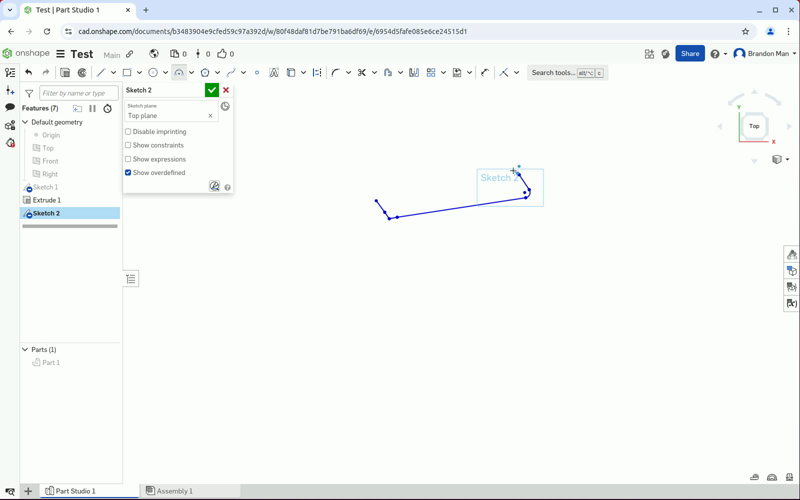
scroll(6)
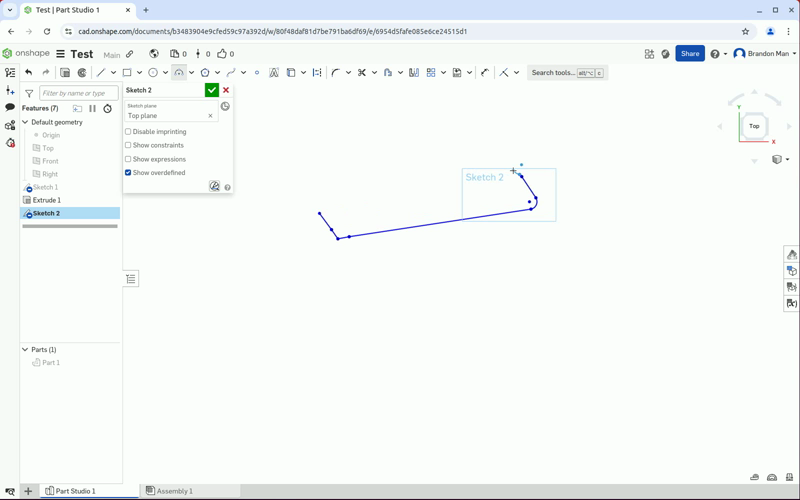
scroll(6)
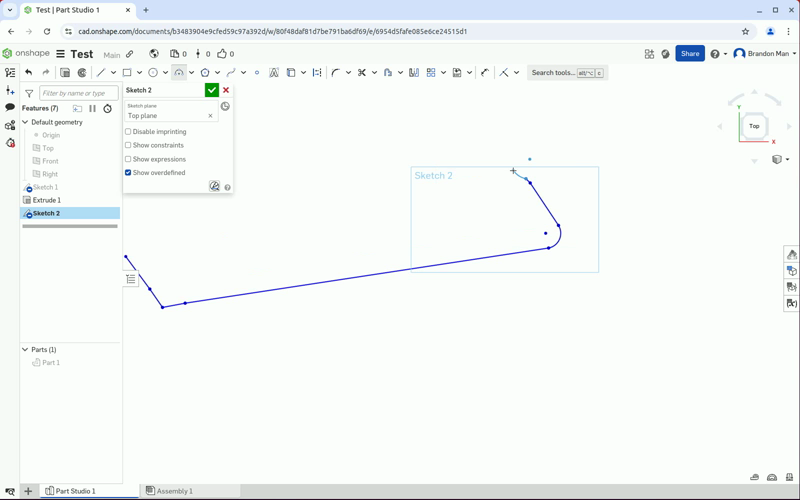
scroll(6)
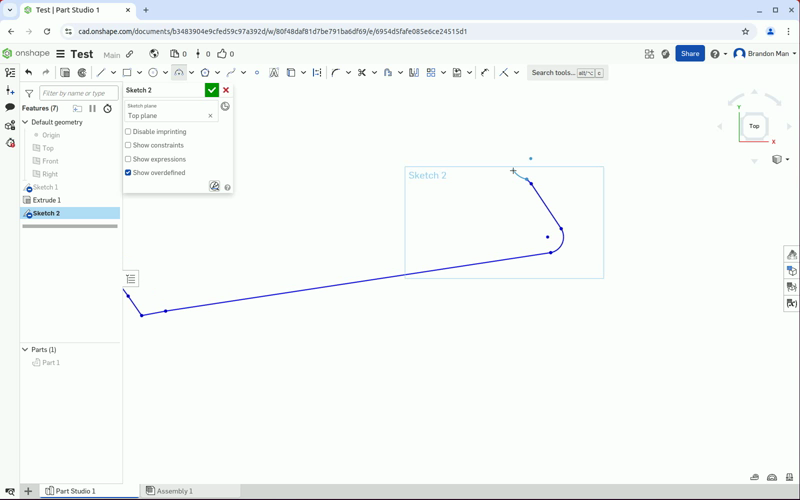
scroll(6)
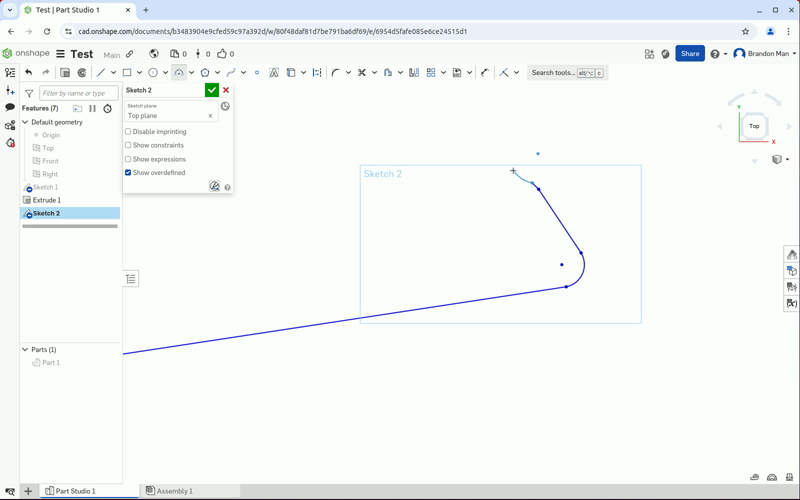
scroll(6)
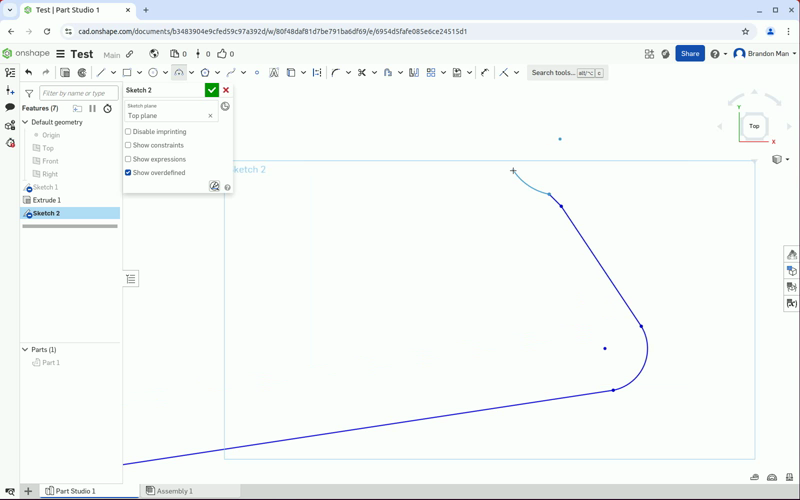
scroll(6)
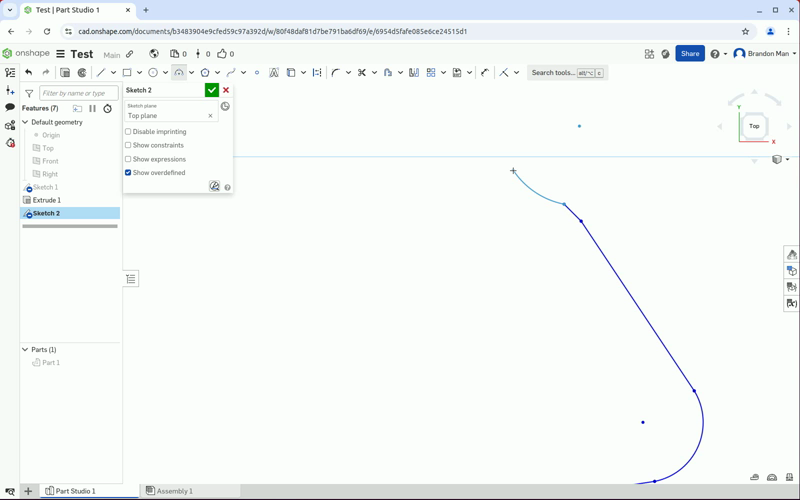
click(513, 170)
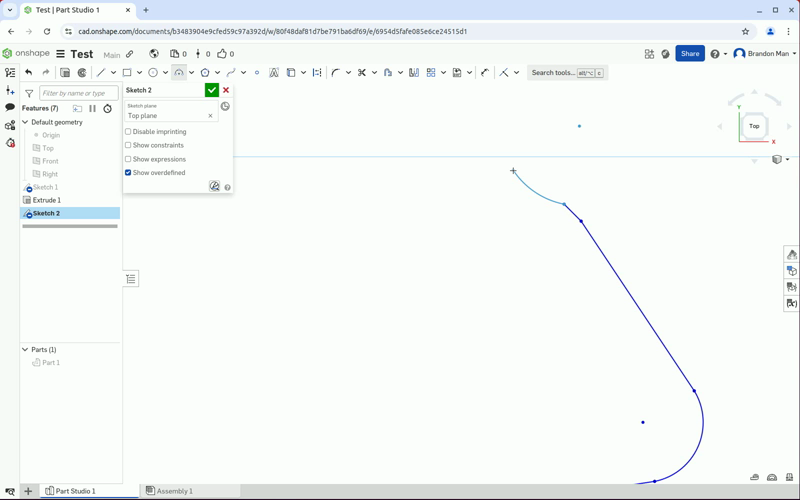
scroll(-6)
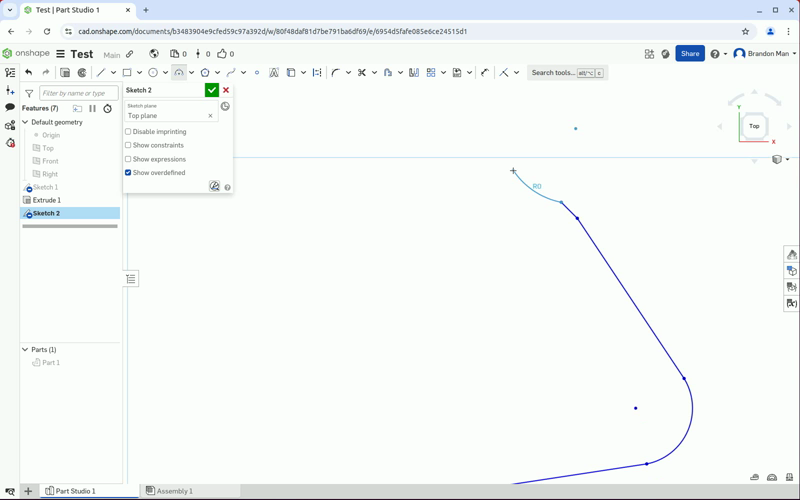
scroll(-6)
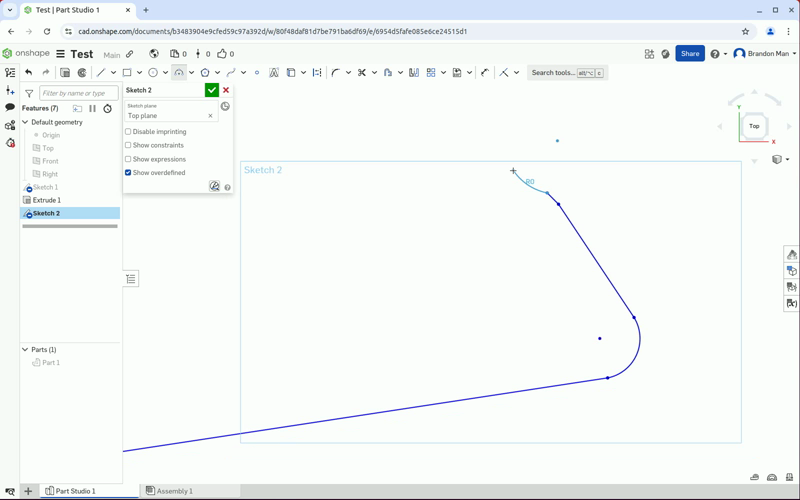
scroll(-6)
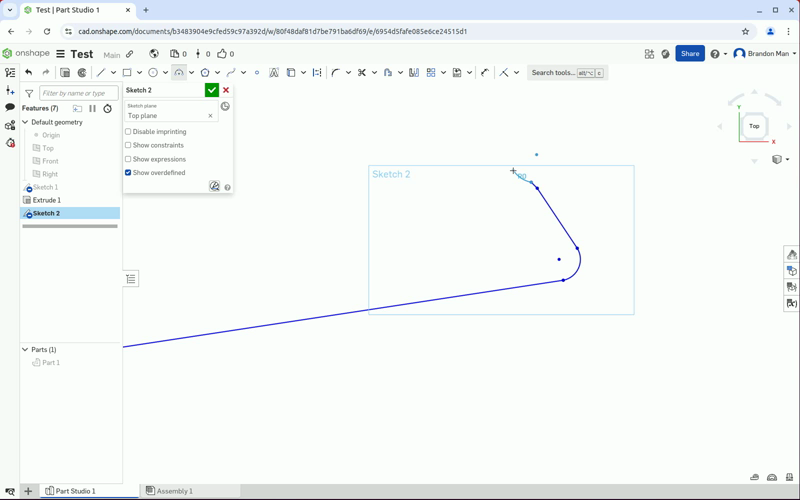
scroll(-6)
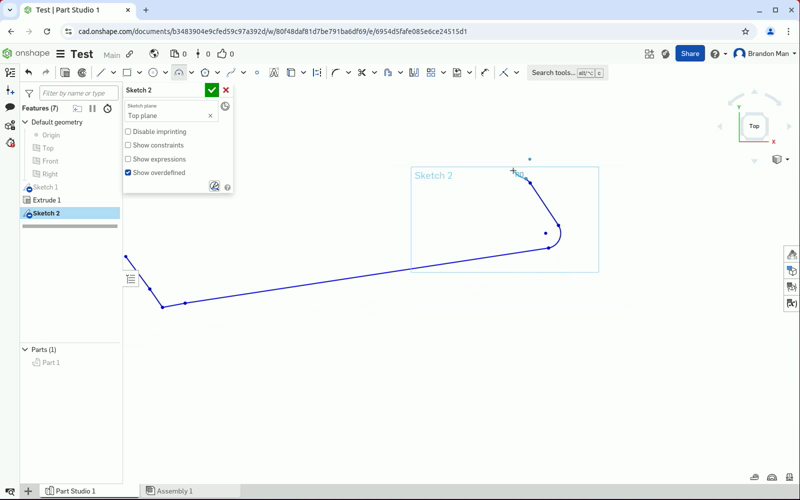
scroll(-6)
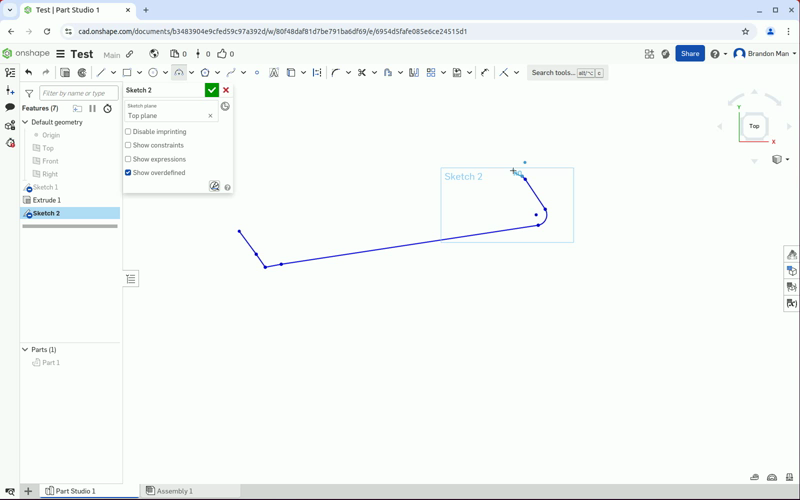
scroll(-6)
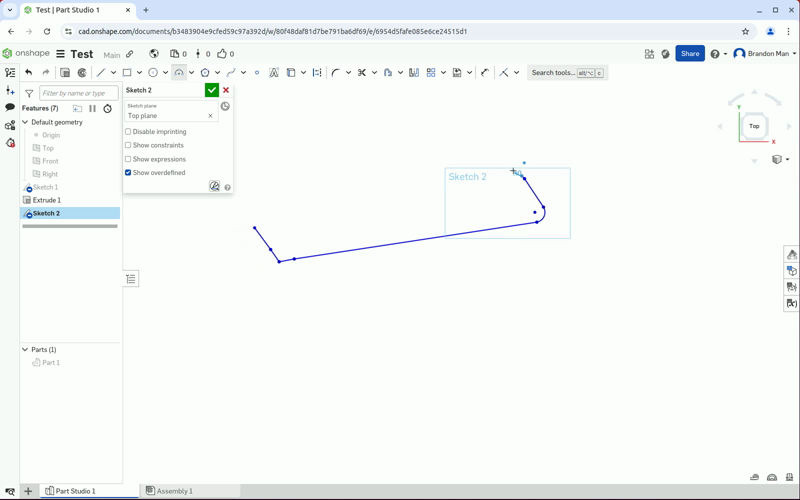
scroll(-6)
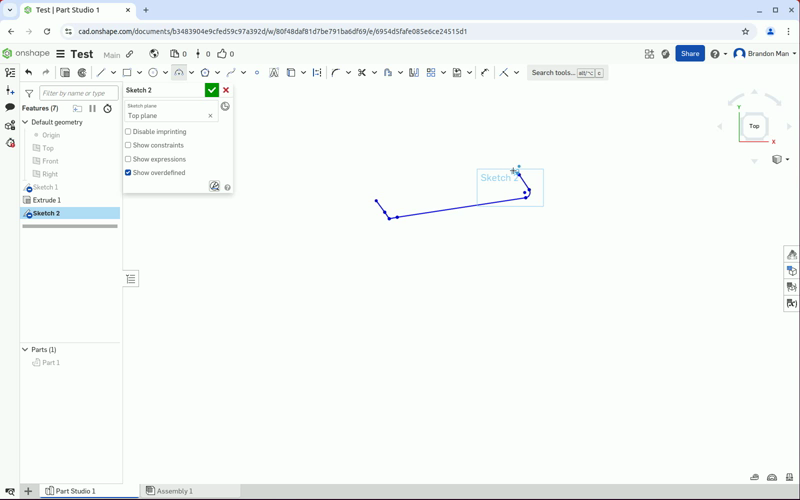
mouse_move(515, 170)
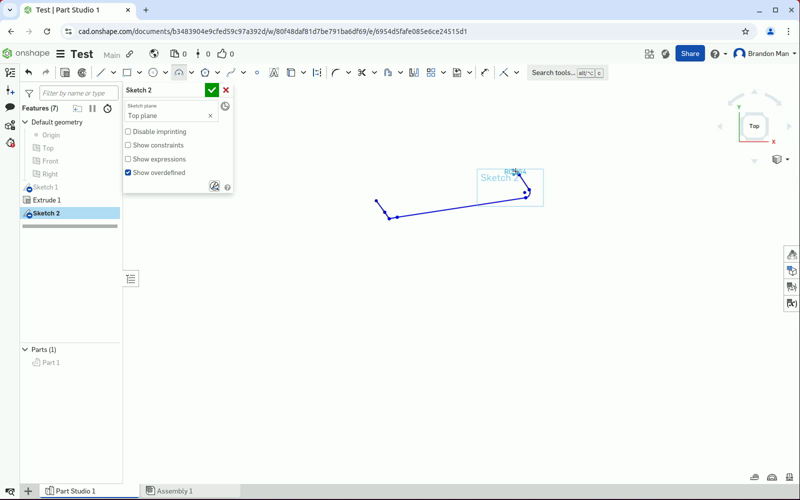
scroll(6)
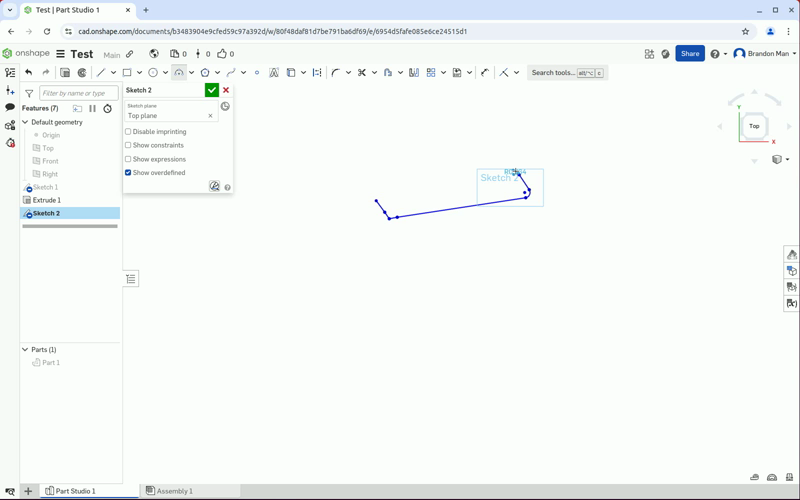
scroll(6)
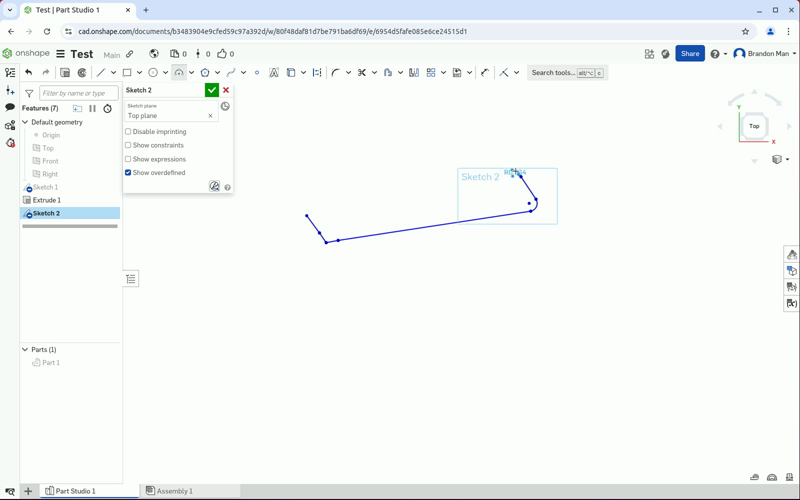
scroll(6)
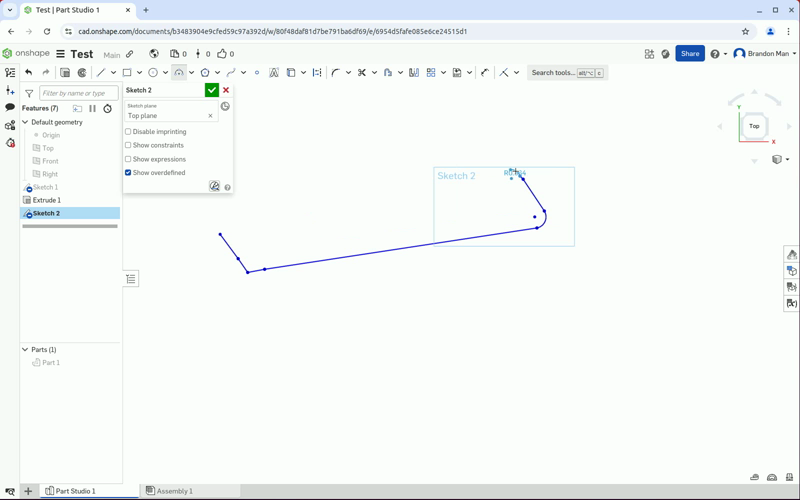
scroll(6)
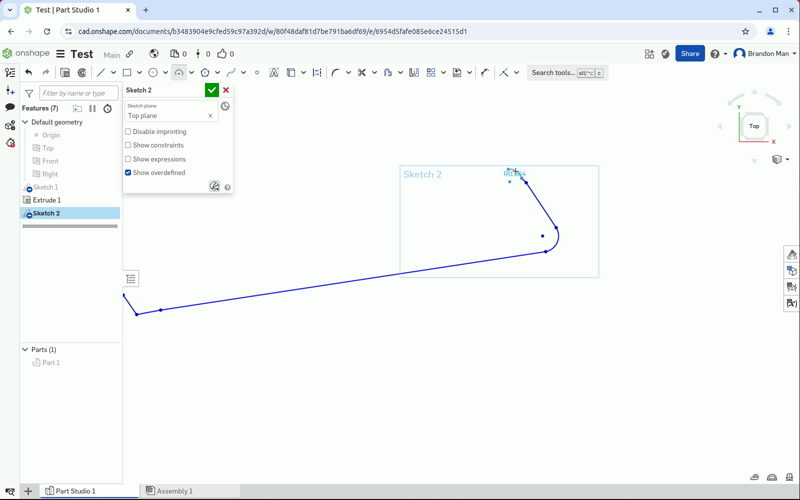
scroll(6)
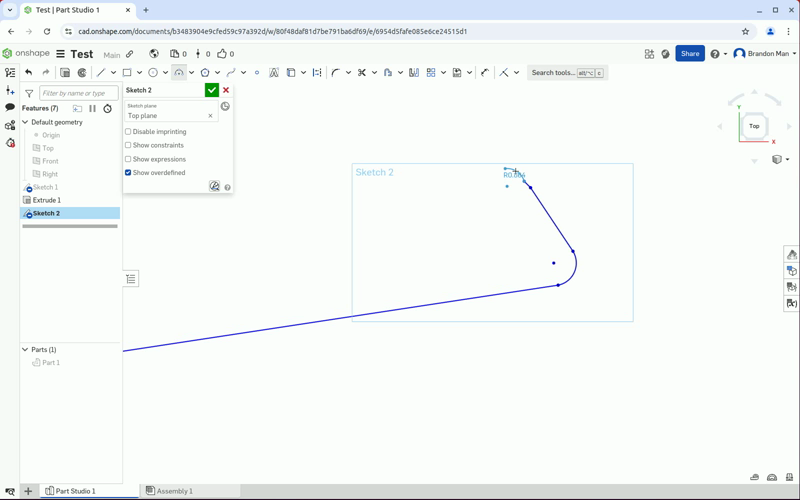
scroll(6)
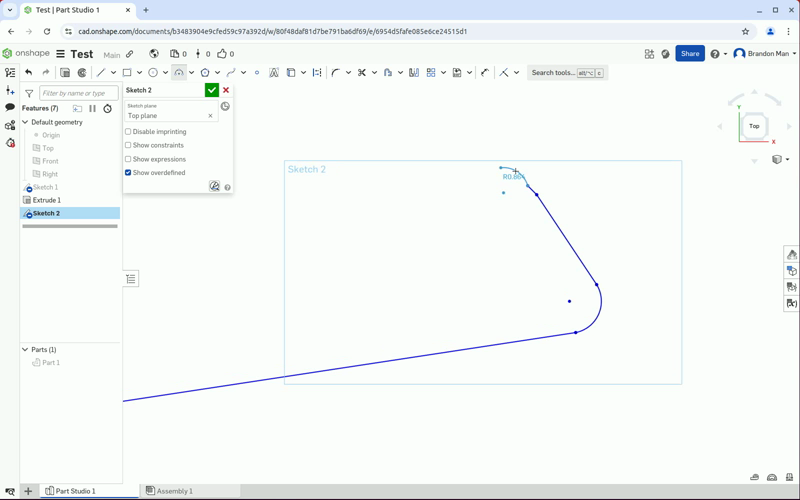
scroll(6)
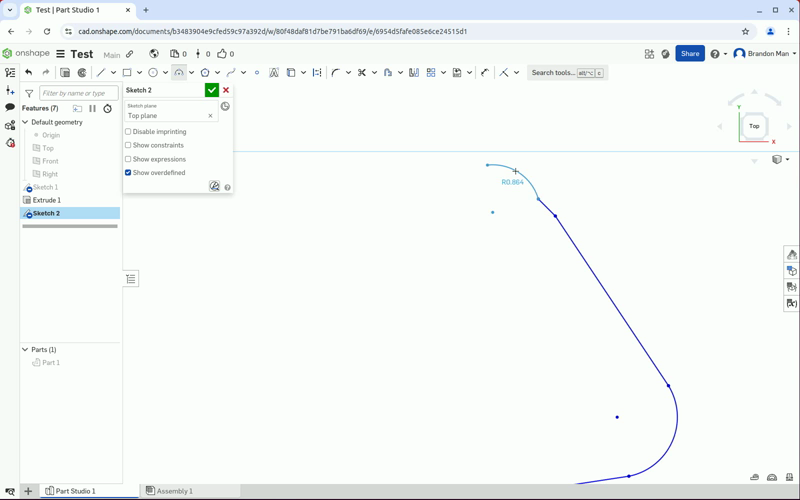
click(515, 170)
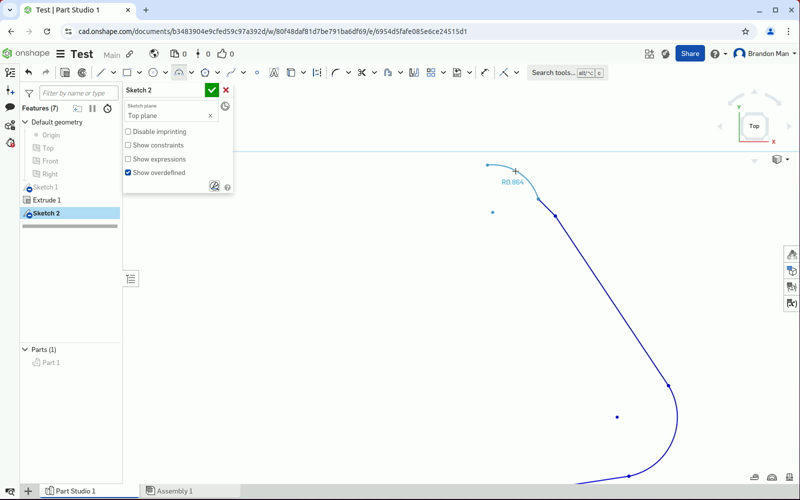
scroll(-6)
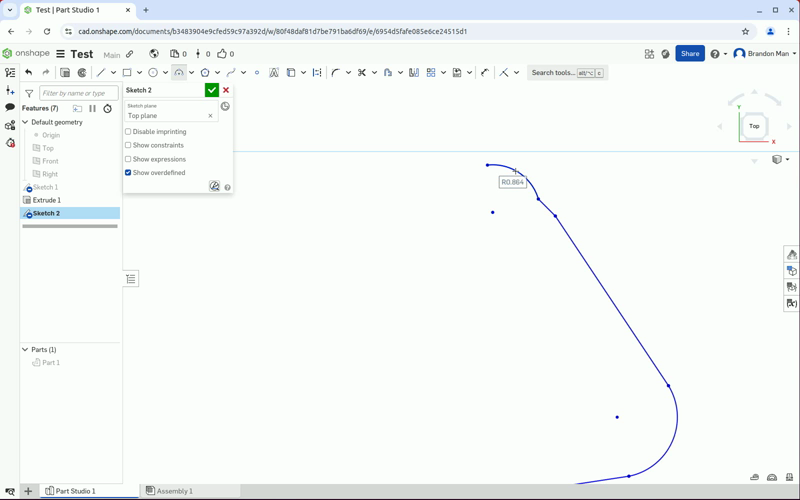
scroll(-6)
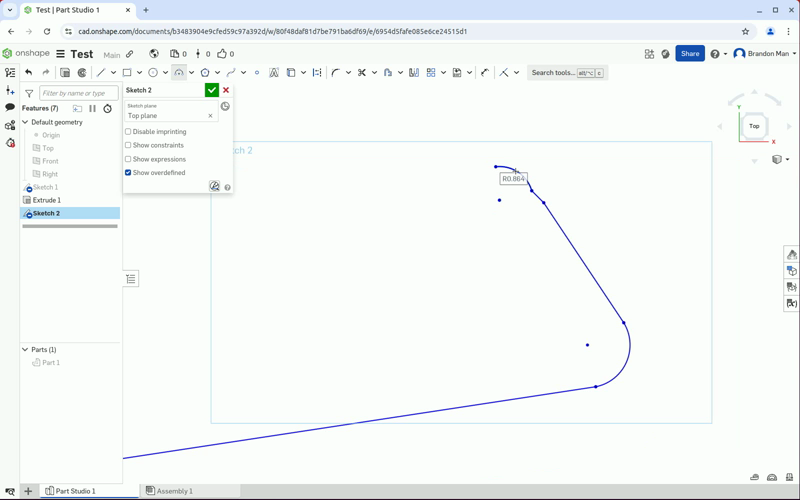
scroll(-6)
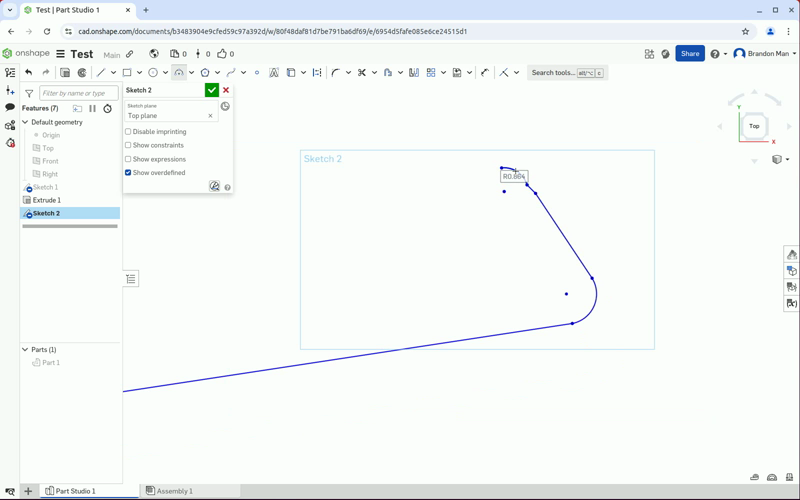
scroll(-6)
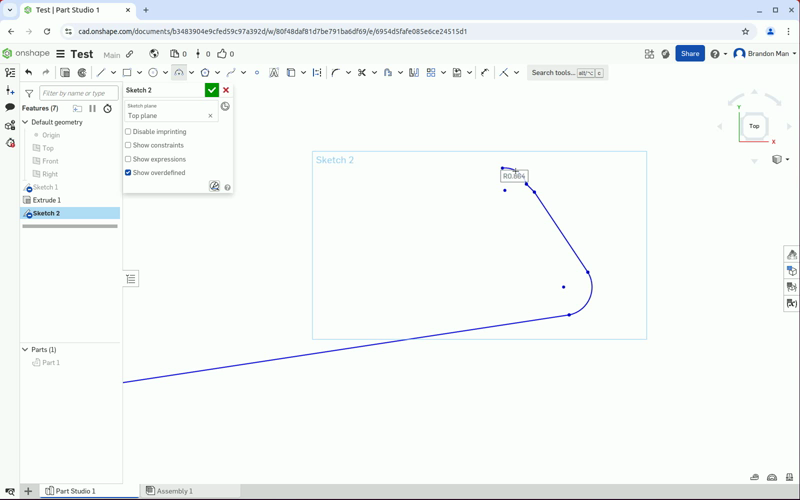
scroll(-6)
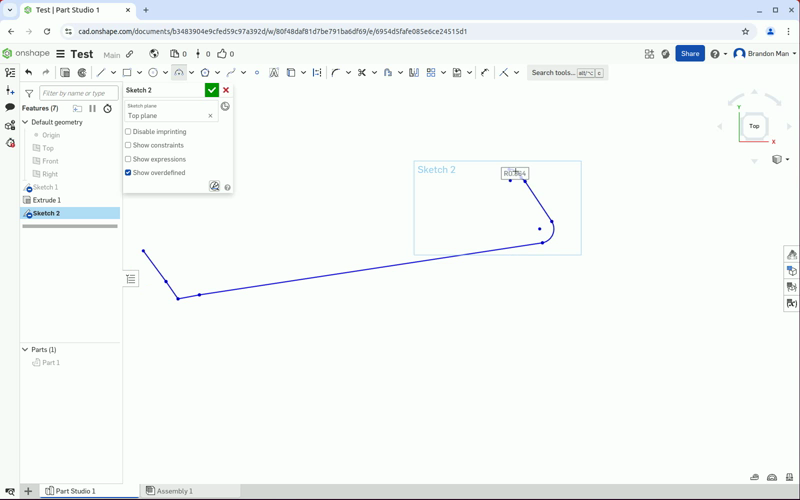
scroll(-6)
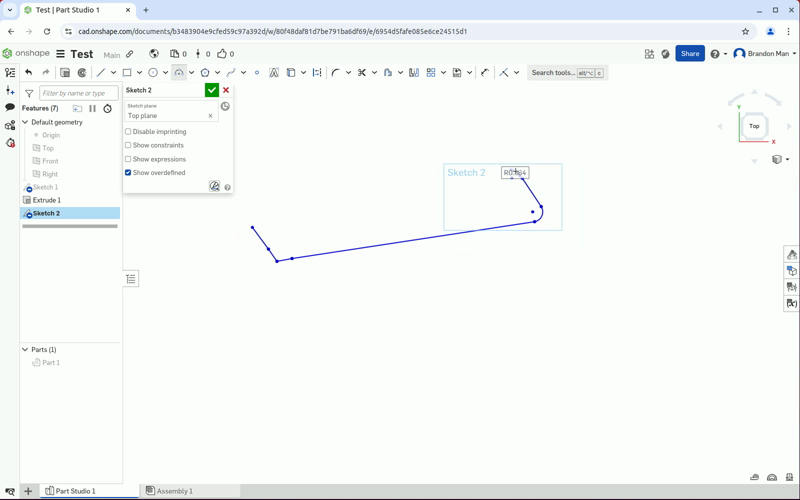
scroll(-6)
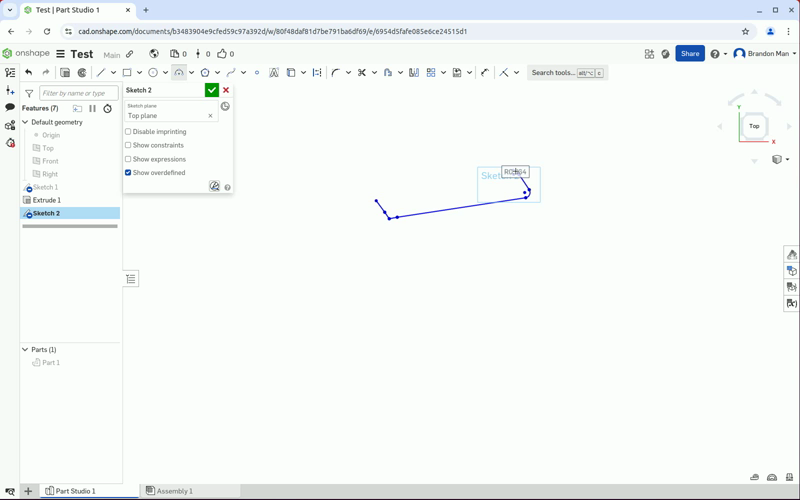
key_up(shift)
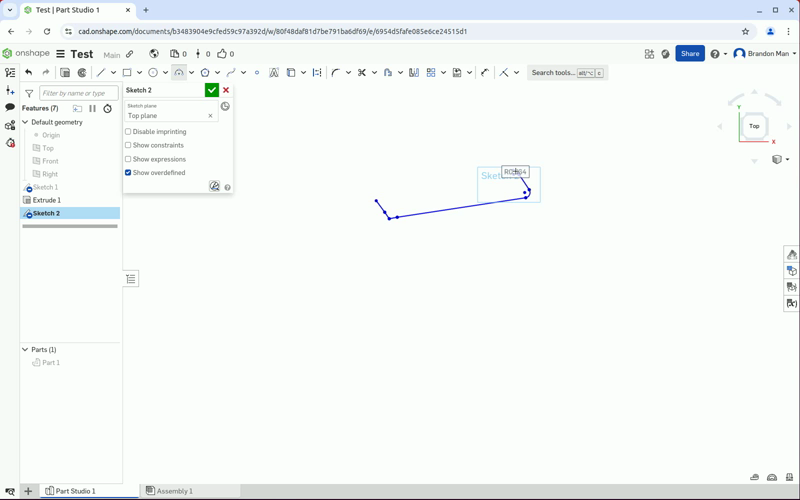
key(esc)
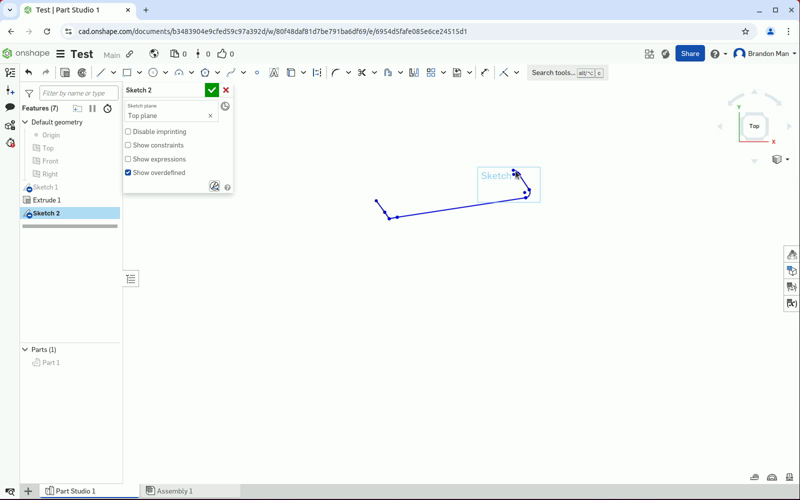
key(l)
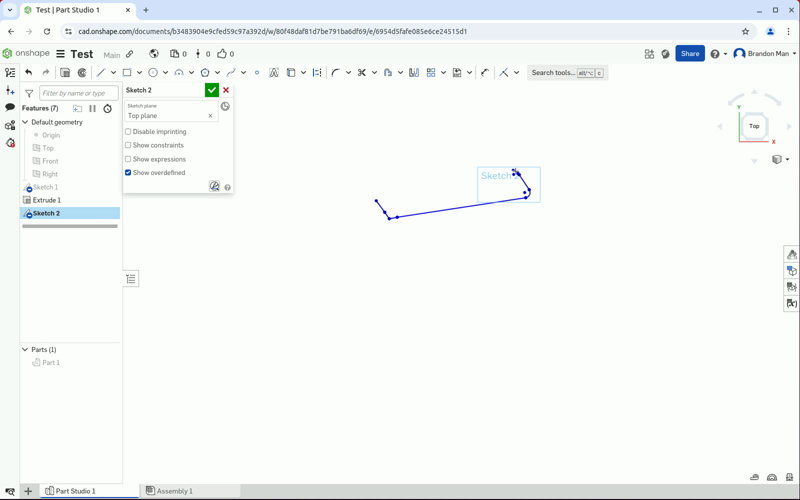
mouse_move(513, 170)
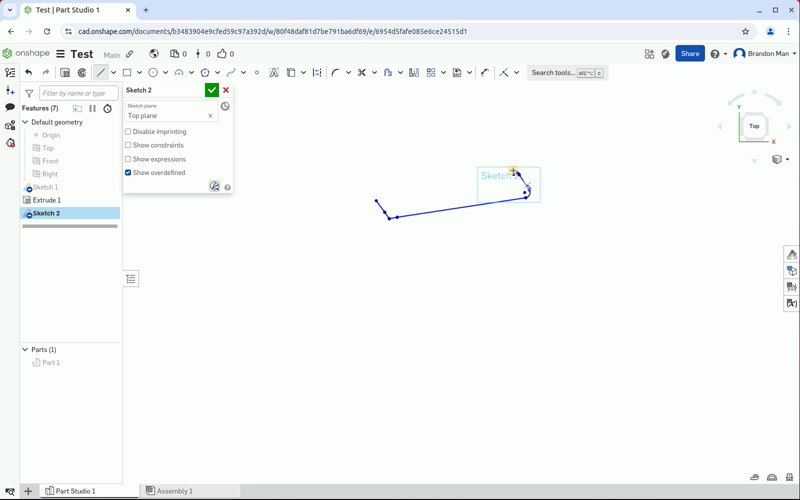
scroll(6)
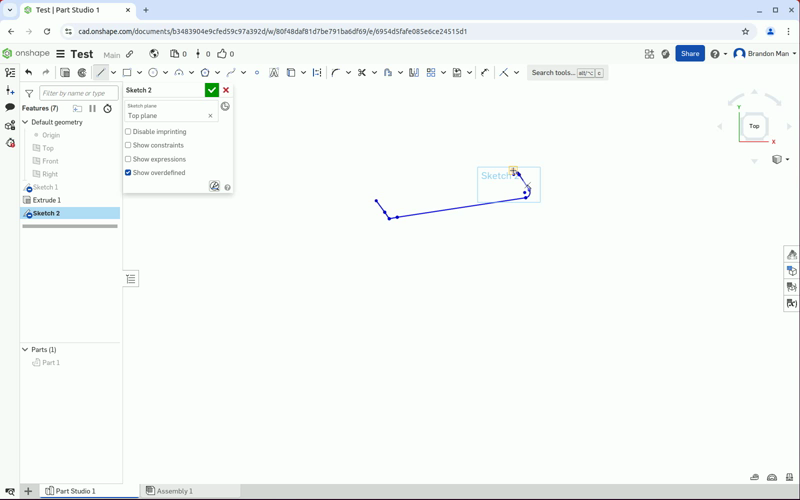
scroll(6)
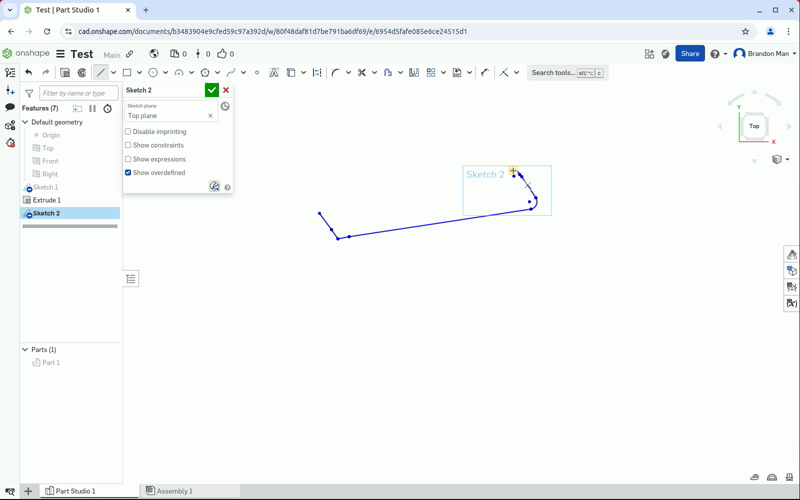
scroll(6)
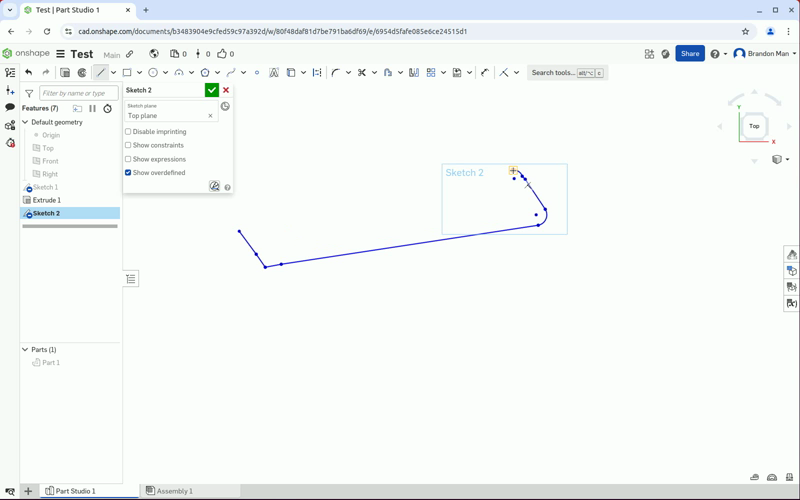
scroll(6)
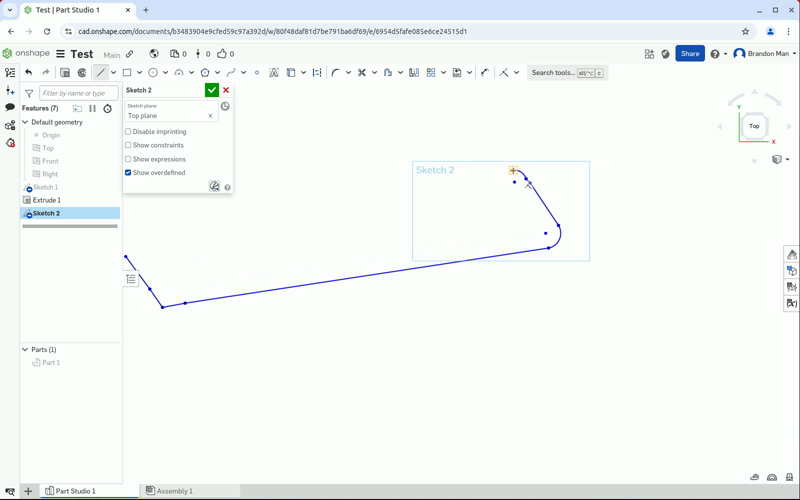
scroll(6)
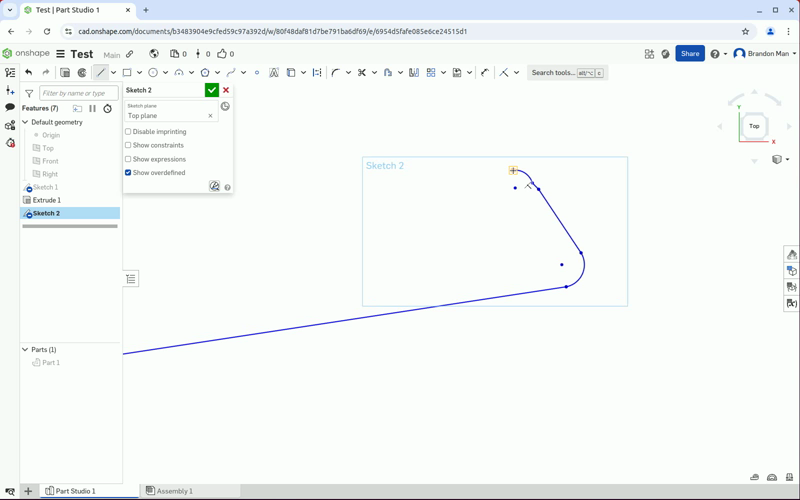
scroll(6)
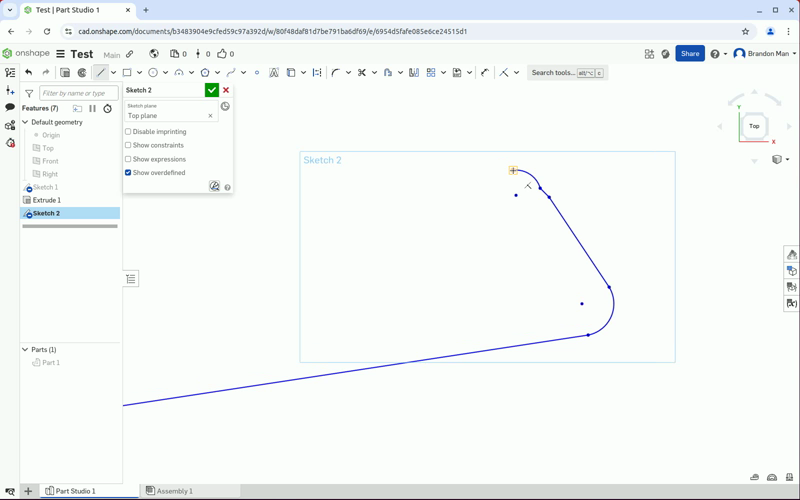
scroll(6)
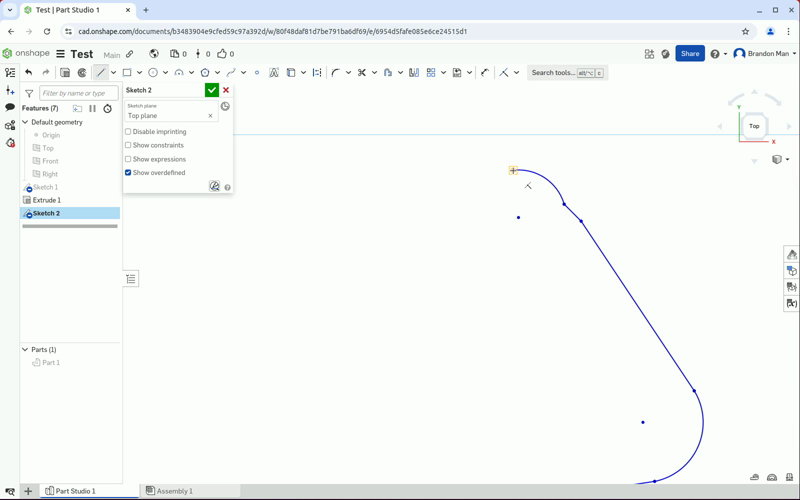
click(513, 170)
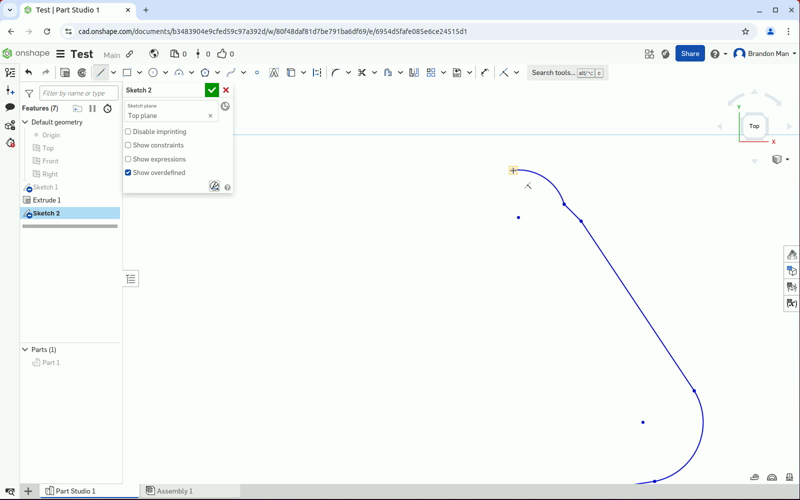
scroll(-6)
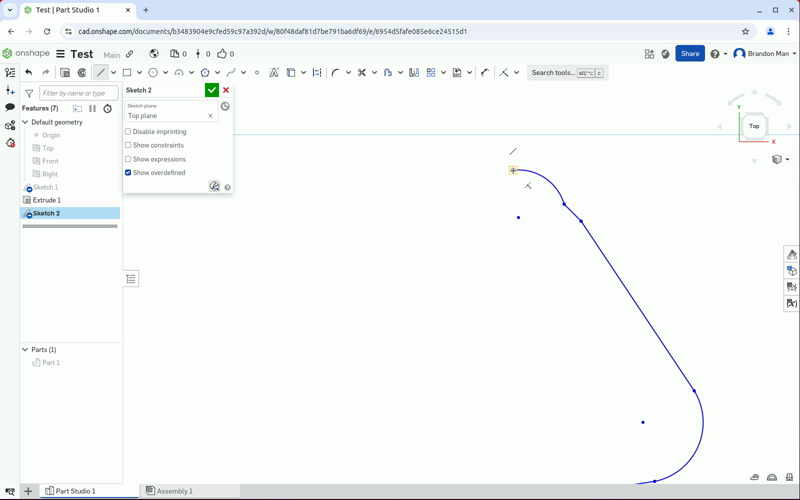
scroll(-6)
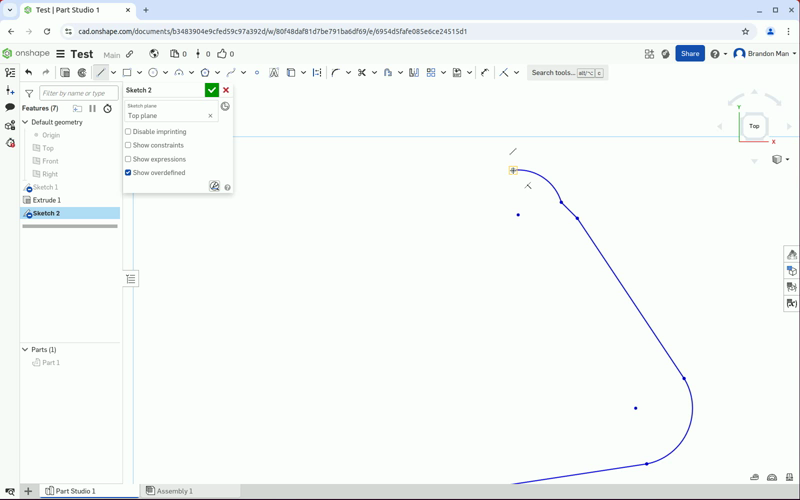
scroll(-6)
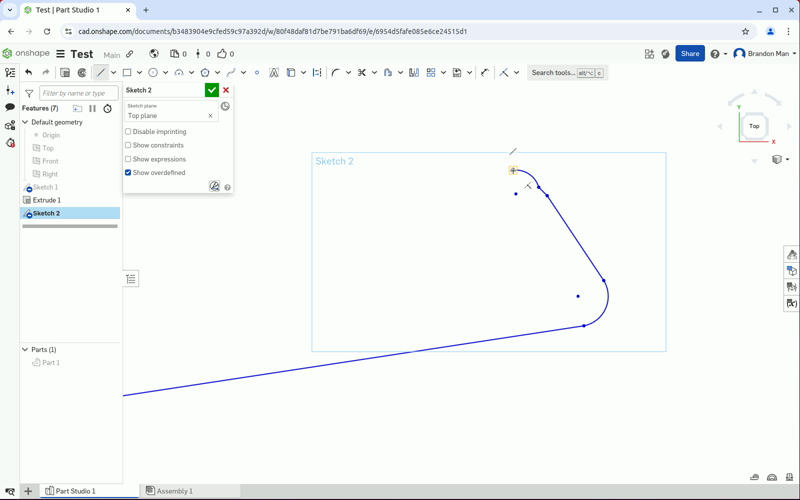
scroll(-6)
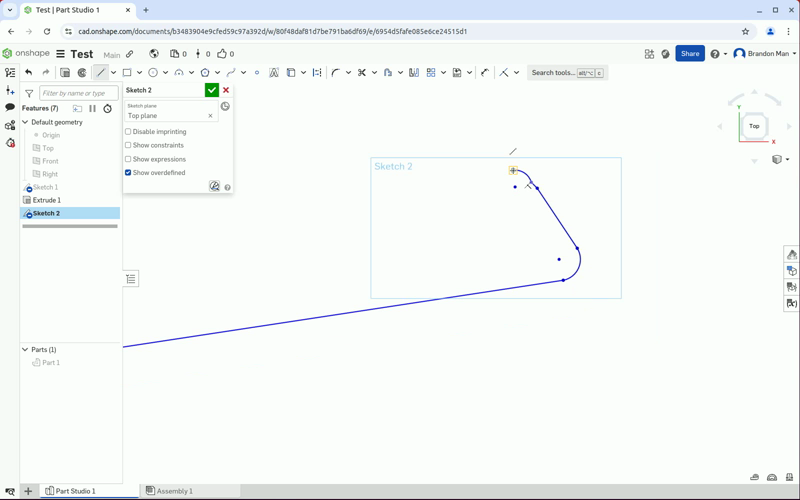
scroll(-6)
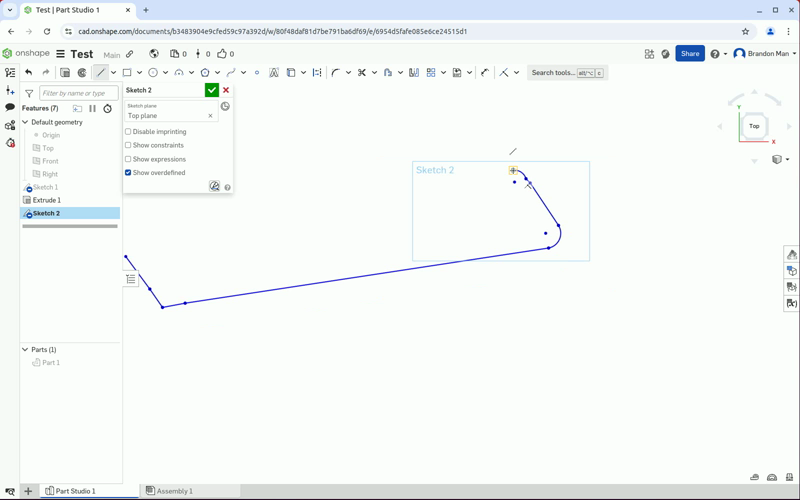
scroll(-6)
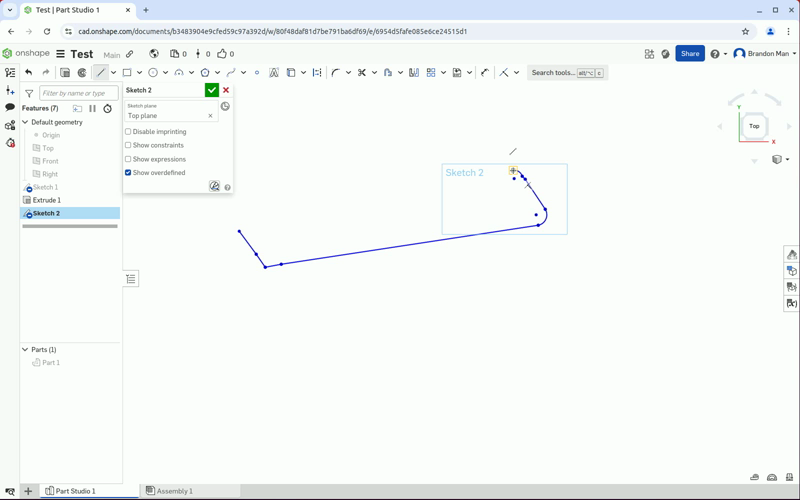
scroll(-6)
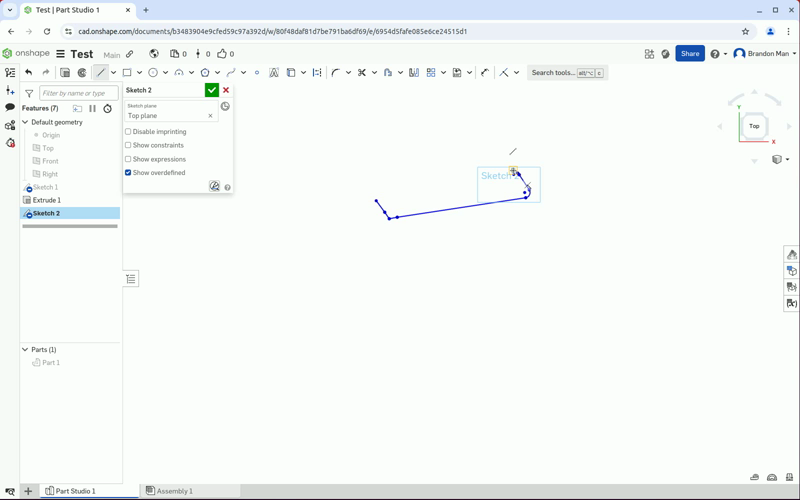
key_down(shift)
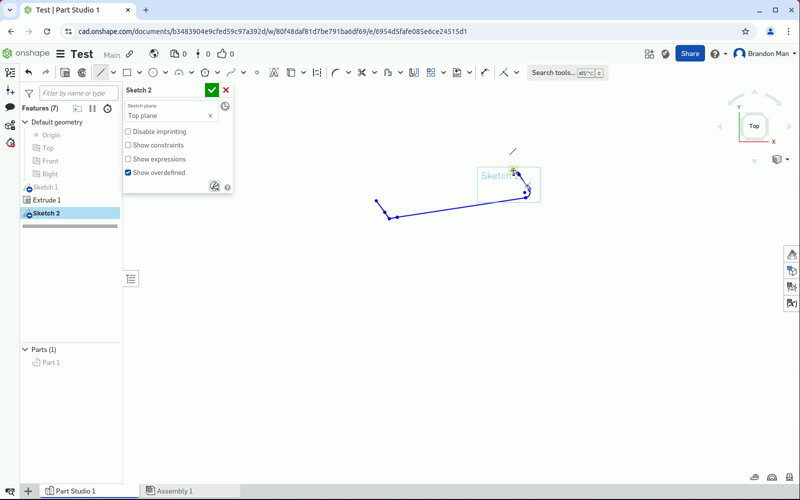
mouse_move(379, 192)
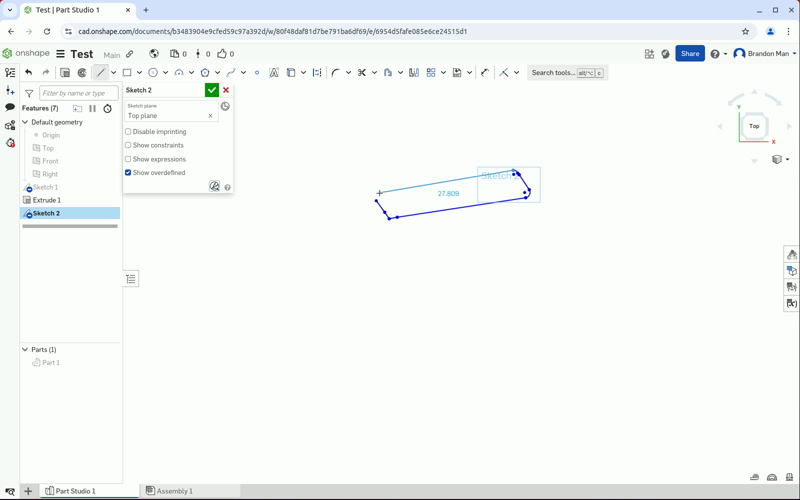
click(379, 192)
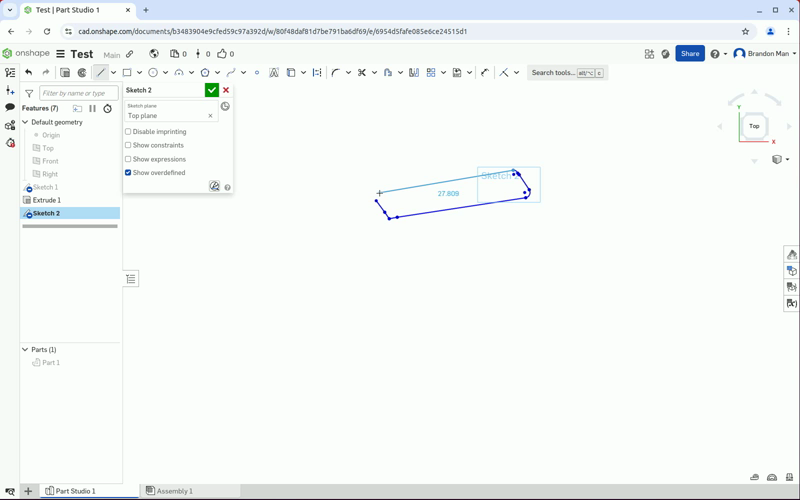
key_up(shift)
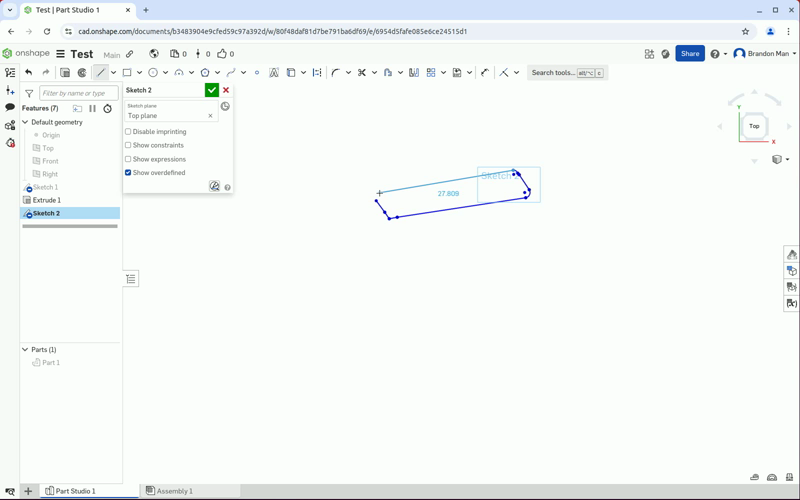
key(esc)
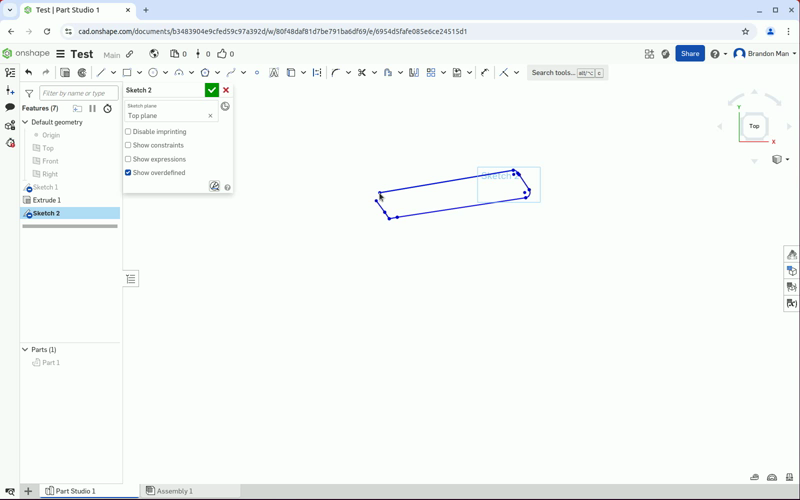
key(a)
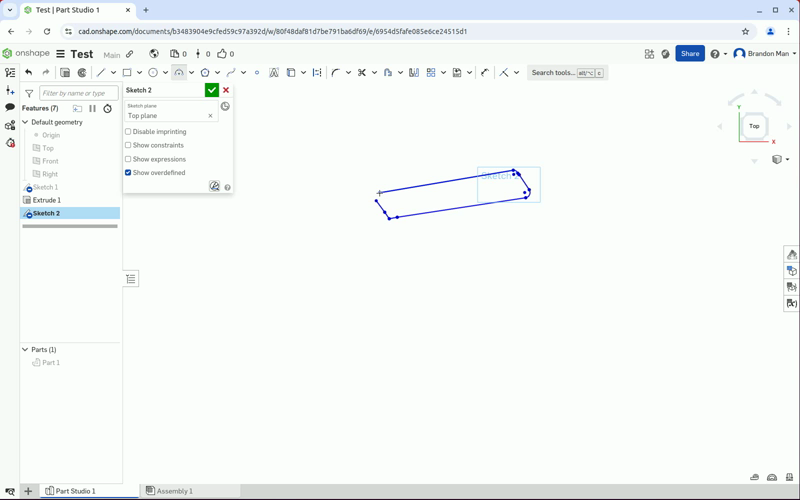
mouse_move(379, 192)
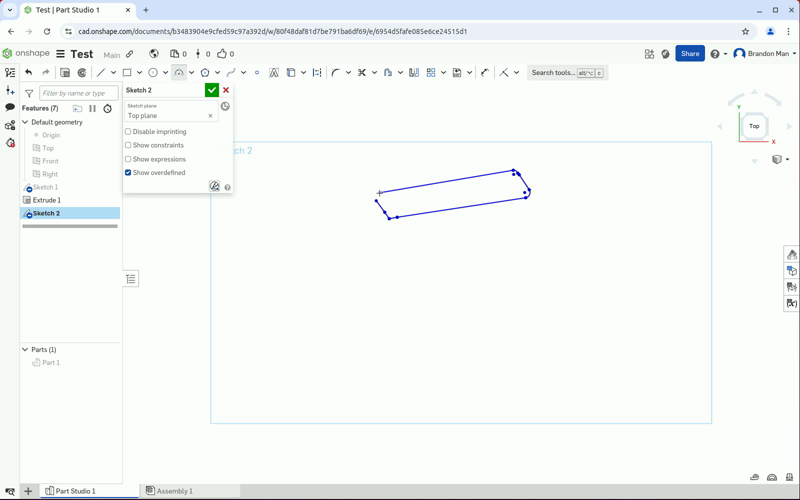
click(379, 192)
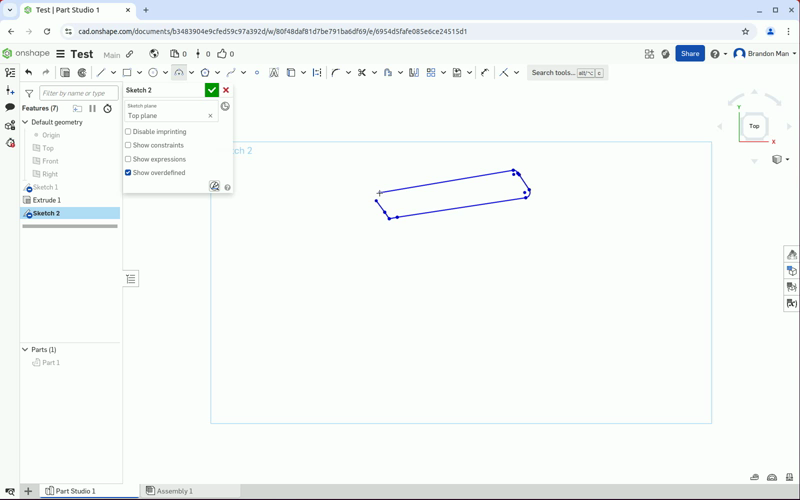
mouse_move(376, 200)
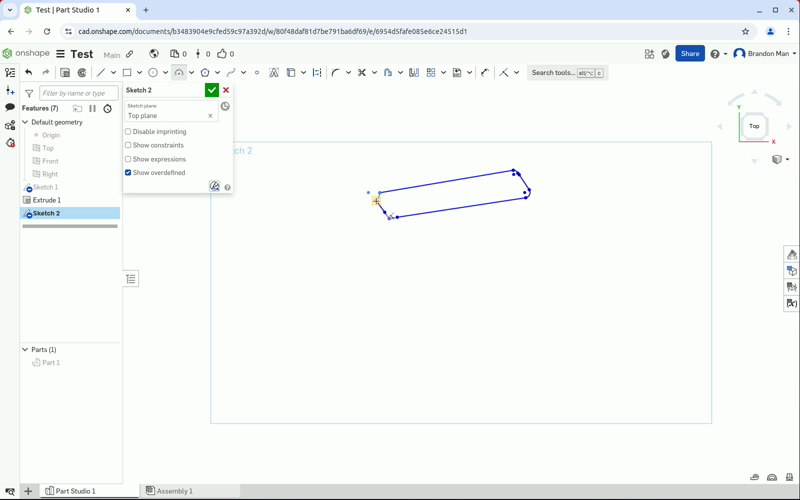
click(376, 200)
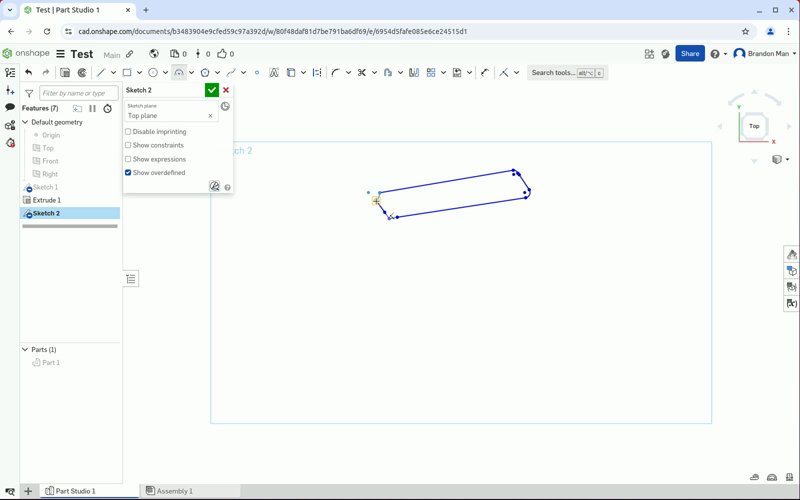
key_down(shift)
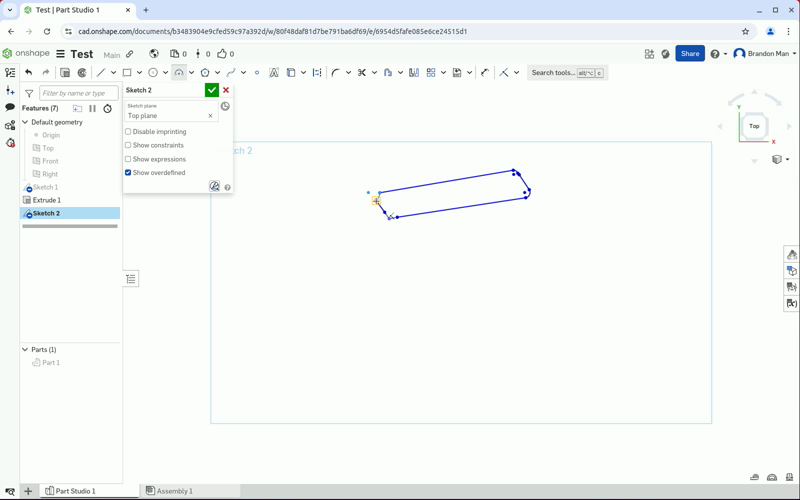
mouse_move(375, 195)
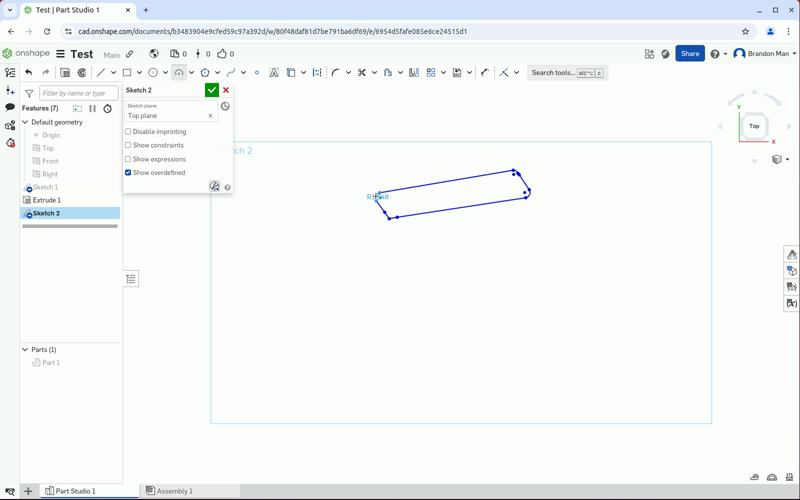
click(375, 195)
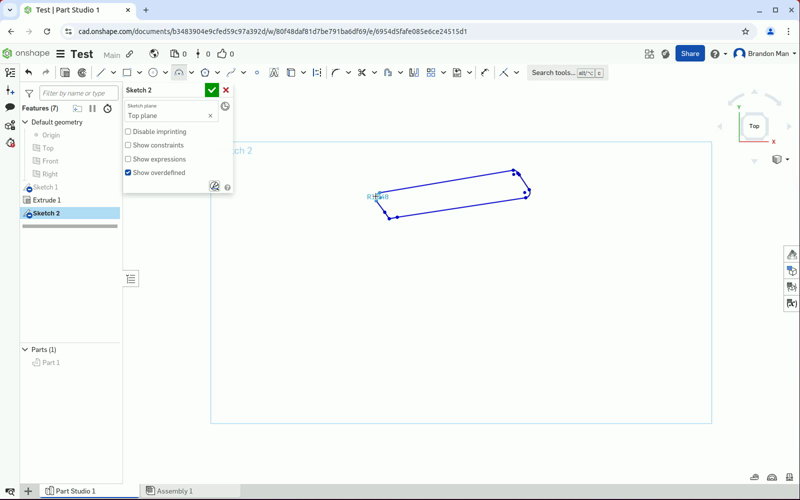
key_up(shift)
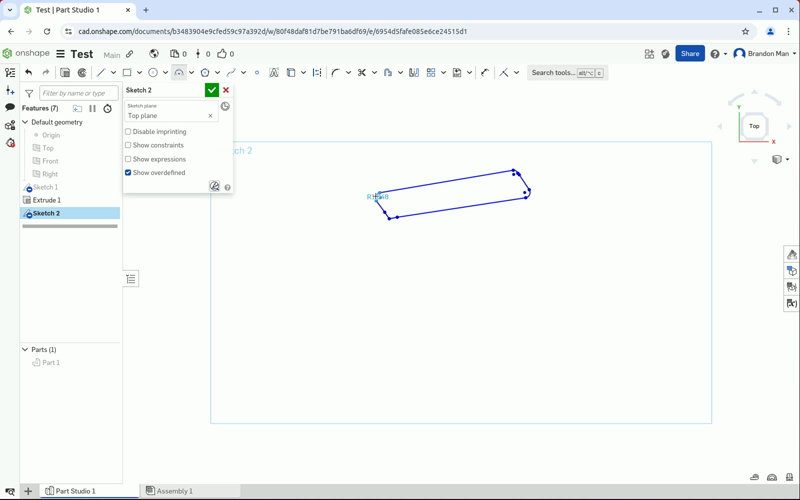
key(esc)
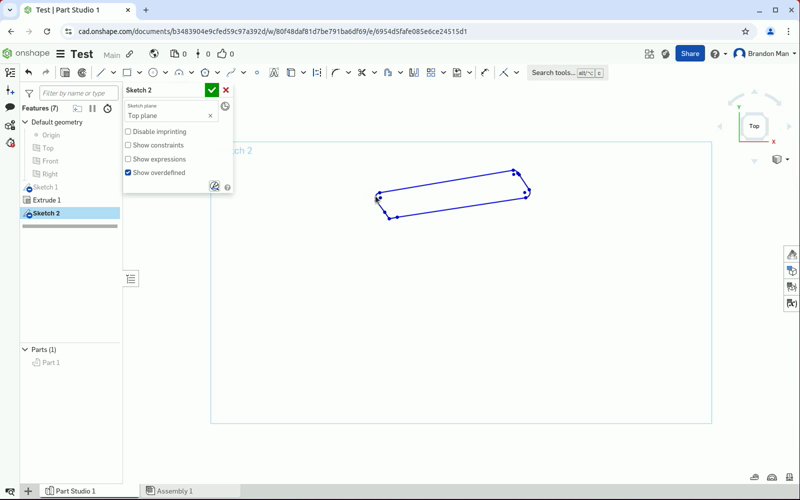
key(l)
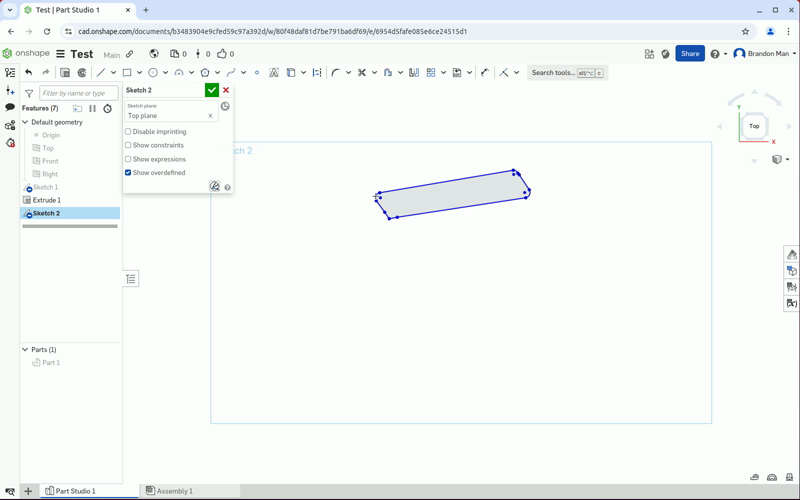
key_down(shift)
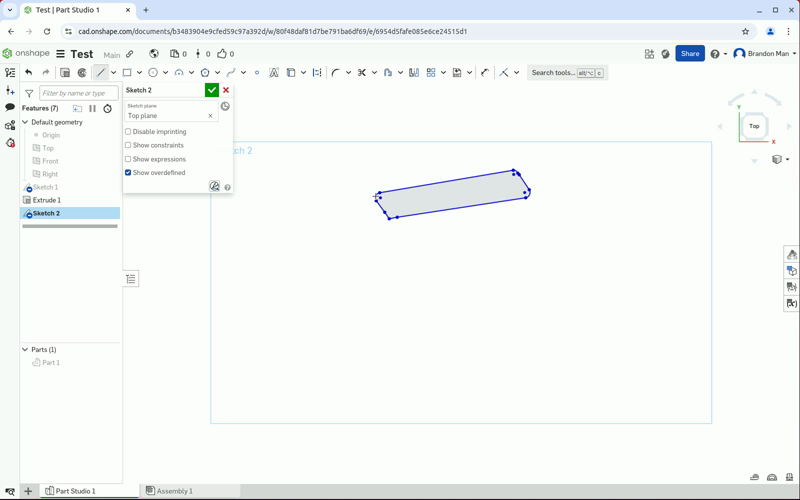
mouse_move(381, 199)
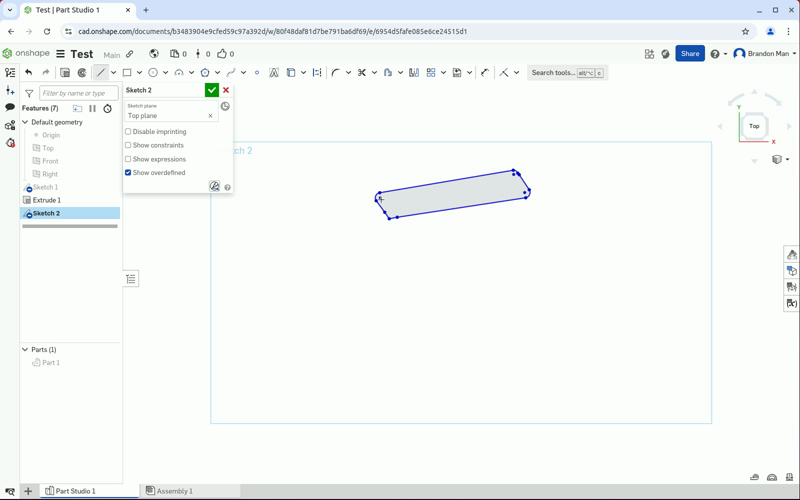
scroll(6)
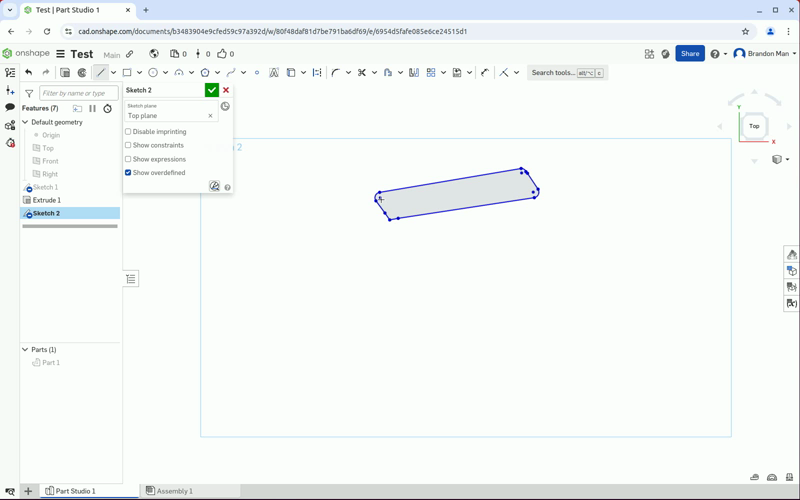
scroll(6)
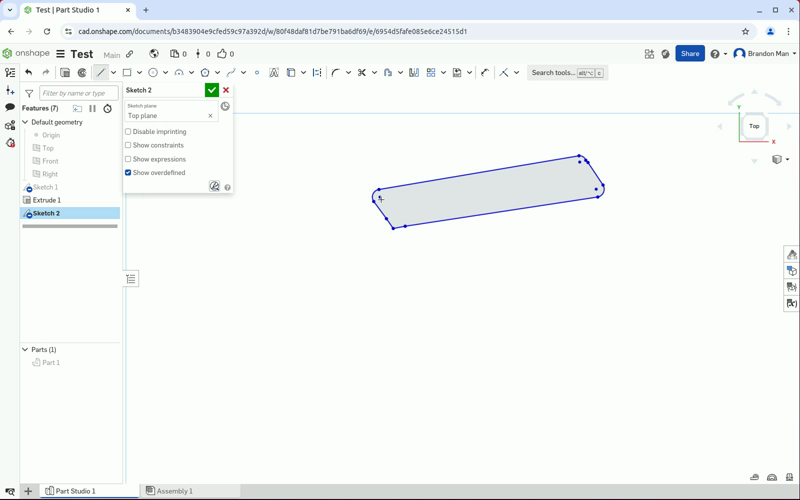
scroll(6)
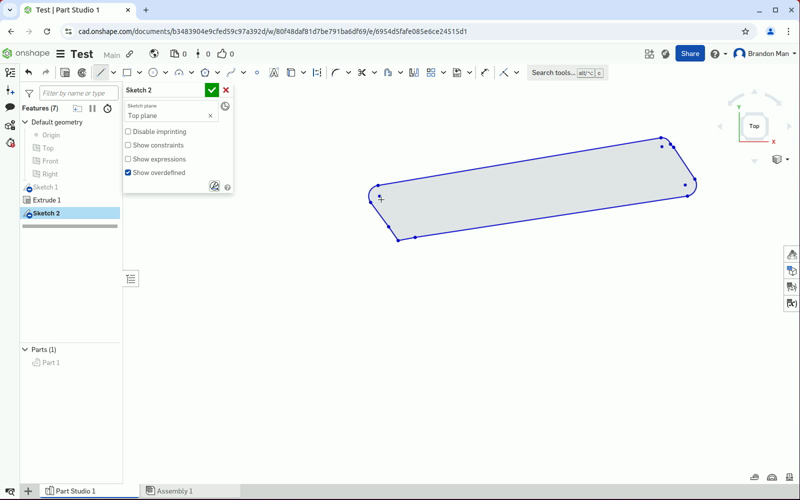
scroll(6)
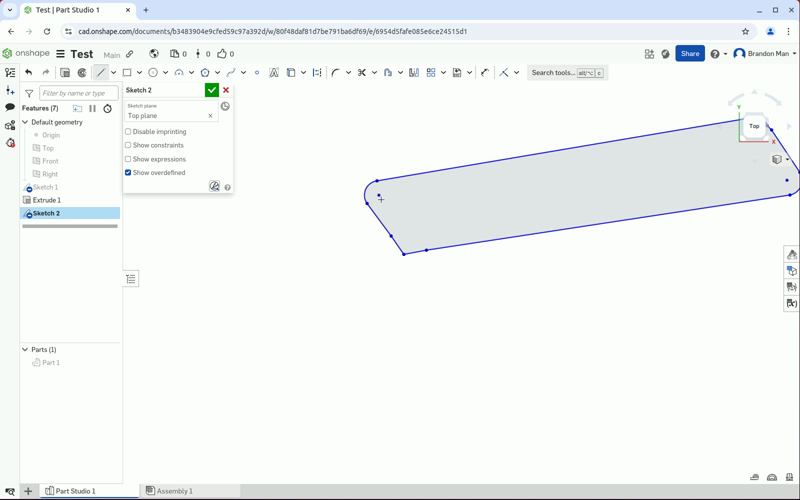
scroll(6)
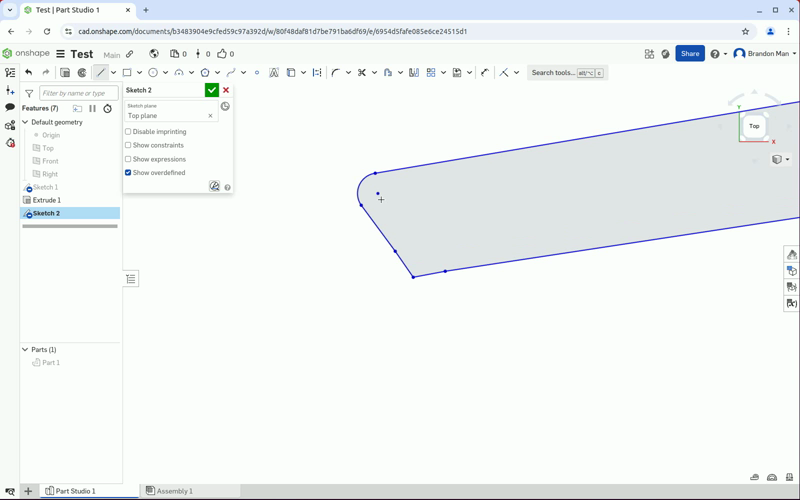
scroll(6)
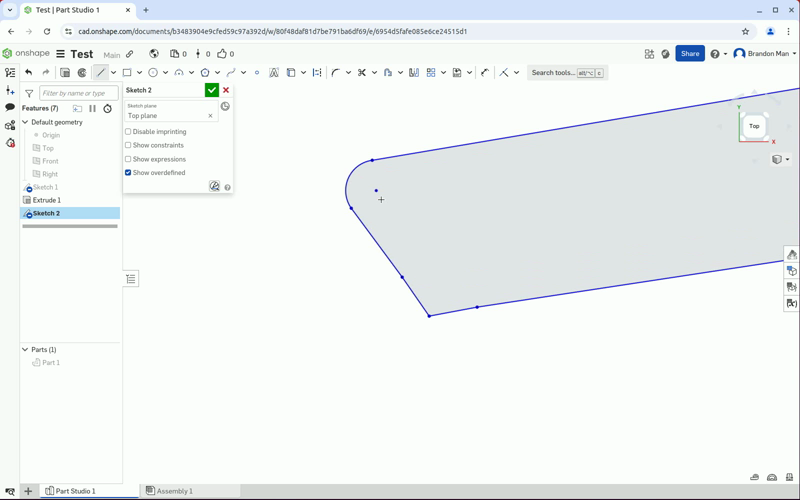
scroll(6)
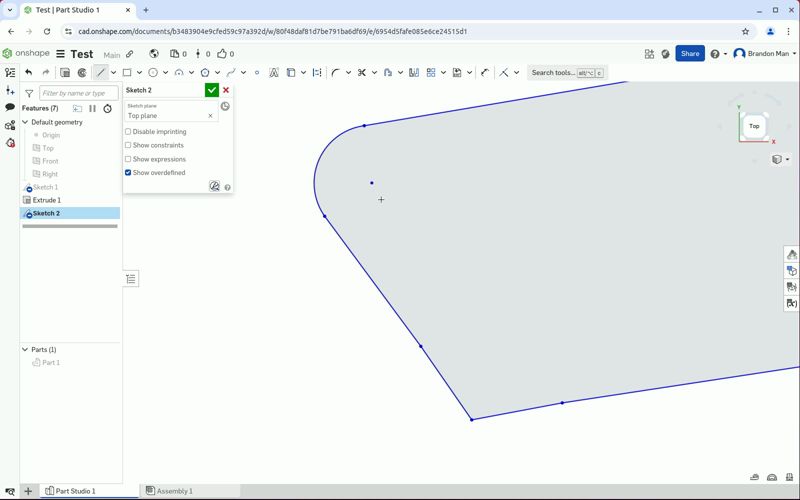
click(381, 199)
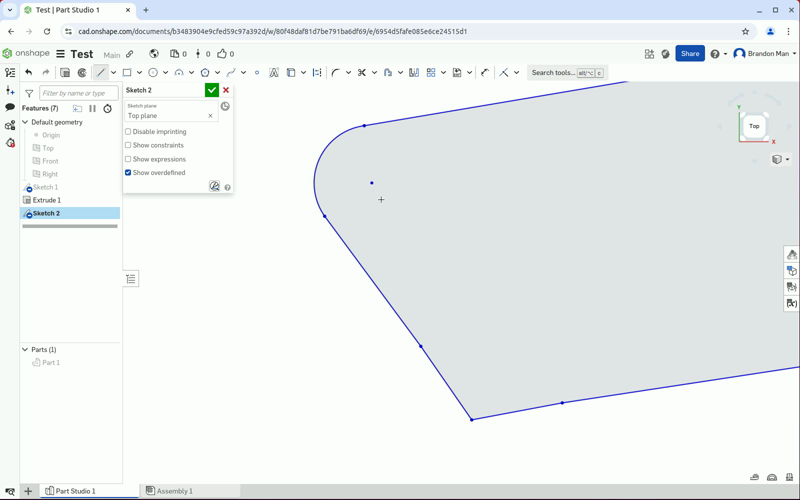
scroll(-6)
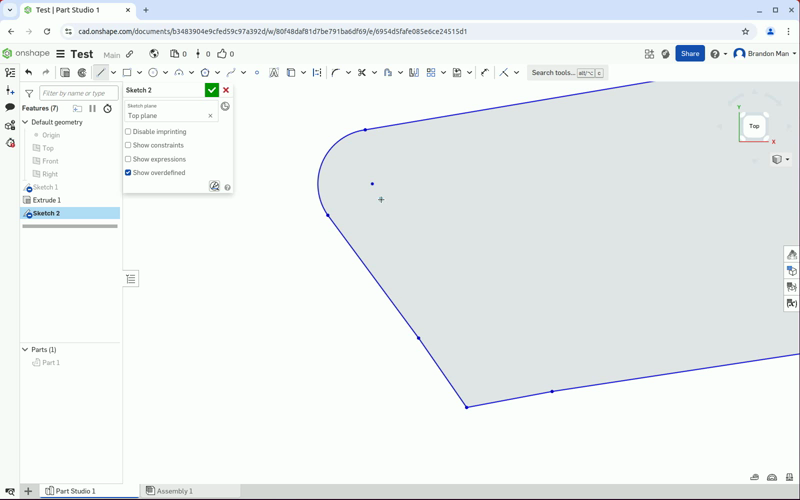
scroll(-6)
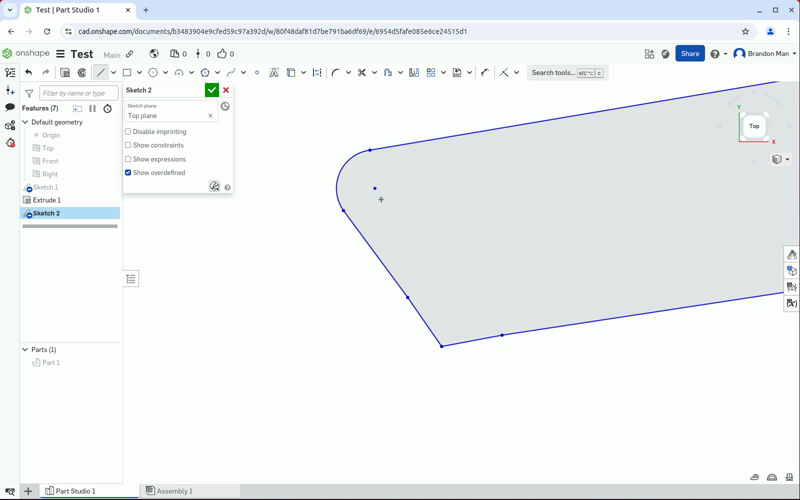
scroll(-6)
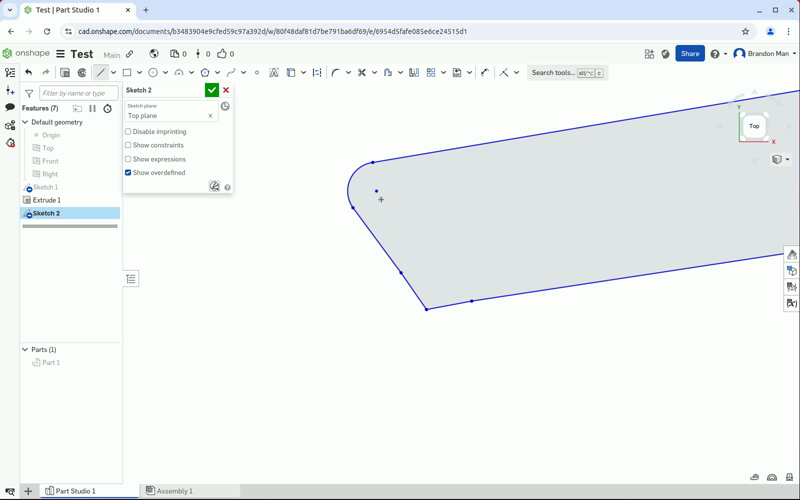
scroll(-6)
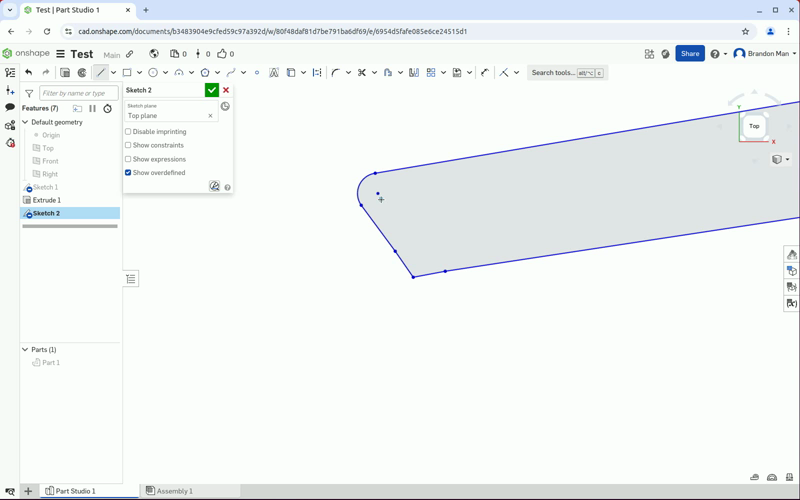
scroll(-6)
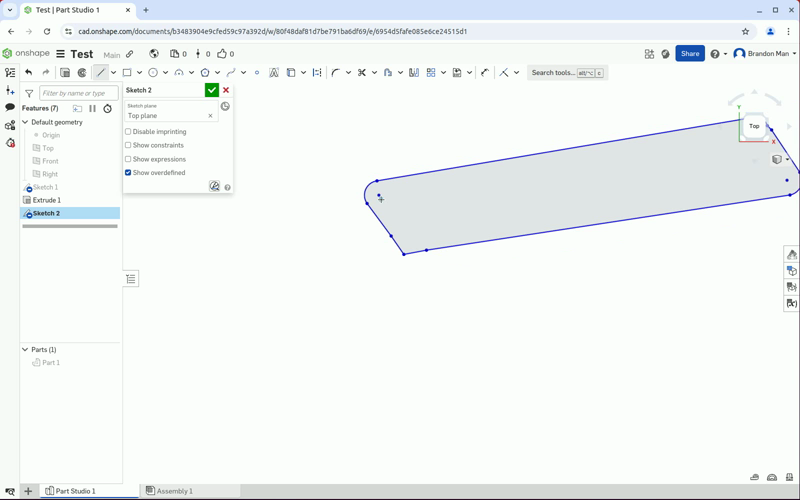
scroll(-6)
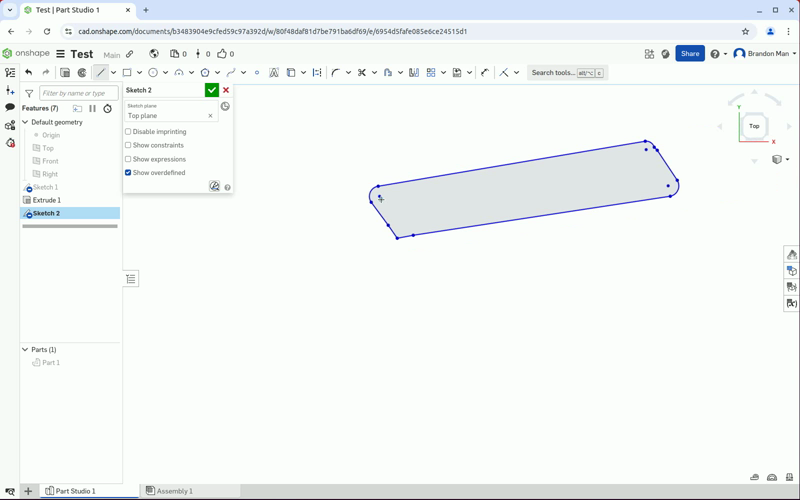
scroll(-6)
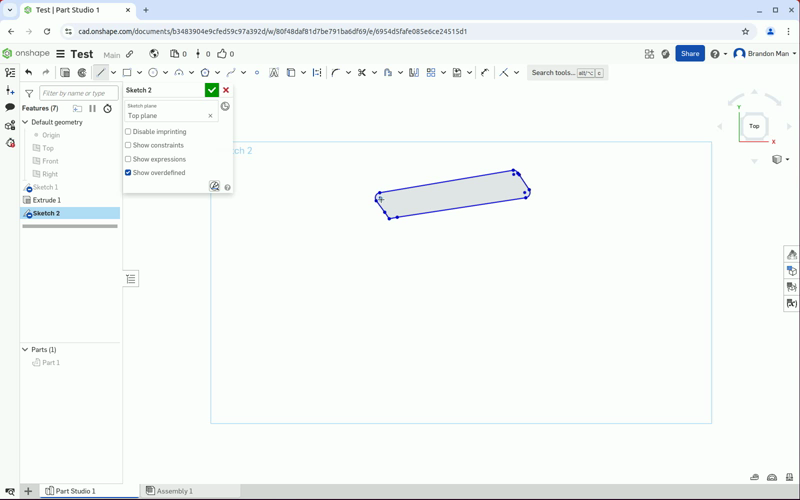
key_up(shift)
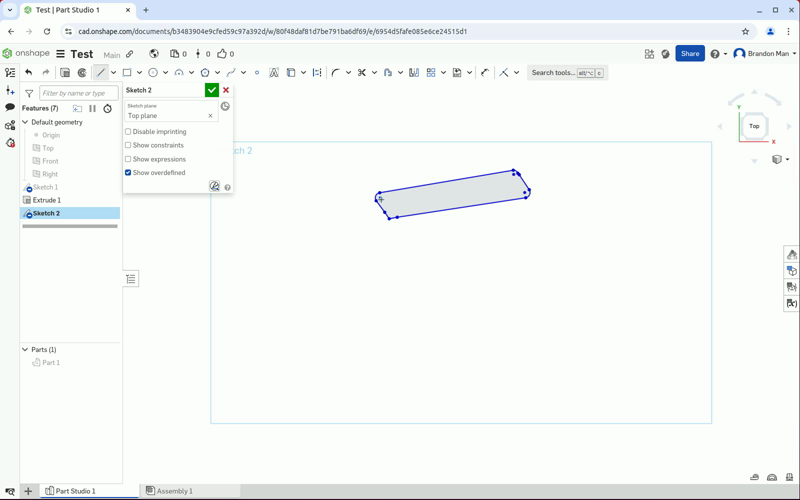
key_down(shift)
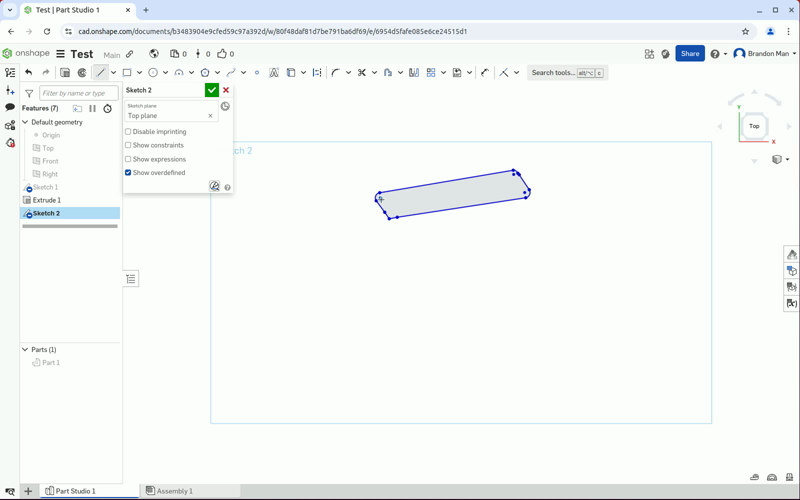
mouse_move(411, 199)
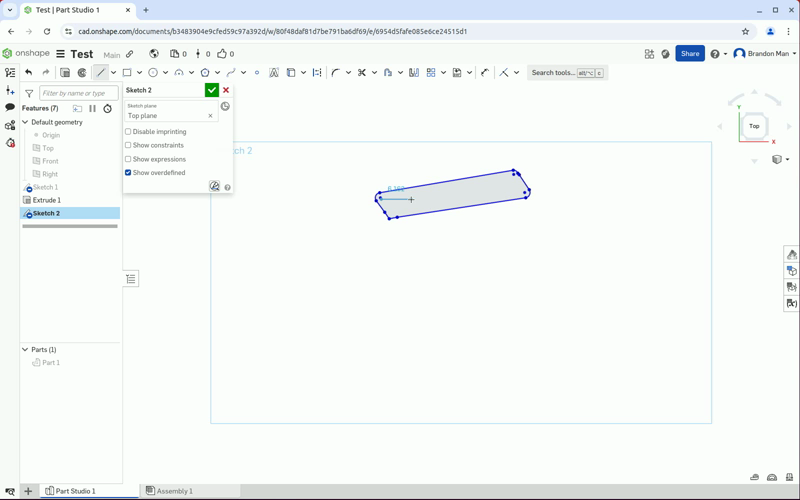
mouse_move(391, 213)
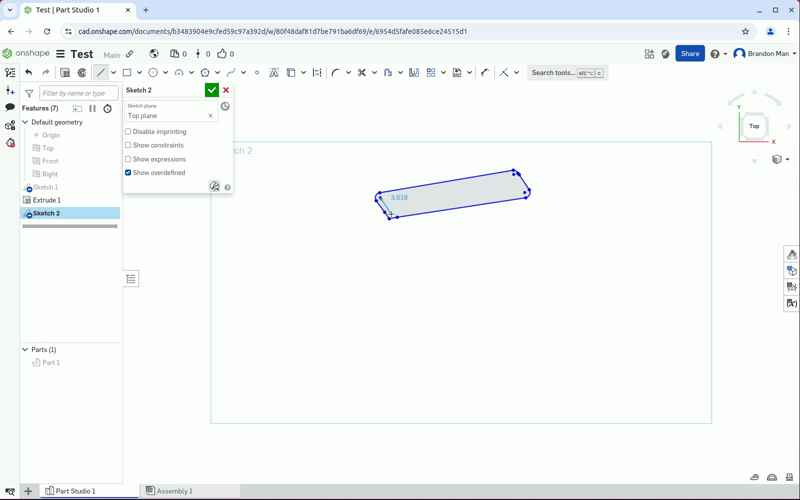
click(391, 213)
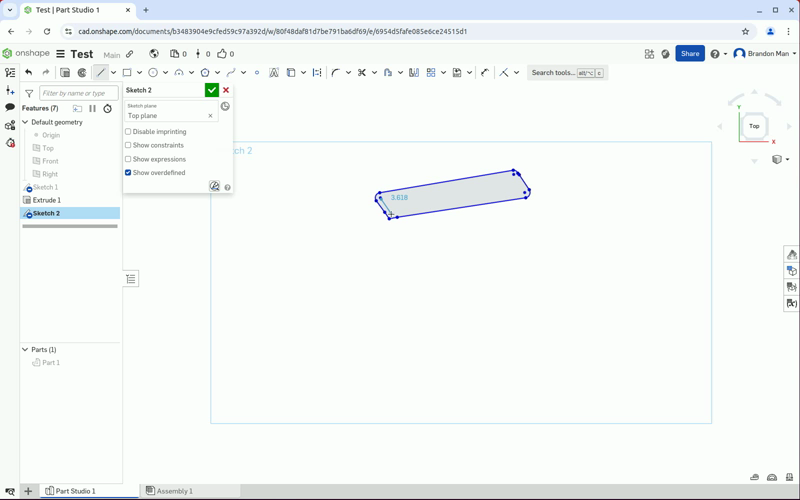
key_up(shift)
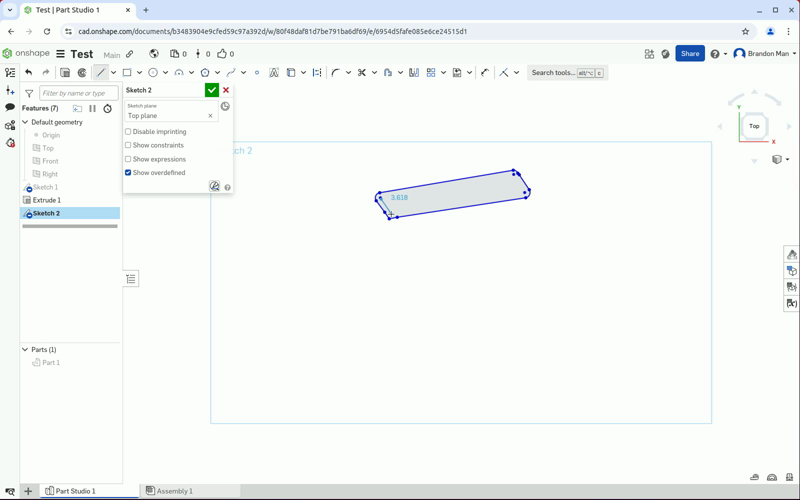
key_down(shift)
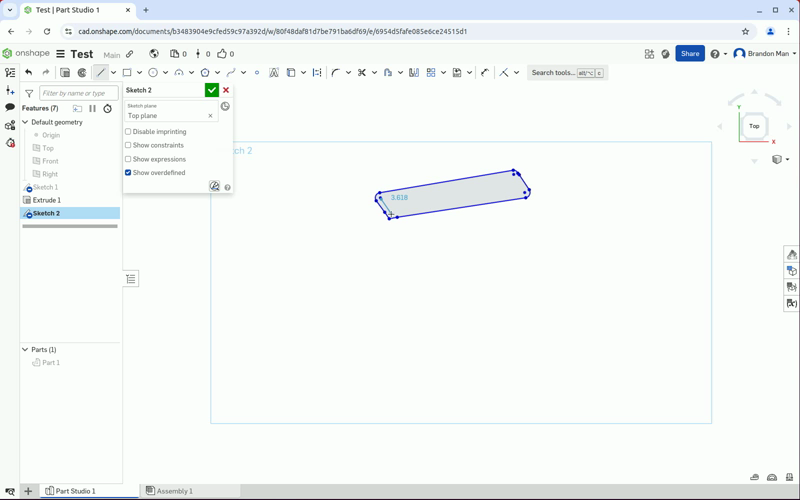
mouse_move(421, 213)
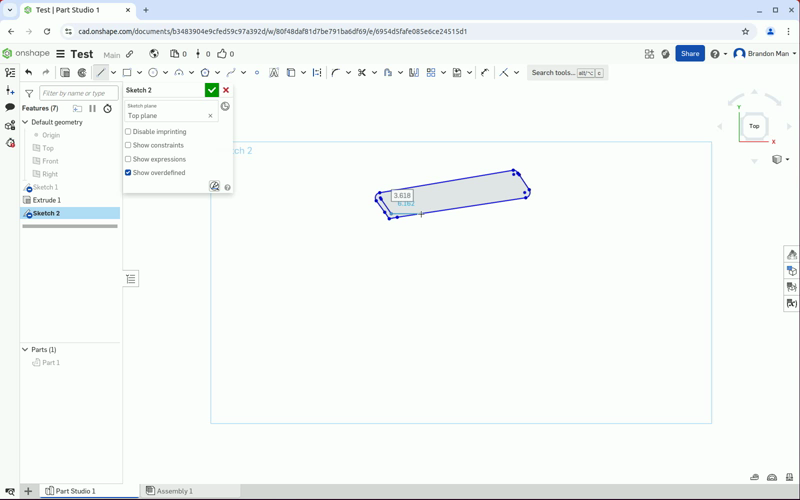
mouse_move(410, 210)
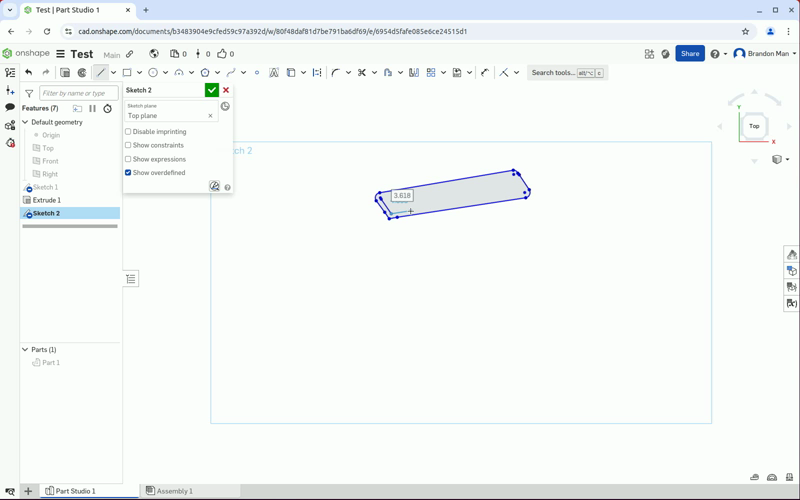
click(410, 210)
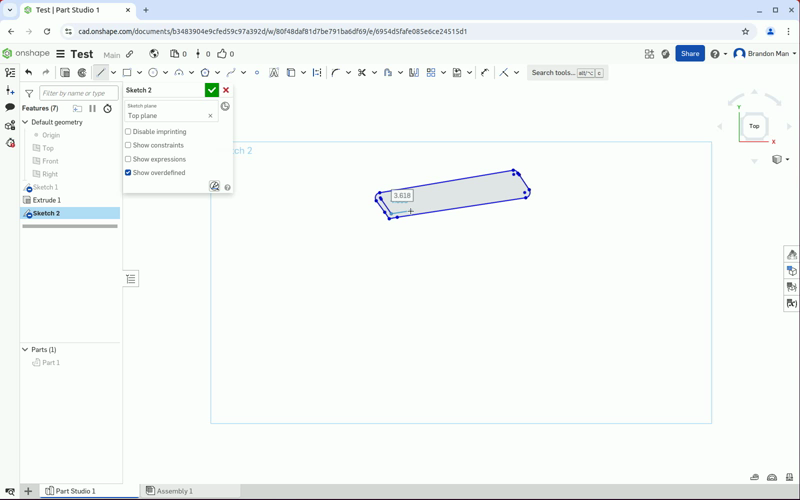
key_up(shift)
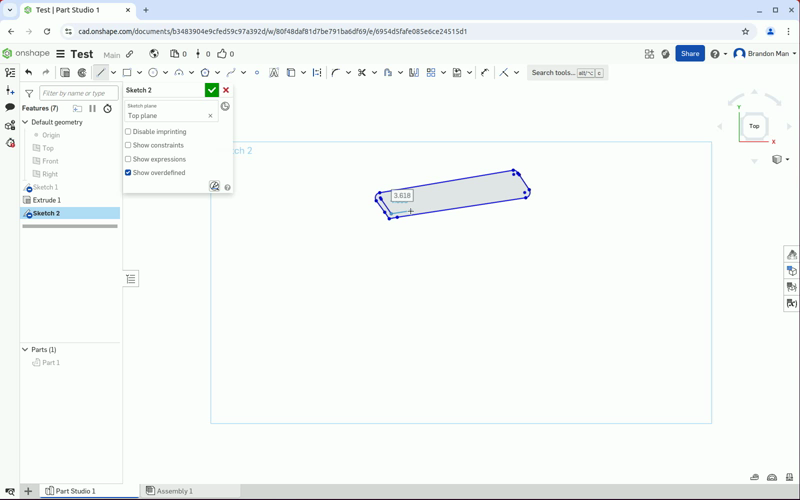
key_down(shift)
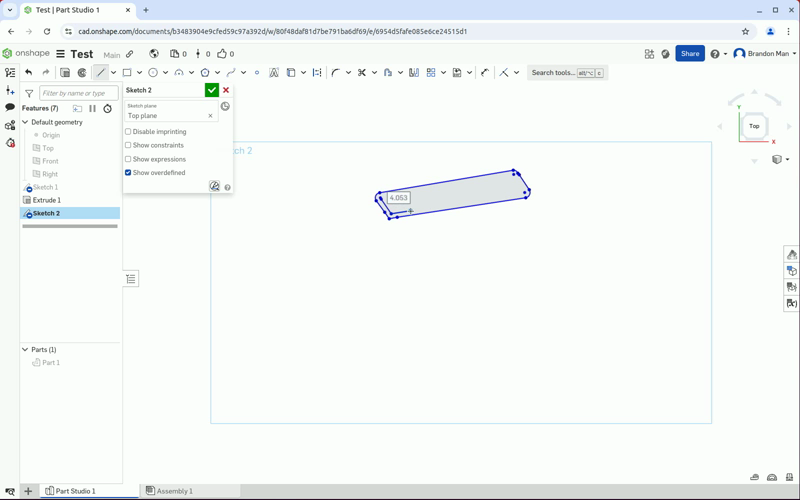
mouse_move(440, 210)
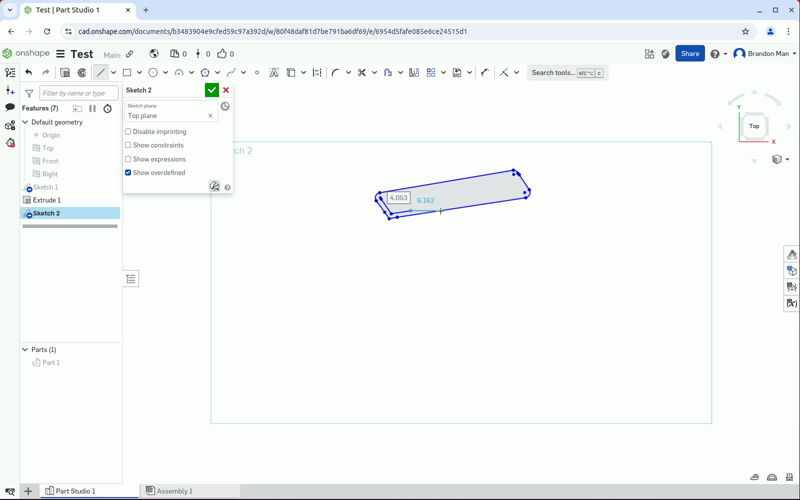
mouse_move(399, 195)
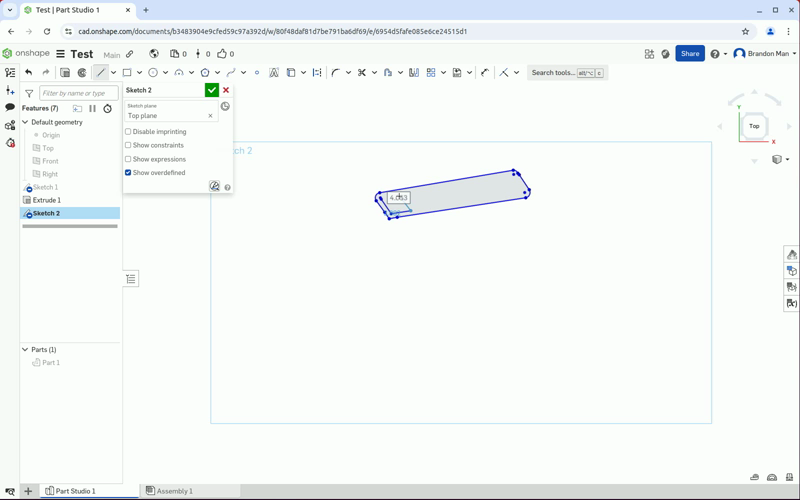
click(399, 195)
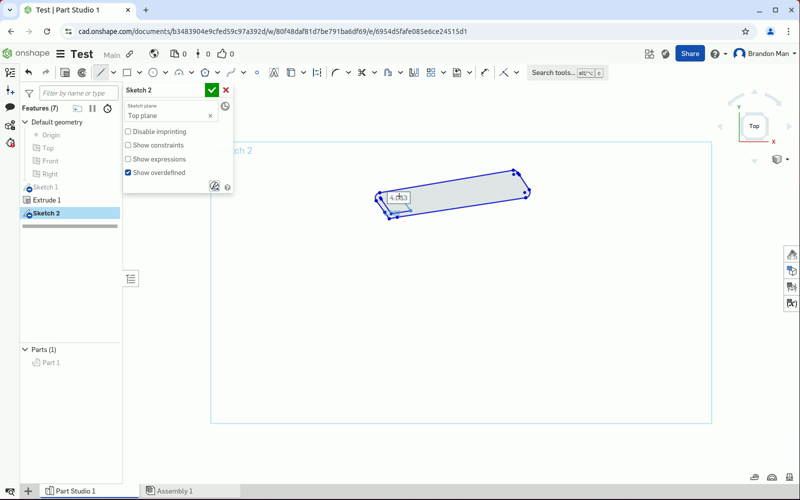
key_up(shift)
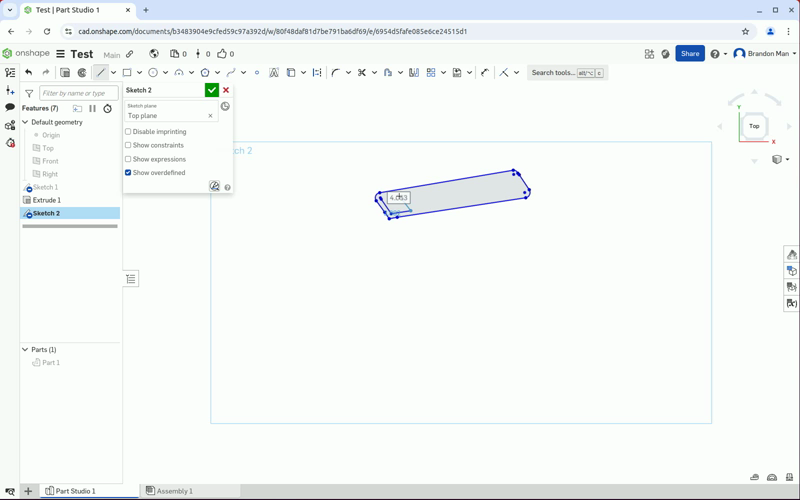
mouse_move(429, 195)
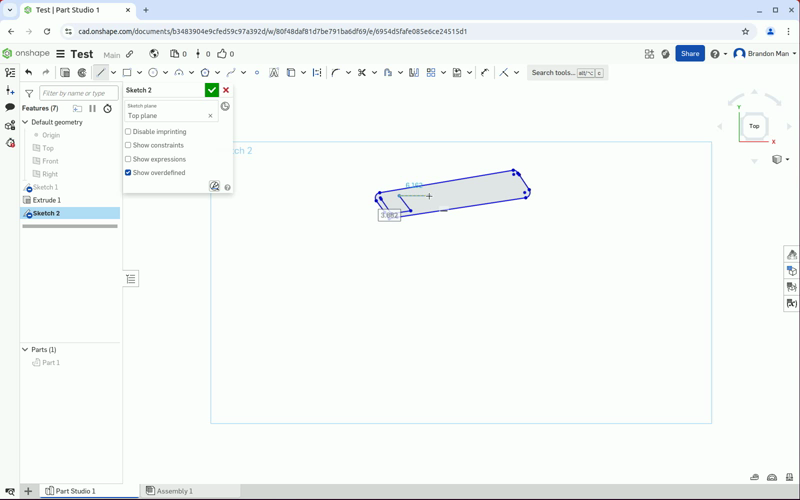
key_down(shift)
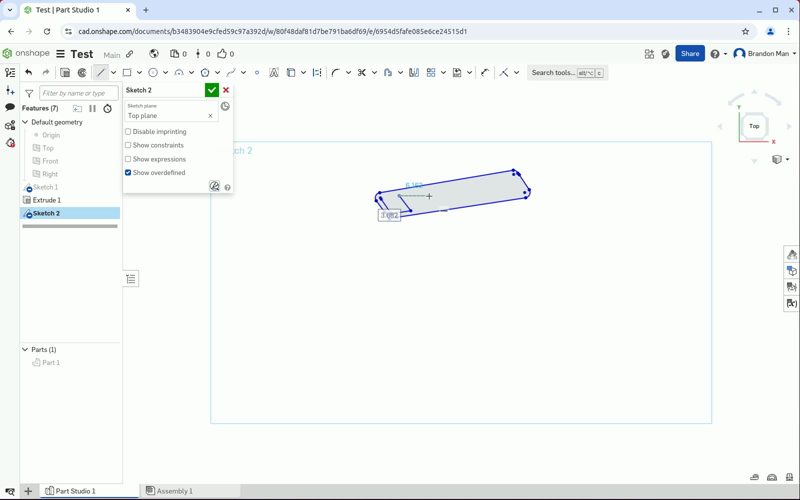
mouse_move(381, 199)
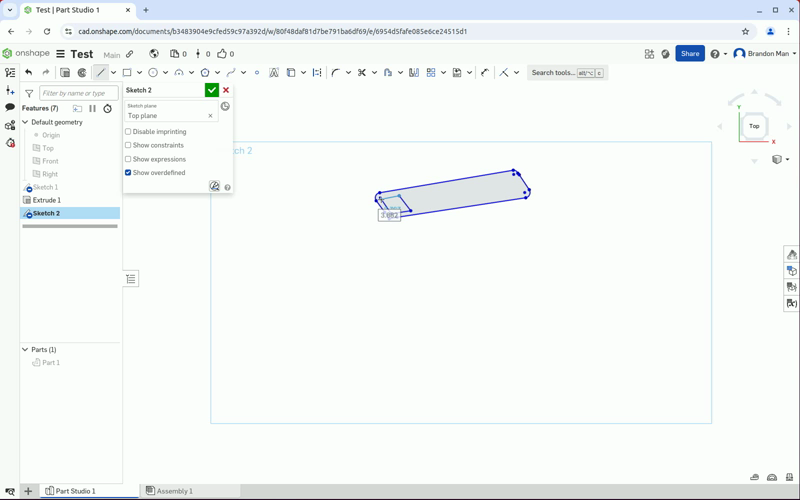
scroll(6)
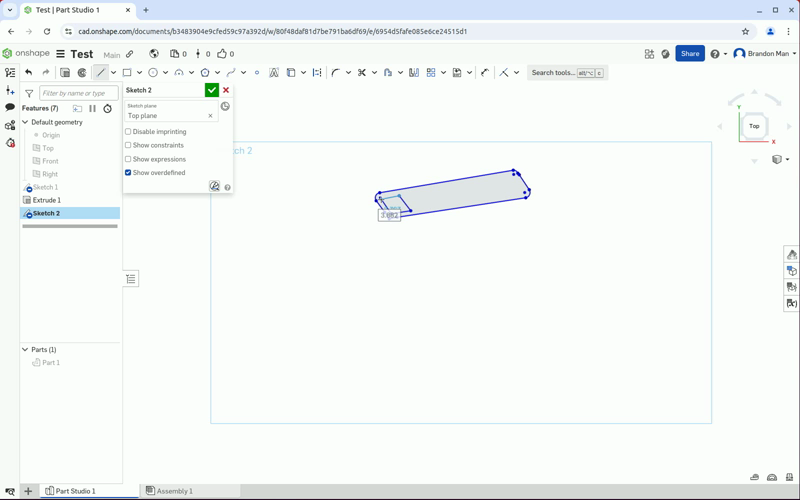
scroll(6)
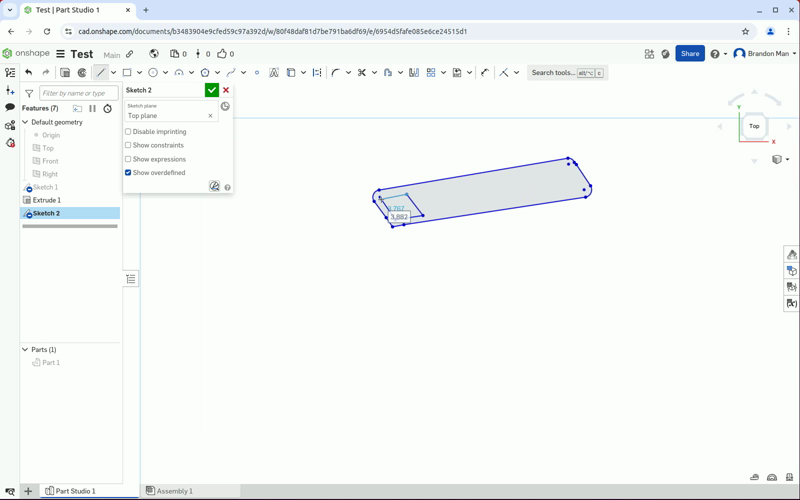
scroll(6)
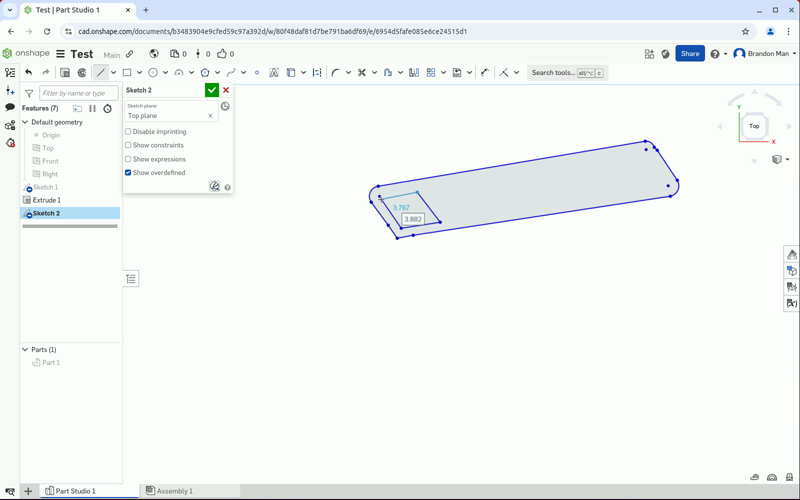
scroll(6)
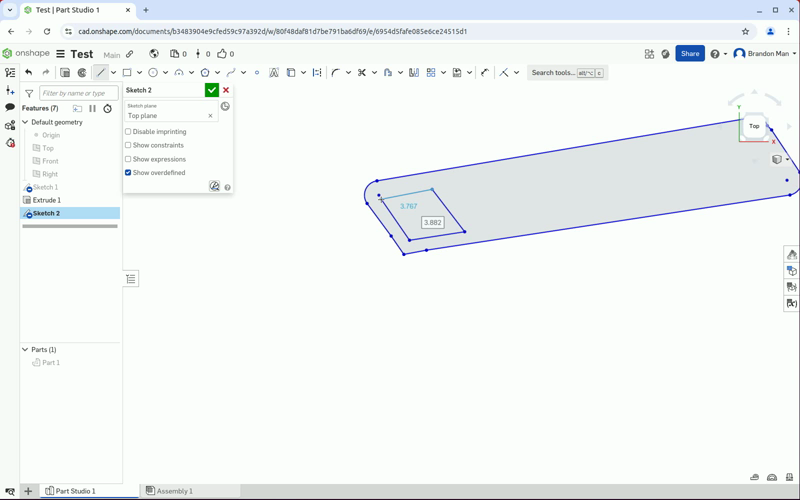
scroll(6)
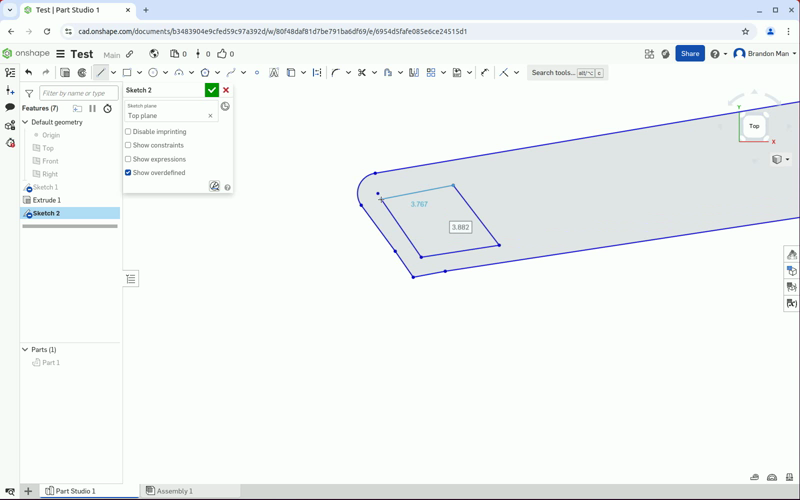
scroll(6)
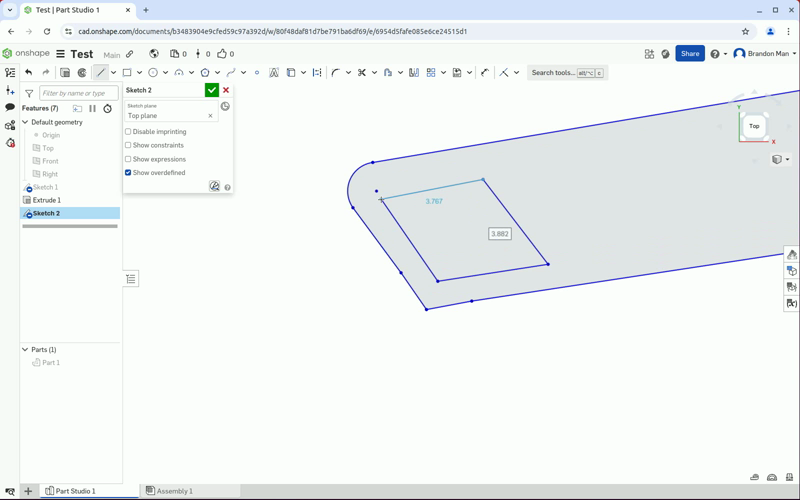
scroll(6)
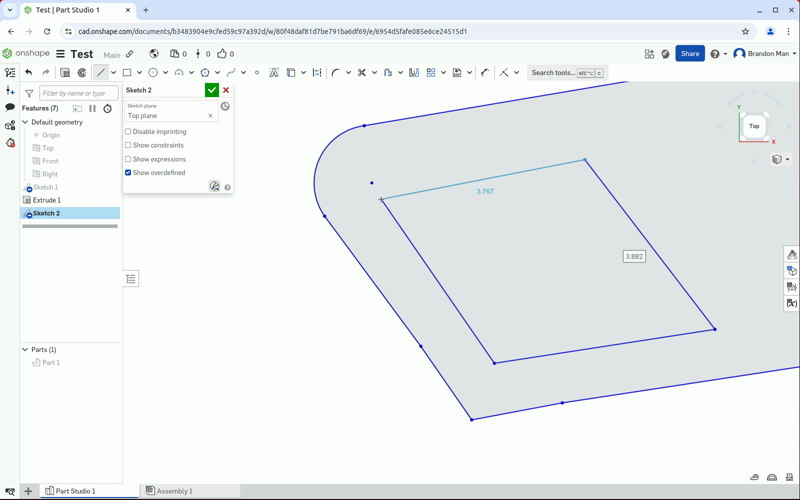
key_up(shift)
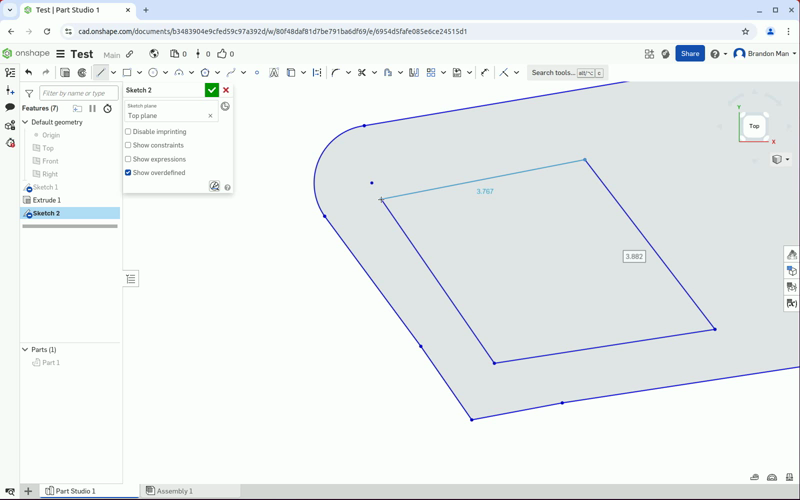
click(381, 199)
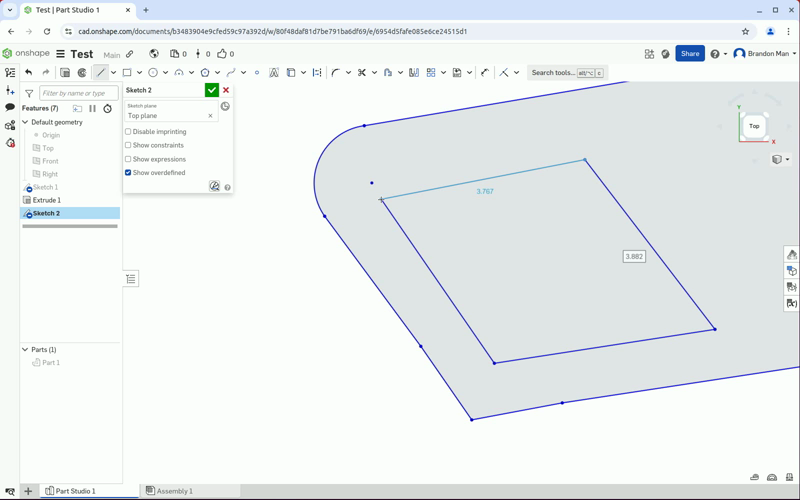
scroll(-6)
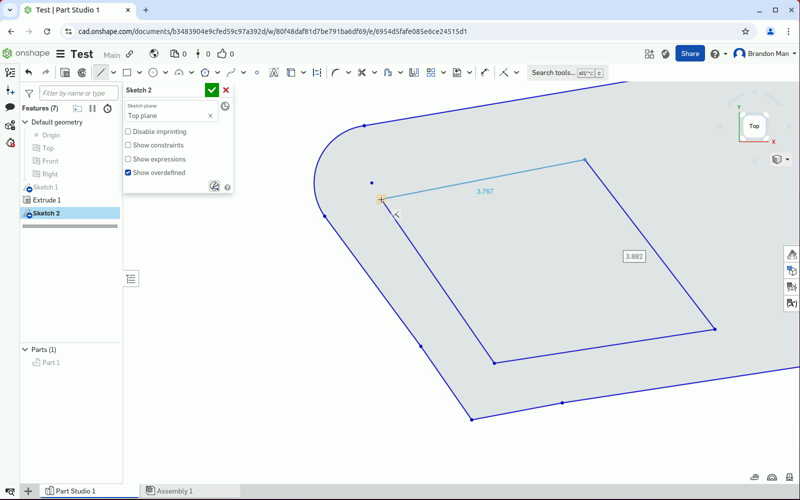
scroll(-6)
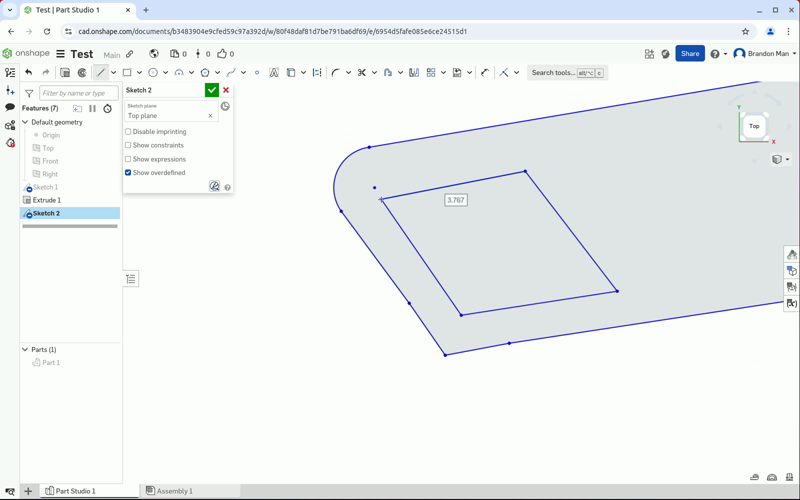
scroll(-6)
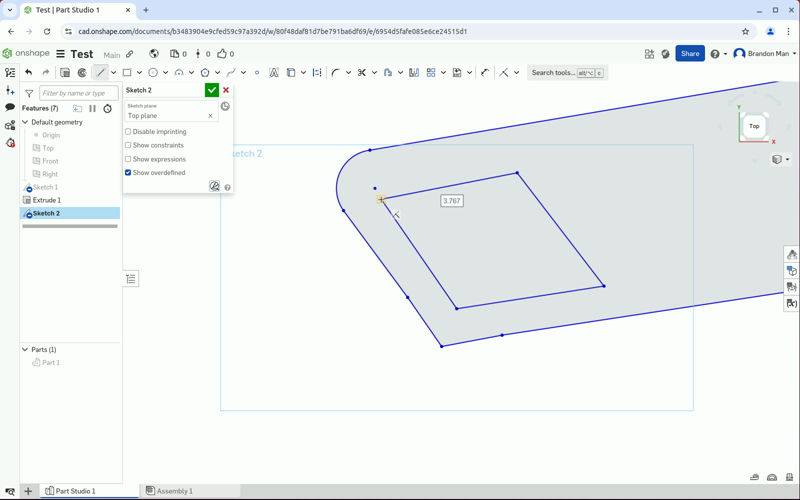
scroll(-6)
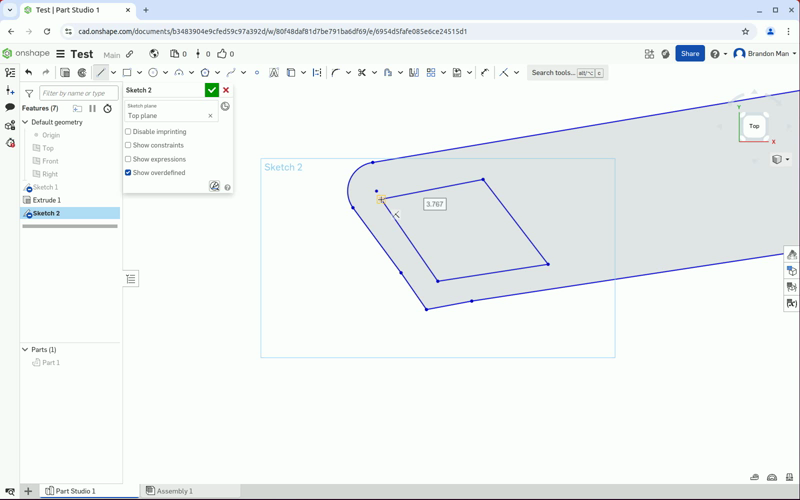
scroll(-6)
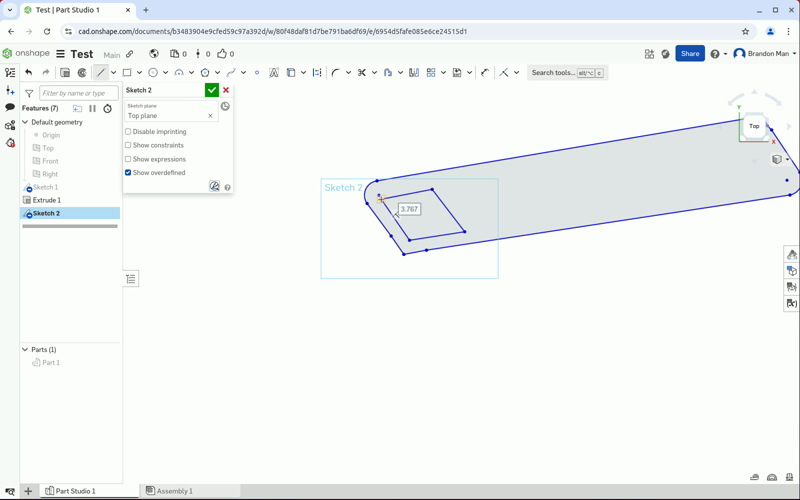
scroll(-6)
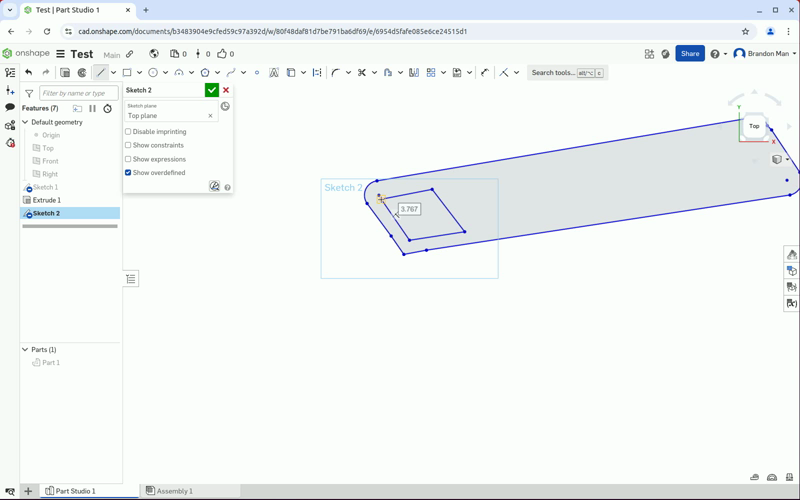
scroll(-6)
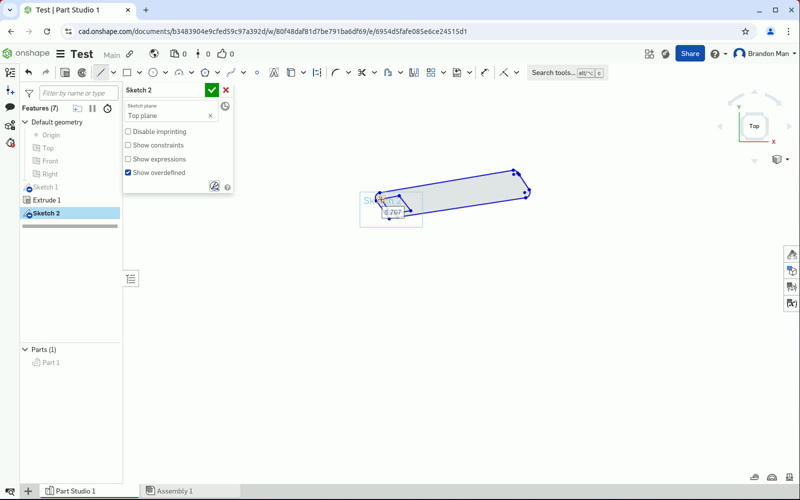
key(esc)
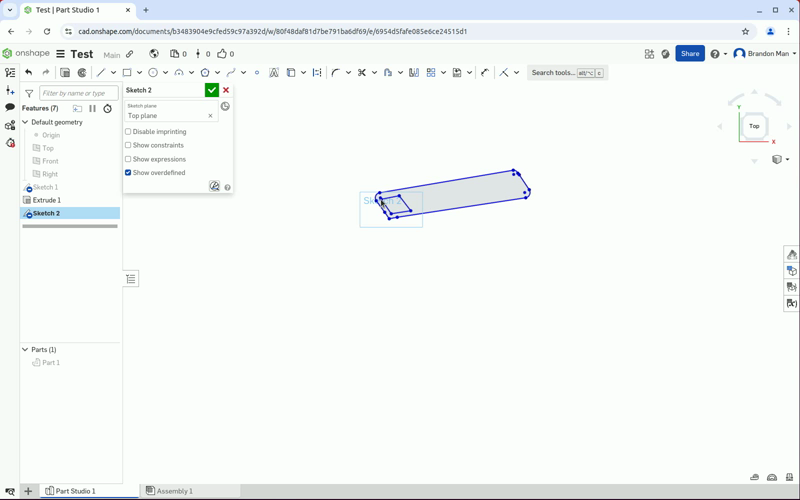
key(l)
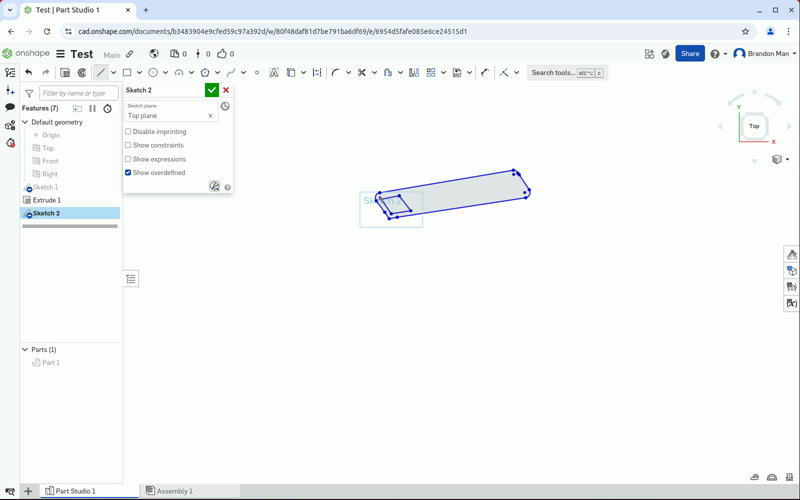
key_down(shift)
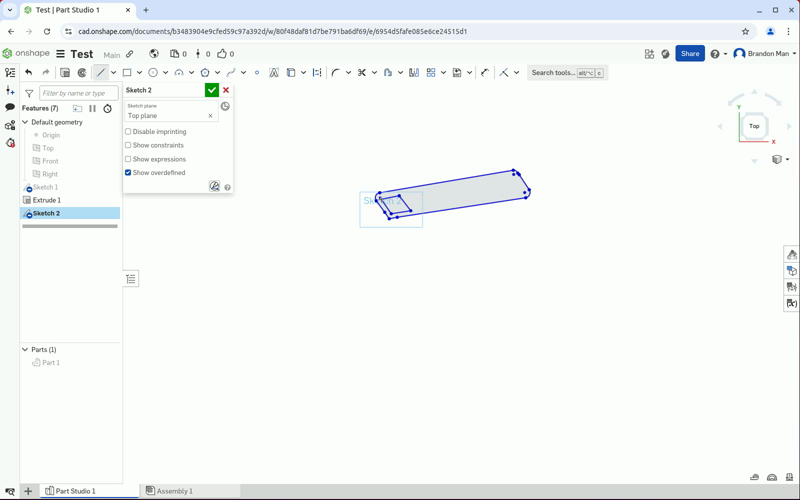
mouse_move(410, 194)
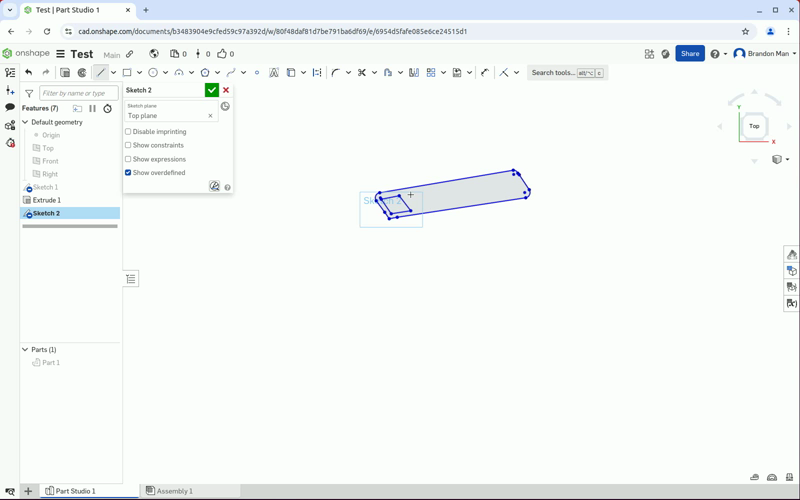
click(410, 194)
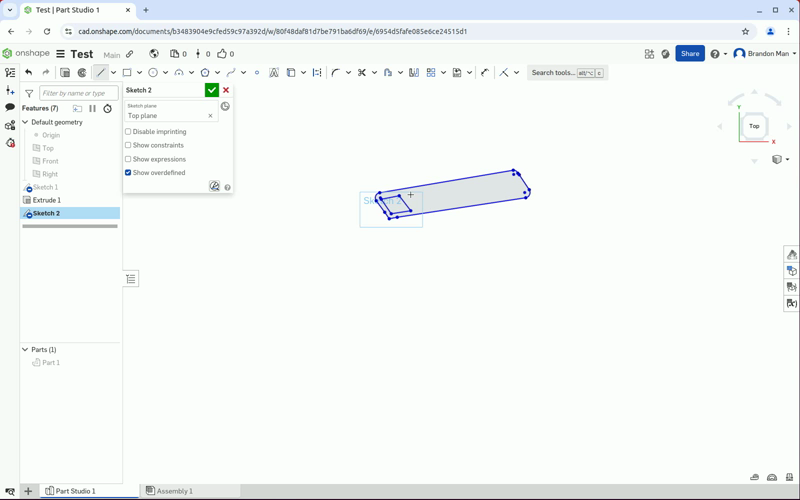
key_up(shift)
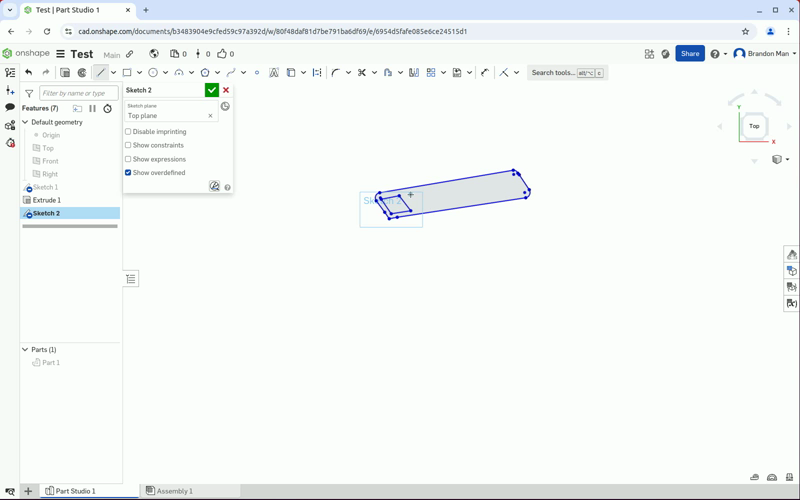
key_down(shift)
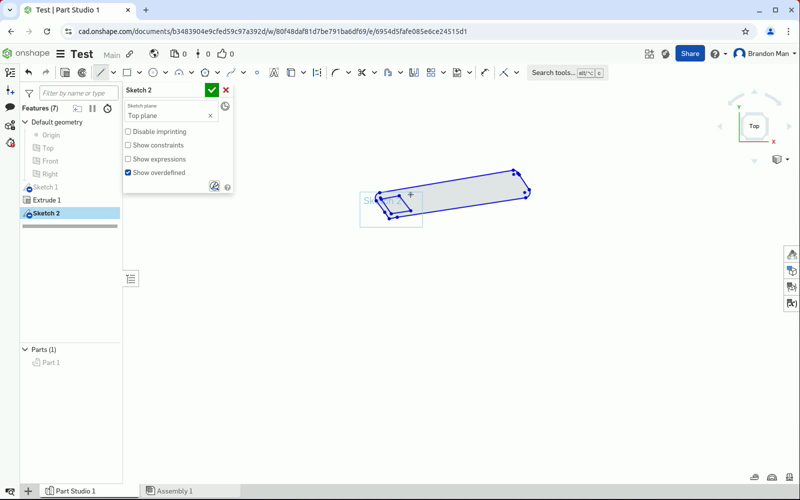
mouse_move(440, 194)
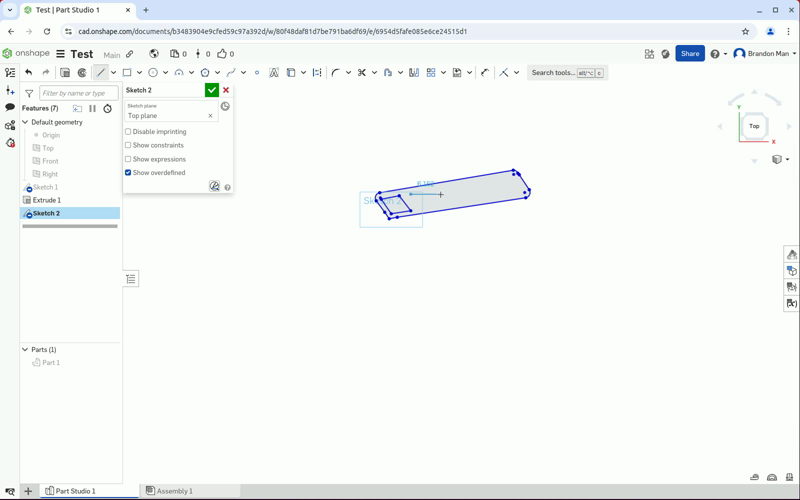
mouse_move(420, 209)
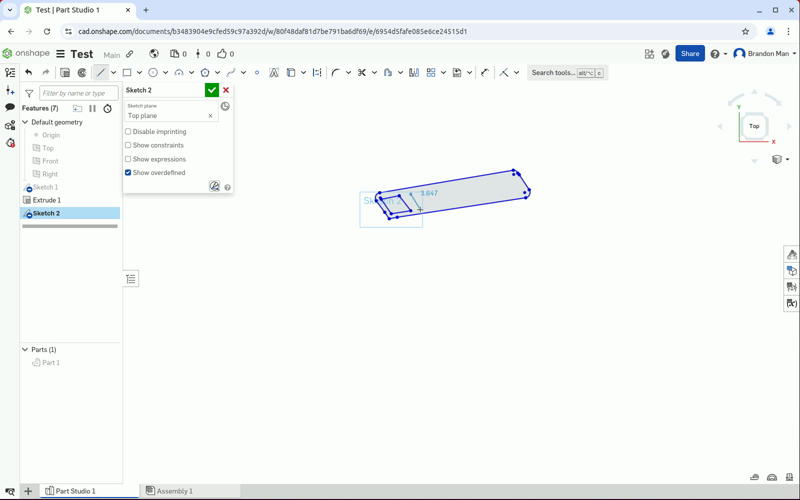
click(420, 209)
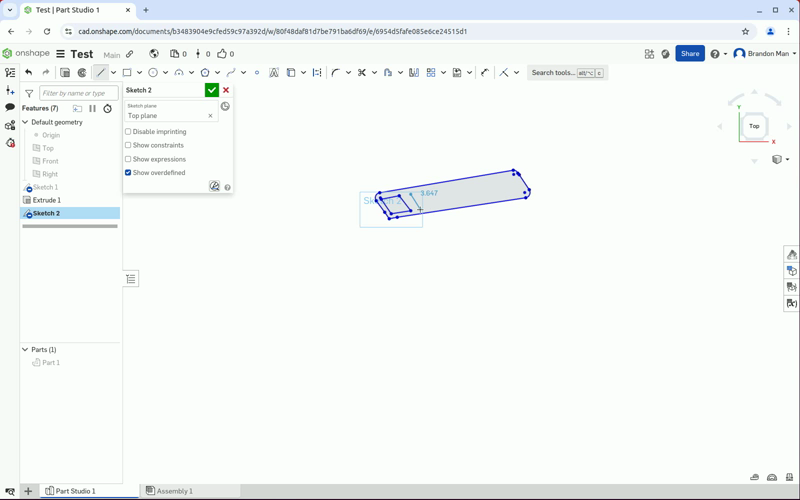
key_up(shift)
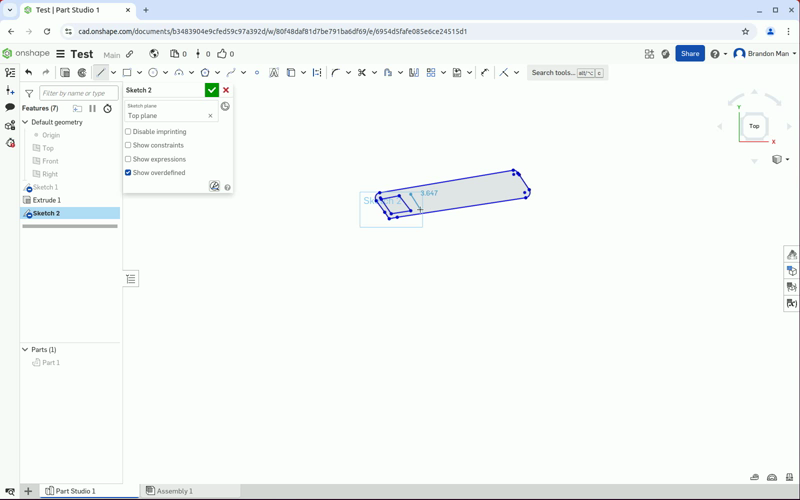
key_down(shift)
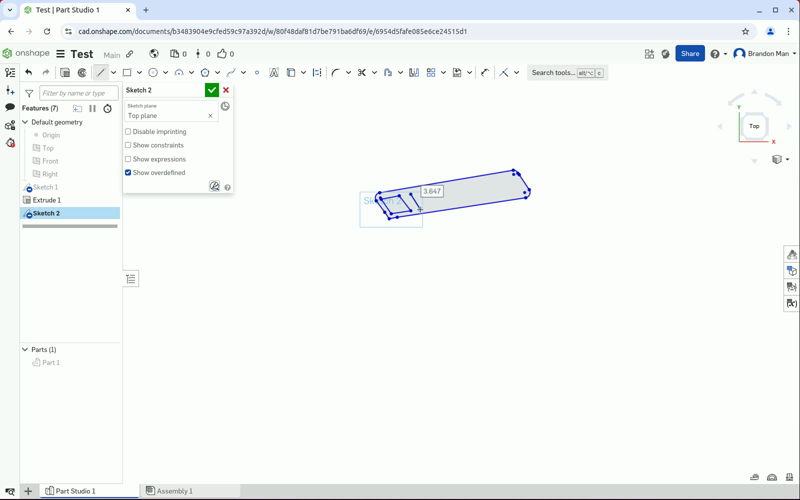
mouse_move(450, 209)
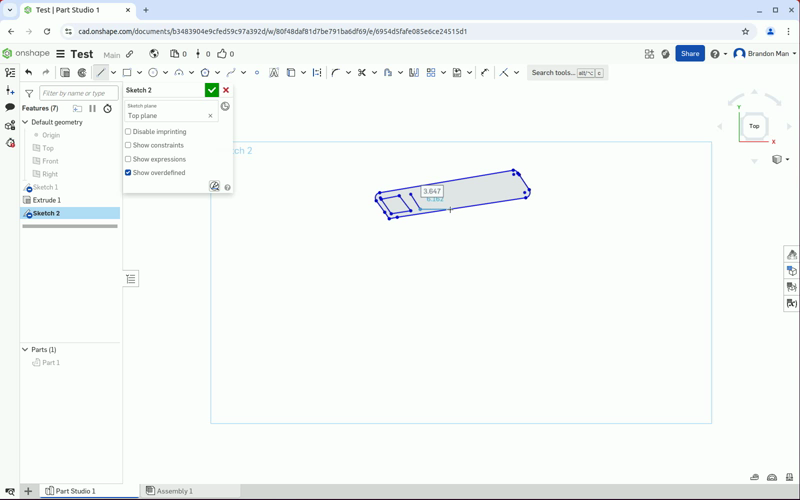
mouse_move(439, 205)
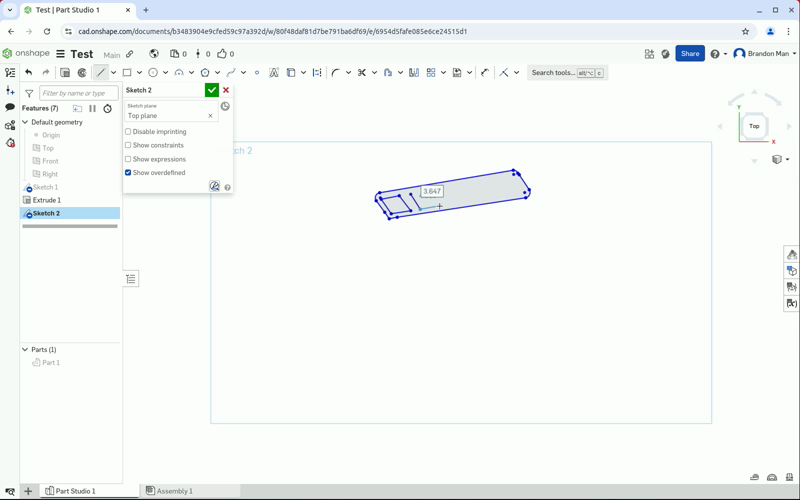
click(439, 205)
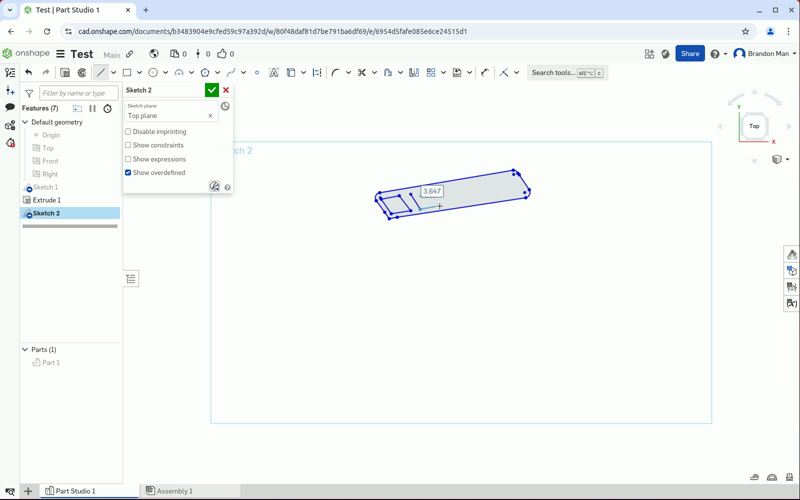
key_up(shift)
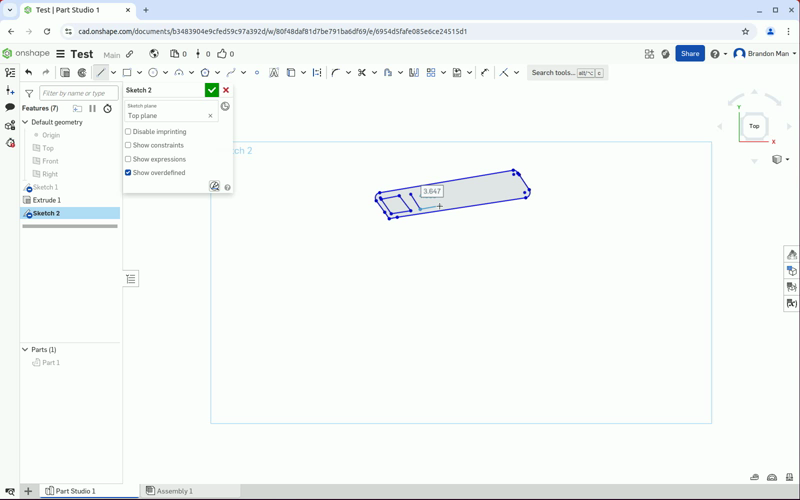
key_down(shift)
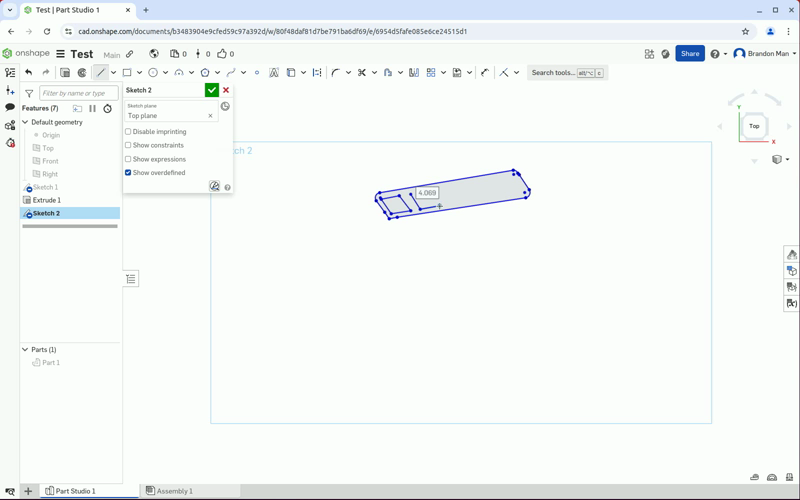
mouse_move(469, 205)
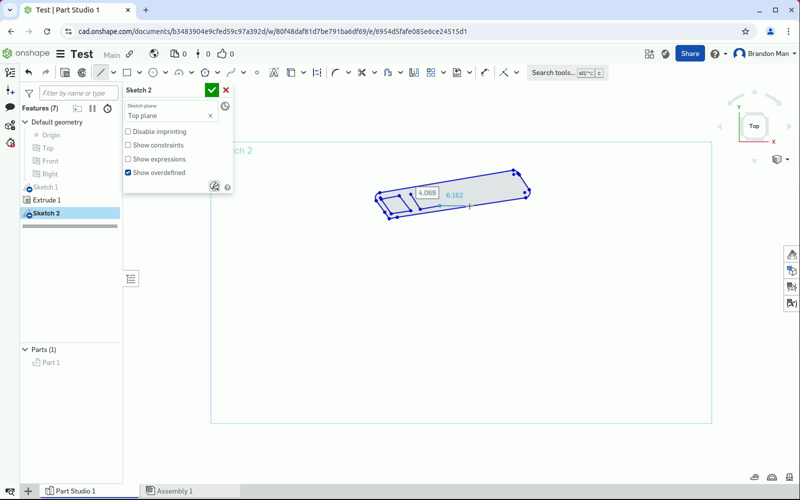
mouse_move(428, 191)
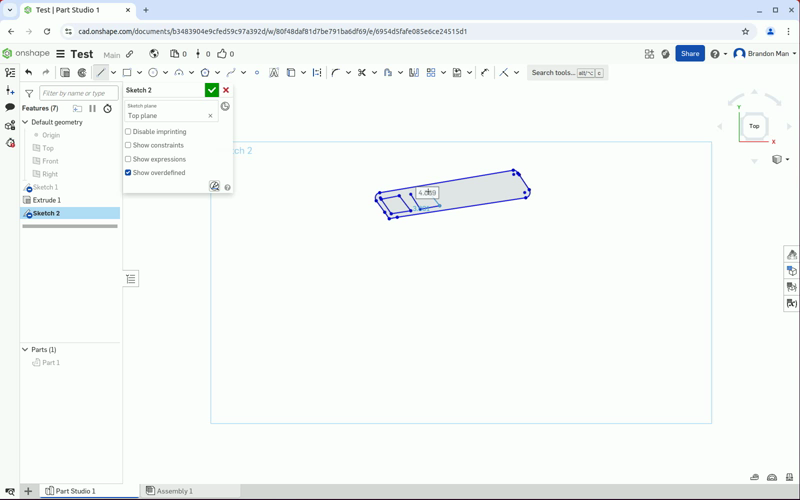
click(428, 191)
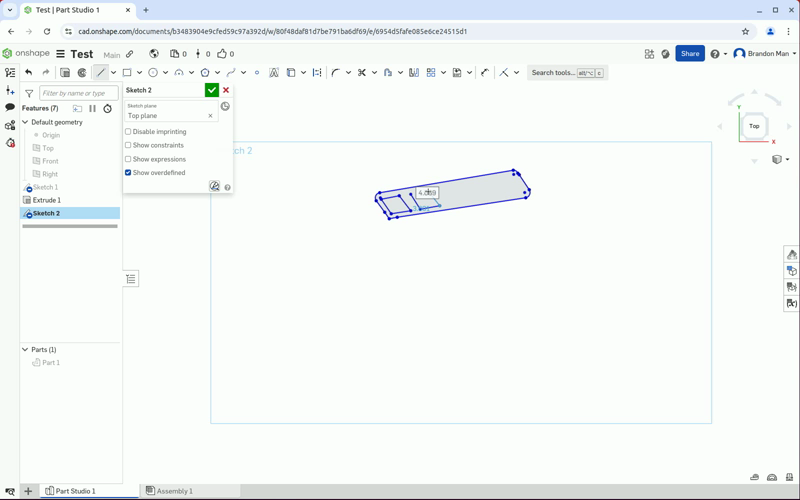
key_up(shift)
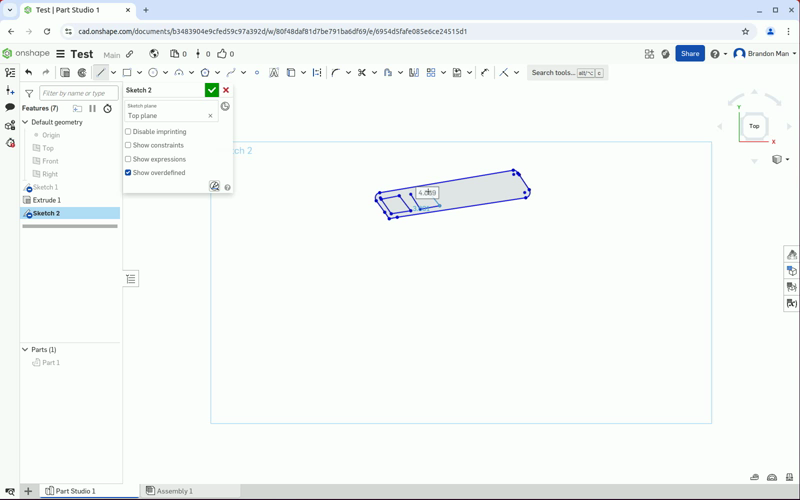
mouse_move(458, 191)
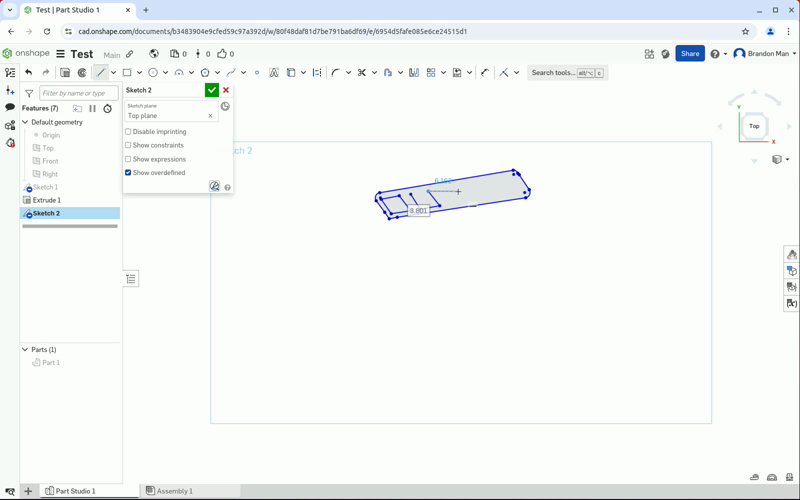
key_down(shift)
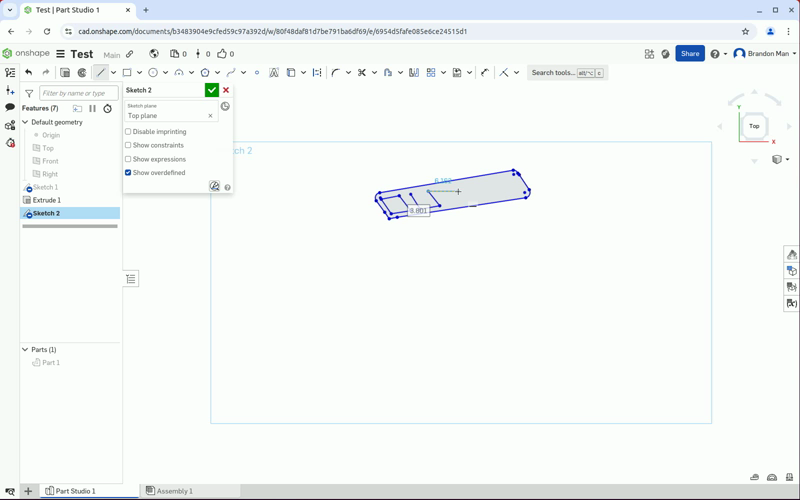
mouse_move(410, 194)
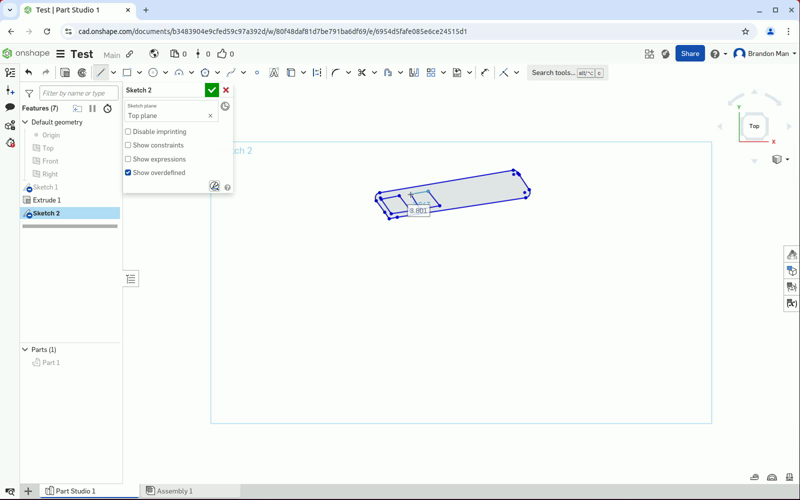
key_up(shift)
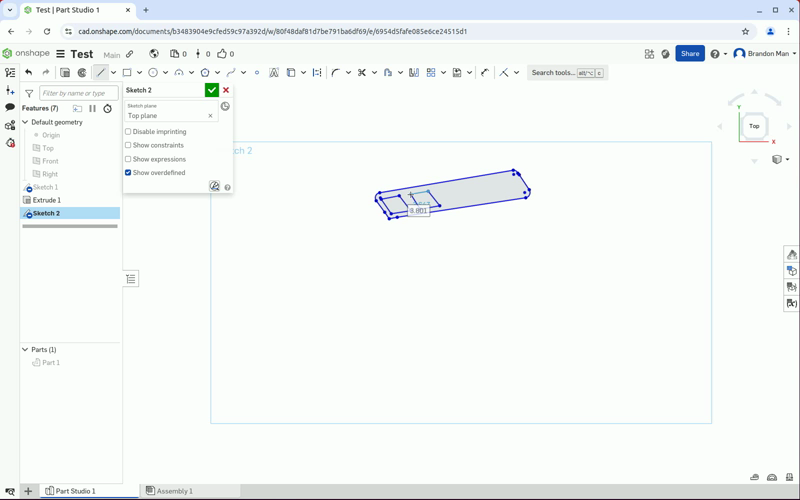
click(410, 194)
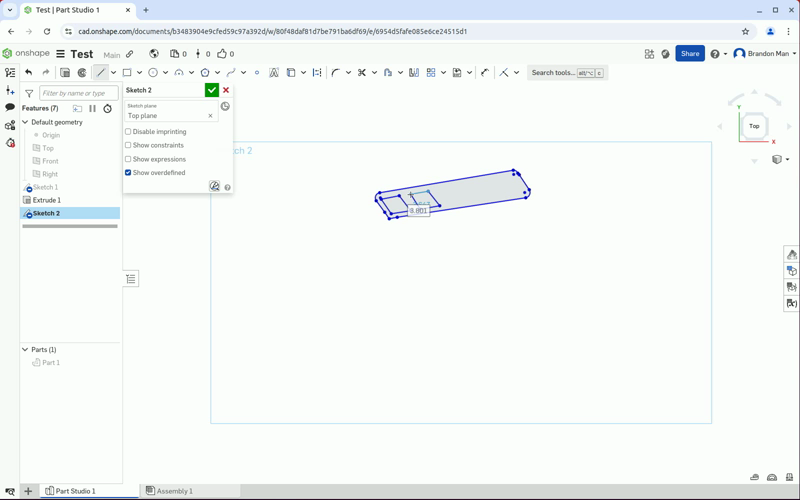
key(esc)
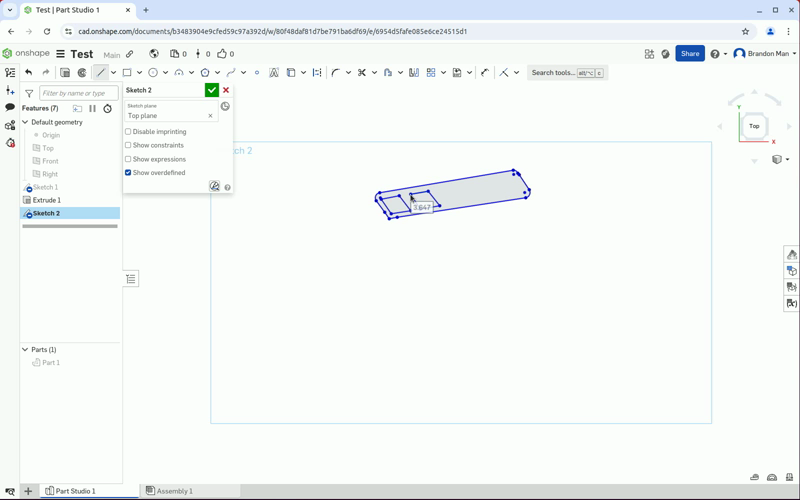
key(l)
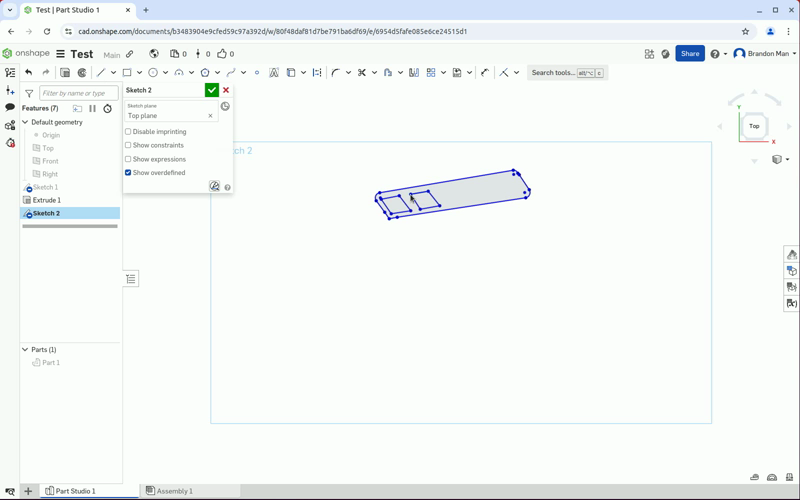
key_down(shift)
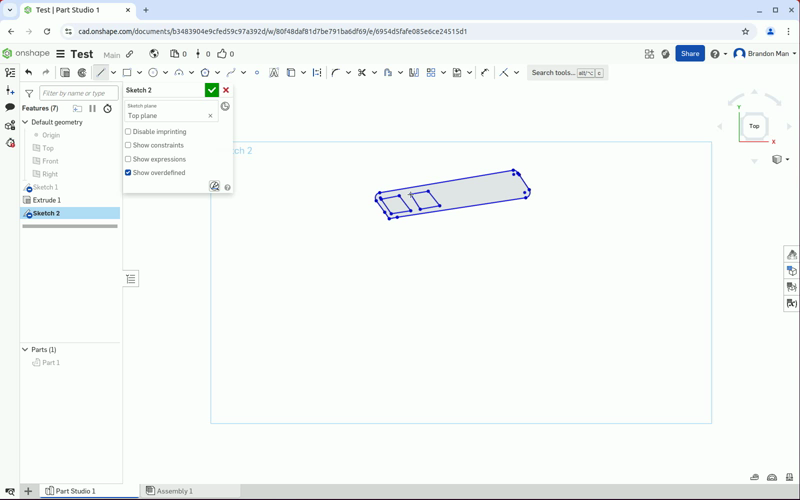
mouse_move(438, 189)
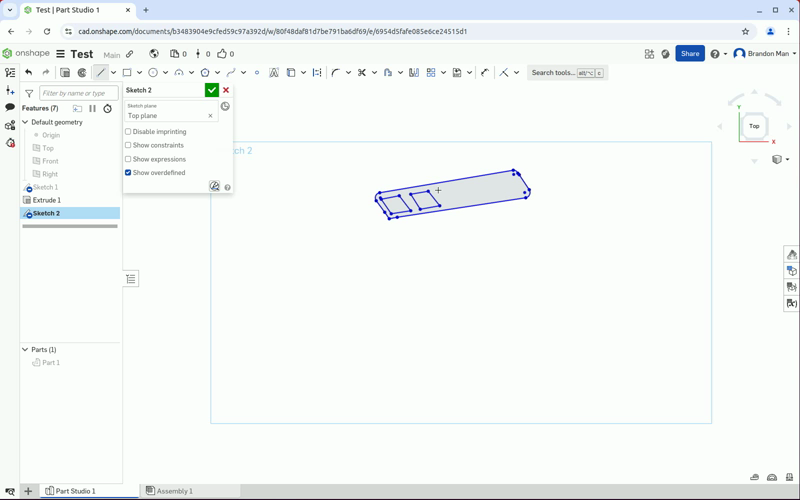
click(438, 189)
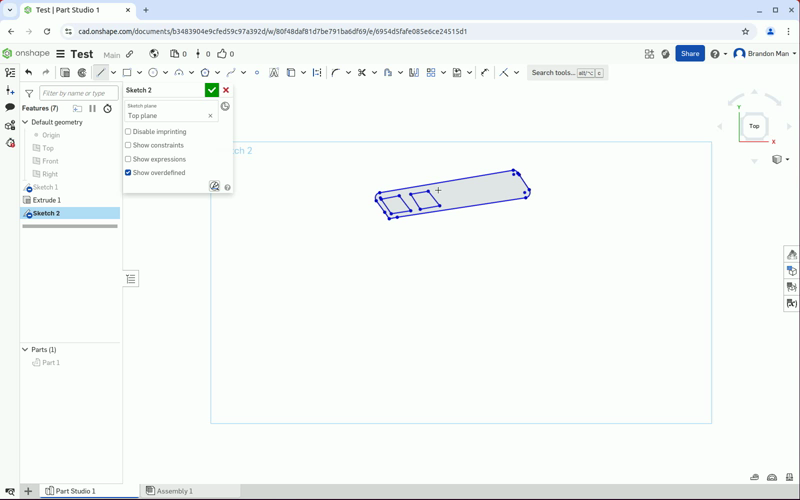
key_up(shift)
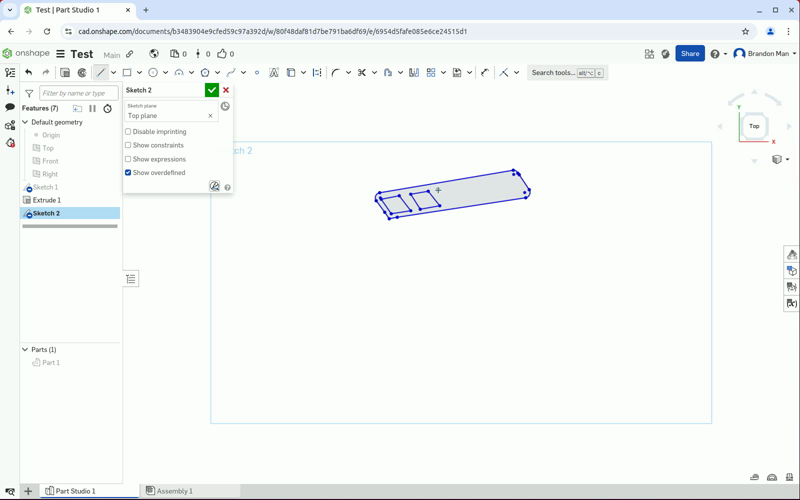
key_down(shift)
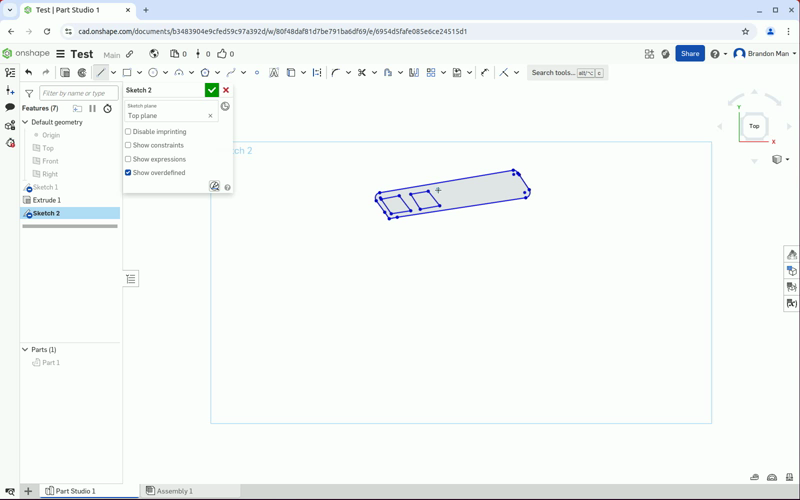
mouse_move(468, 189)
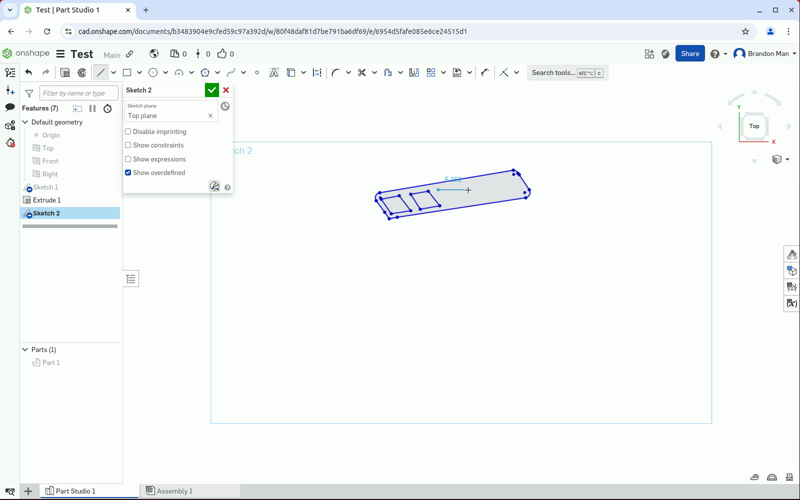
mouse_move(449, 204)
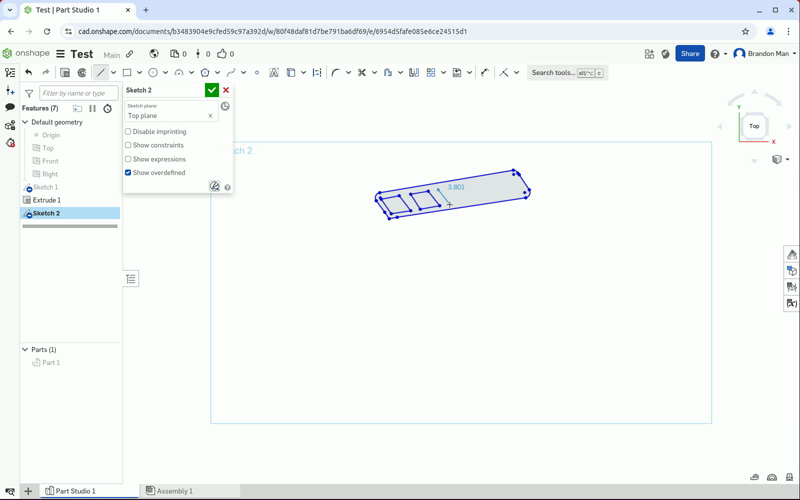
click(449, 204)
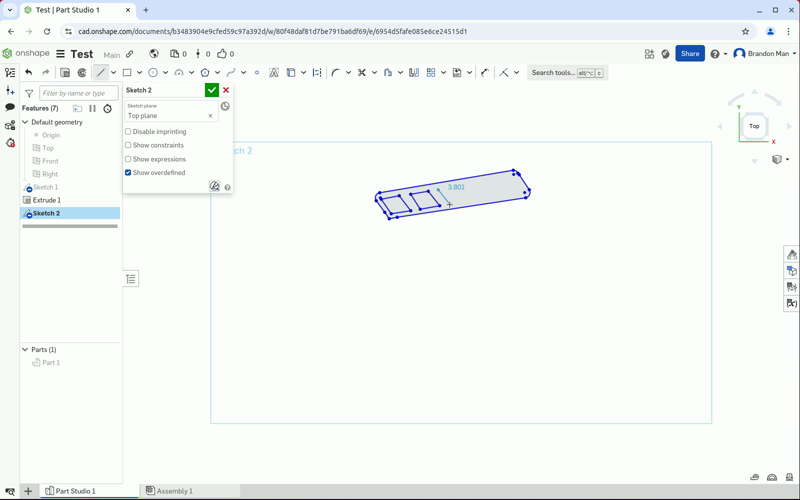
key_up(shift)
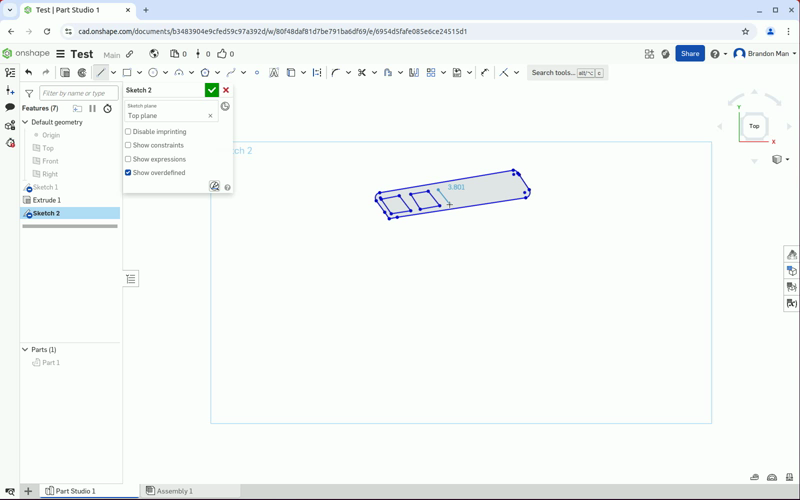
key_down(shift)
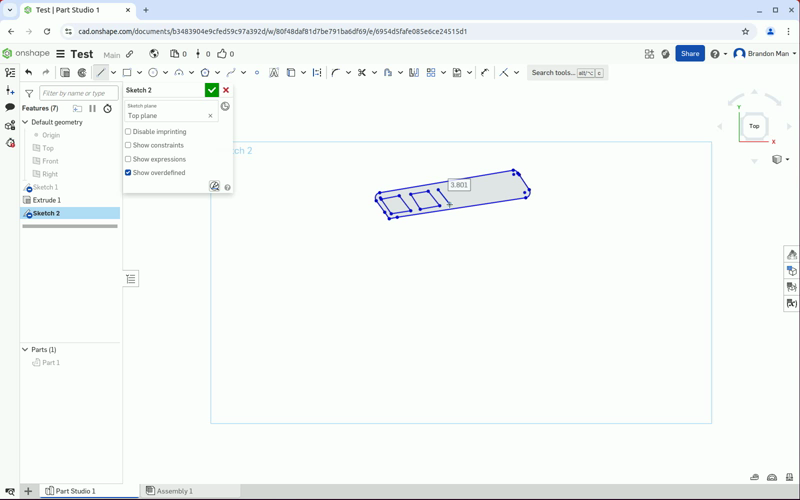
mouse_move(479, 204)
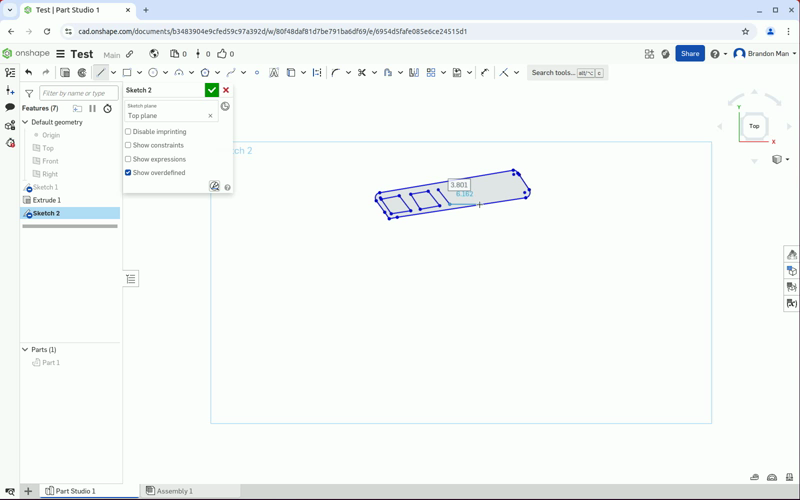
mouse_move(468, 200)
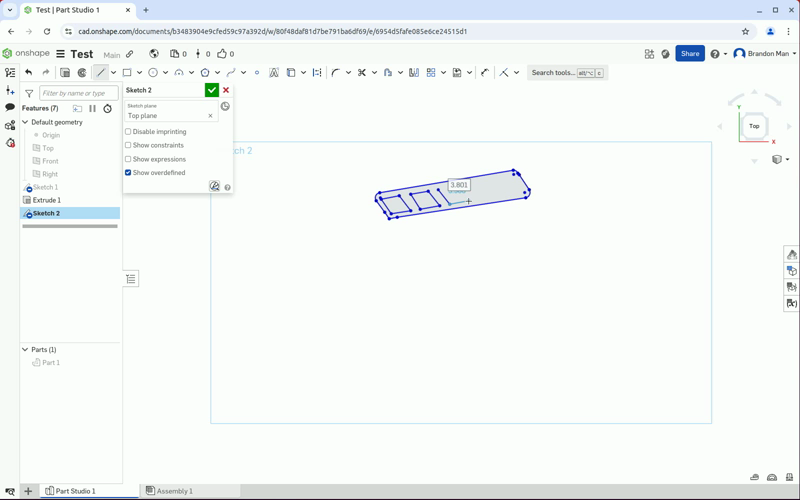
click(468, 200)
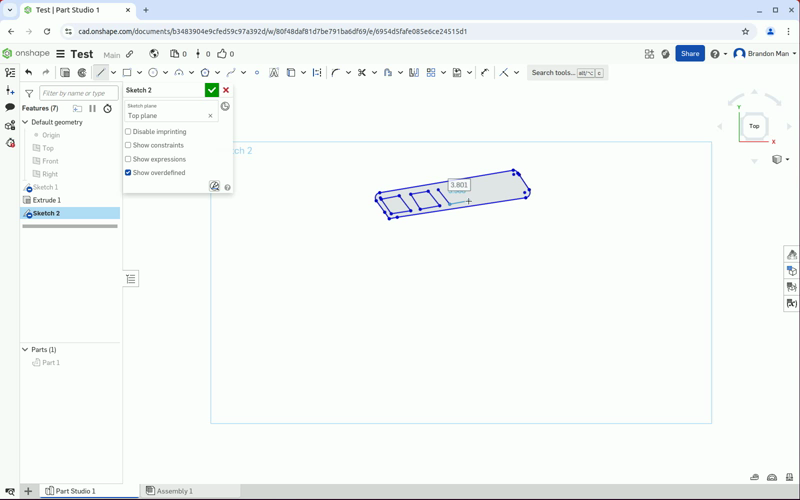
key_up(shift)
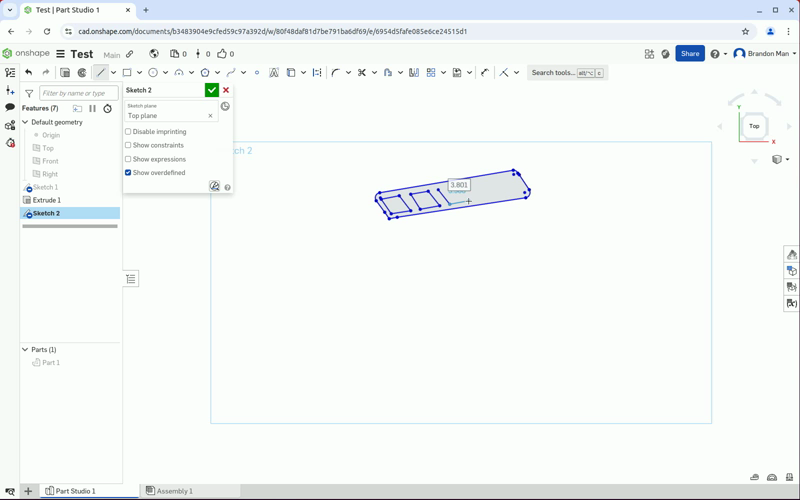
key_down(shift)
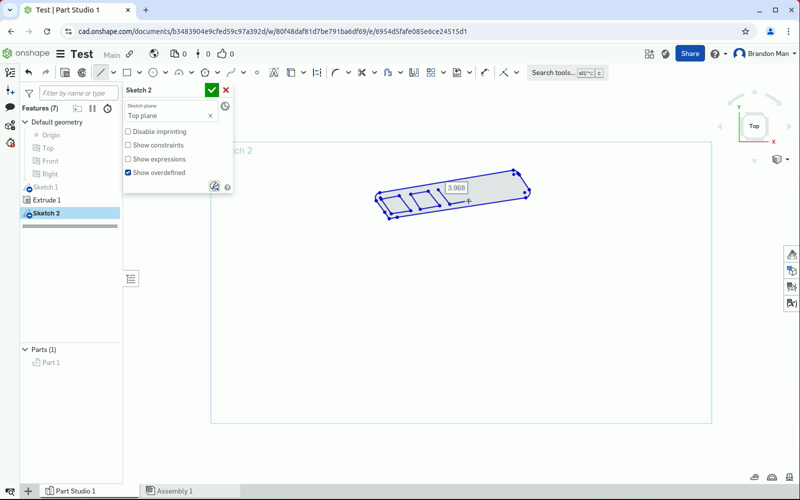
mouse_move(498, 200)
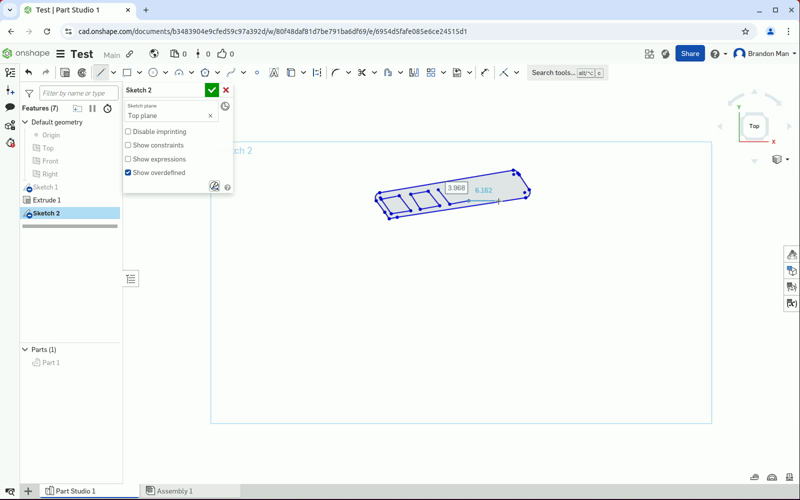
mouse_move(457, 186)
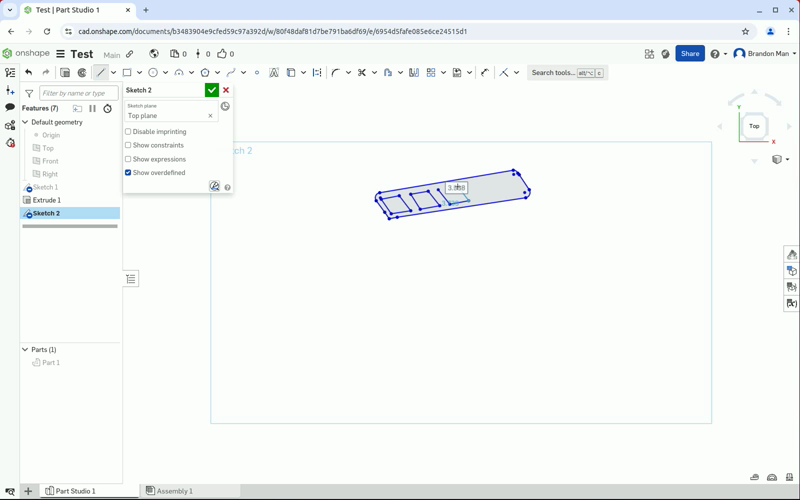
click(457, 186)
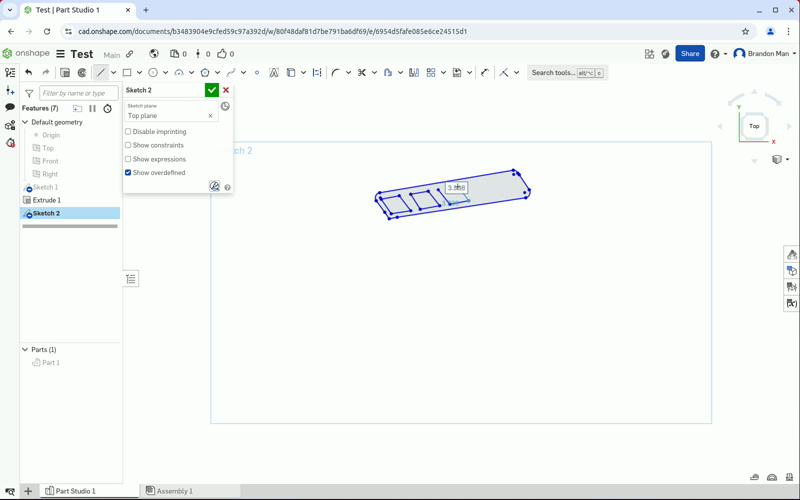
key_up(shift)
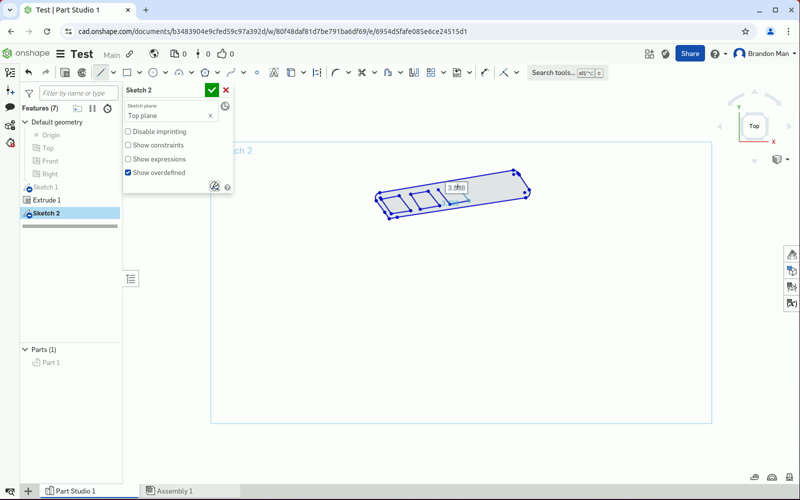
mouse_move(487, 186)
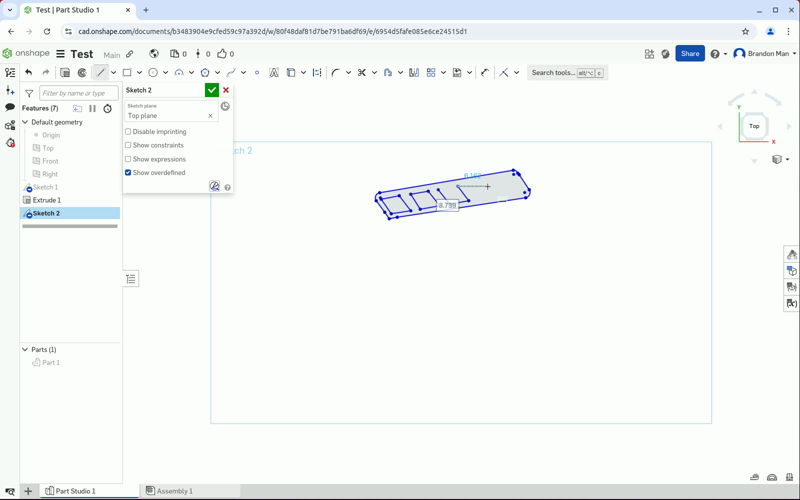
key_down(shift)
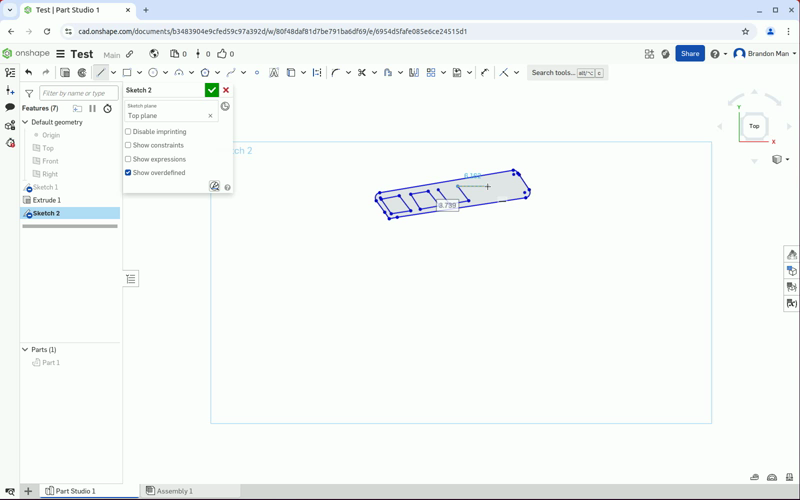
mouse_move(438, 189)
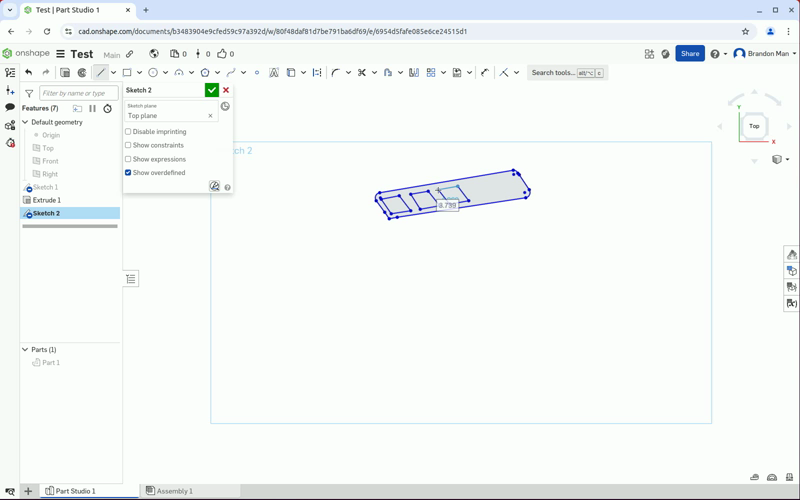
key_up(shift)
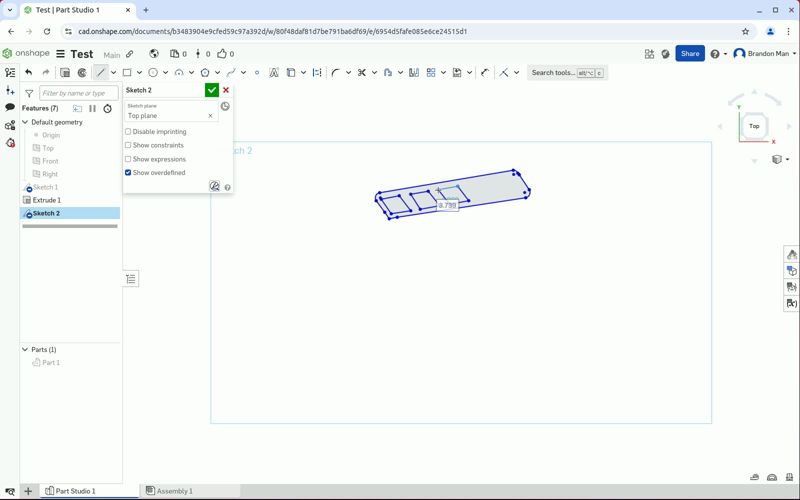
click(438, 189)
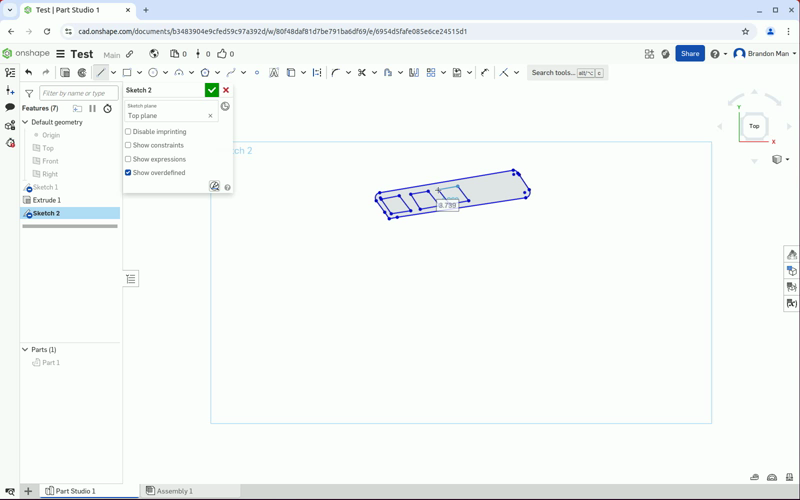
key(esc)
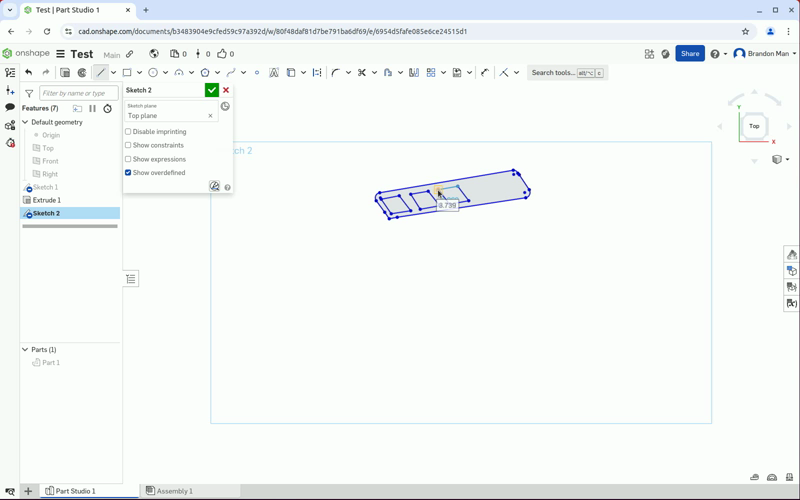
key(l)
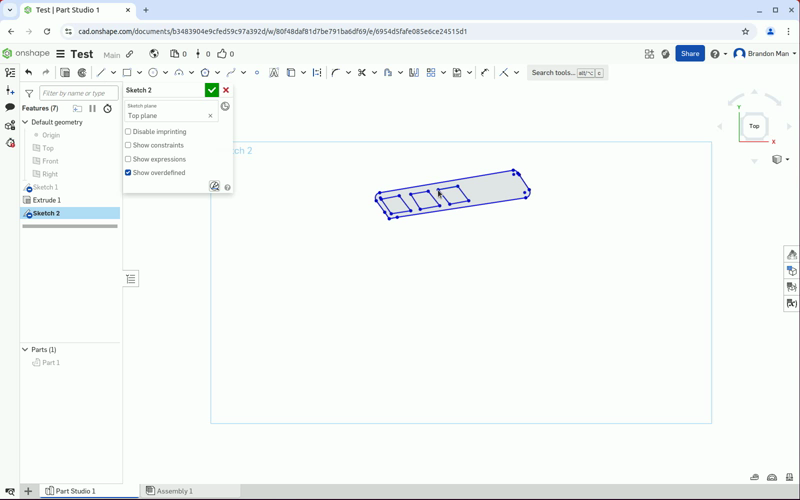
key_down(shift)
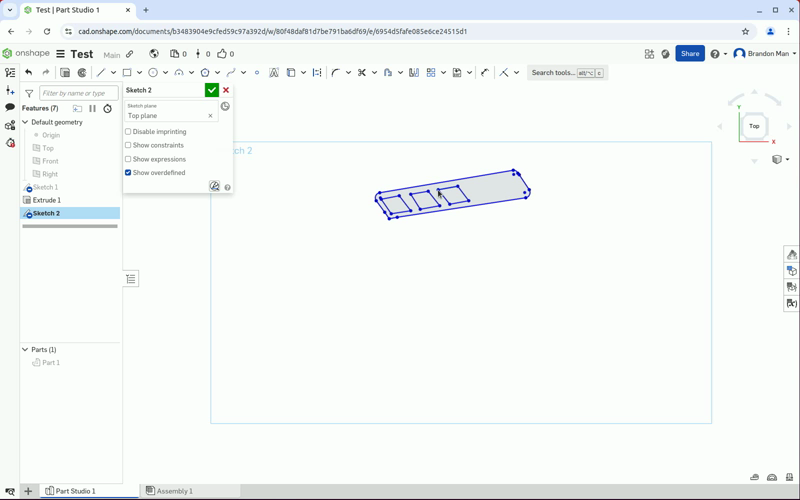
mouse_move(467, 184)
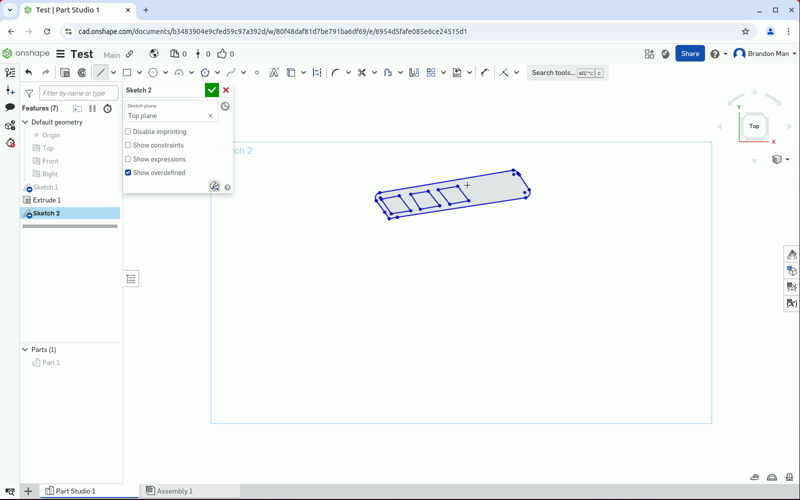
click(467, 184)
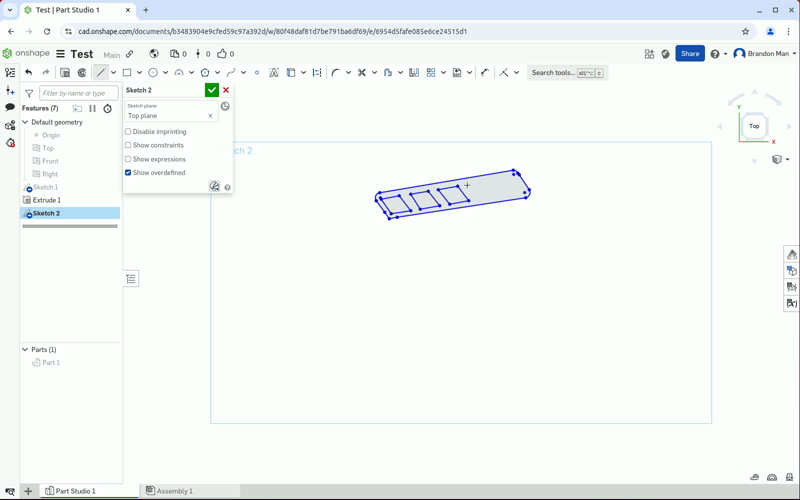
key_up(shift)
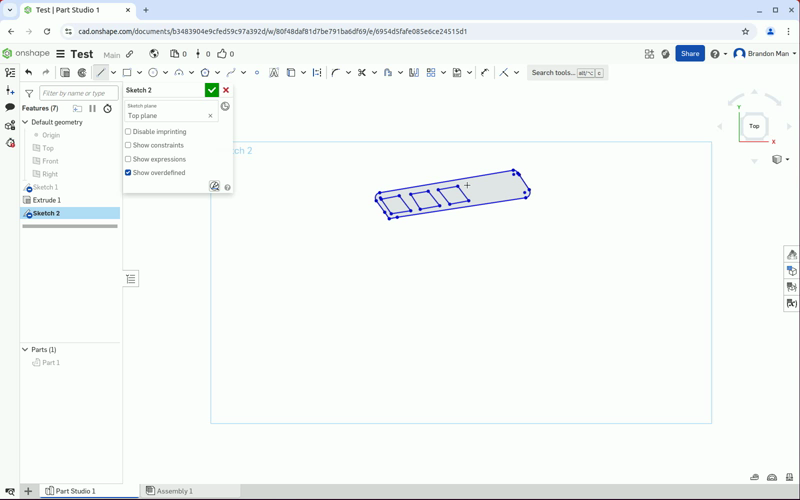
key_down(shift)
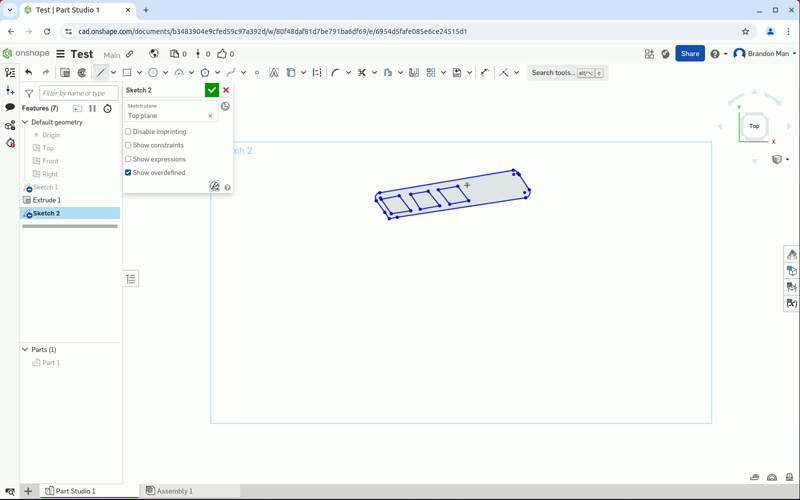
mouse_move(497, 184)
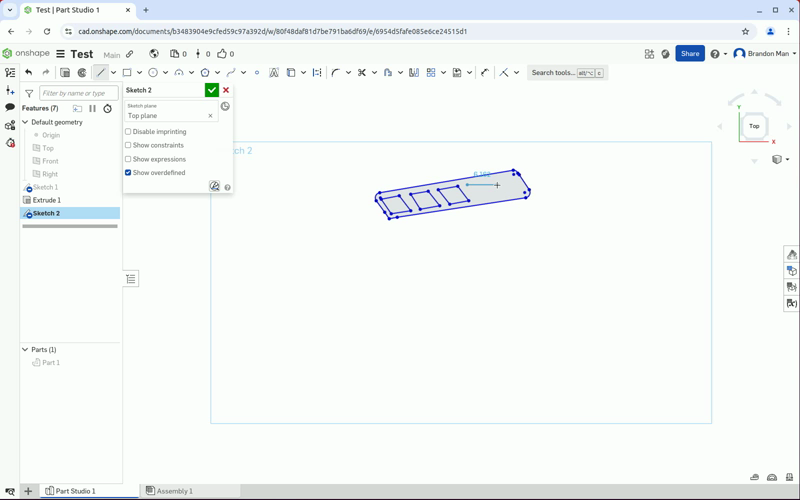
mouse_move(478, 199)
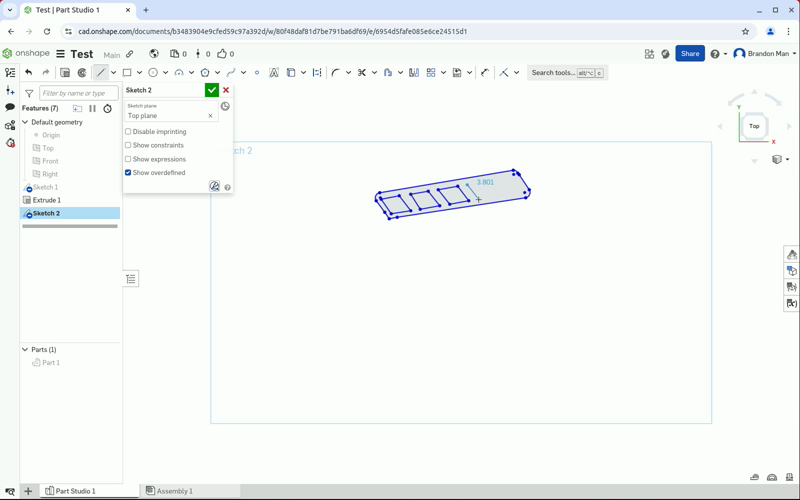
click(478, 199)
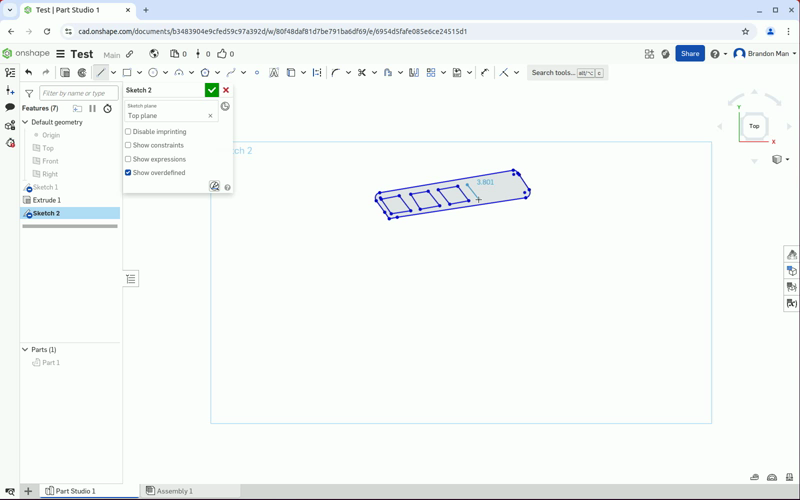
key_up(shift)
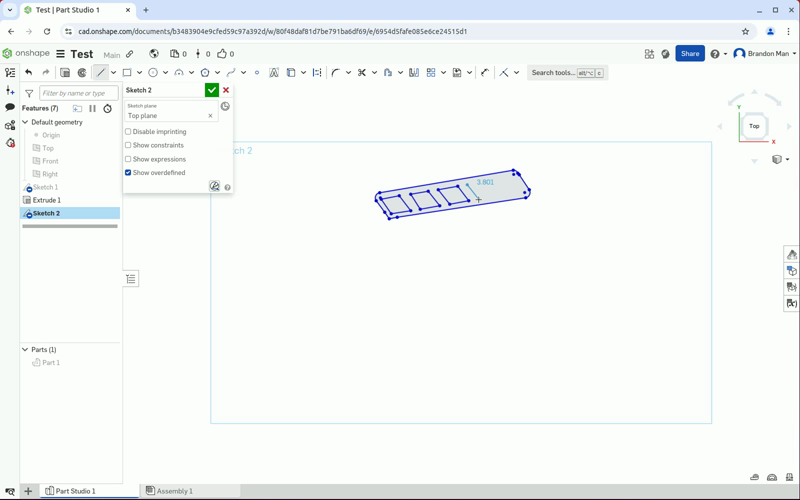
key_down(shift)
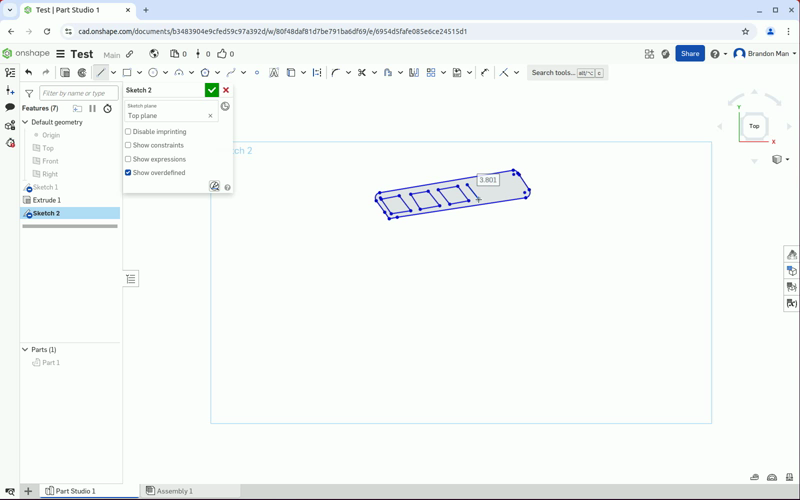
mouse_move(508, 199)
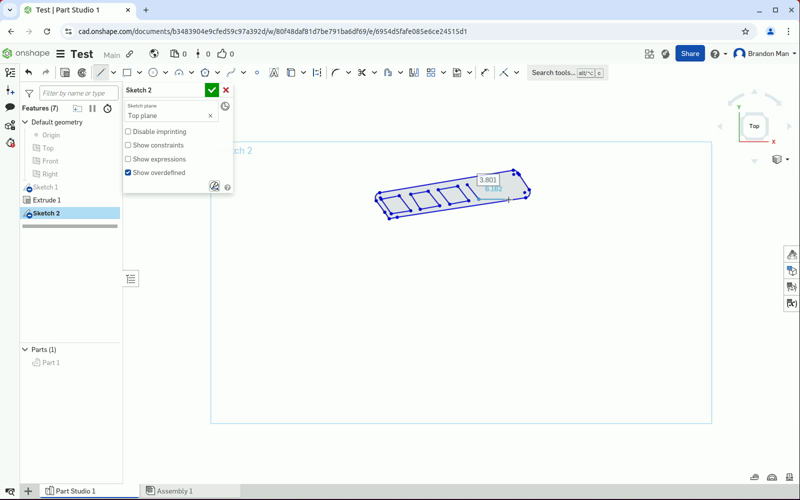
mouse_move(498, 195)
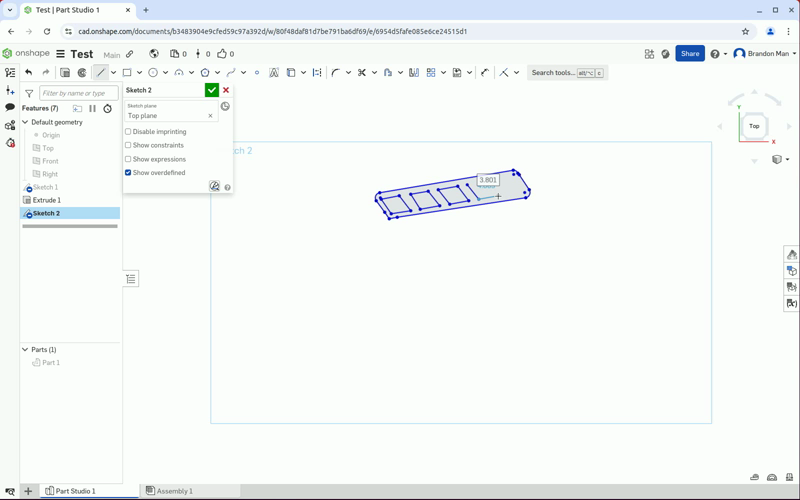
click(498, 195)
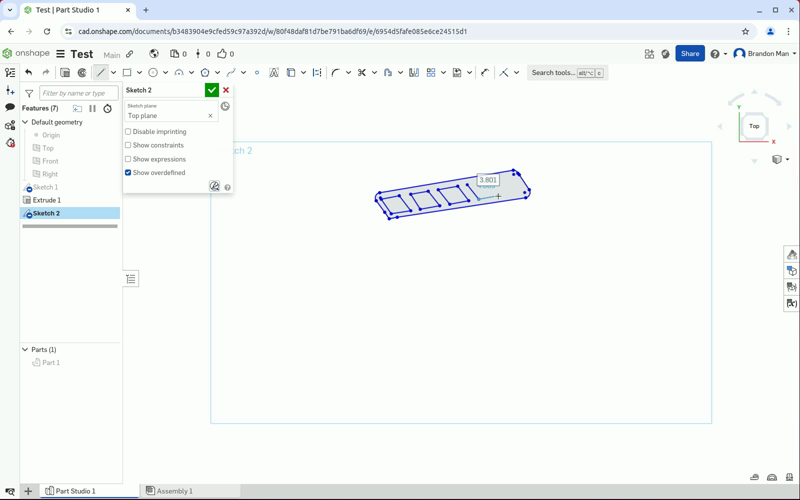
key_up(shift)
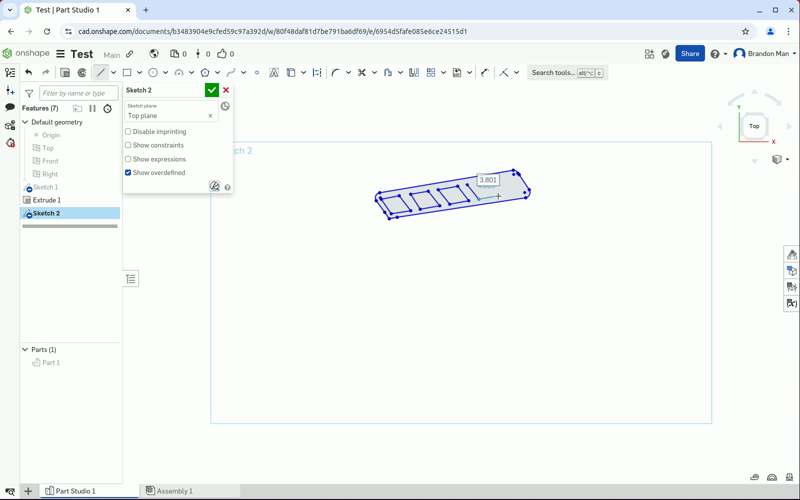
key_down(shift)
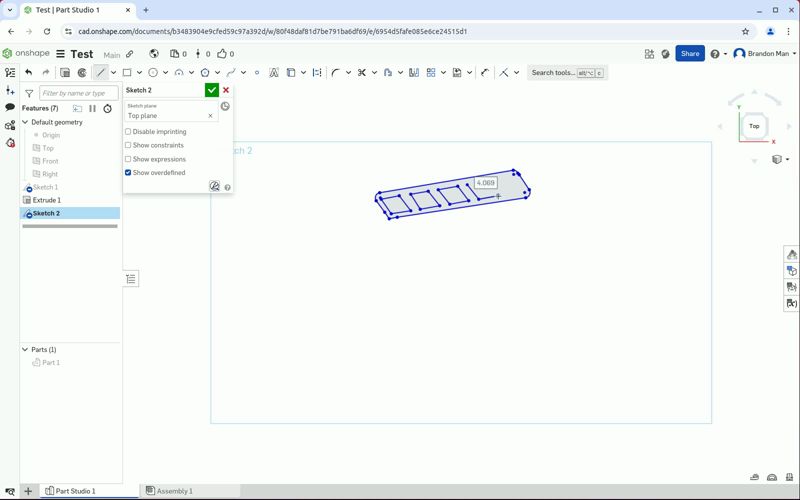
mouse_move(528, 195)
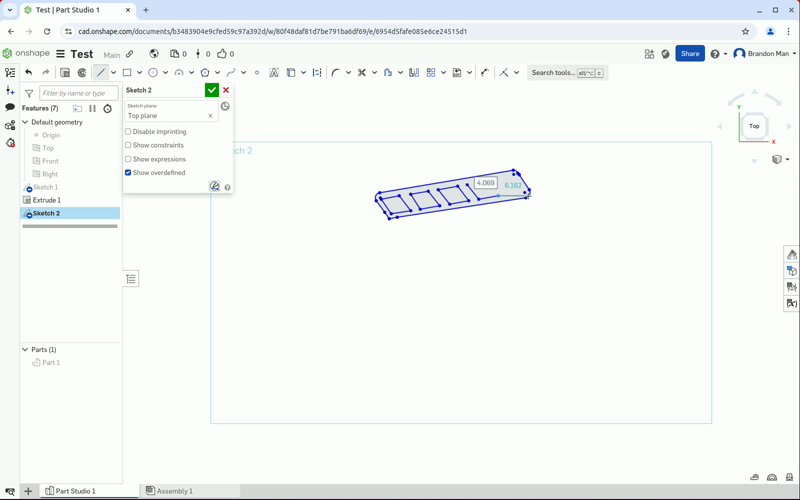
mouse_move(486, 181)
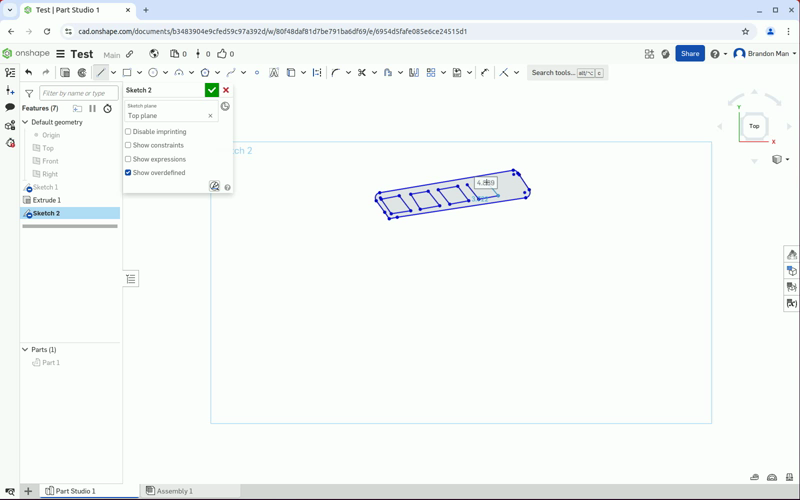
click(486, 181)
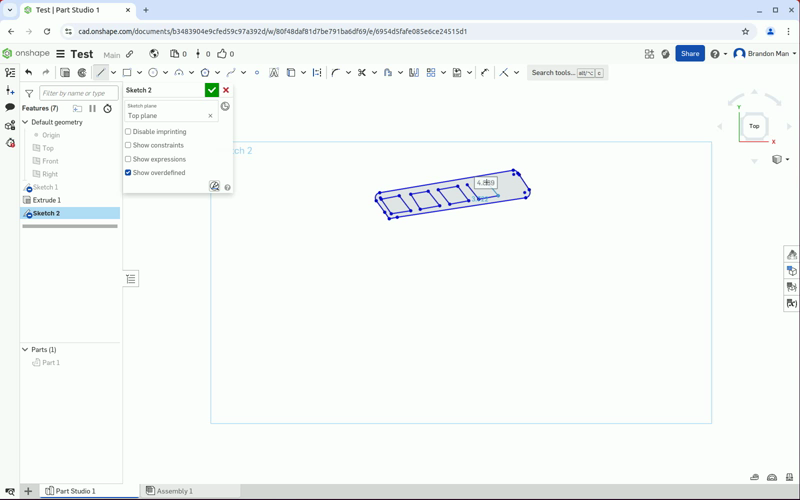
key_up(shift)
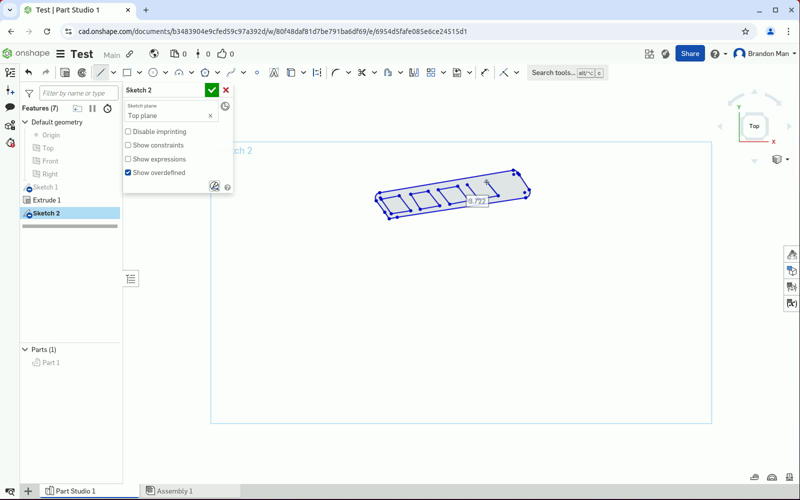
mouse_move(516, 181)
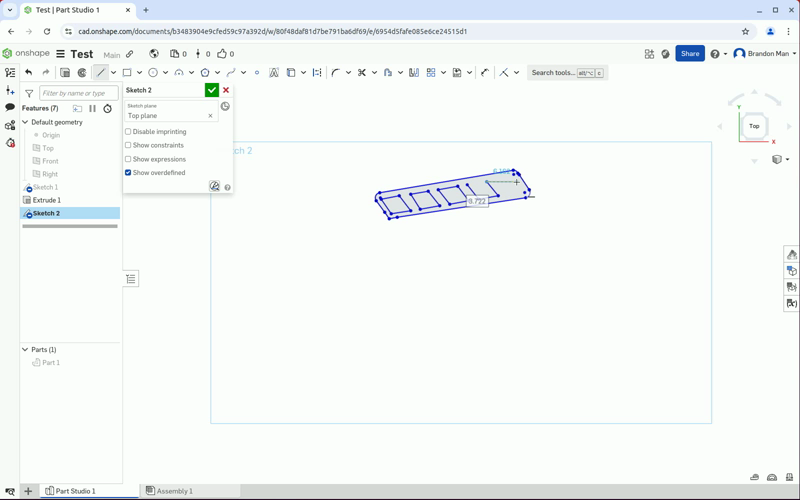
key_down(shift)
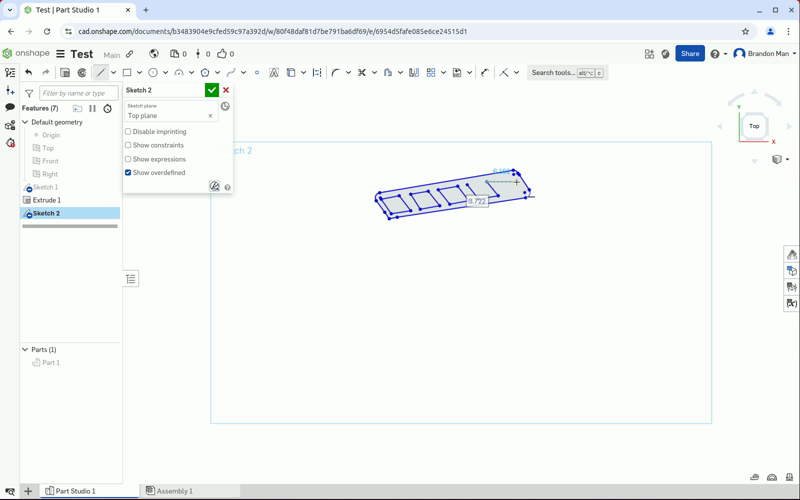
mouse_move(467, 184)
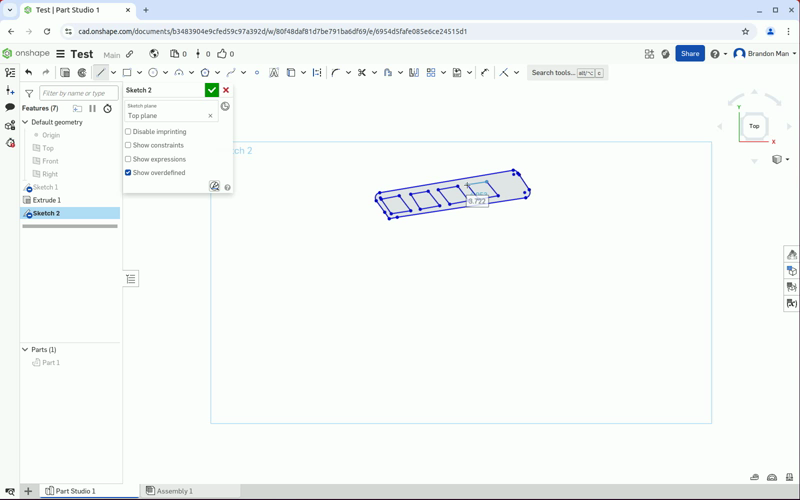
key_up(shift)
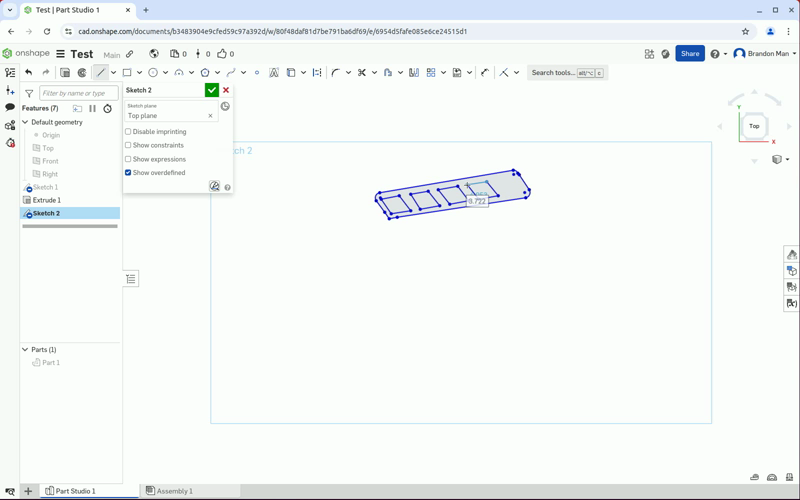
click(467, 184)
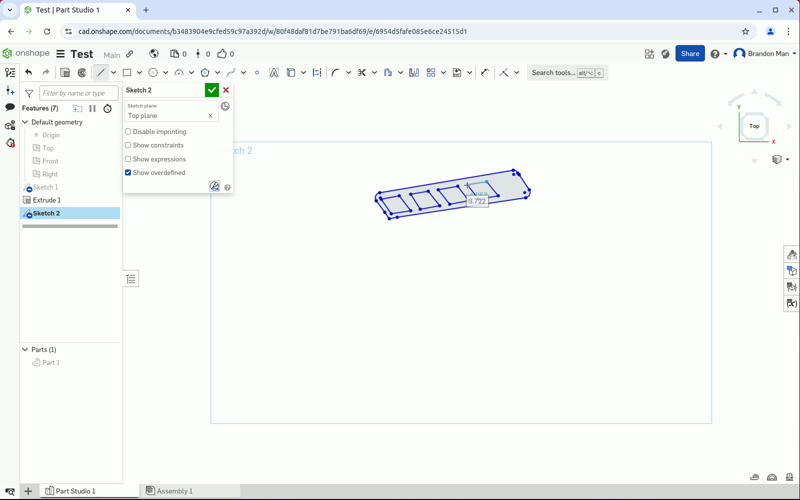
key(esc)
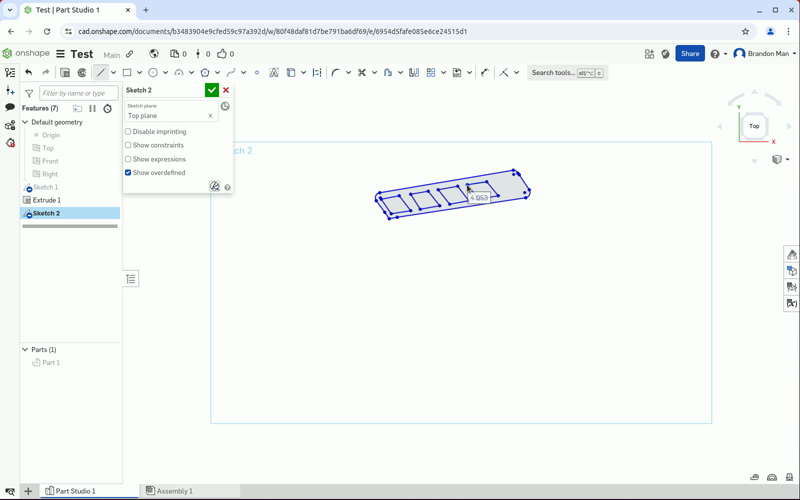
key(l)
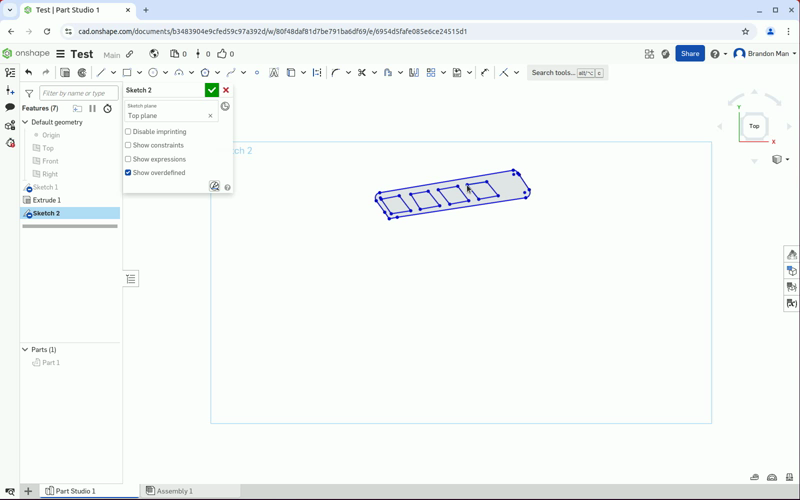
key_down(shift)
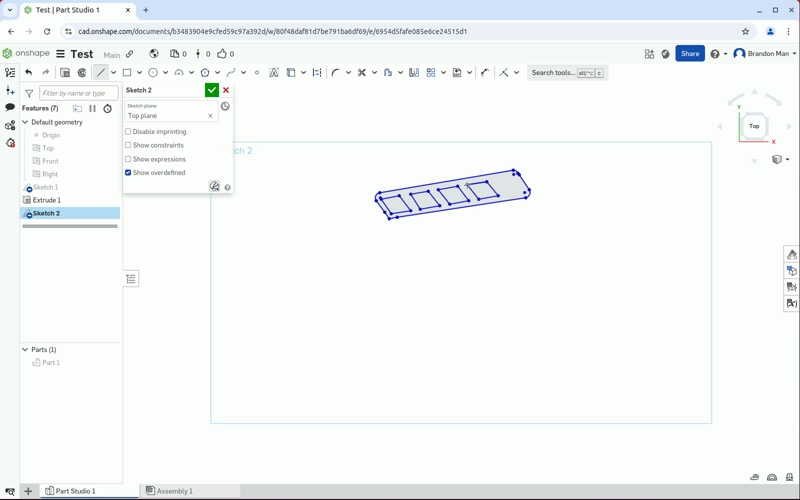
mouse_move(496, 179)
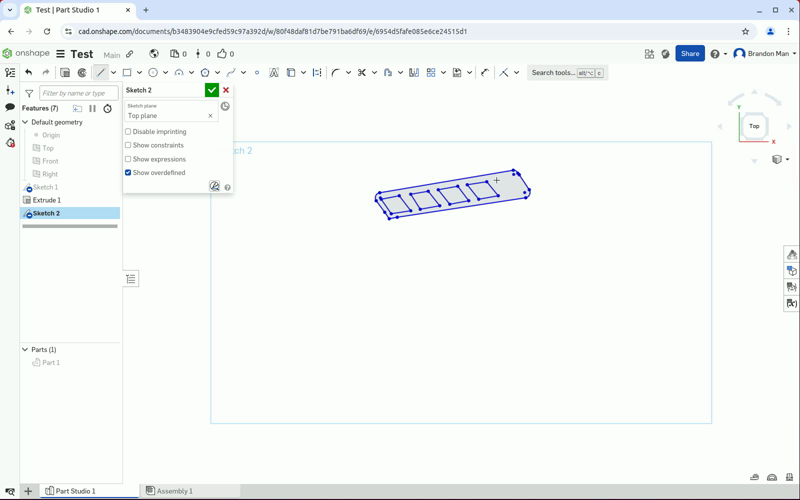
click(496, 179)
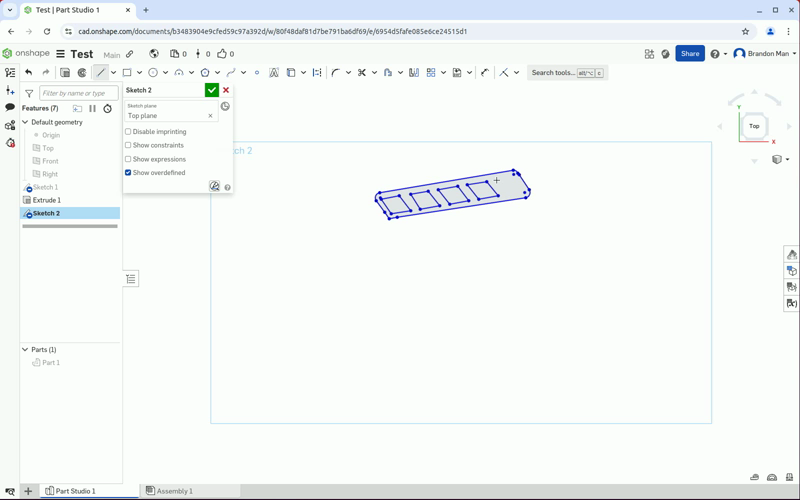
key_up(shift)
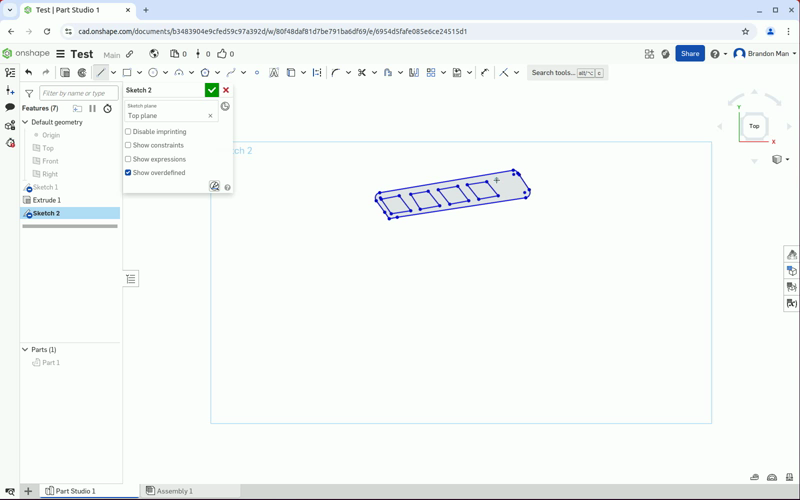
key_down(shift)
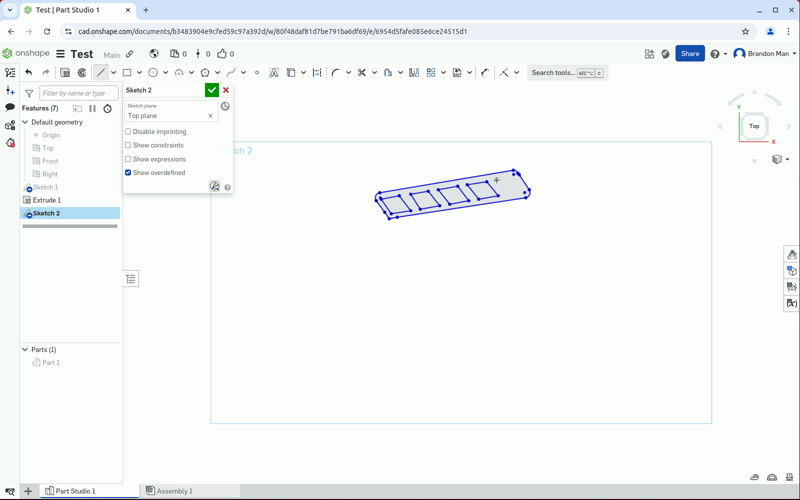
mouse_move(526, 179)
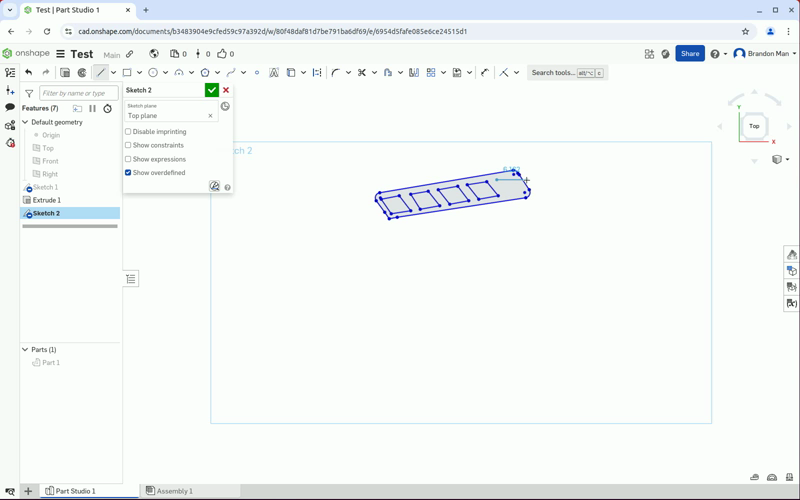
mouse_move(507, 194)
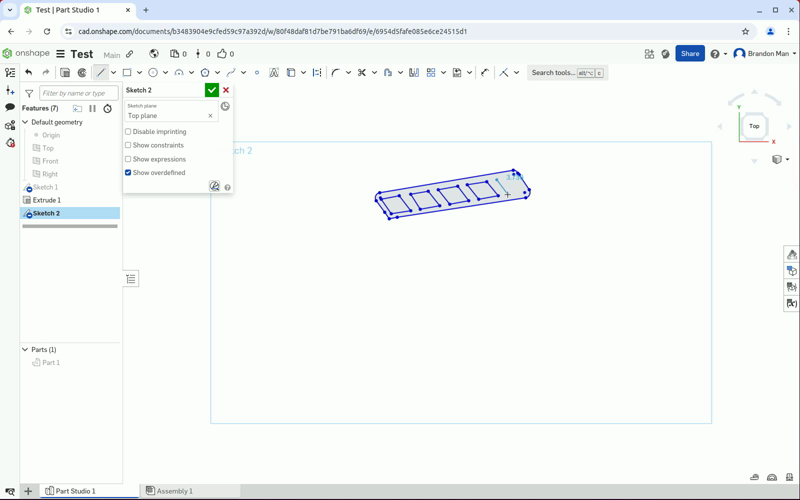
click(507, 194)
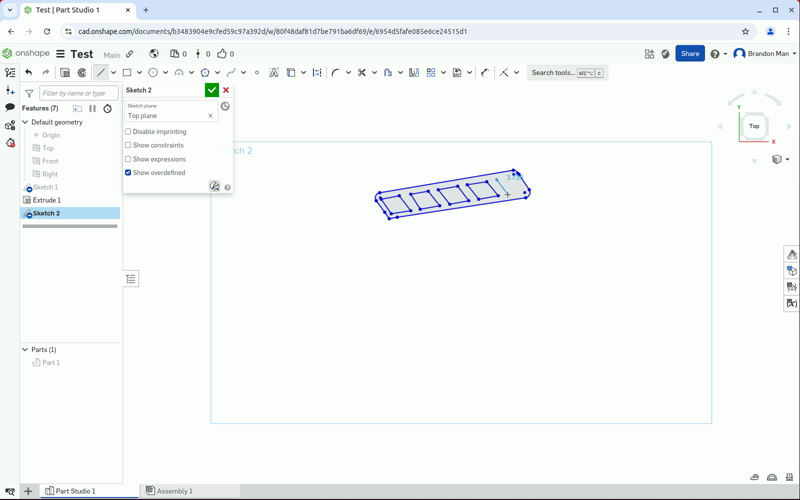
key_up(shift)
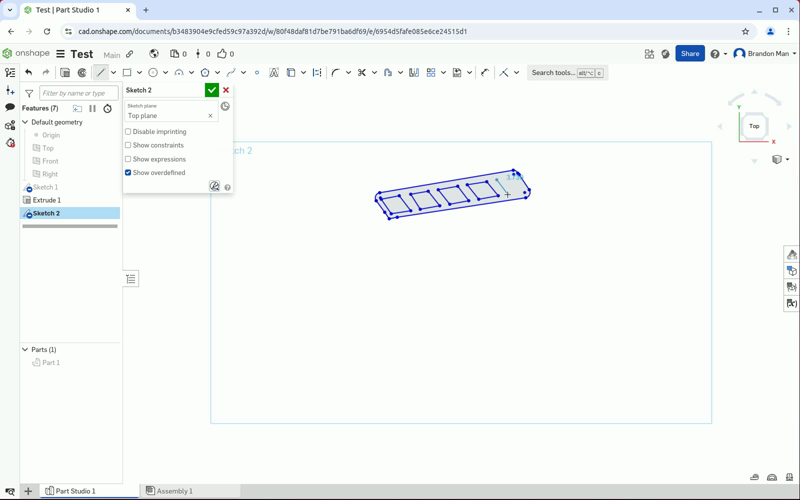
key_down(shift)
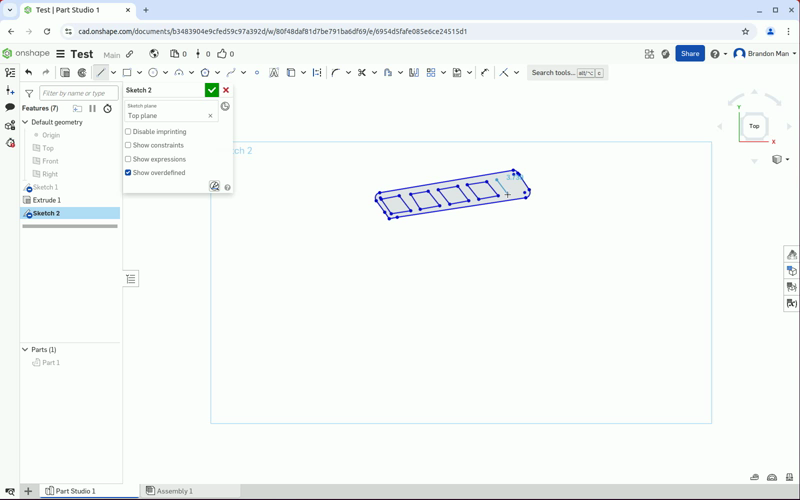
mouse_move(537, 194)
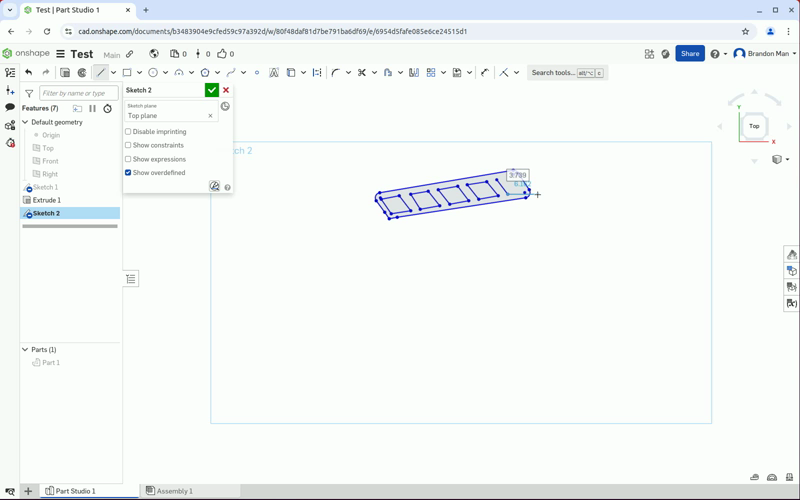
mouse_move(527, 191)
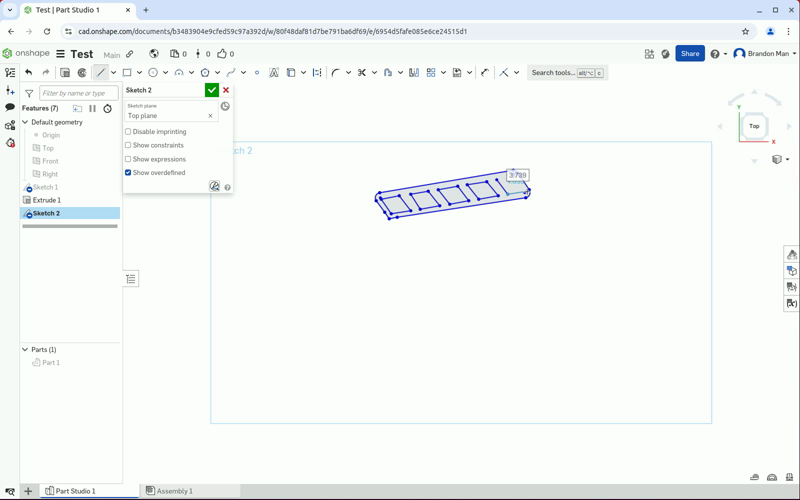
scroll(6)
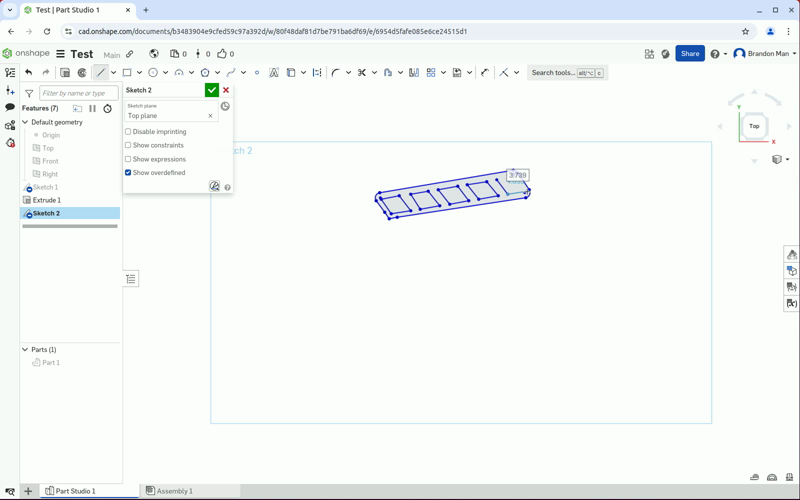
scroll(6)
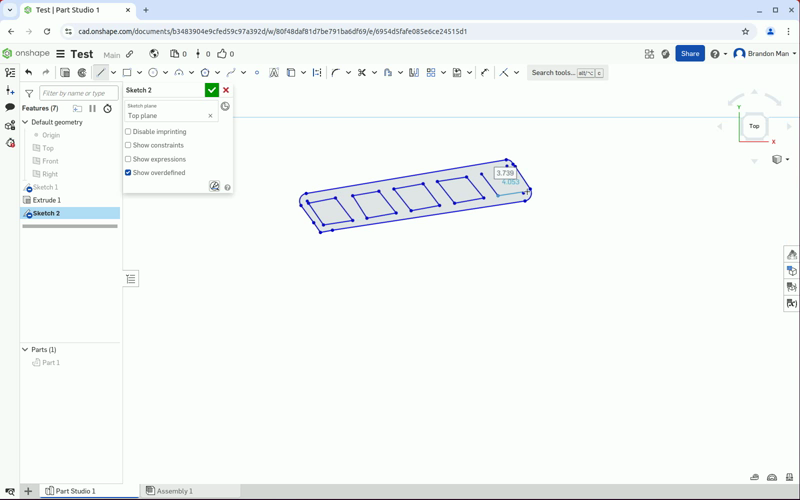
scroll(6)
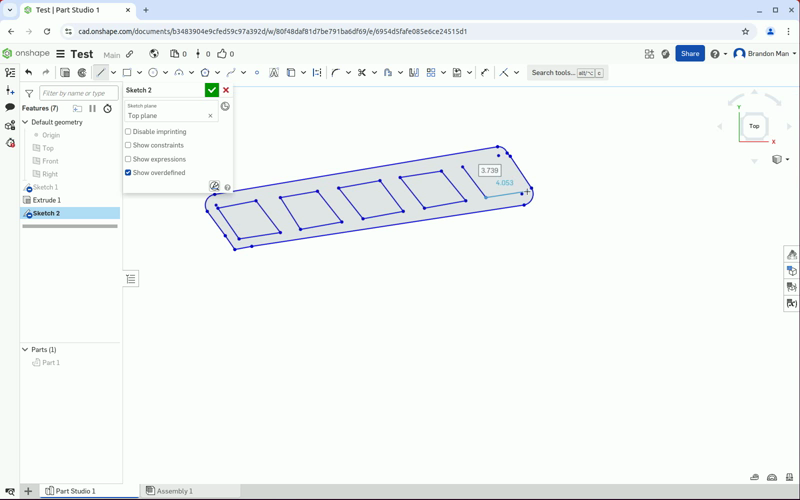
scroll(6)
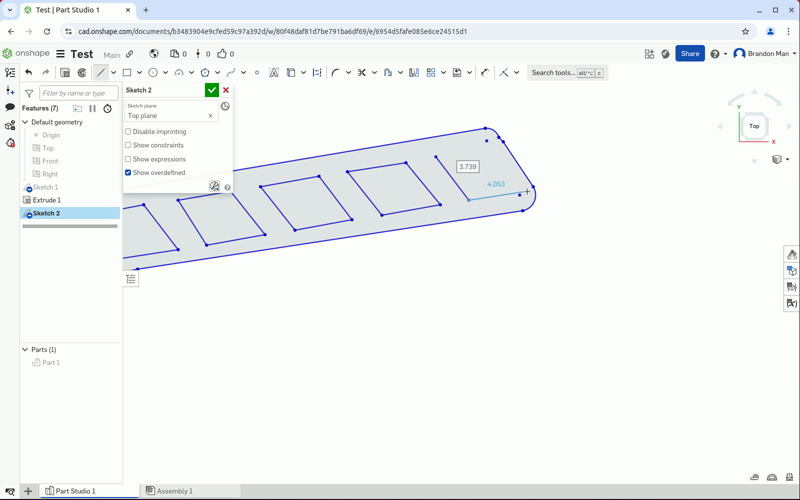
scroll(6)
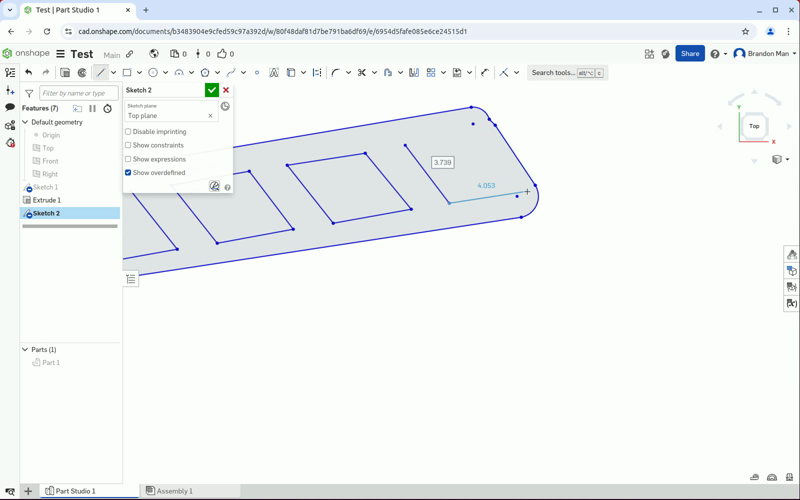
scroll(6)
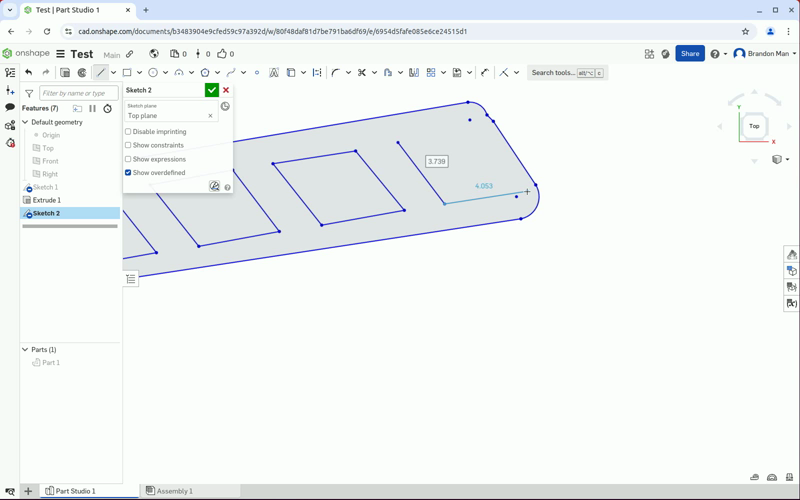
scroll(6)
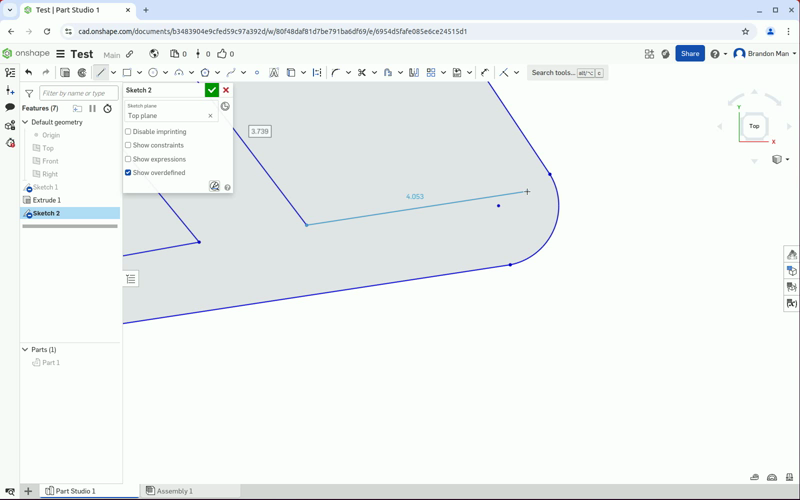
click(527, 191)
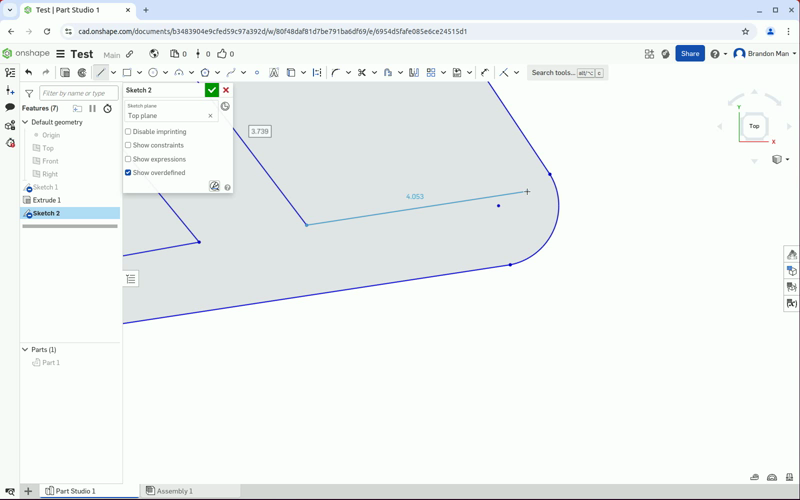
scroll(-6)
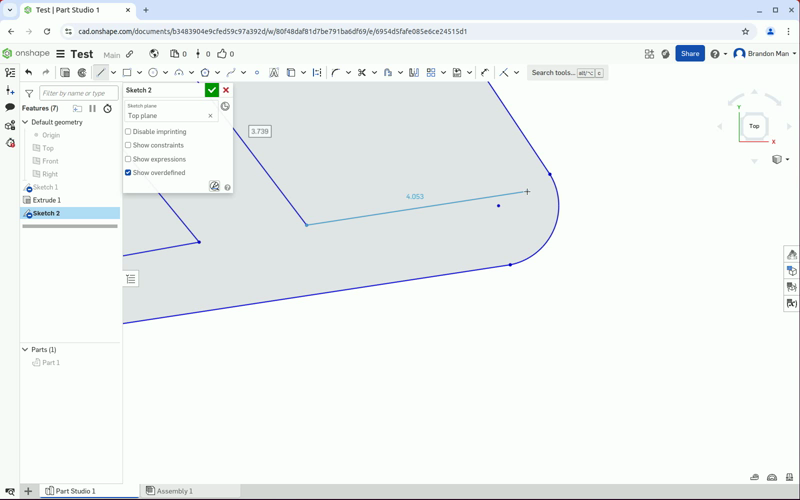
scroll(-6)
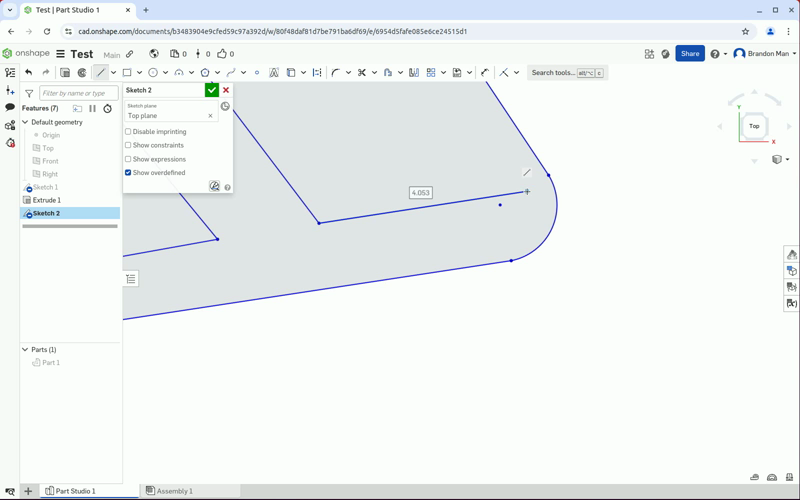
scroll(-6)
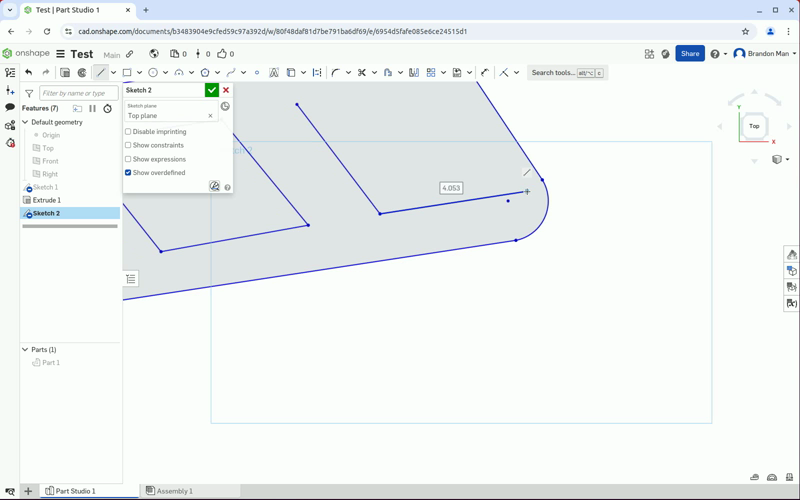
scroll(-6)
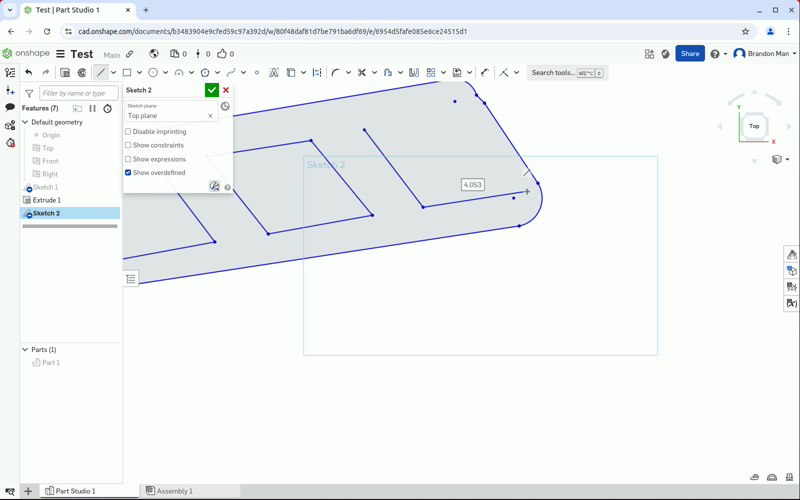
scroll(-6)
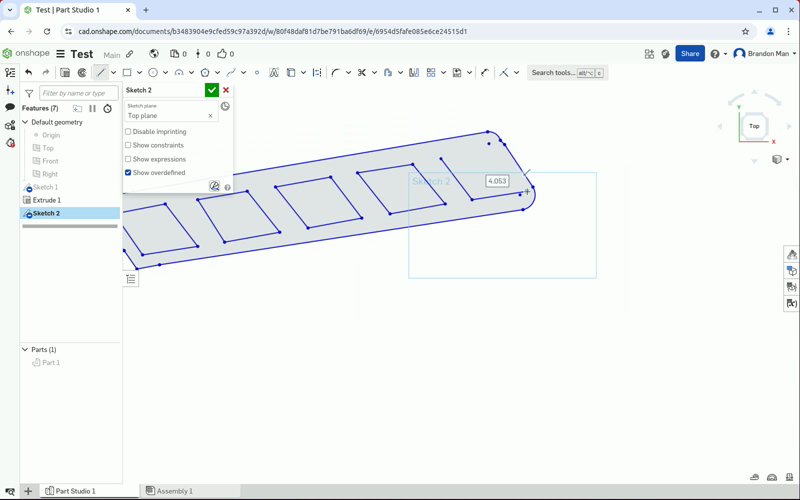
scroll(-6)
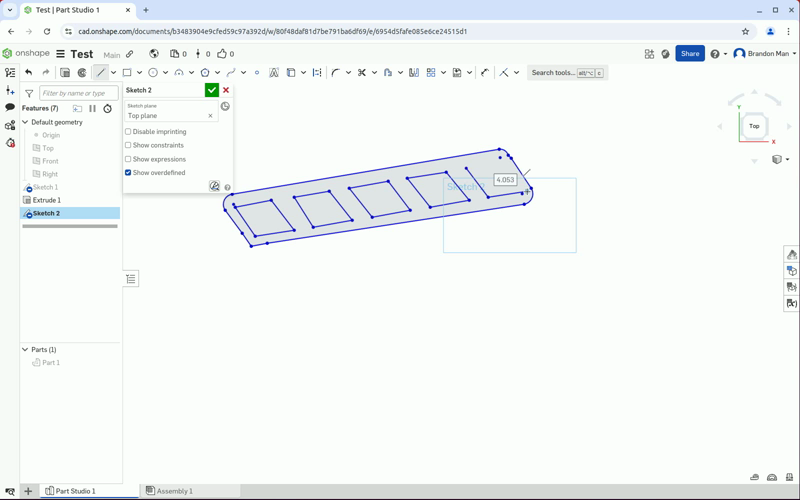
scroll(-6)
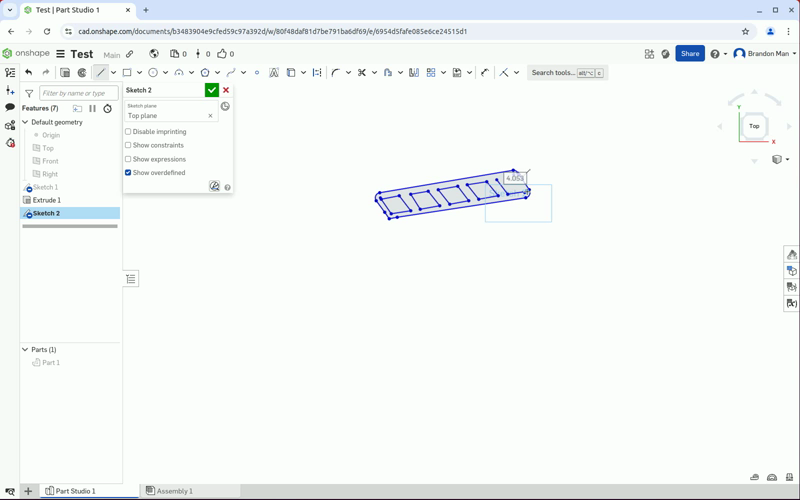
key_up(shift)
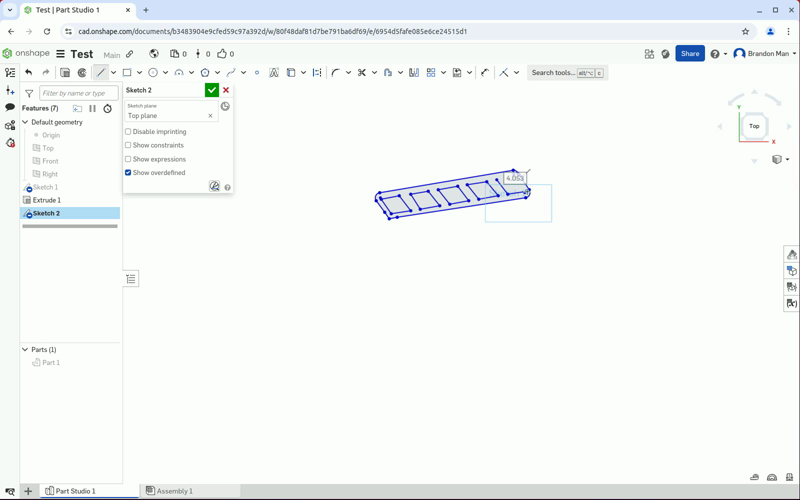
key_down(shift)
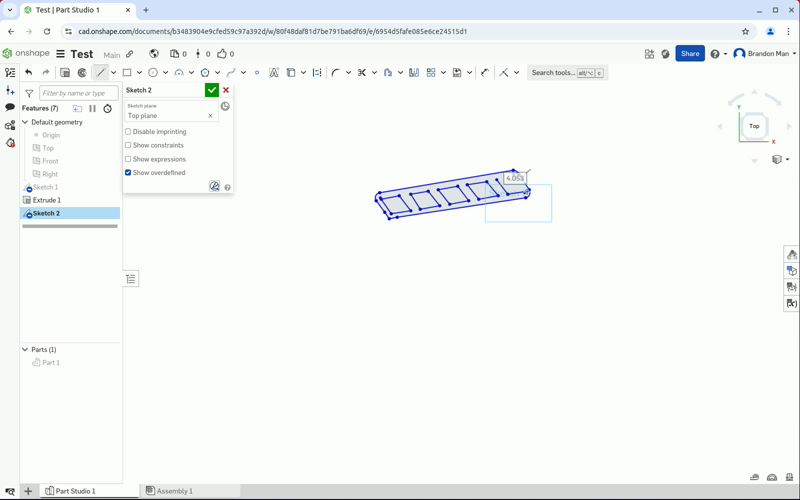
mouse_move(557, 191)
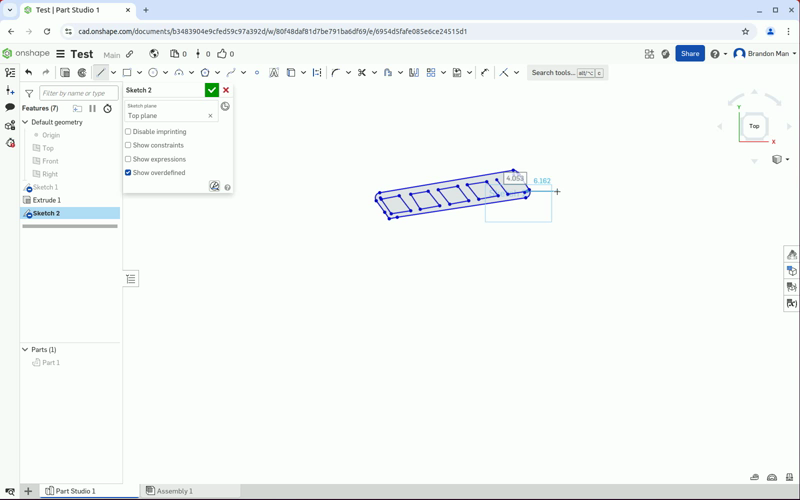
mouse_move(516, 176)
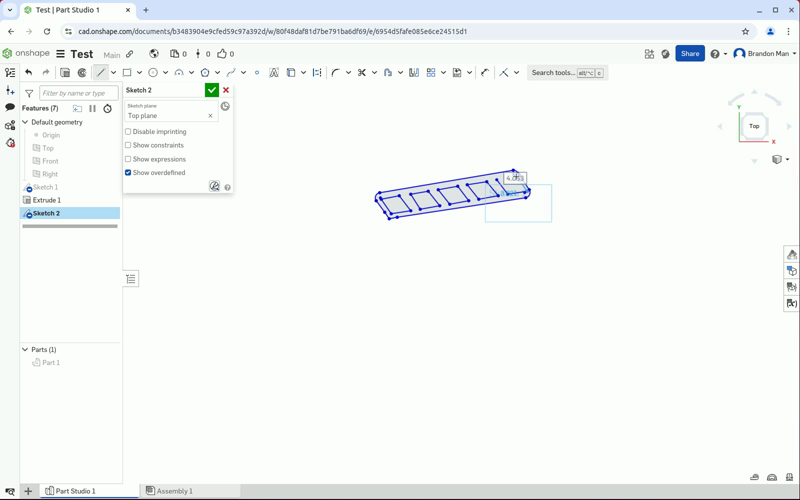
scroll(6)
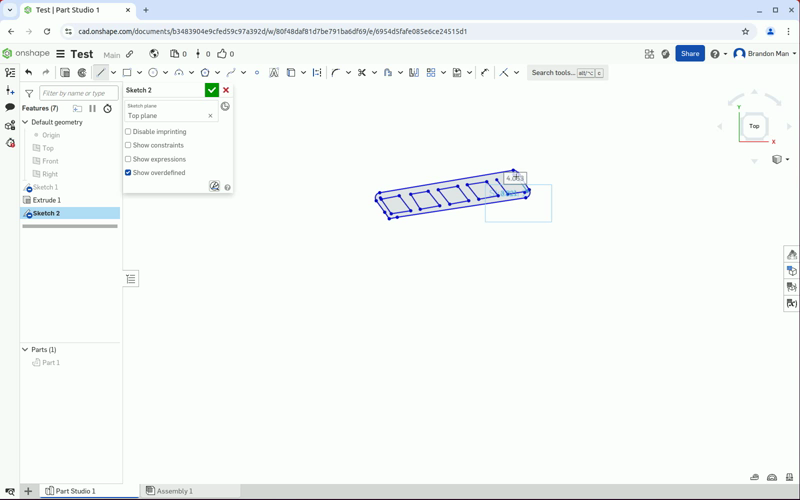
scroll(6)
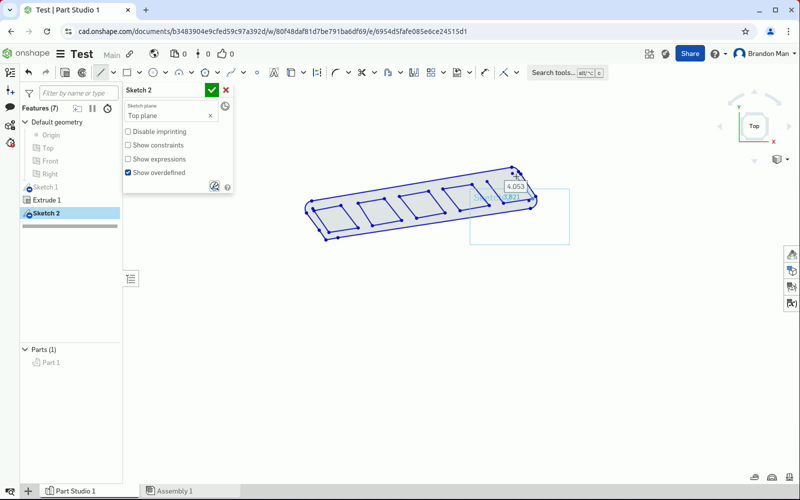
scroll(6)
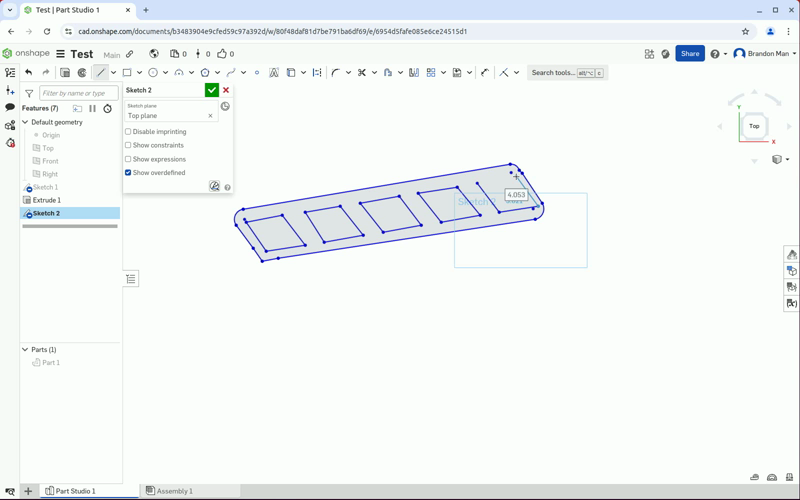
scroll(6)
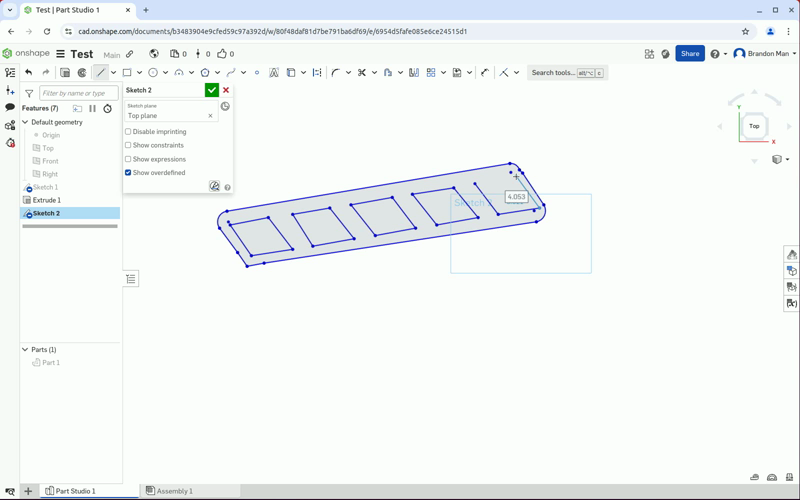
scroll(6)
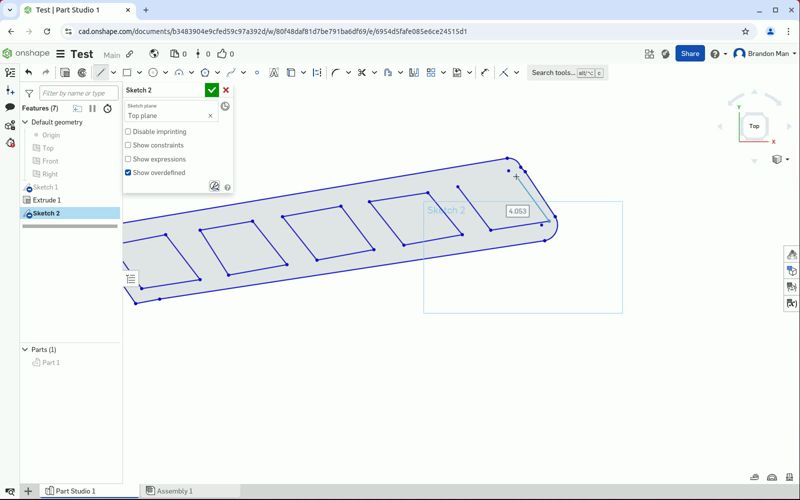
scroll(6)
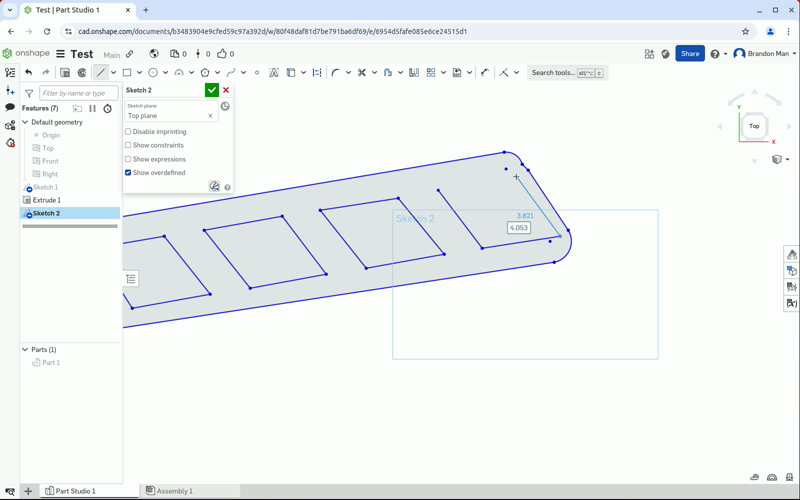
scroll(6)
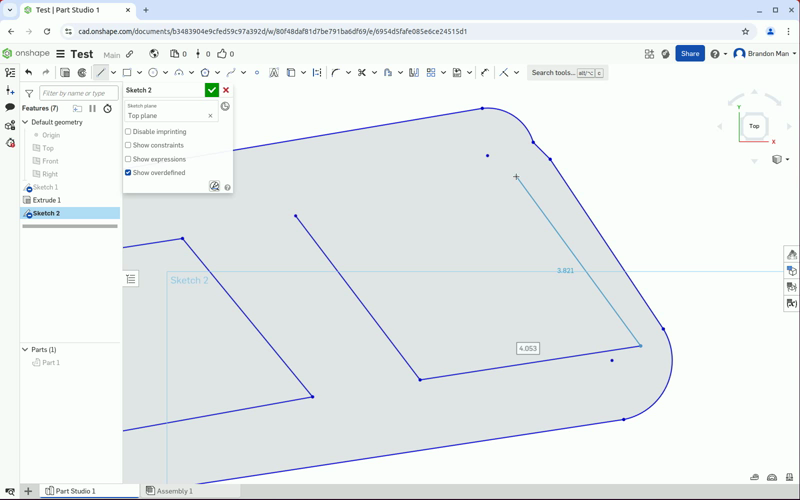
click(516, 176)
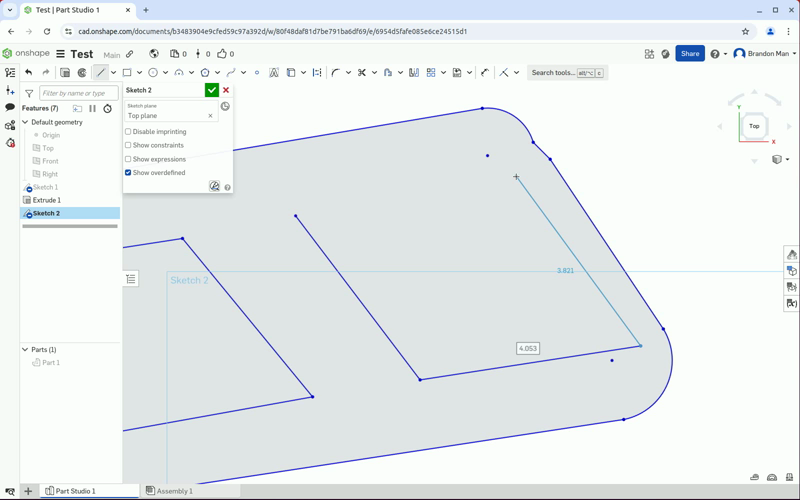
scroll(-6)
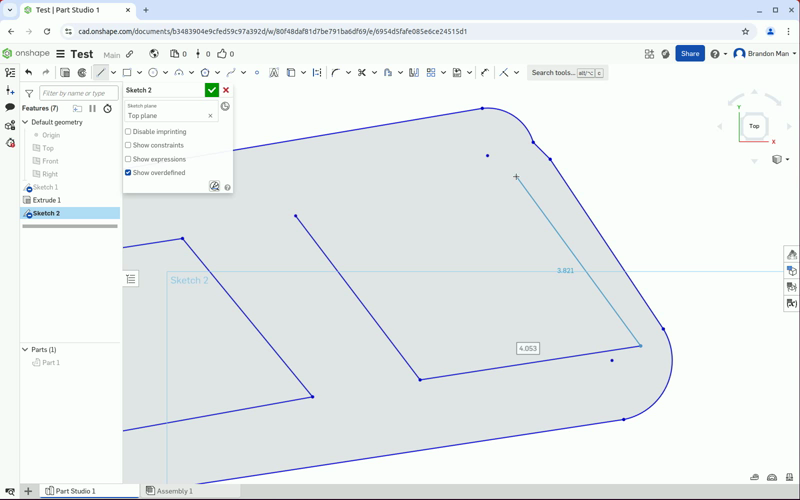
scroll(-6)
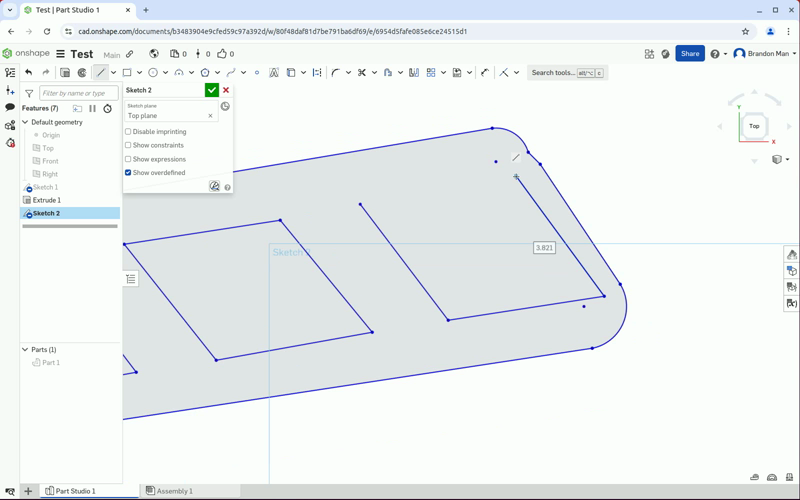
scroll(-6)
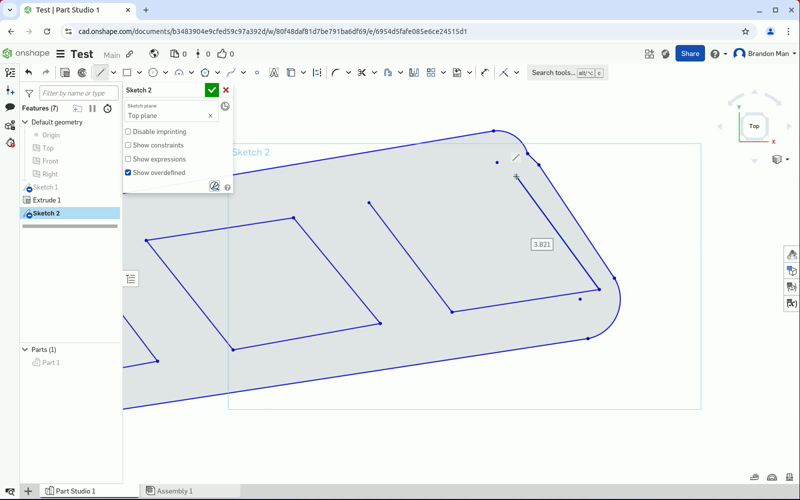
scroll(-6)
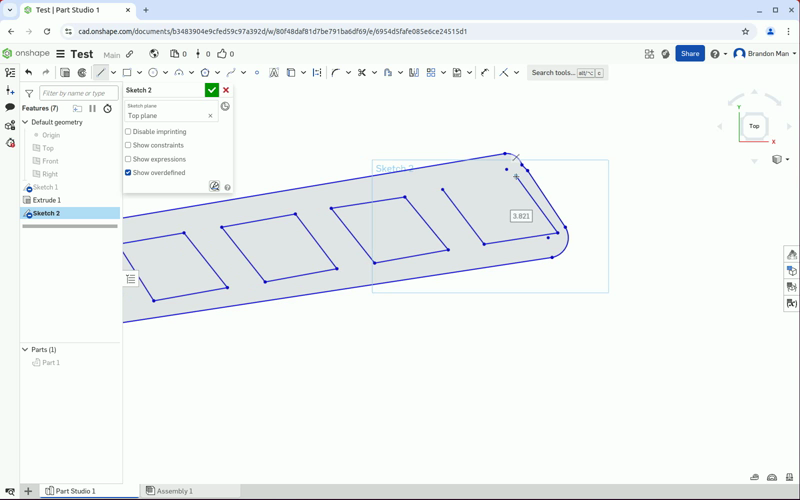
scroll(-6)
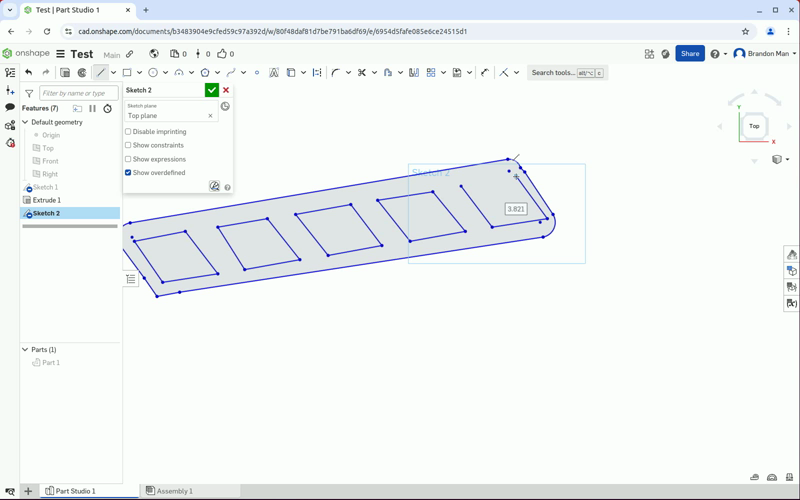
scroll(-6)
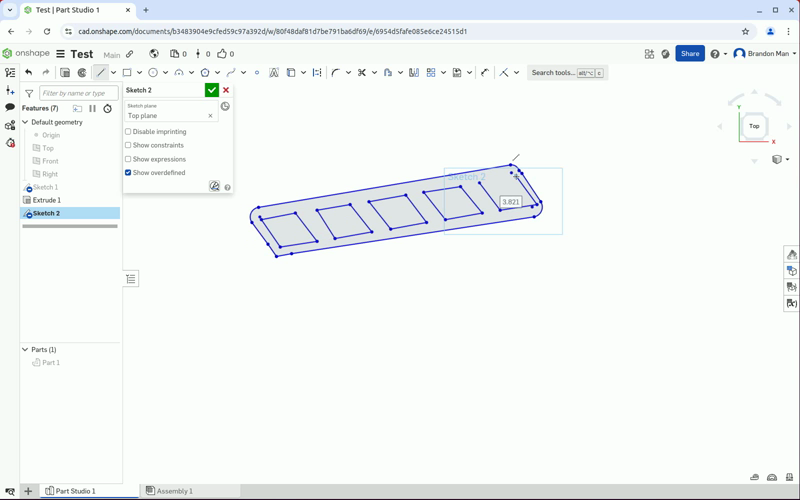
scroll(-6)
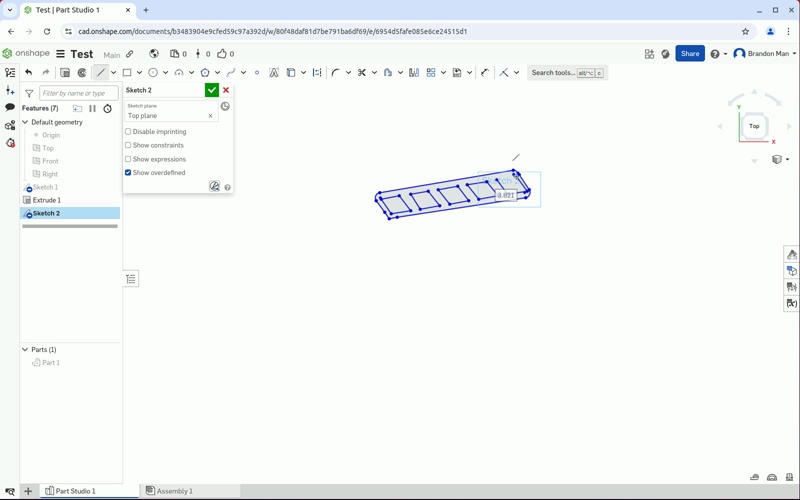
key_up(shift)
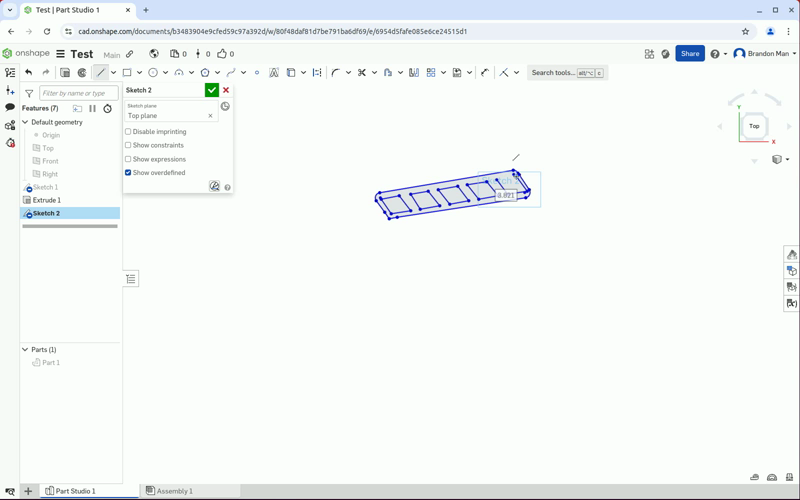
mouse_move(546, 176)
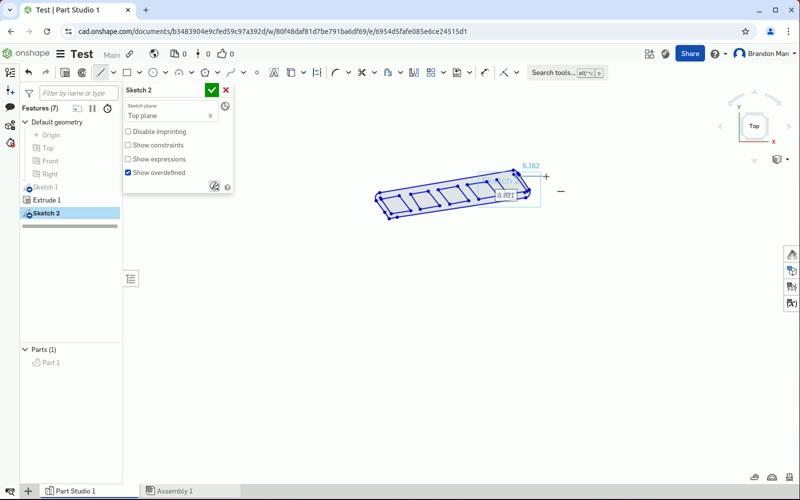
key_down(shift)
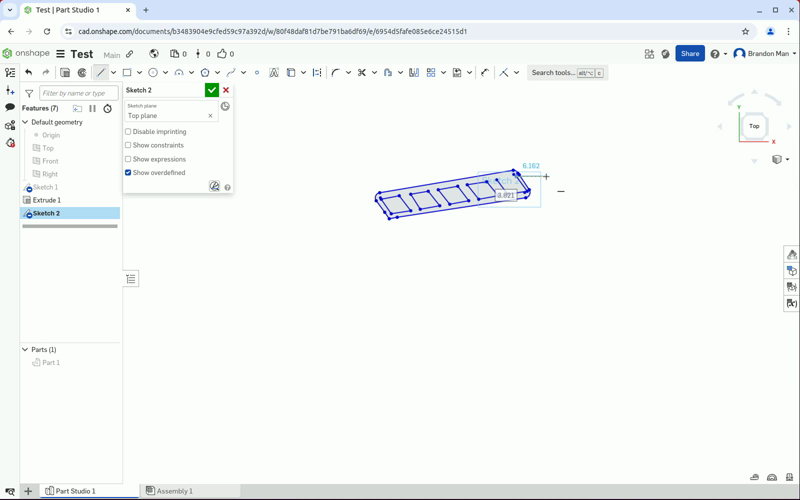
mouse_move(496, 179)
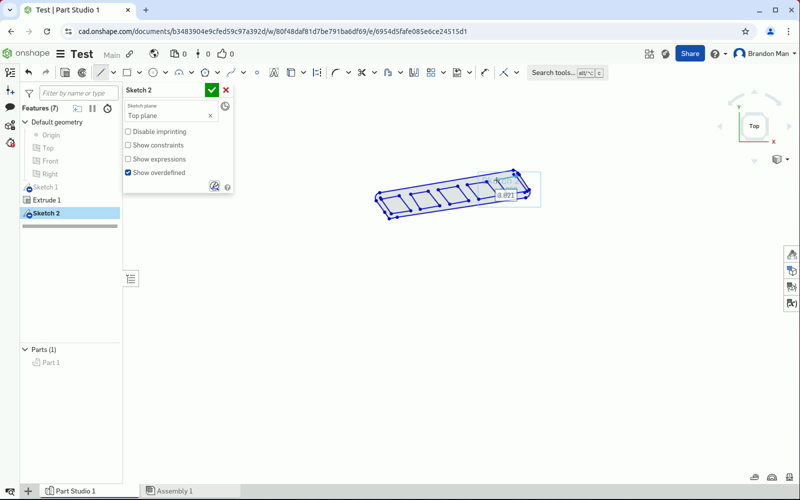
key_up(shift)
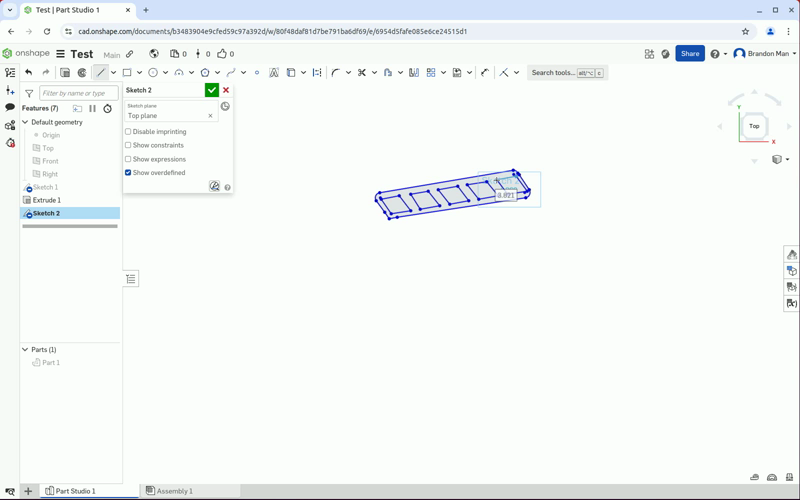
click(496, 179)
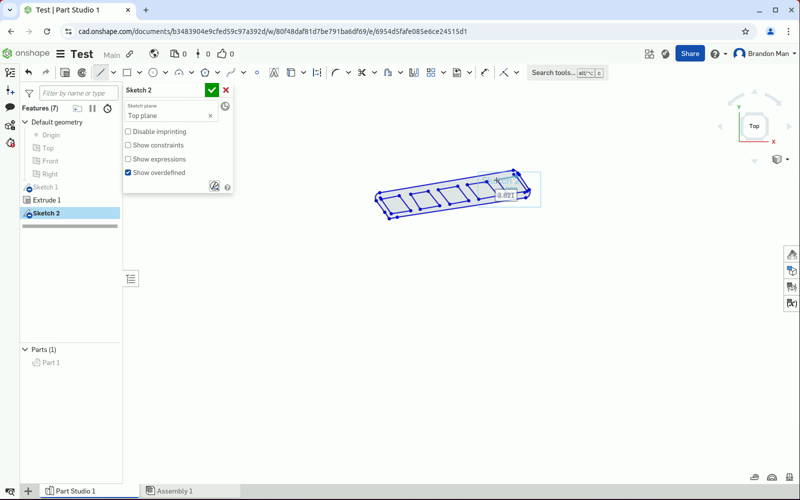
key(esc)
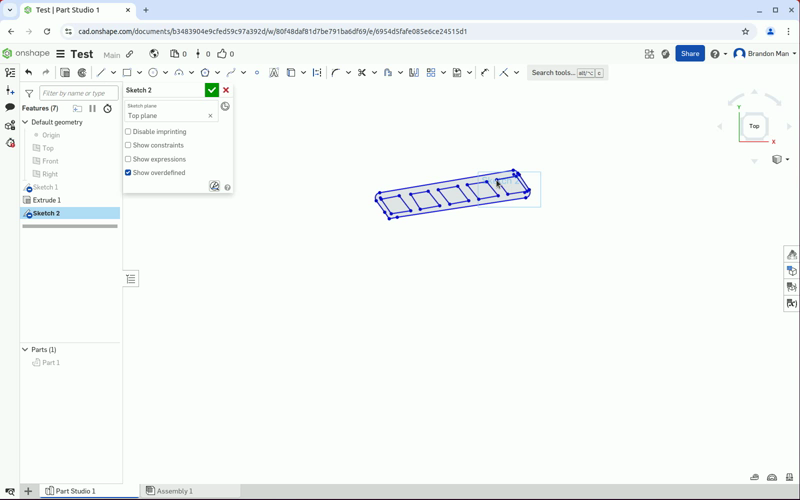
mouse_move(413, 204)
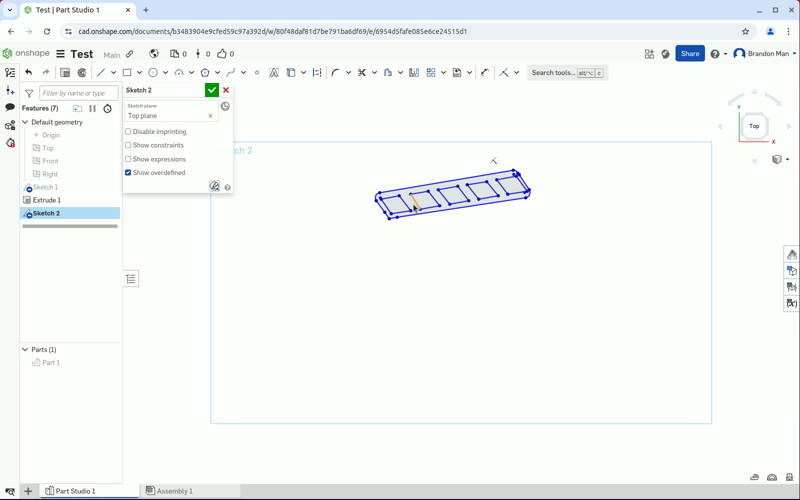
click(413, 204)
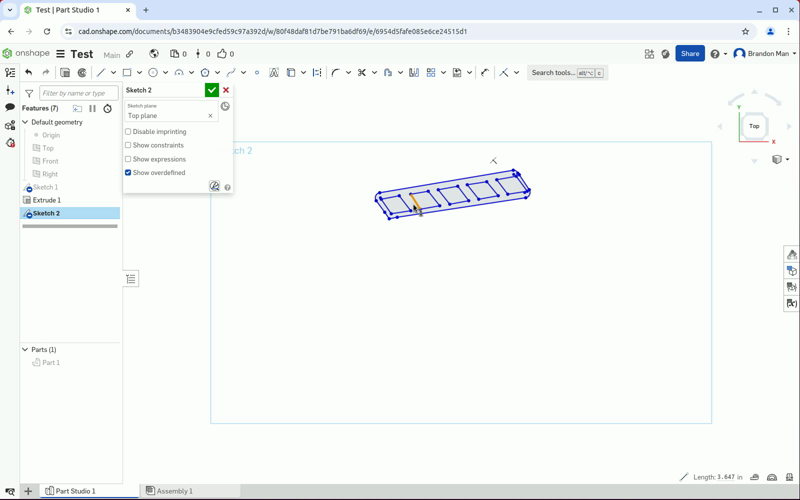
mouse_move(73, 352)
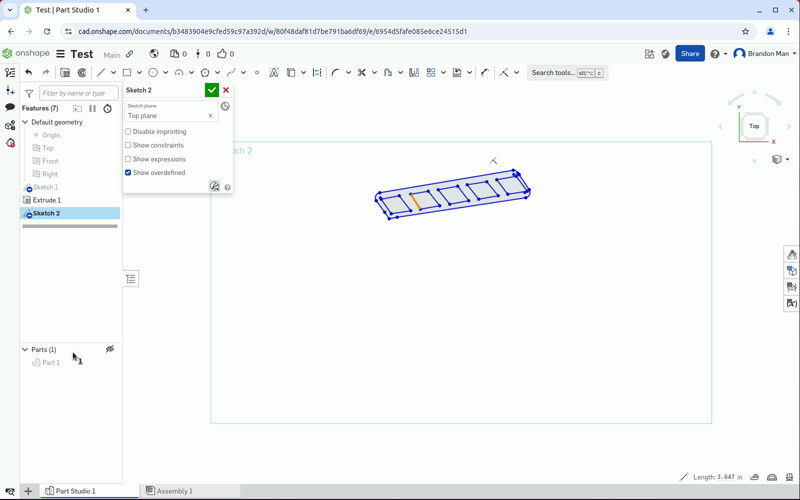
key(shift+y)
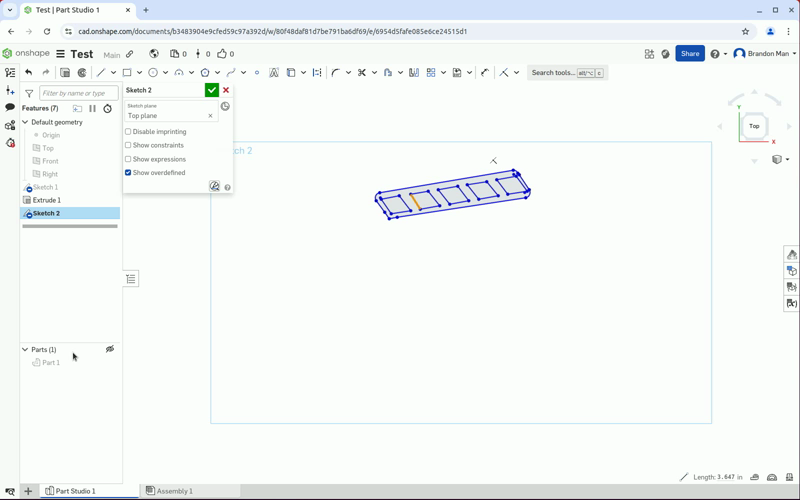
key(shift+e)
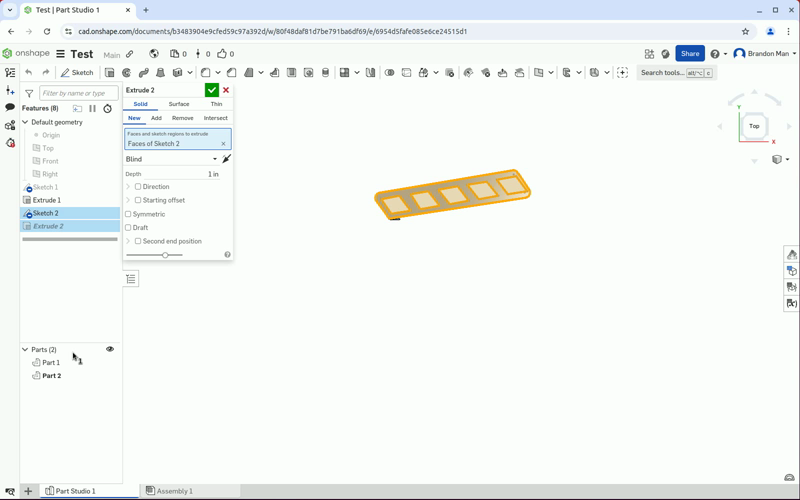
mouse_move(143, 106)
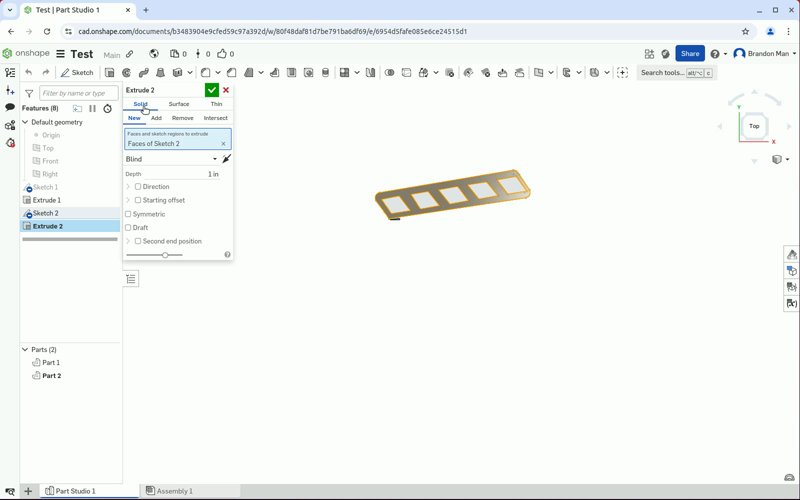
click(143, 106)
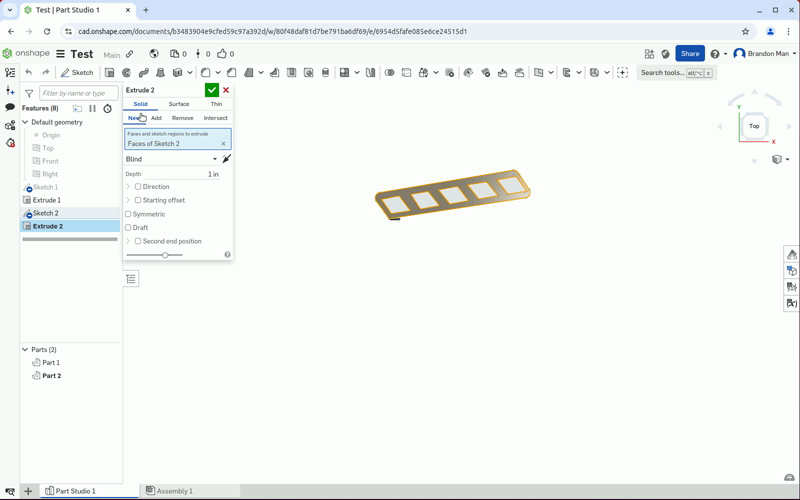
mouse_move(137, 120)
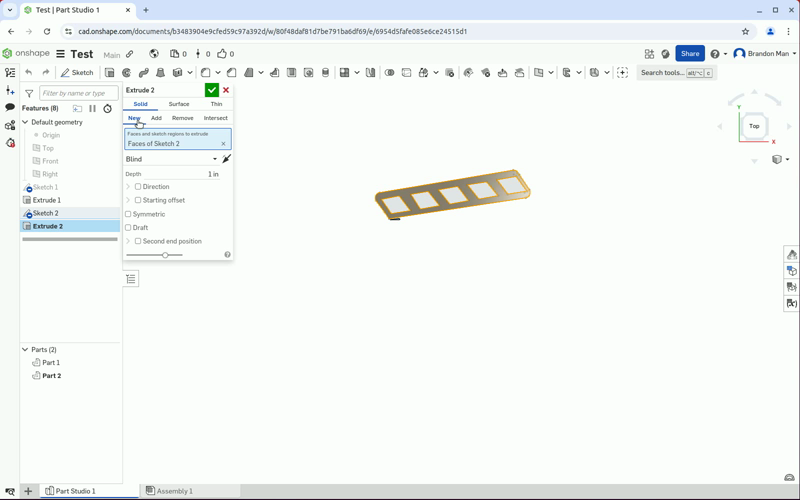
click(137, 120)
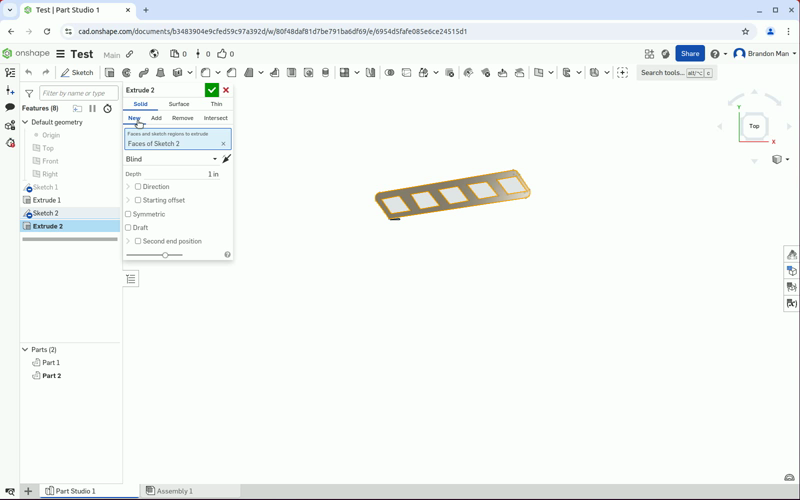
key(tab, 4)
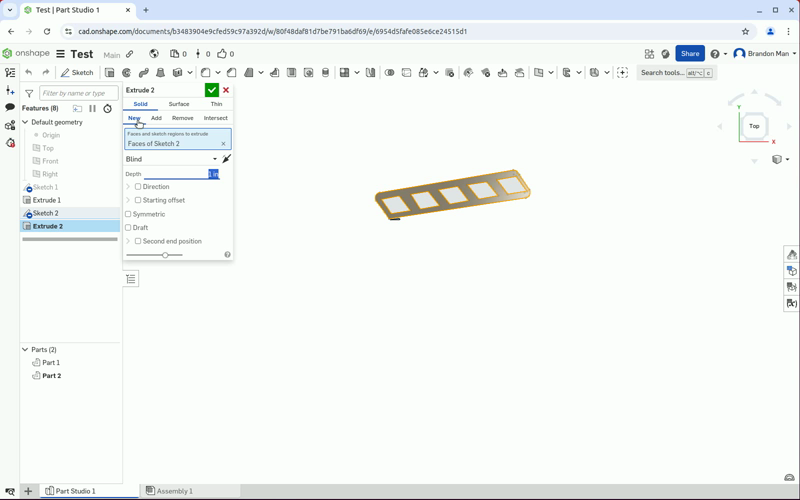
text(4.333)
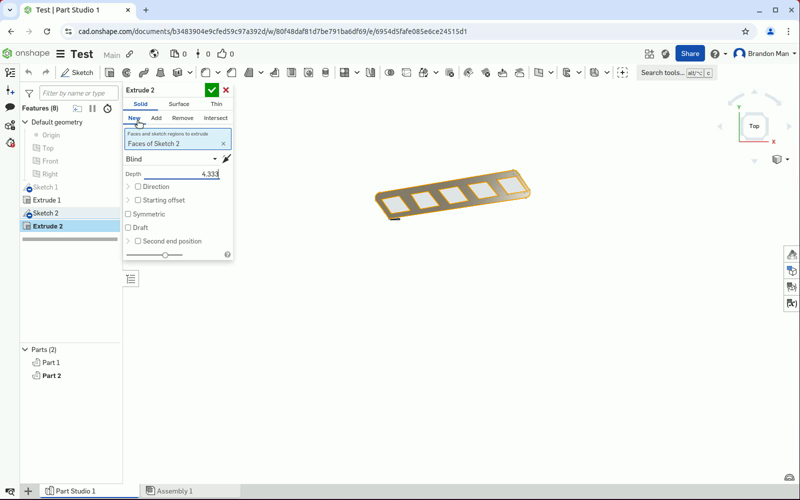
key(enter)
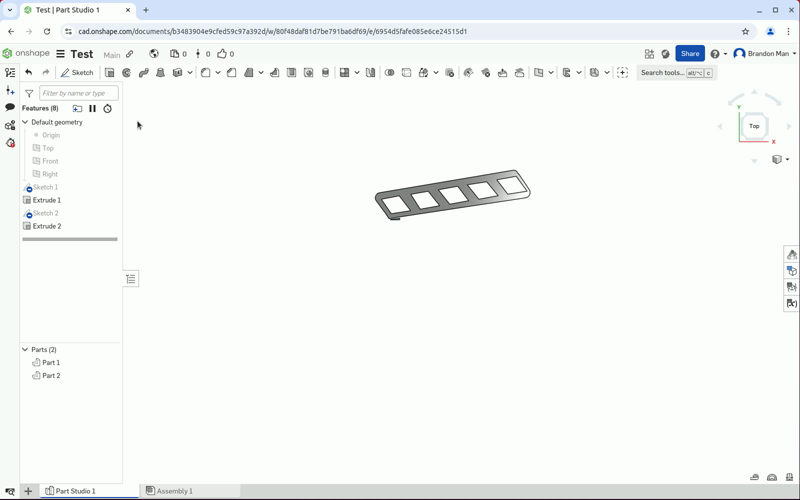
key(shift+h)
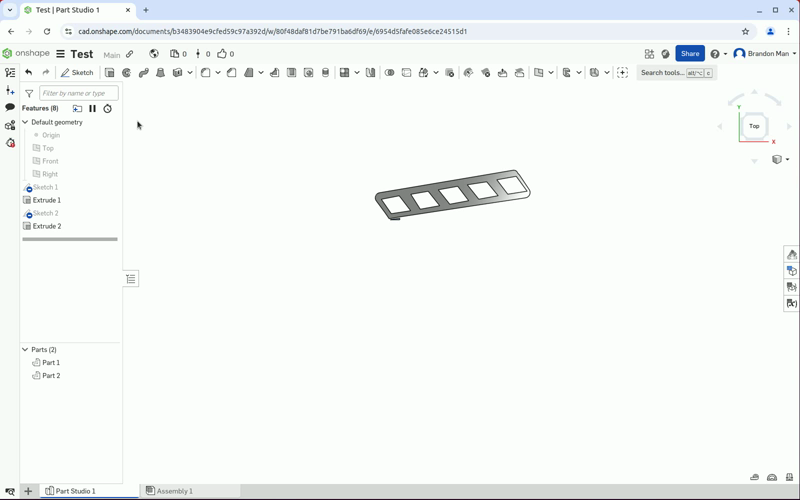
key(shift+h)
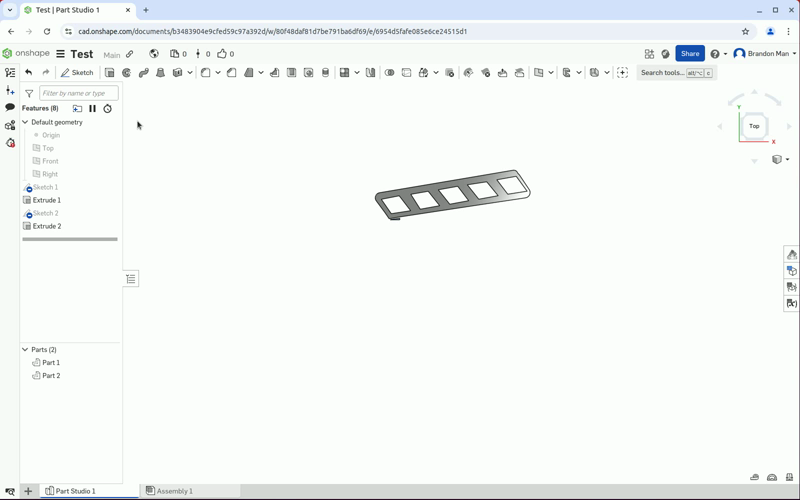
mouse_move(73, 189)
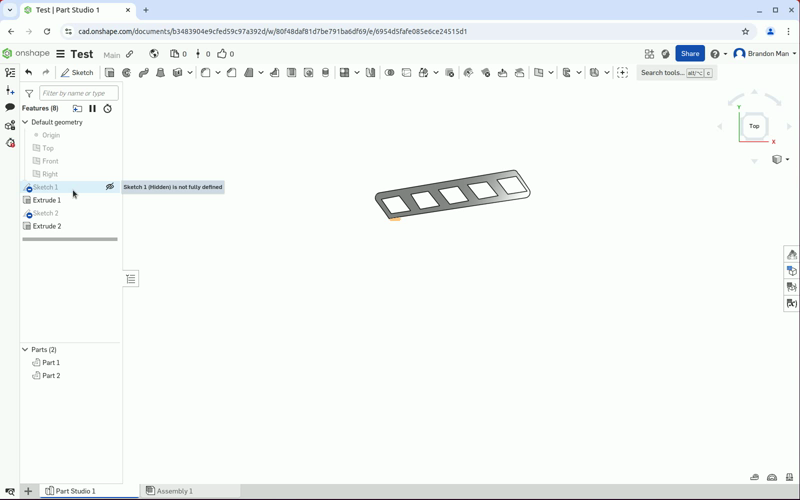
click(73, 189)
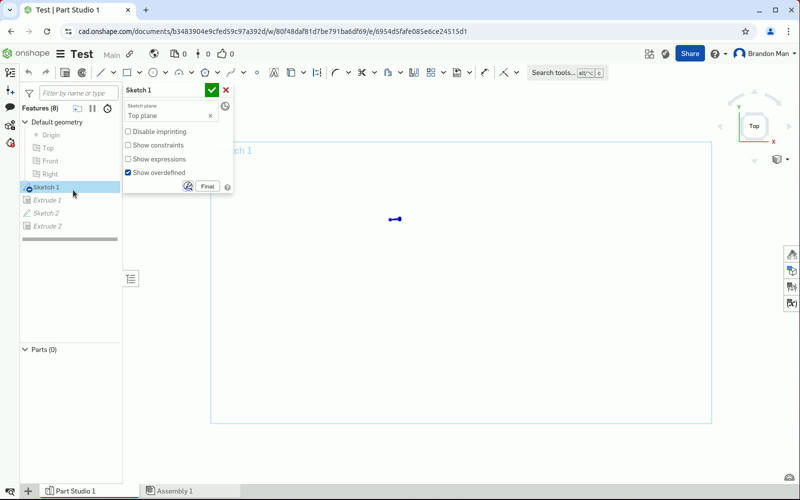
mouse_move(229, 92)
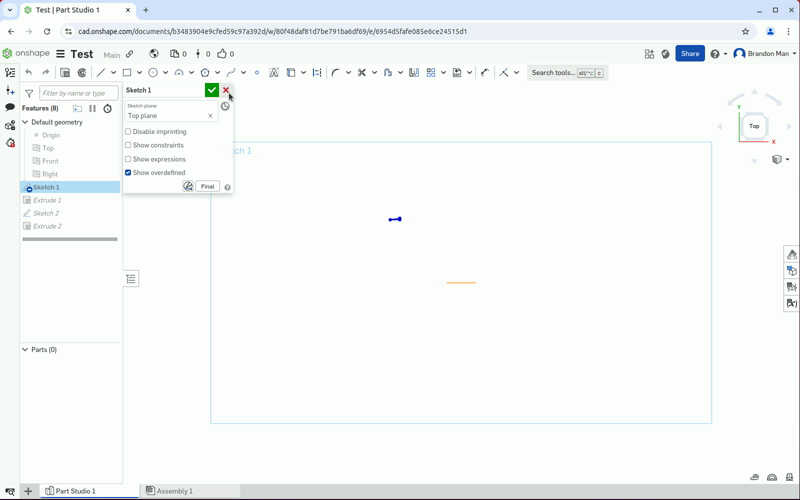
click(229, 92)
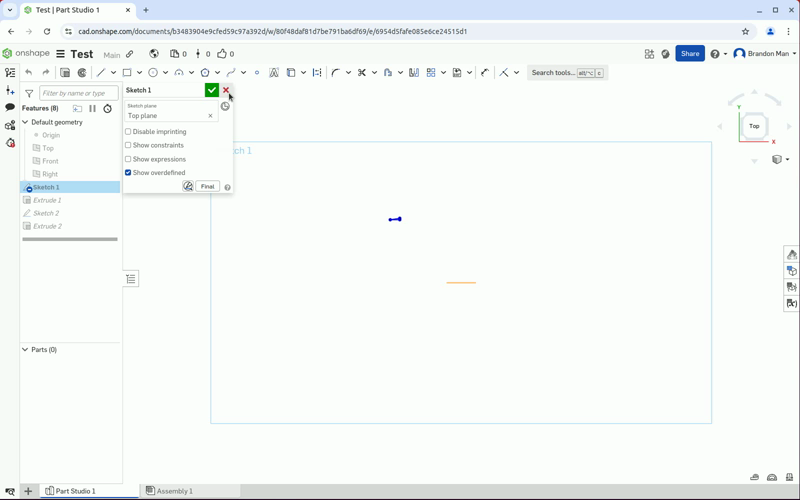
key(shift+s)
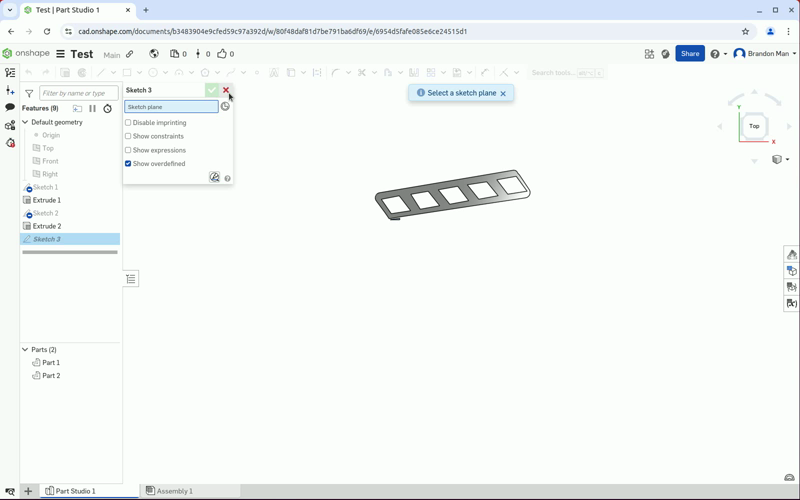
mouse_move(73, 150)
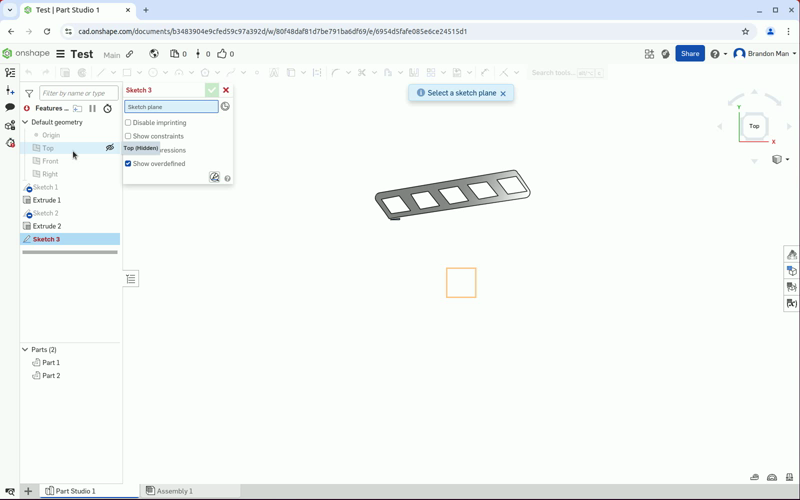
click(73, 150)
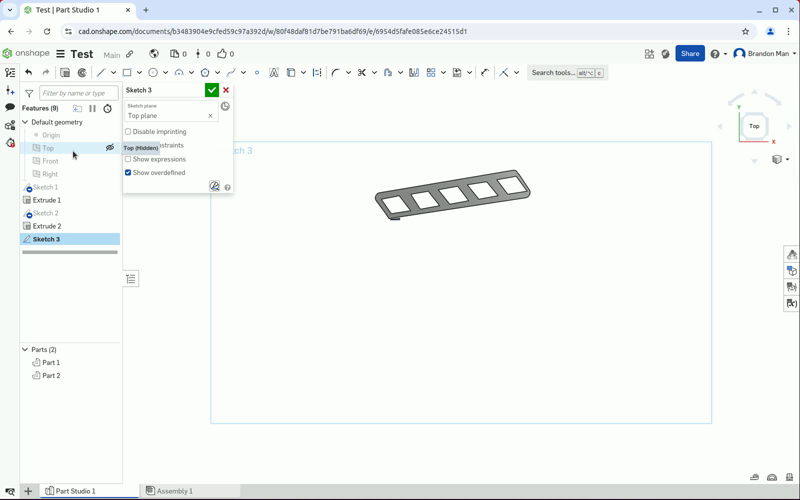
mouse_move(73, 352)
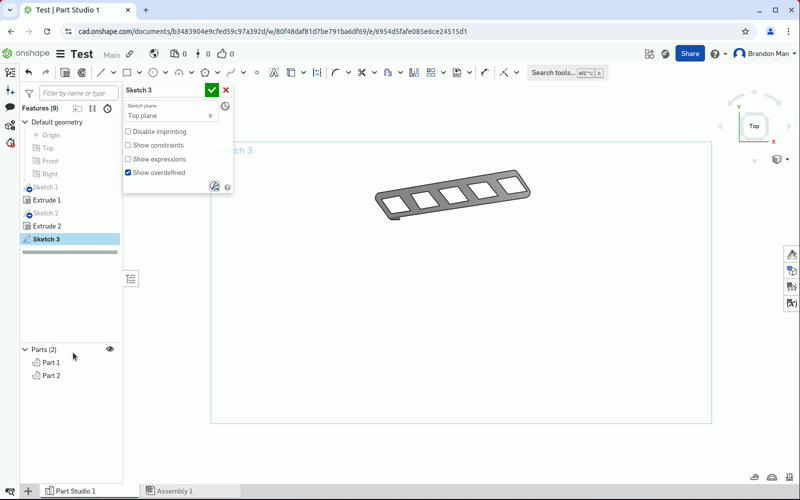
key(y)
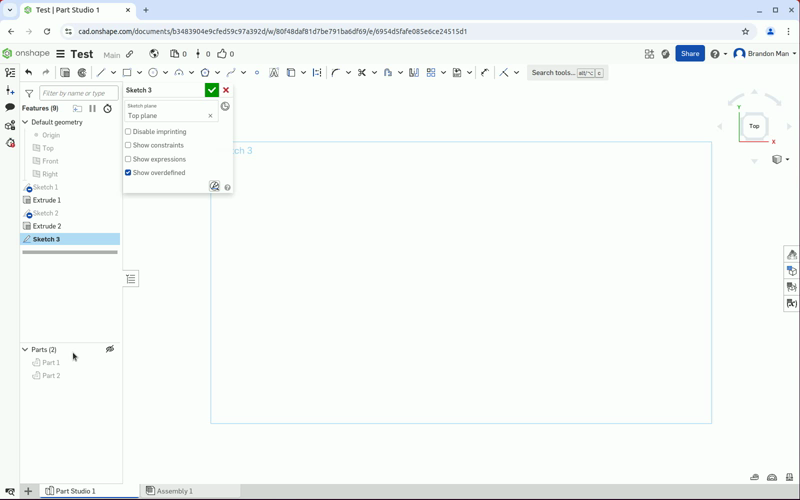
key(a)
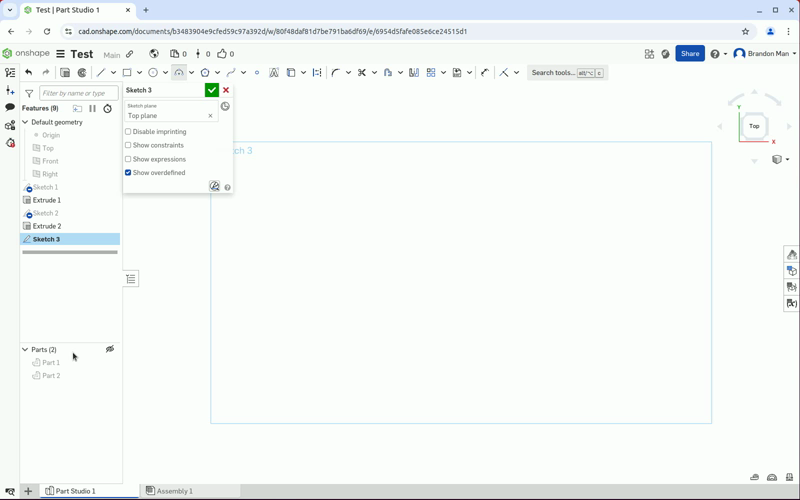
key_down(shift)
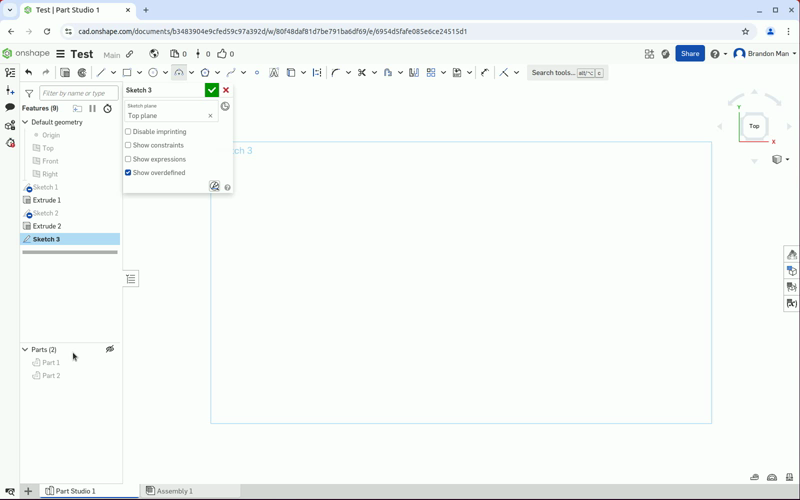
mouse_move(390, 319)
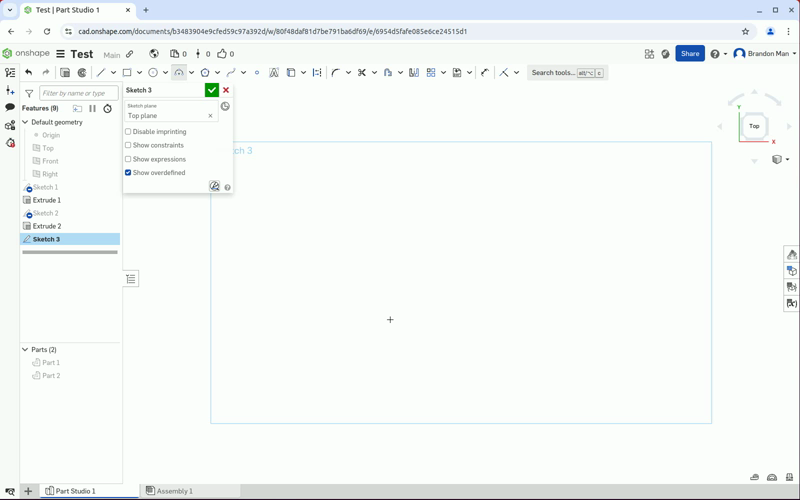
click(390, 319)
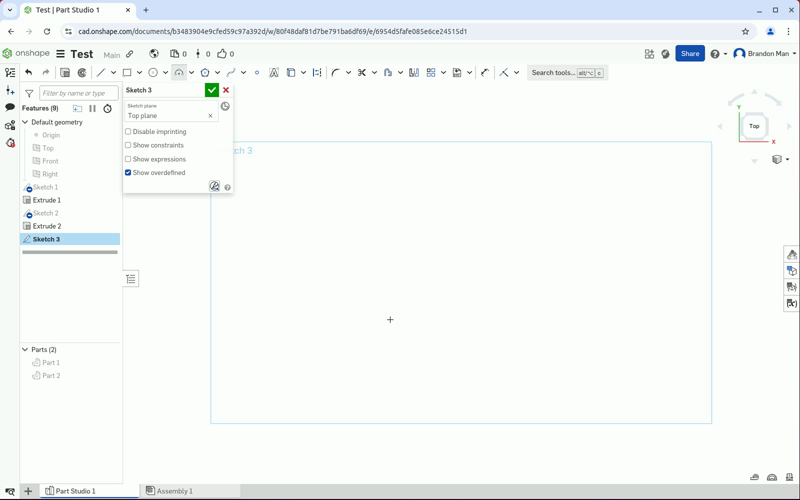
key_up(shift)
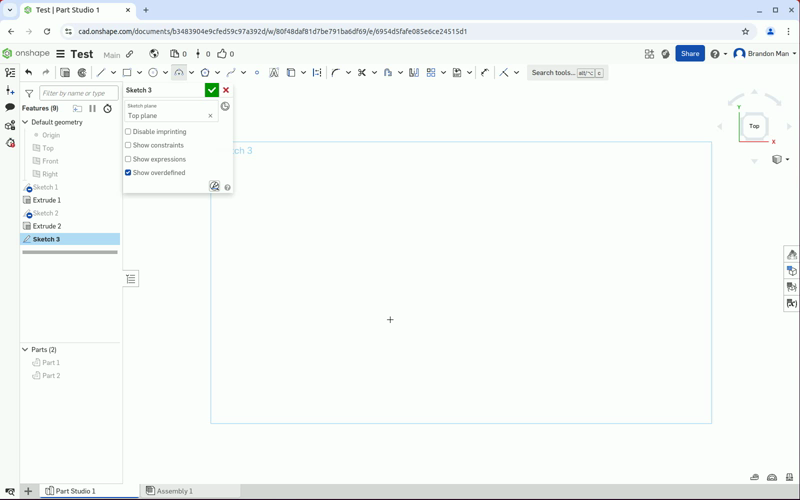
key_down(shift)
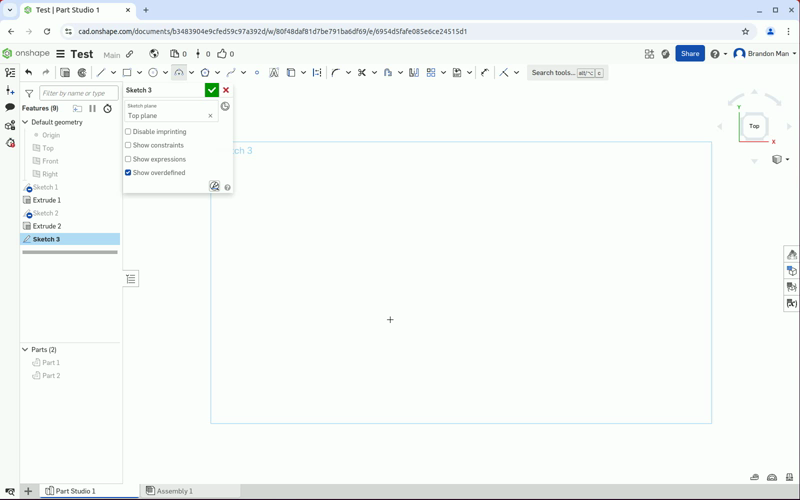
mouse_move(395, 323)
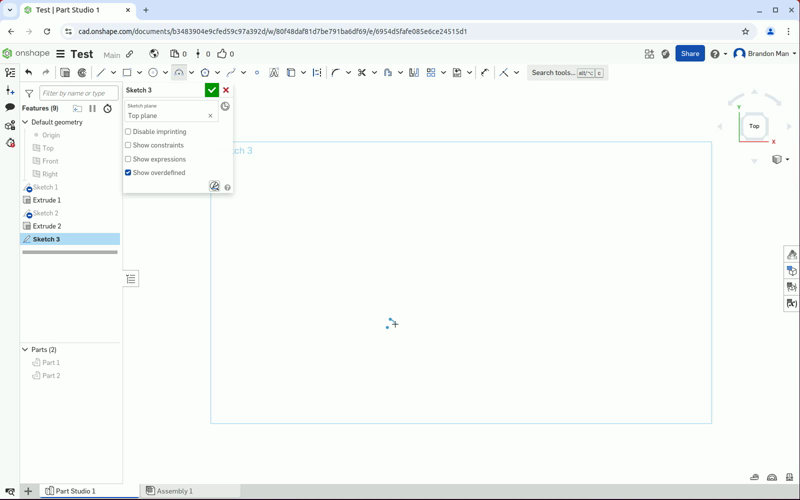
scroll(6)
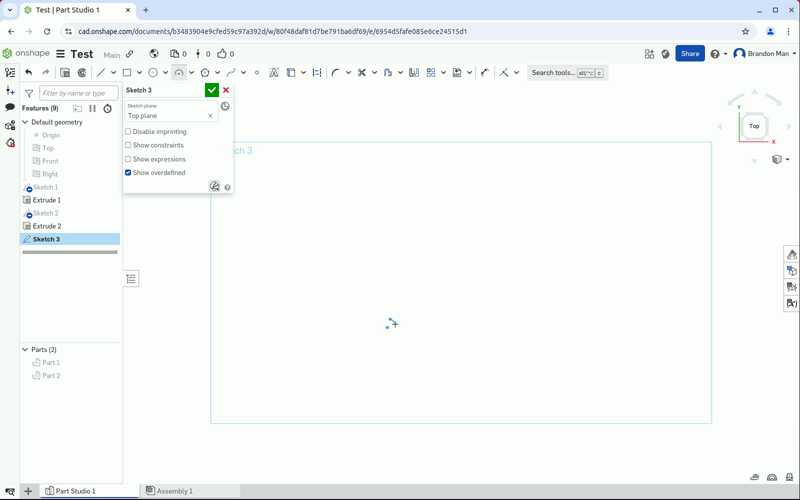
scroll(6)
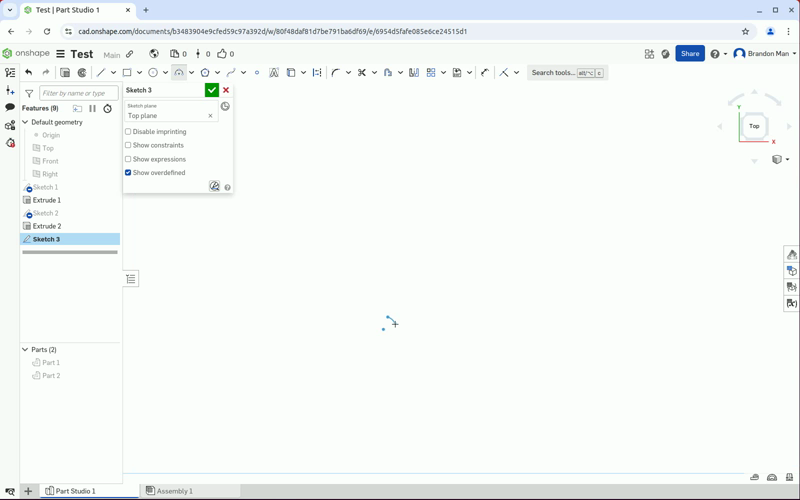
scroll(6)
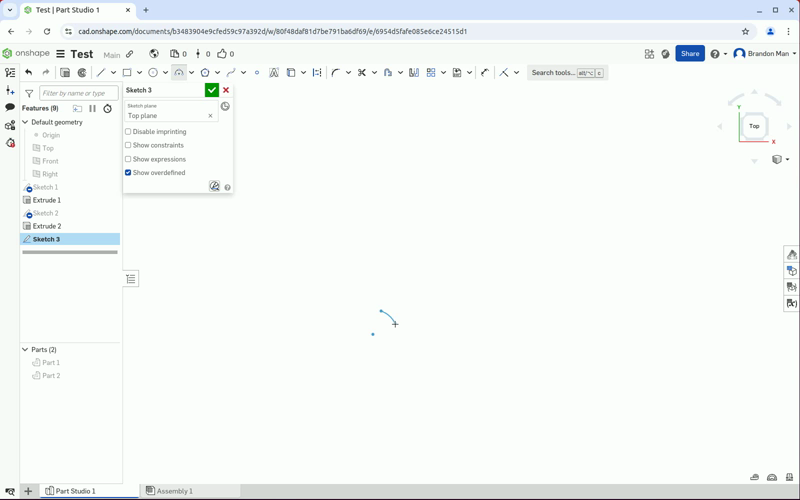
scroll(6)
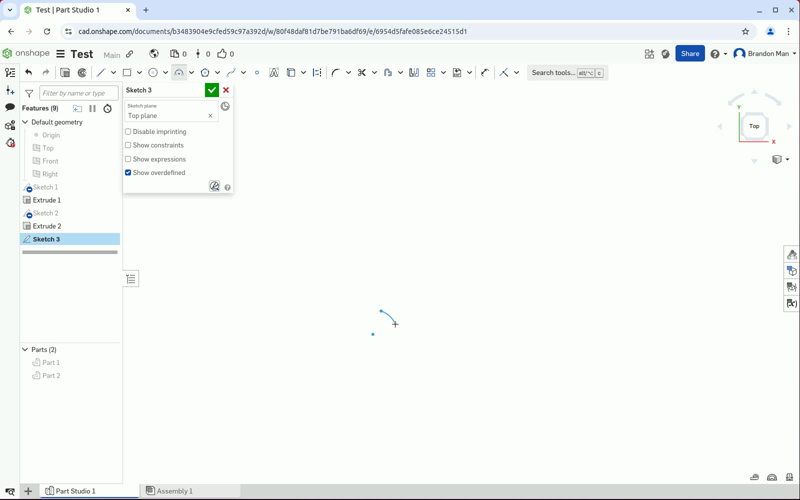
scroll(6)
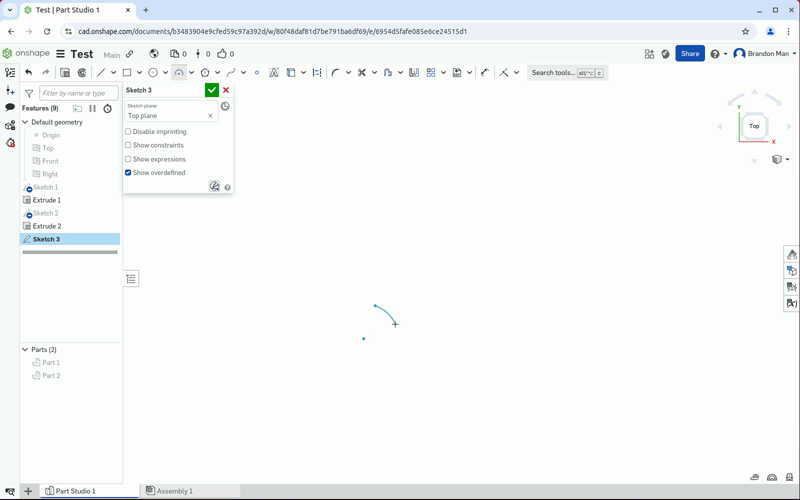
scroll(6)
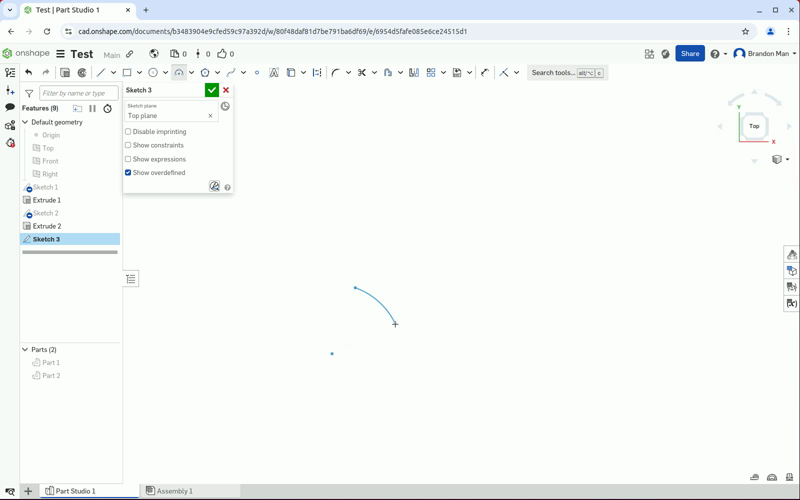
scroll(6)
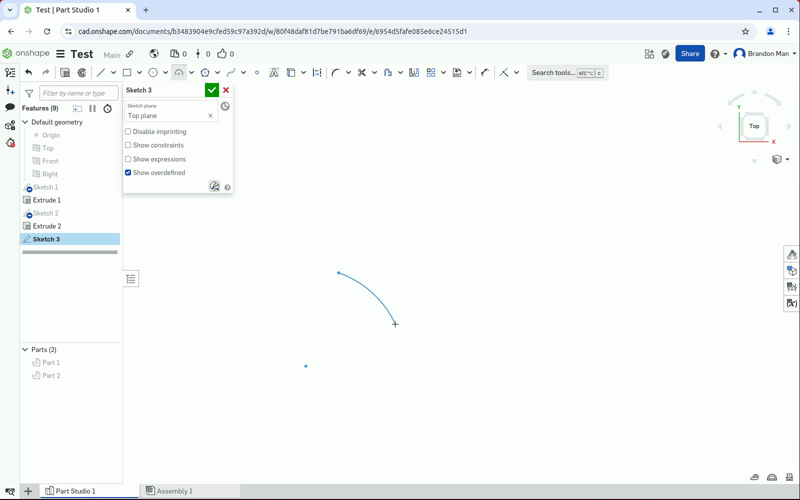
click(395, 323)
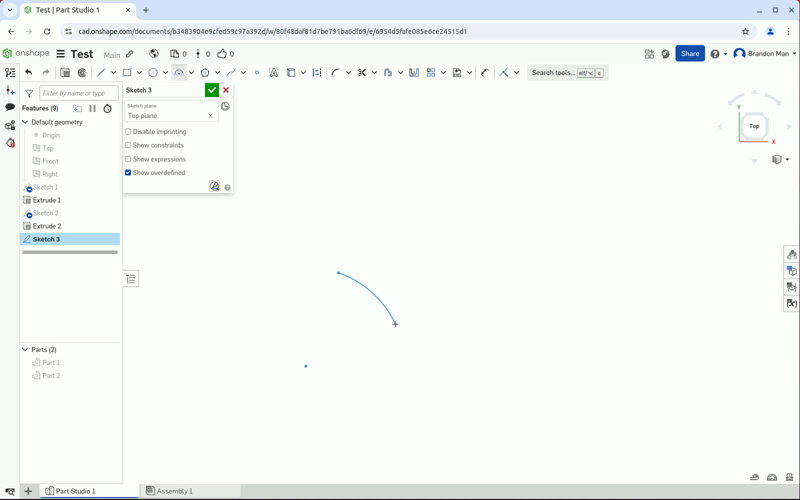
scroll(-6)
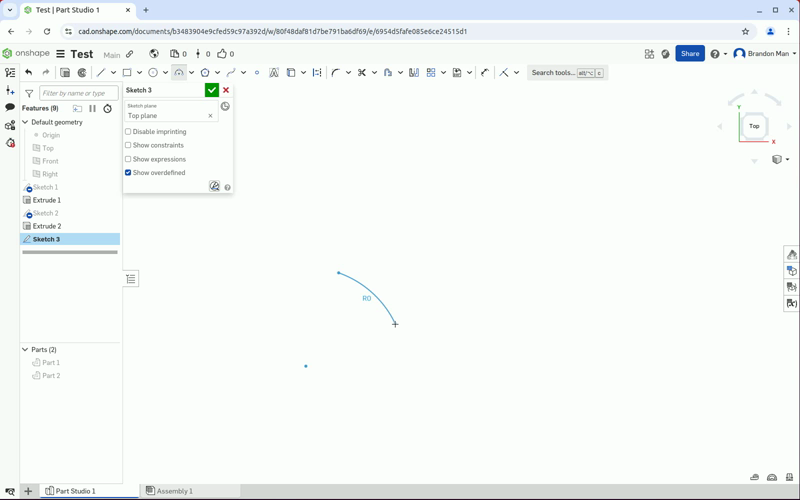
scroll(-6)
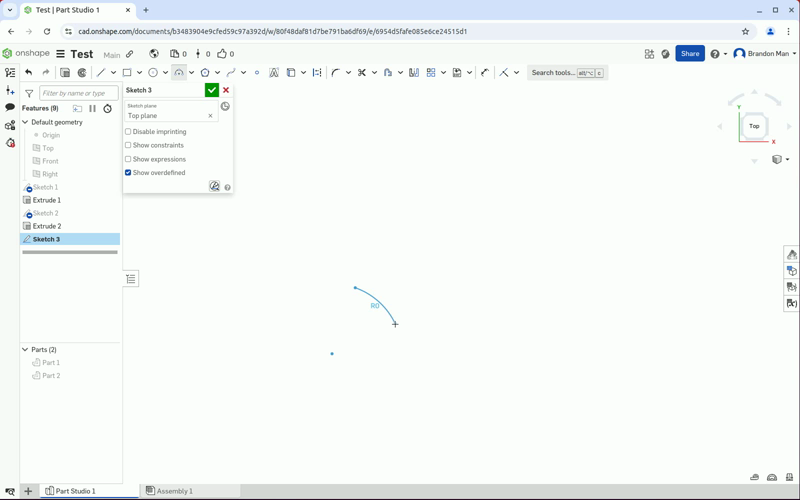
scroll(-6)
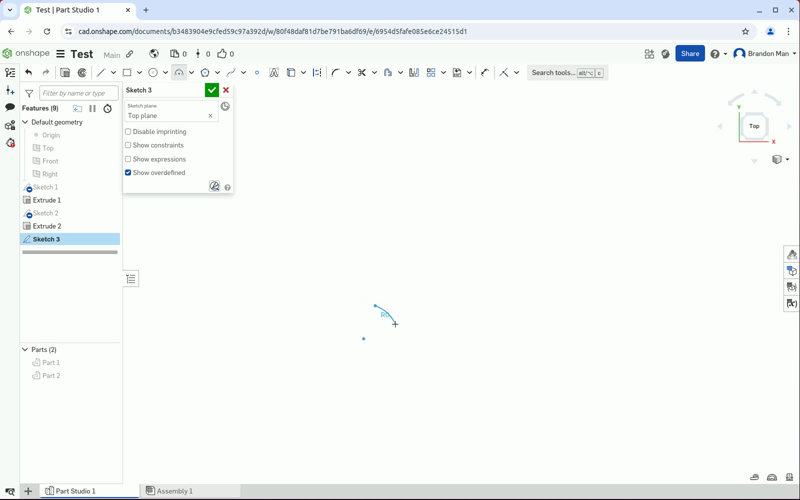
scroll(-6)
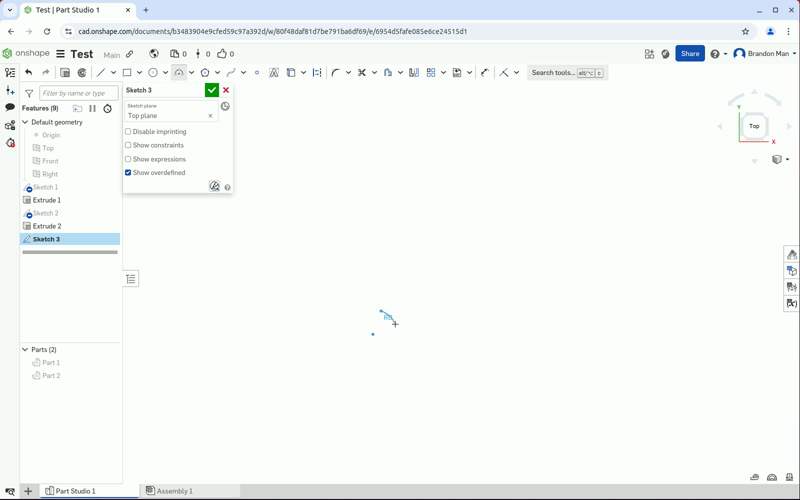
scroll(-6)
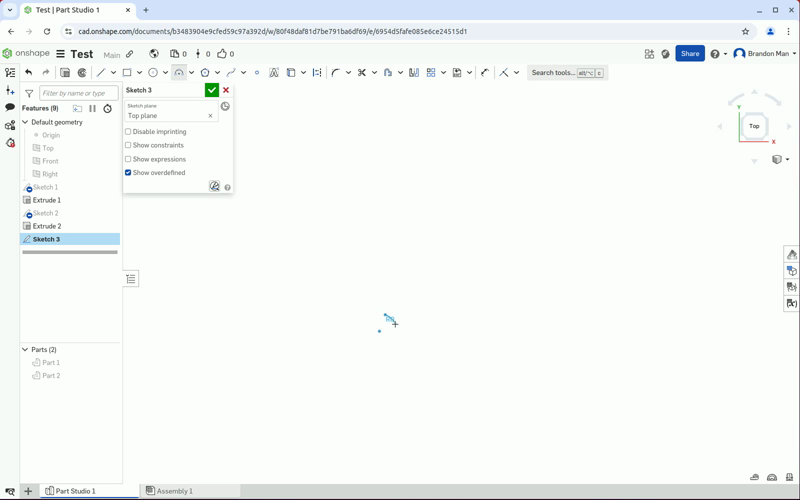
scroll(-6)
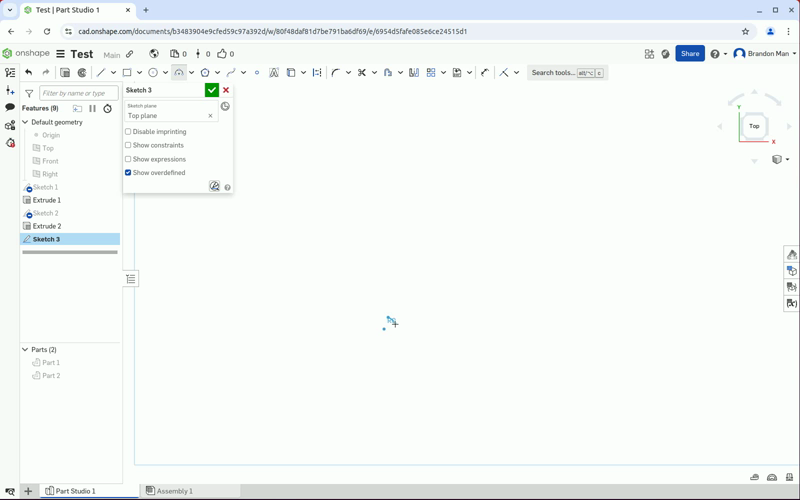
scroll(-6)
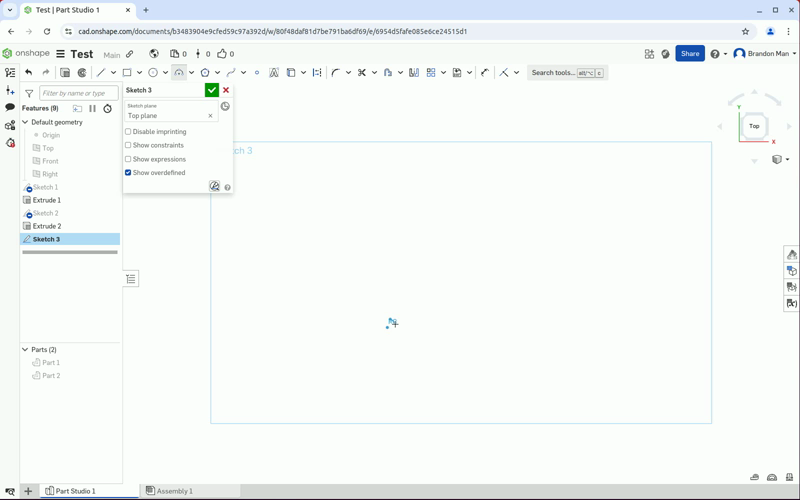
mouse_move(391, 322)
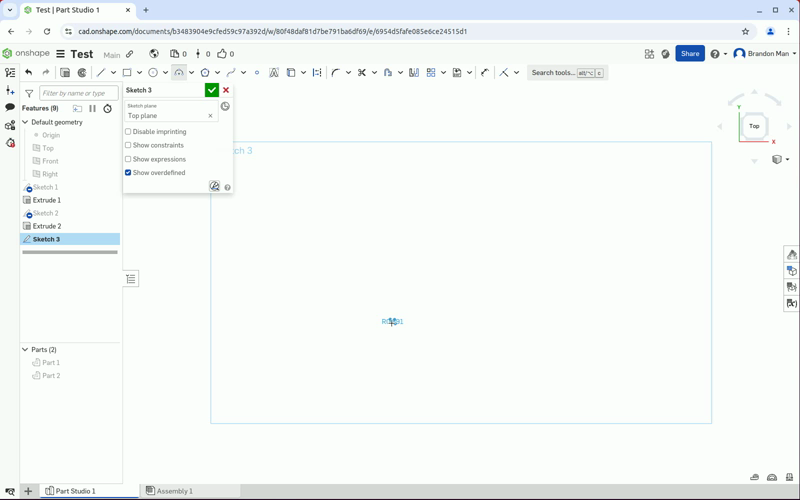
scroll(6)
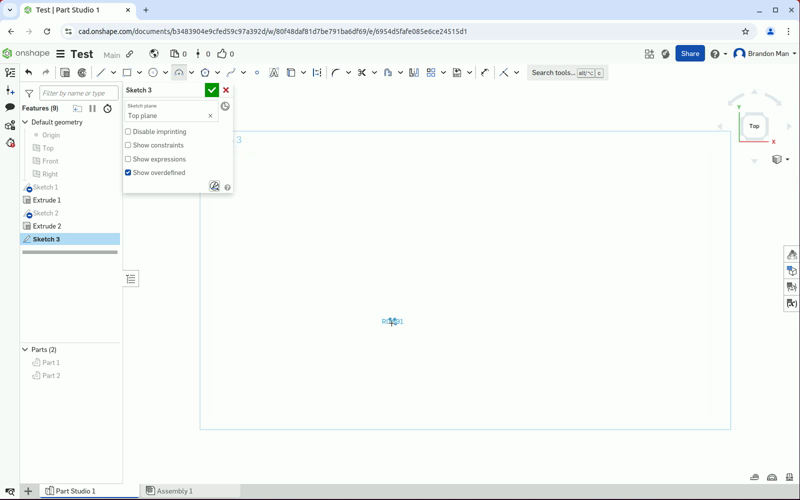
scroll(6)
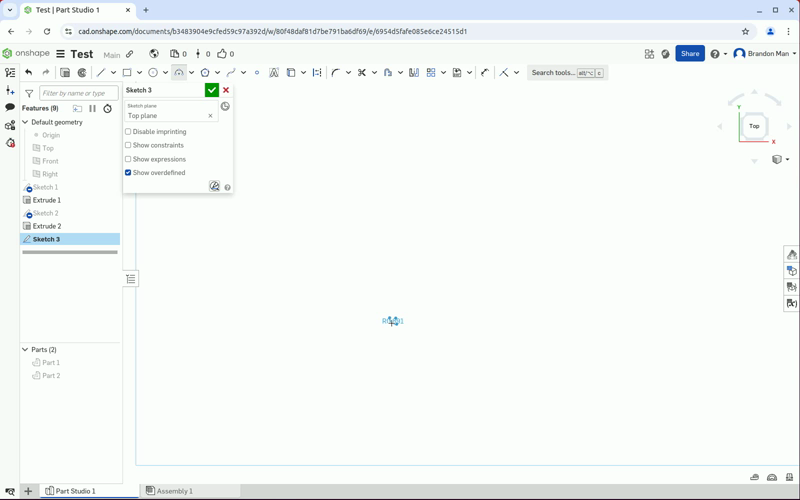
scroll(6)
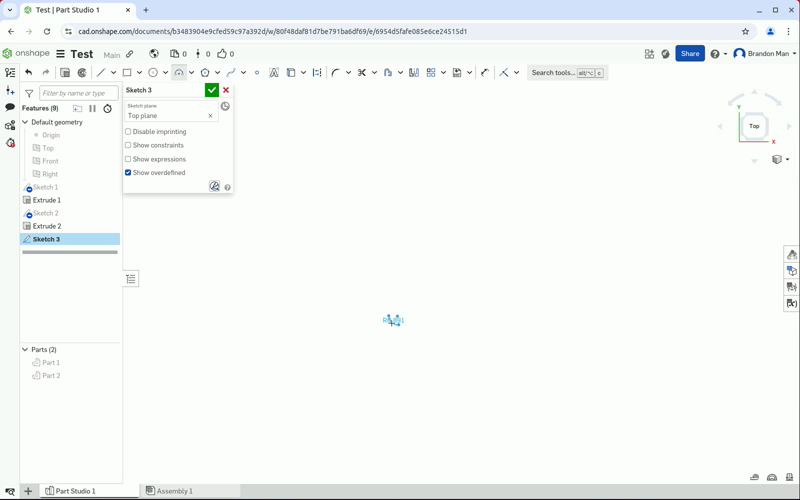
scroll(6)
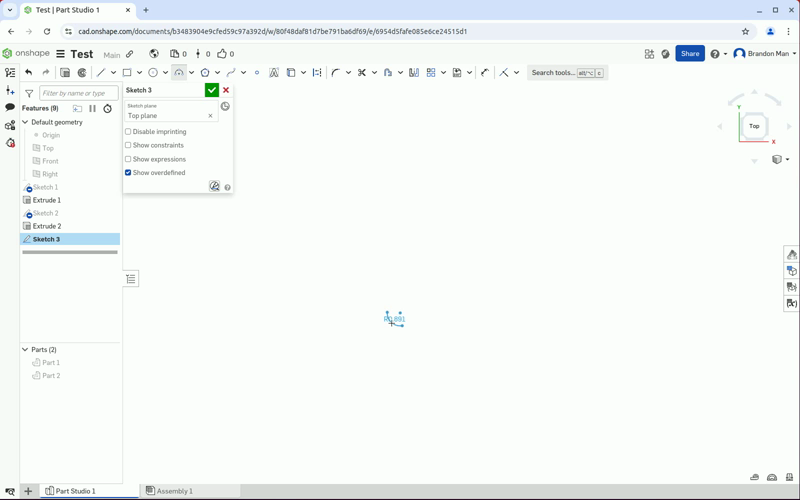
scroll(6)
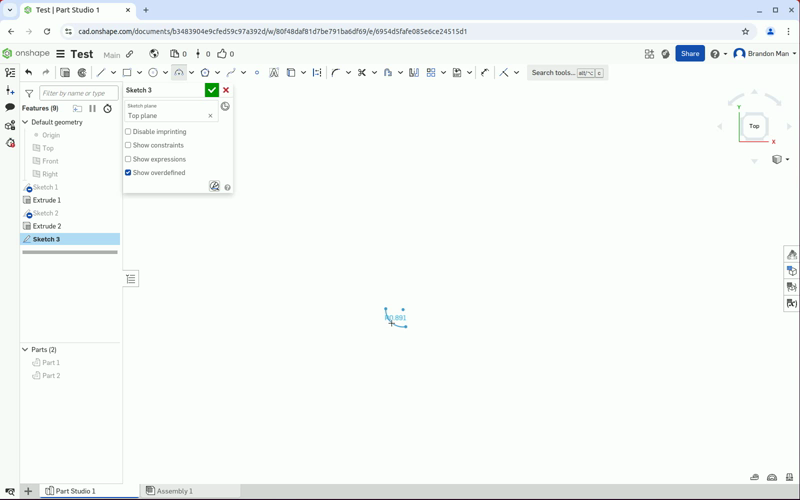
scroll(6)
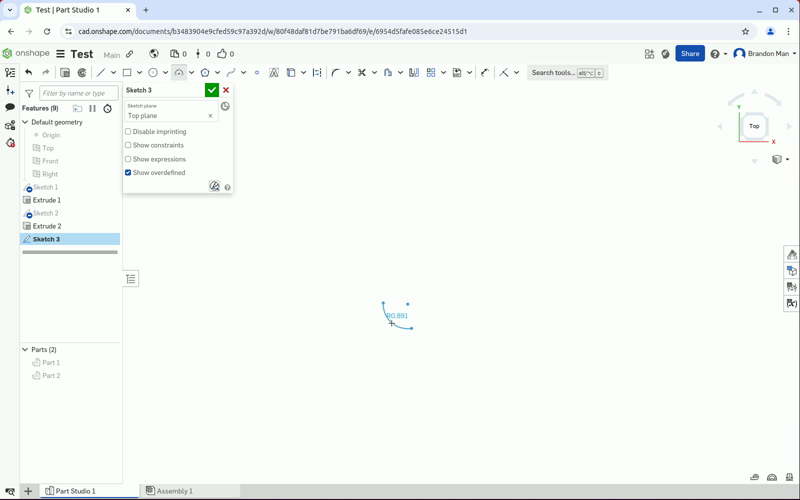
scroll(6)
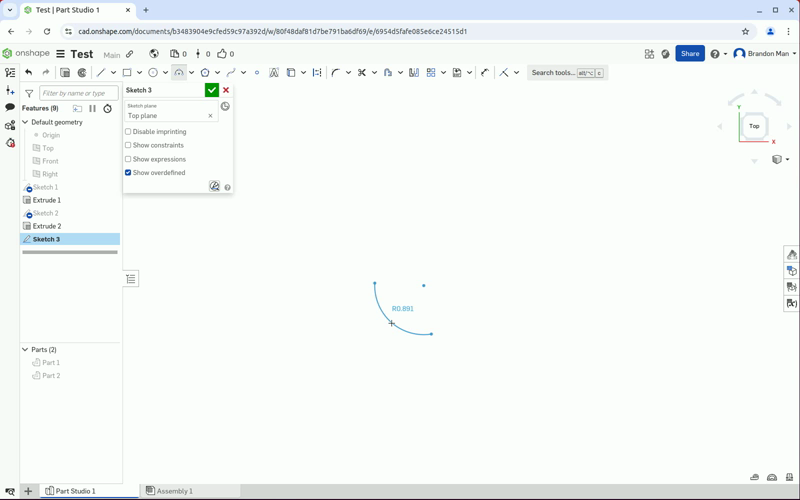
click(391, 322)
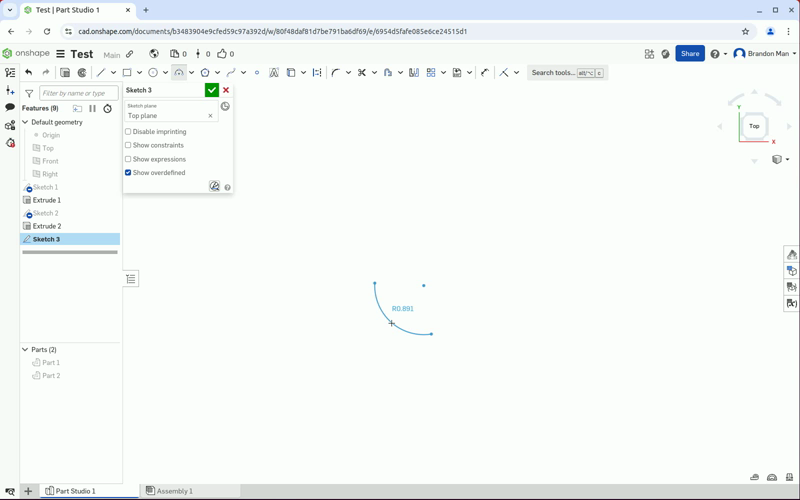
scroll(-6)
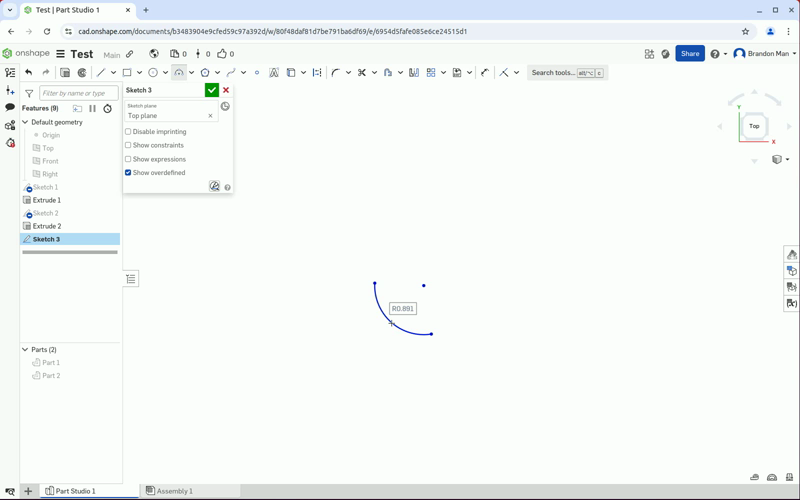
scroll(-6)
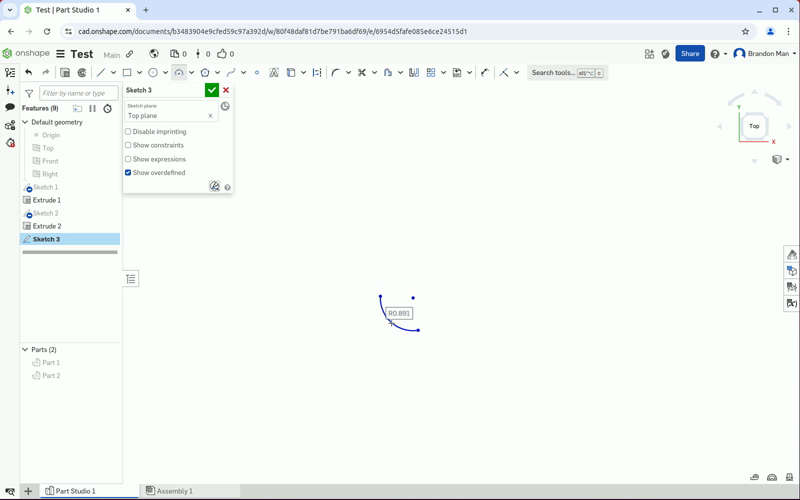
scroll(-6)
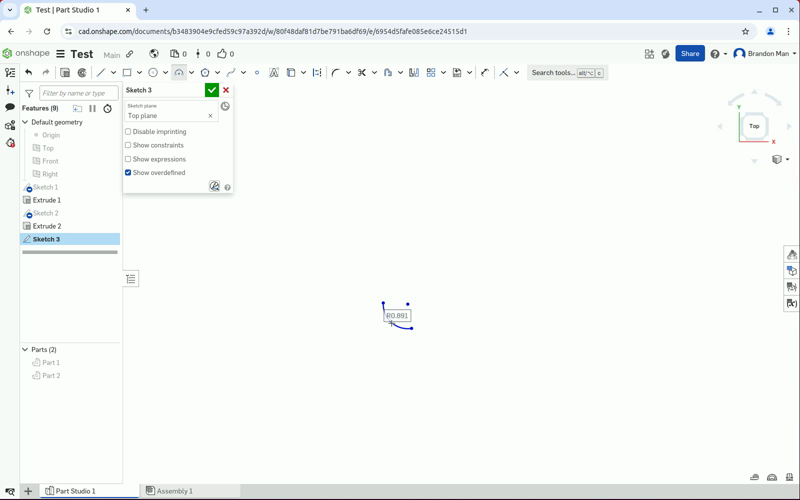
scroll(-6)
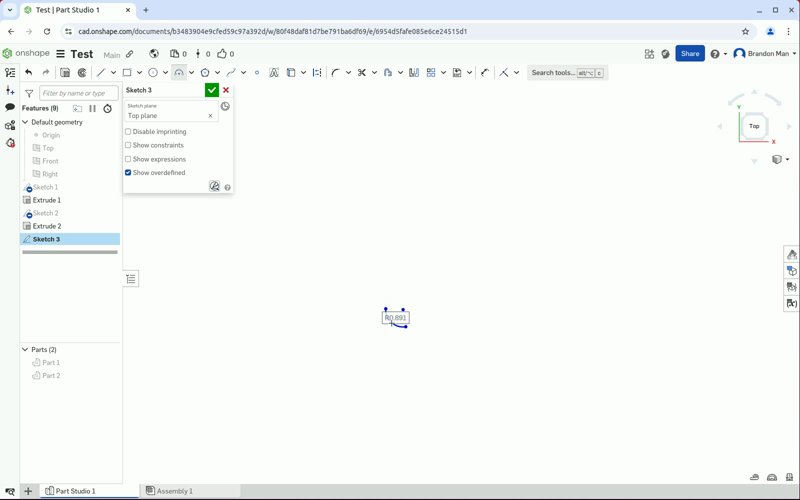
scroll(-6)
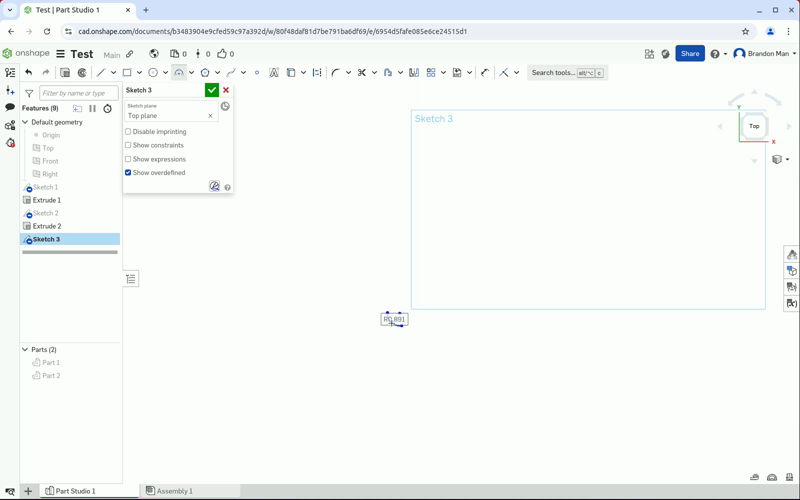
scroll(-6)
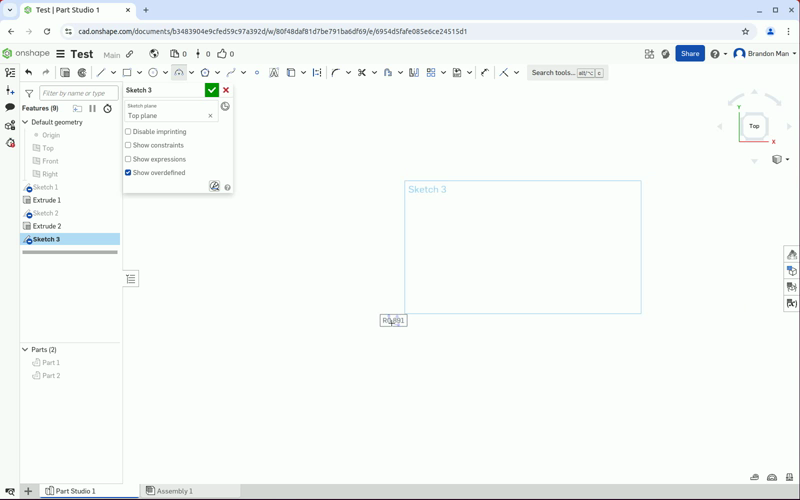
scroll(-6)
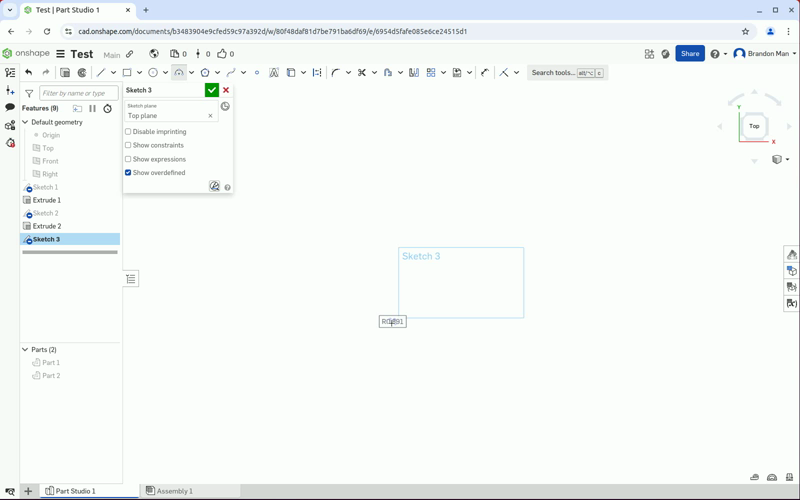
key_up(shift)
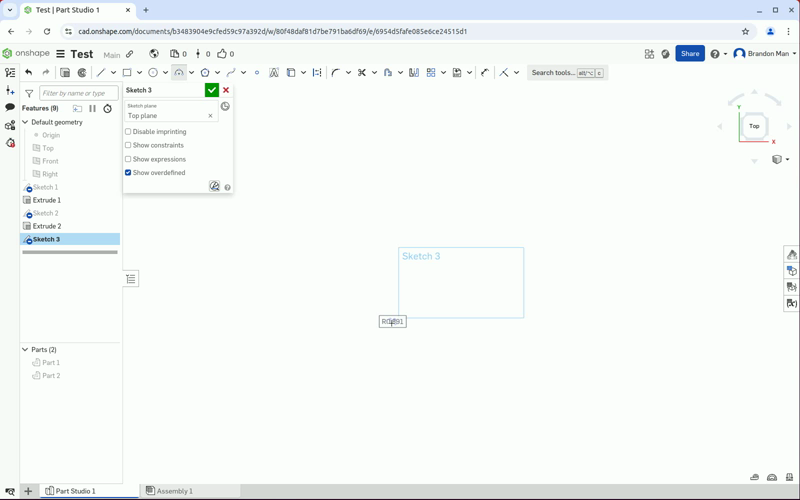
key(esc)
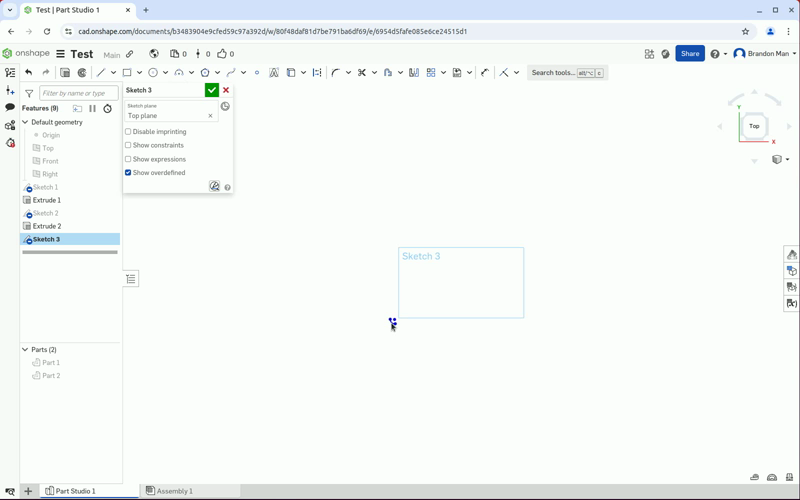
key(l)
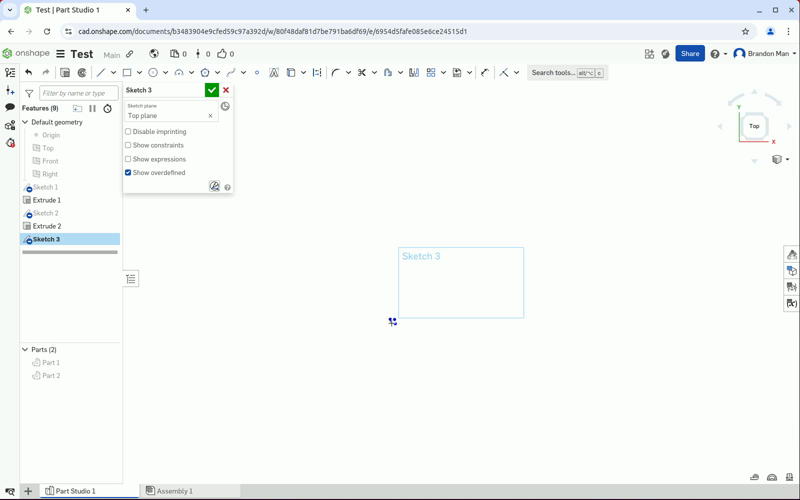
mouse_move(395, 323)
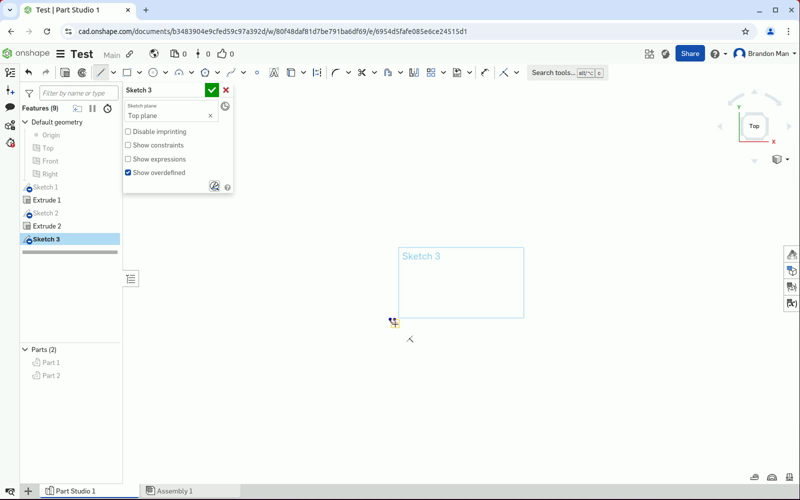
scroll(6)
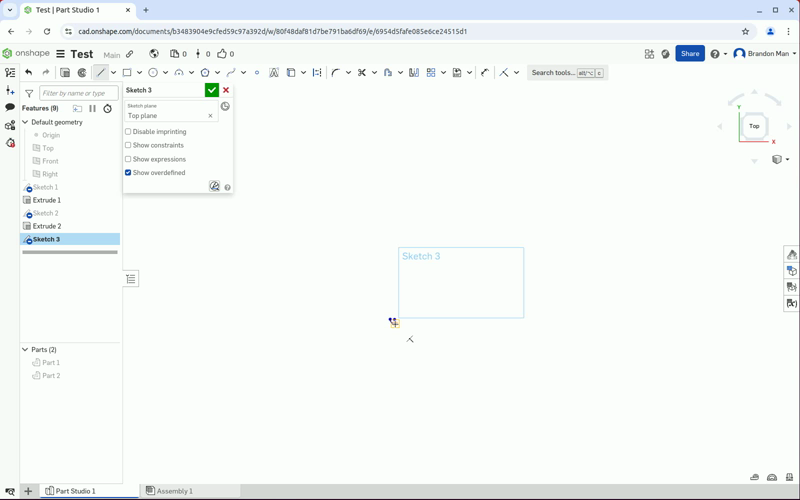
scroll(6)
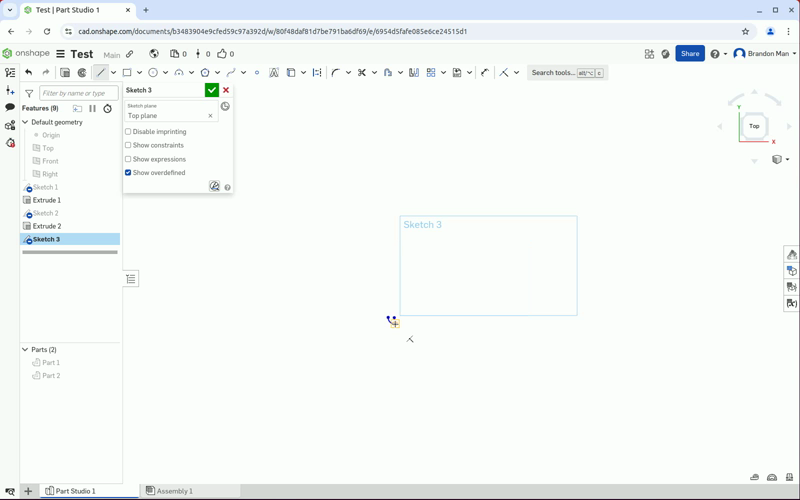
scroll(6)
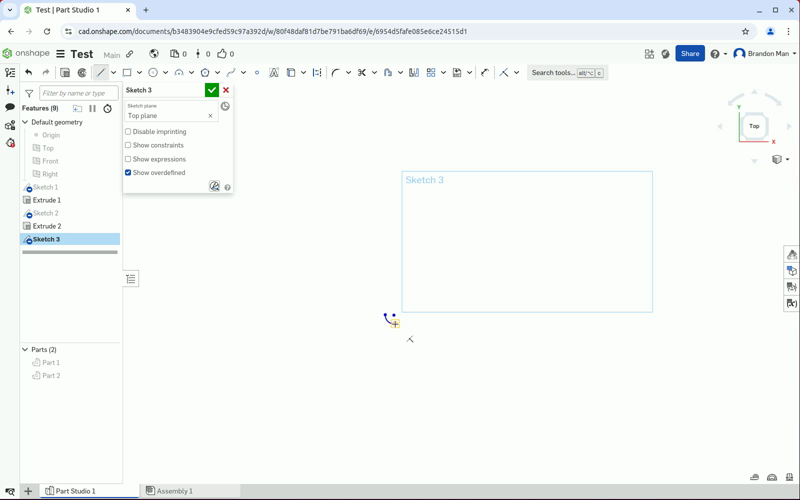
scroll(6)
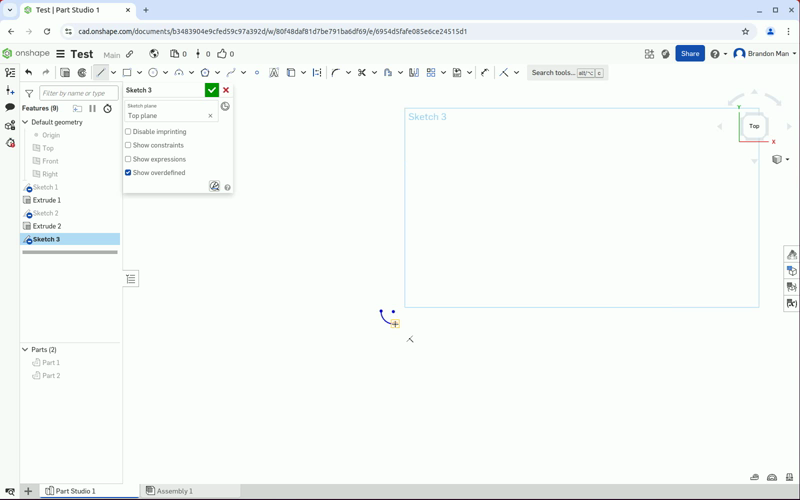
scroll(6)
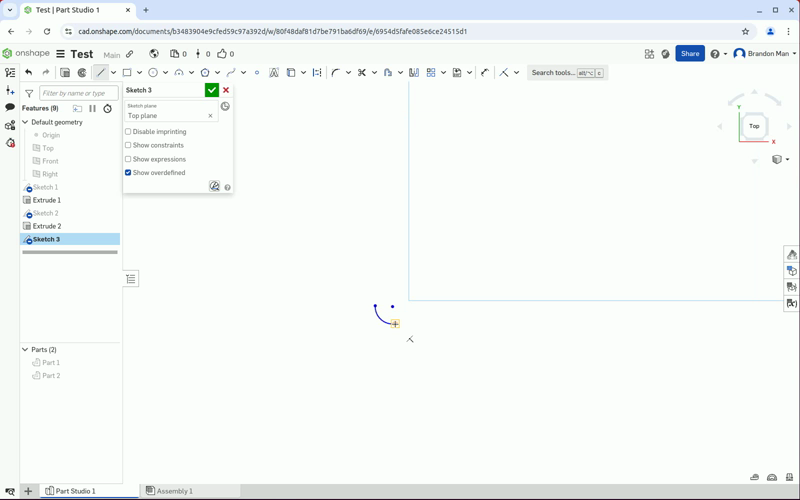
scroll(6)
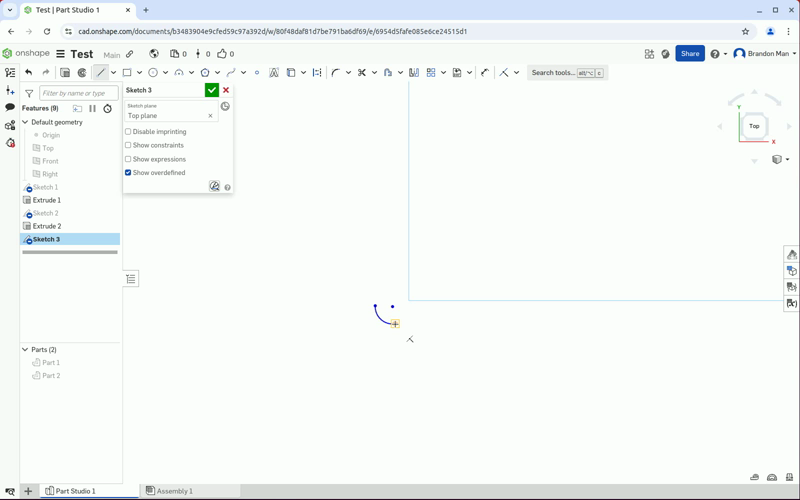
scroll(6)
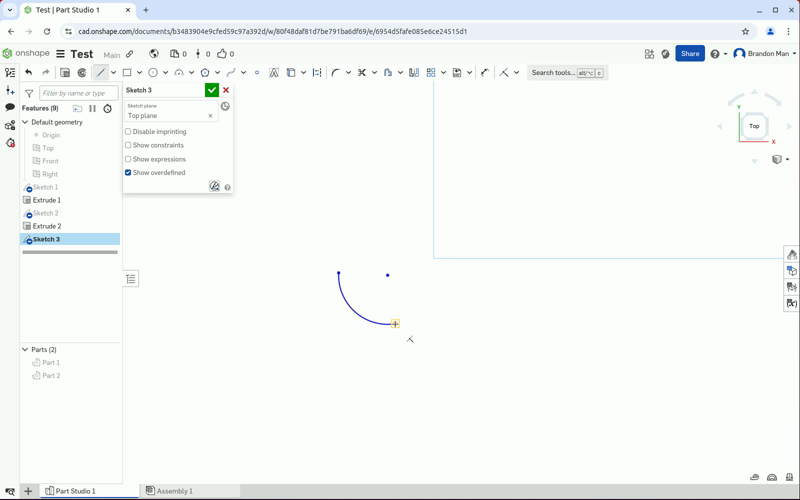
click(395, 323)
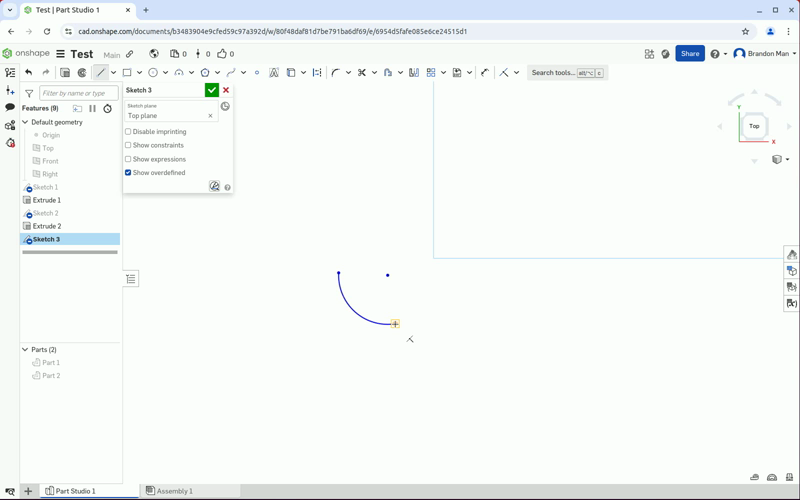
scroll(-6)
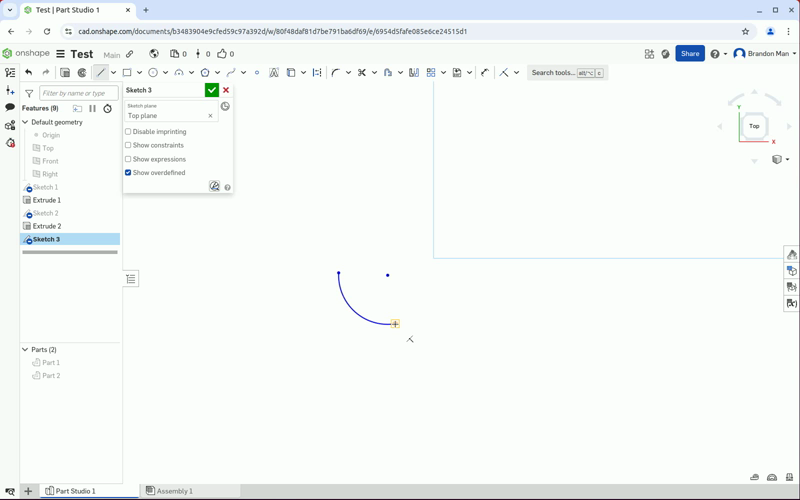
scroll(-6)
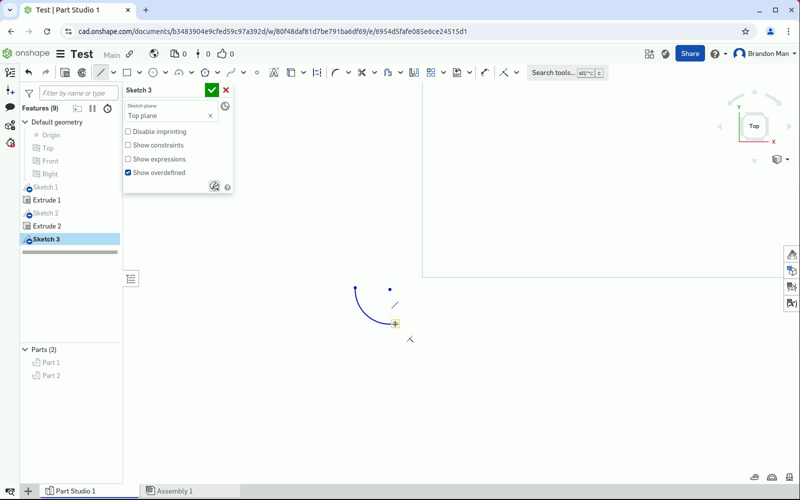
scroll(-6)
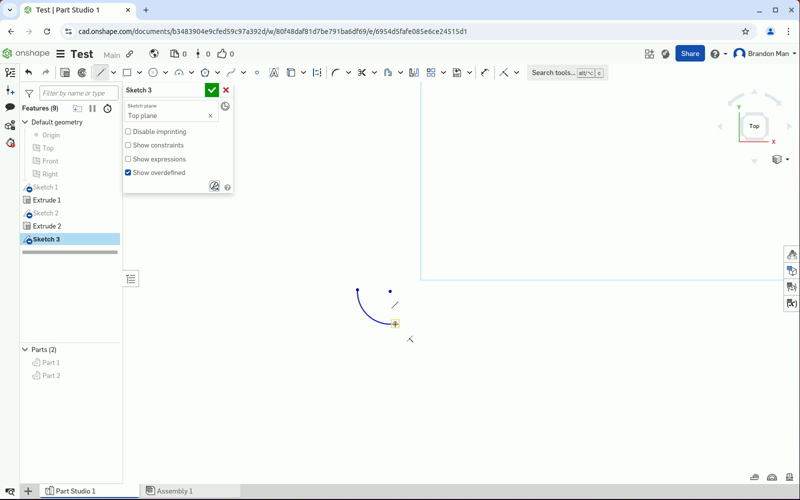
scroll(-6)
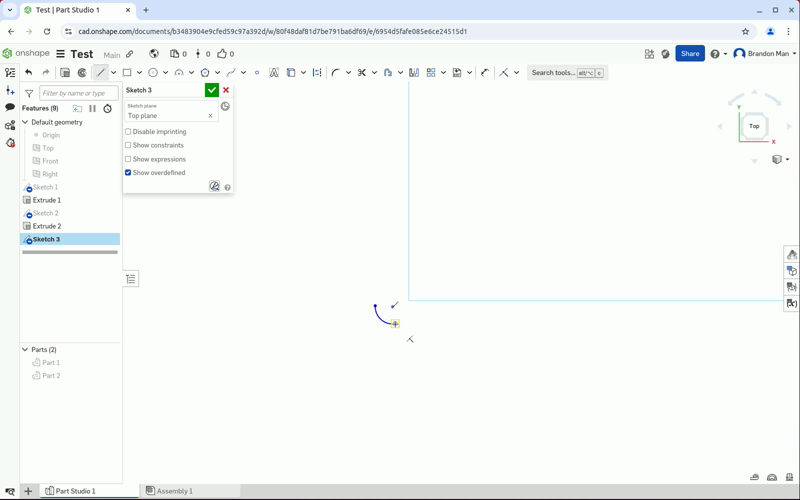
scroll(-6)
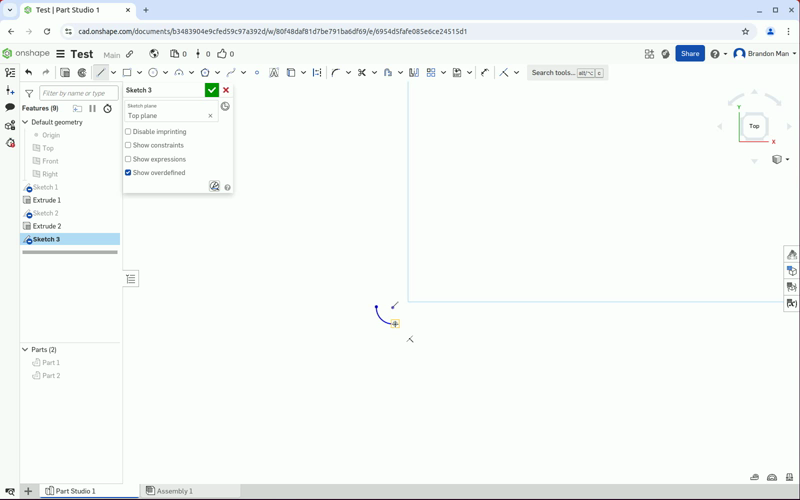
scroll(-6)
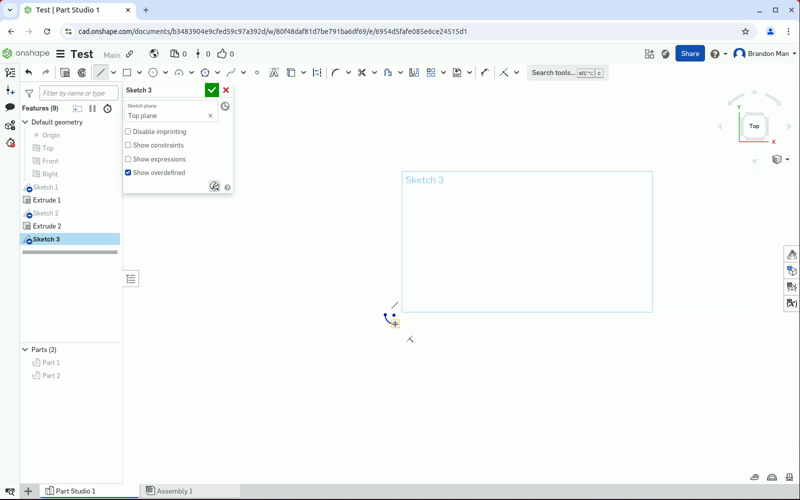
scroll(-6)
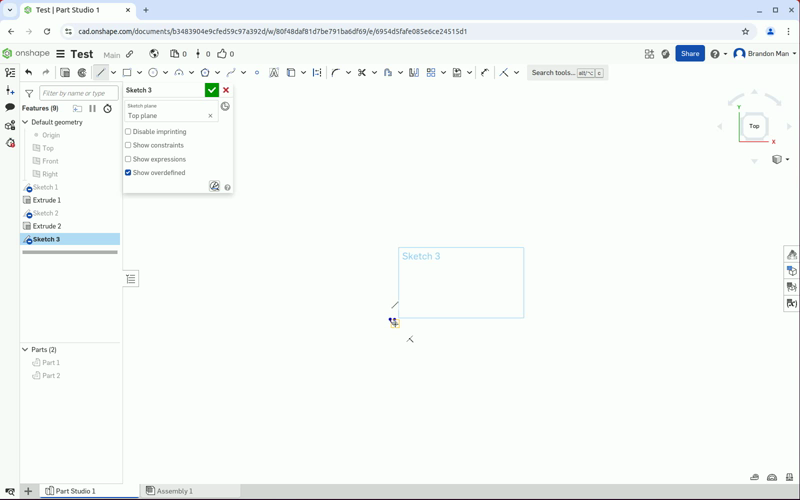
key_down(shift)
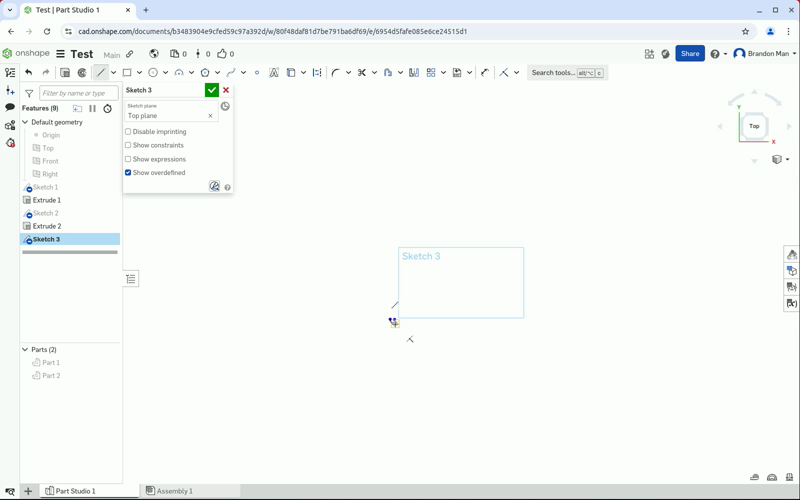
mouse_move(531, 323)
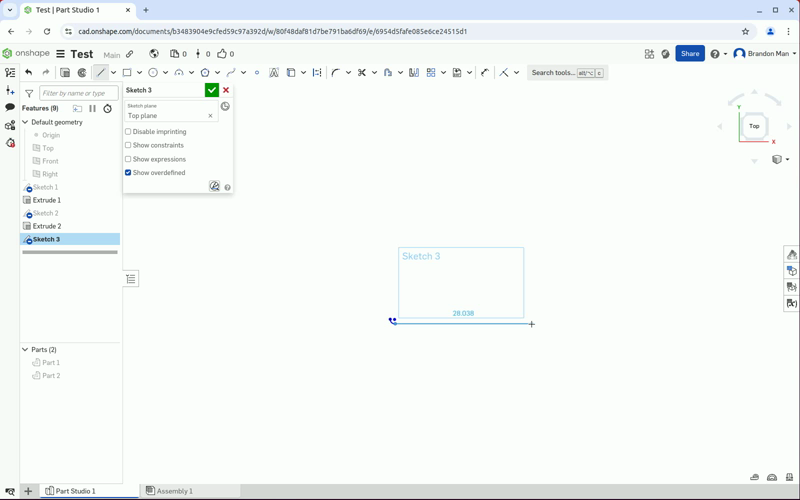
click(531, 323)
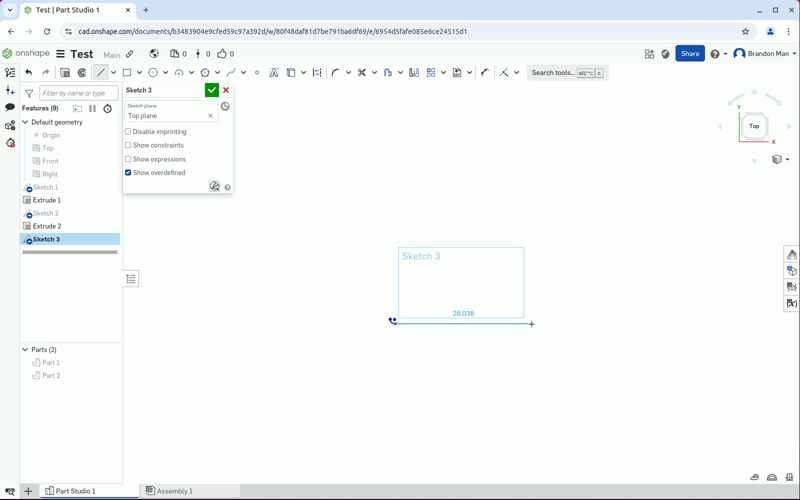
key_up(shift)
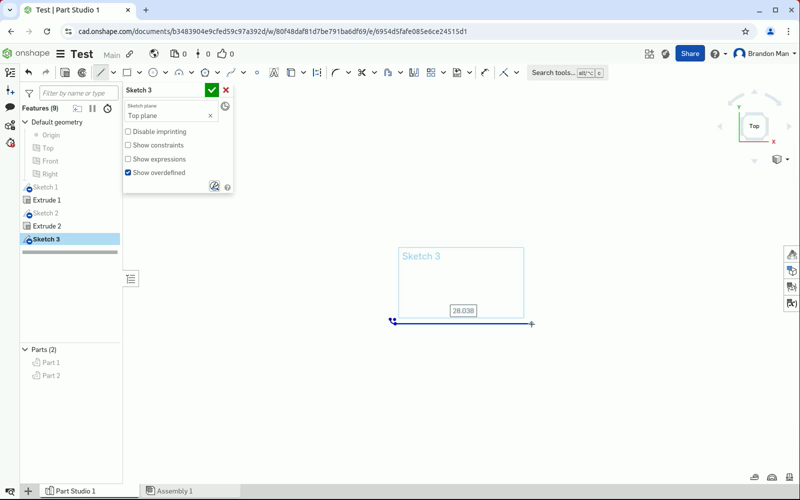
key(esc)
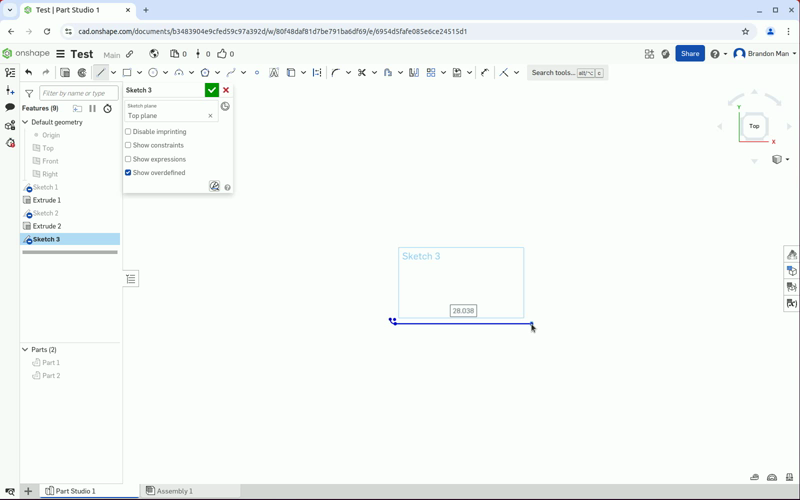
key(a)
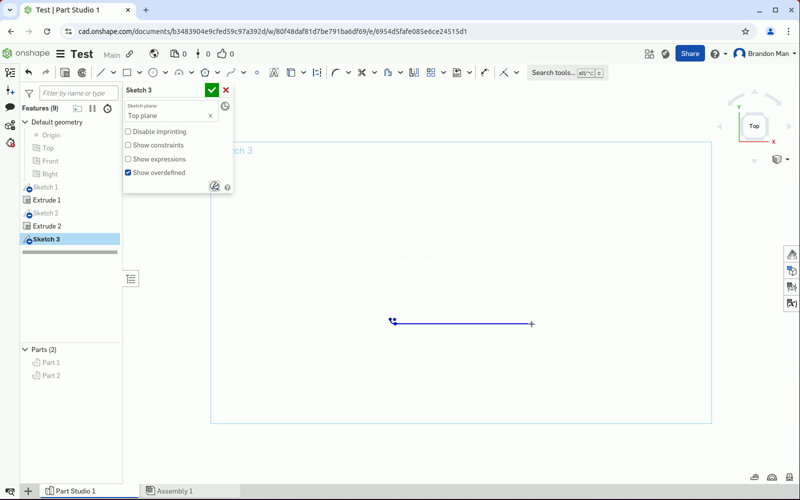
mouse_move(531, 323)
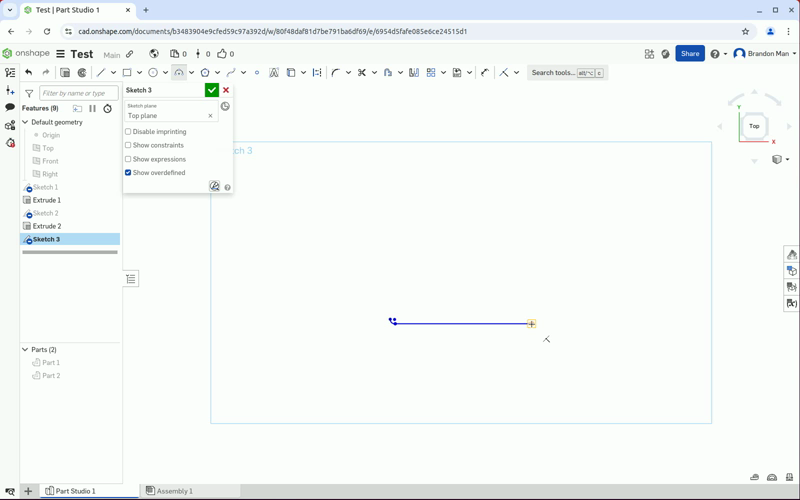
click(531, 323)
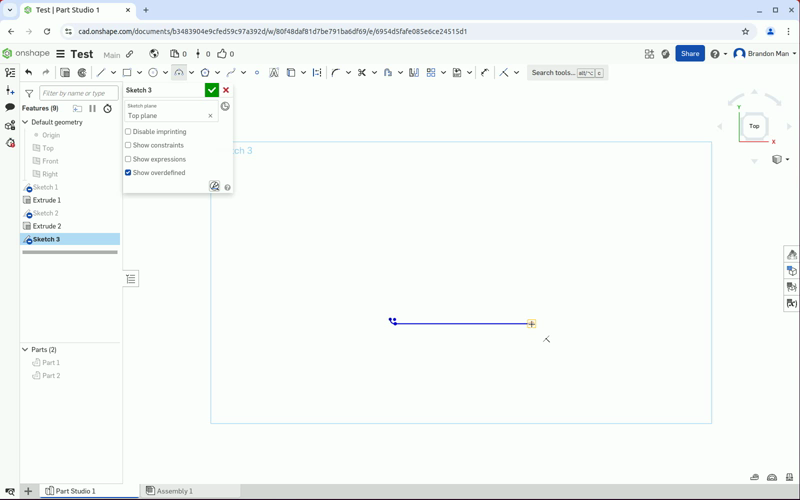
key_down(shift)
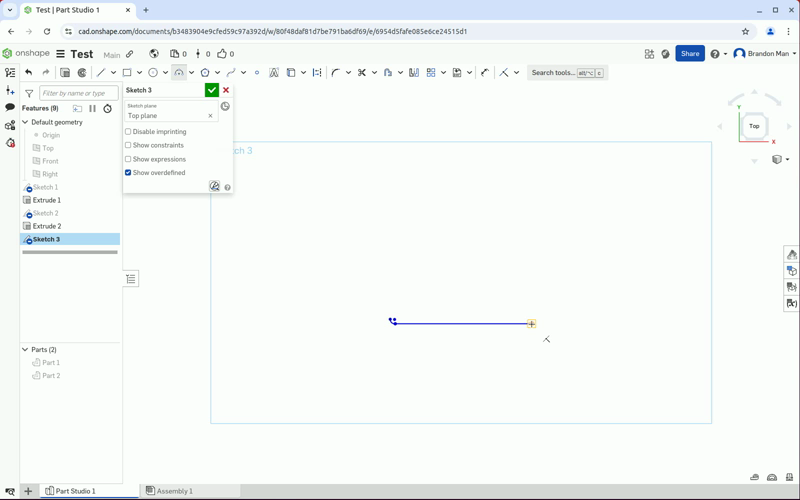
mouse_move(536, 319)
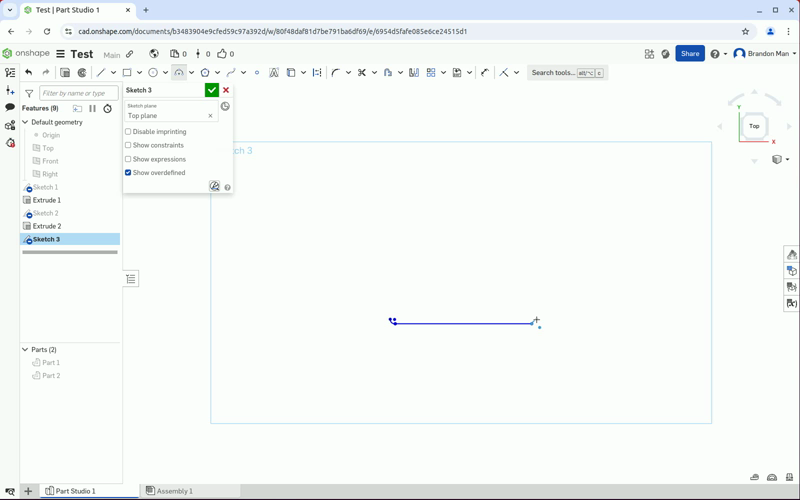
scroll(6)
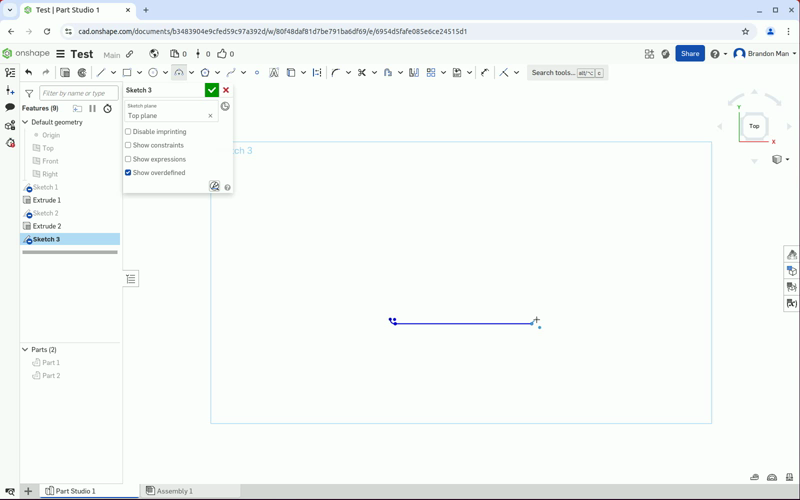
scroll(6)
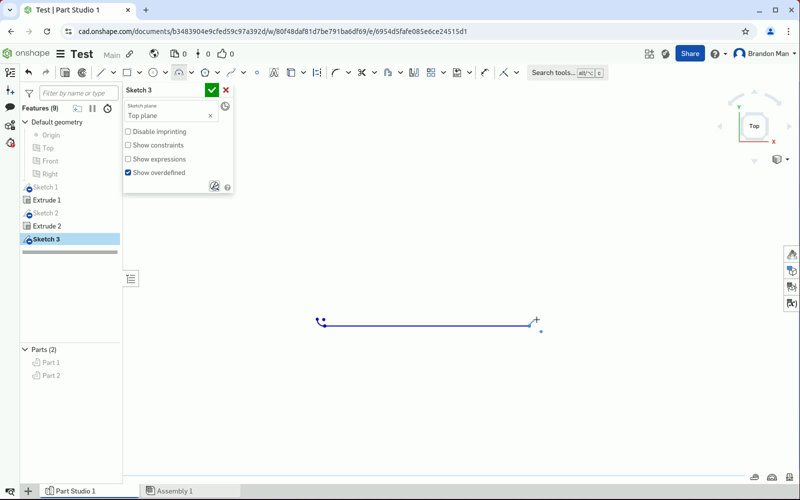
scroll(6)
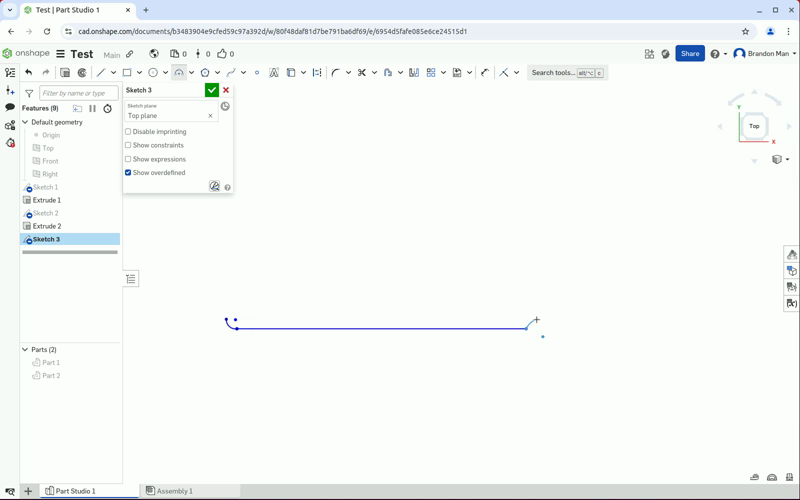
scroll(6)
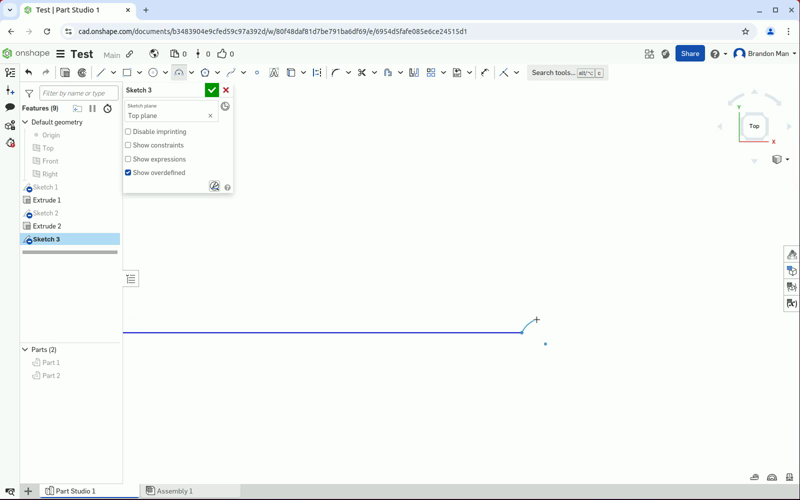
scroll(6)
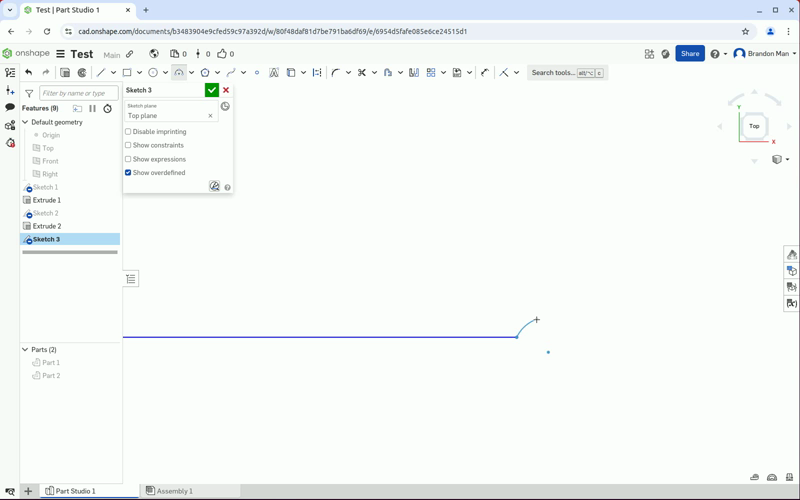
scroll(6)
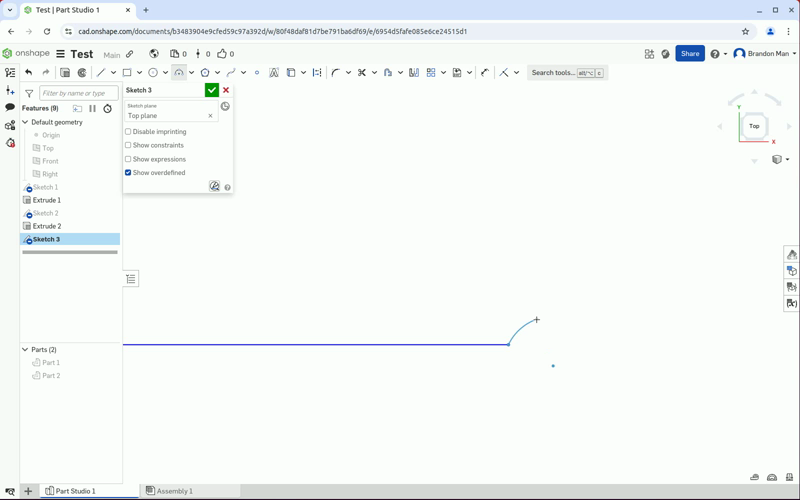
scroll(6)
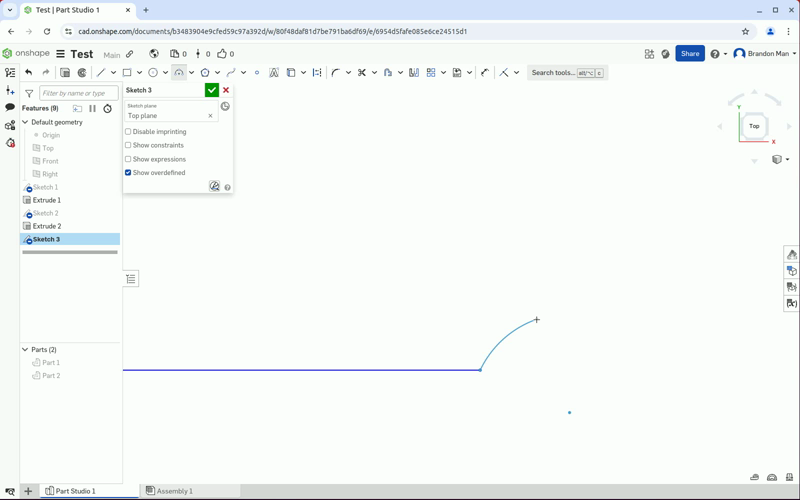
click(536, 319)
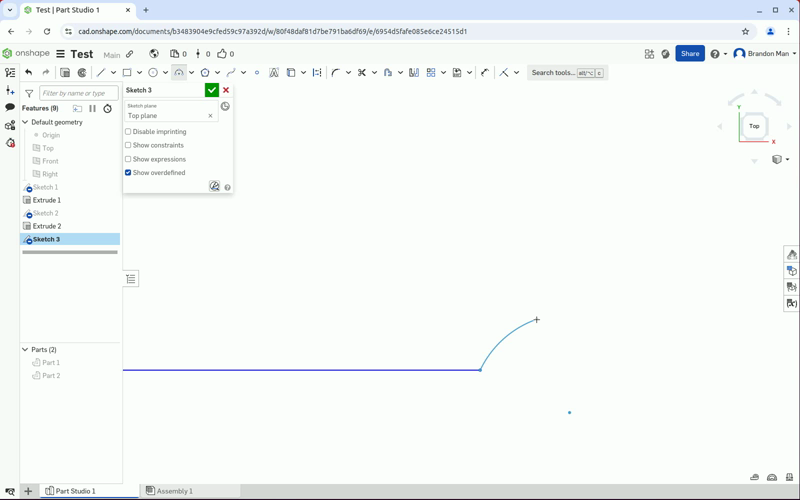
scroll(-6)
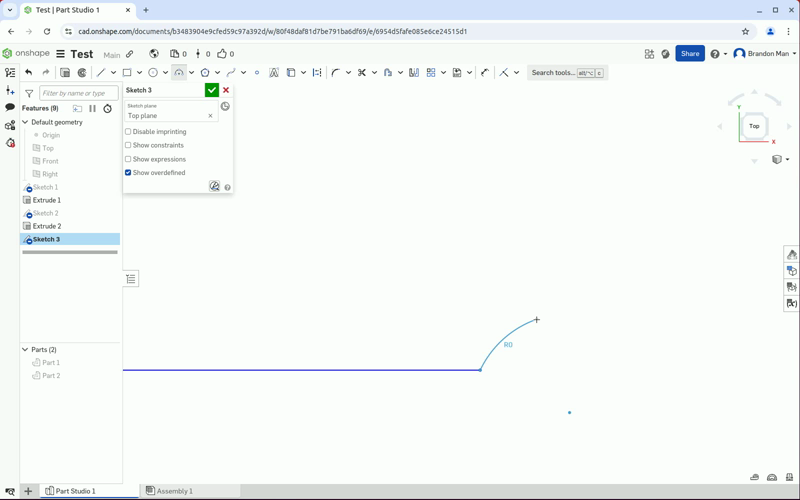
scroll(-6)
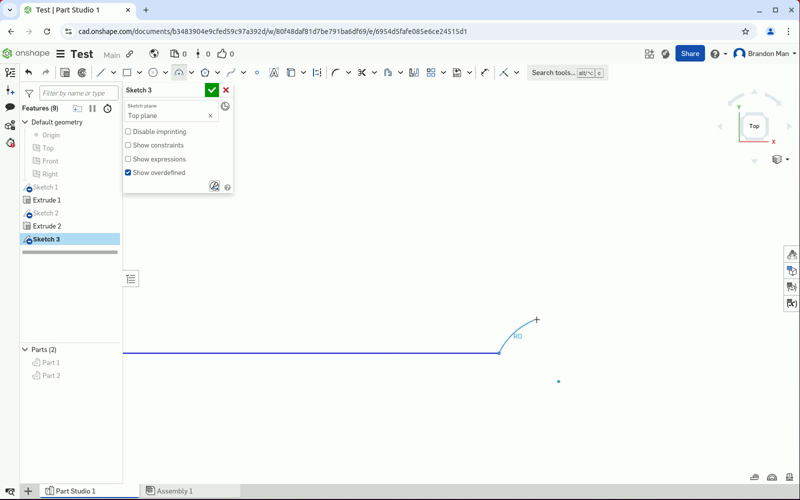
scroll(-6)
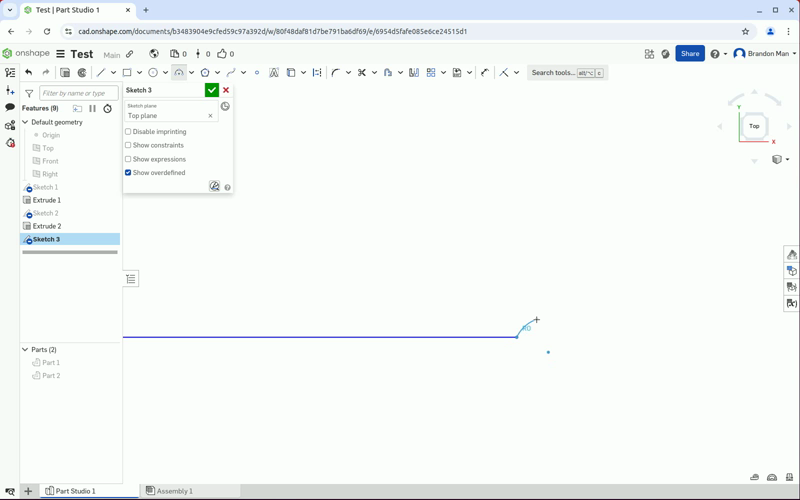
scroll(-6)
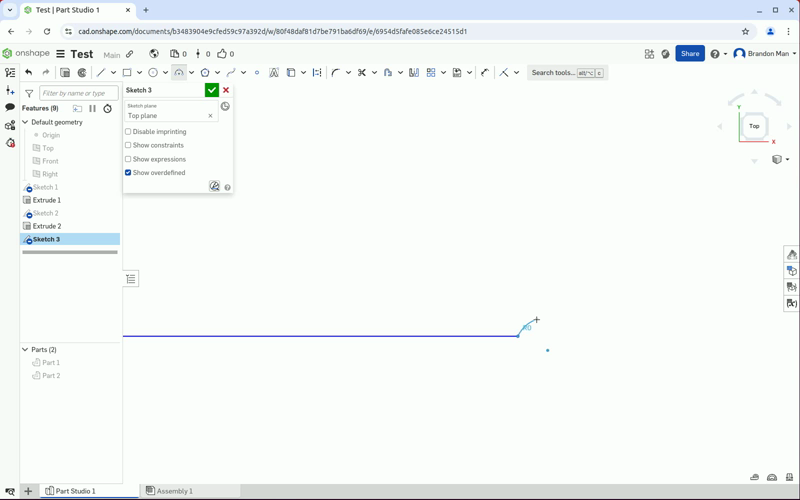
scroll(-6)
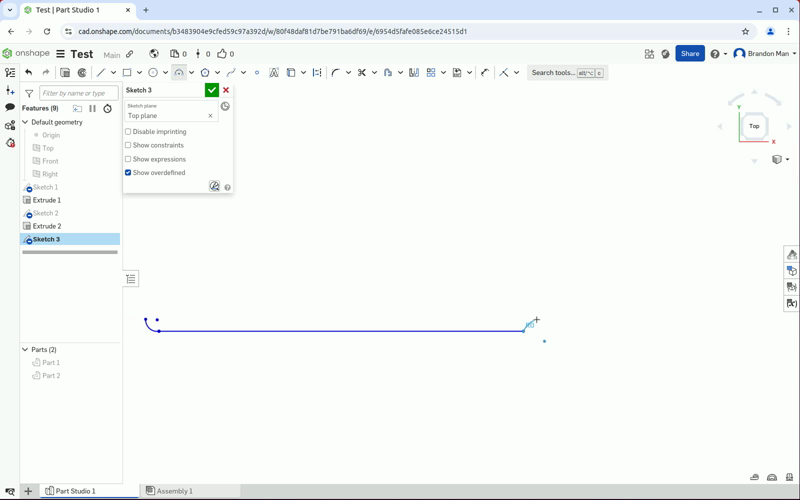
scroll(-6)
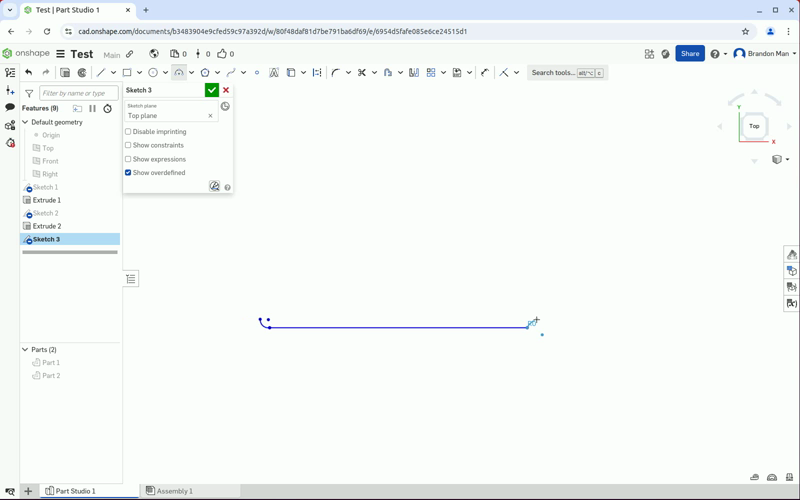
scroll(-6)
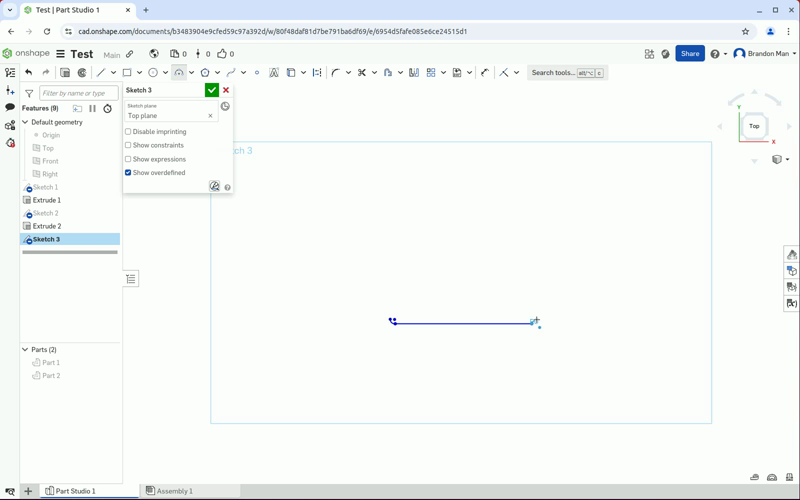
mouse_move(535, 322)
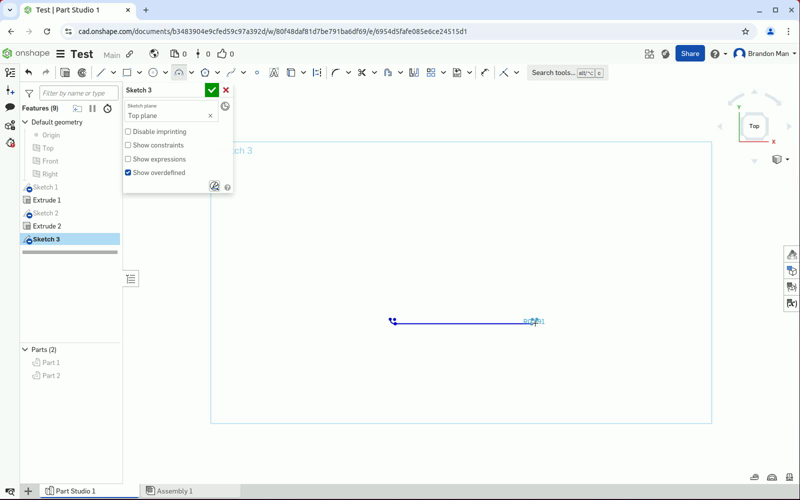
scroll(6)
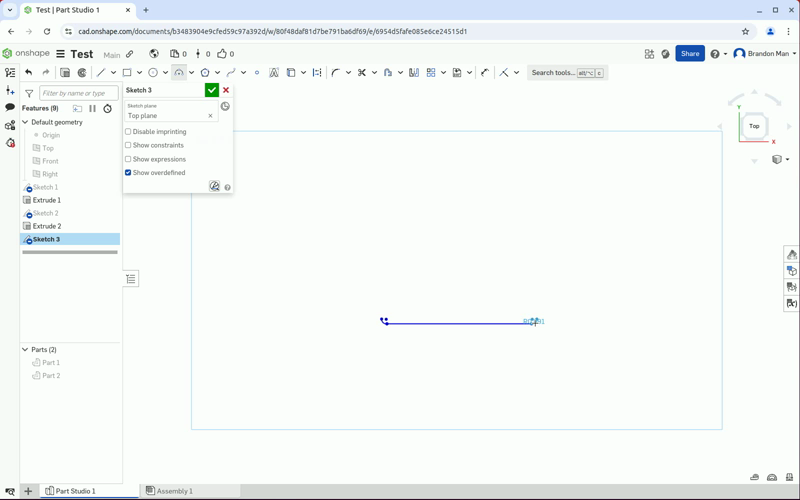
scroll(6)
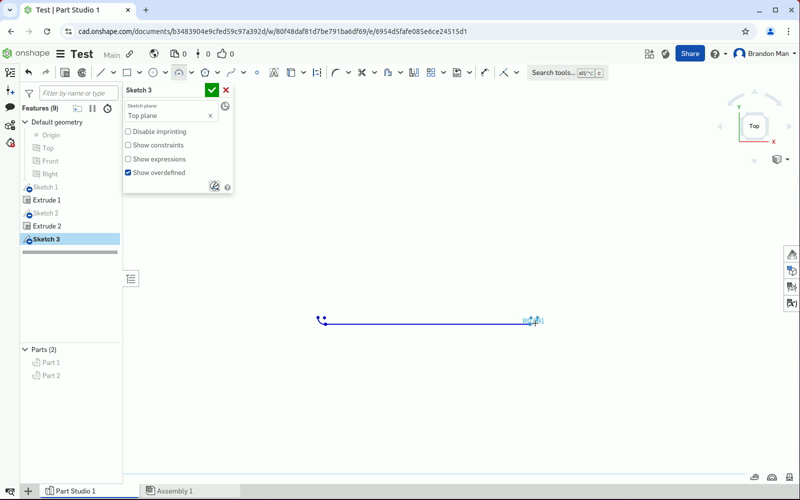
scroll(6)
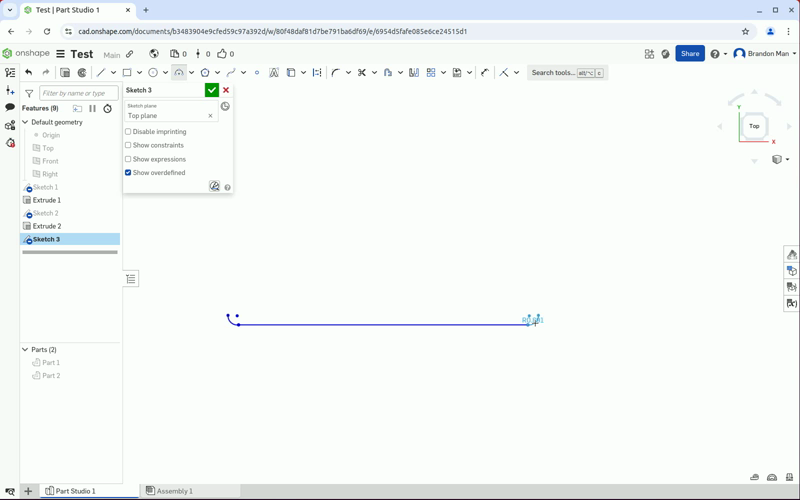
scroll(6)
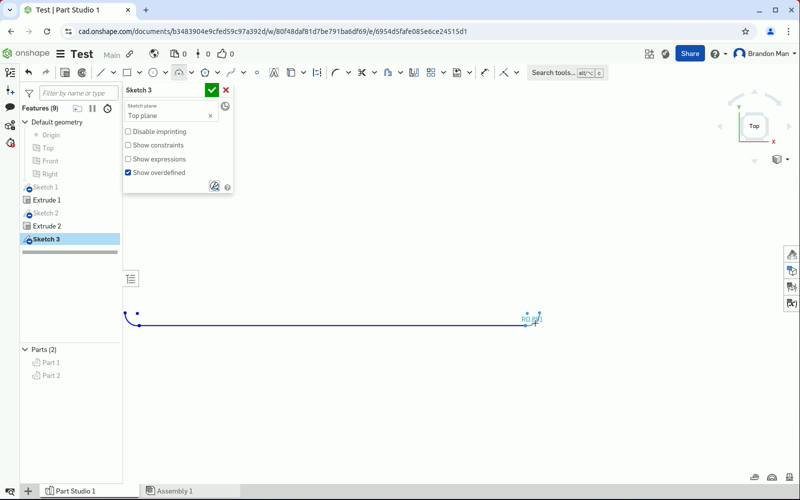
scroll(6)
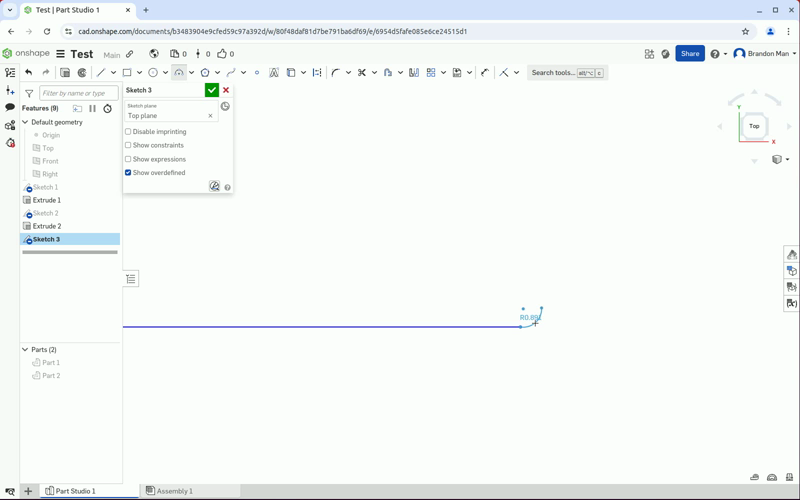
scroll(6)
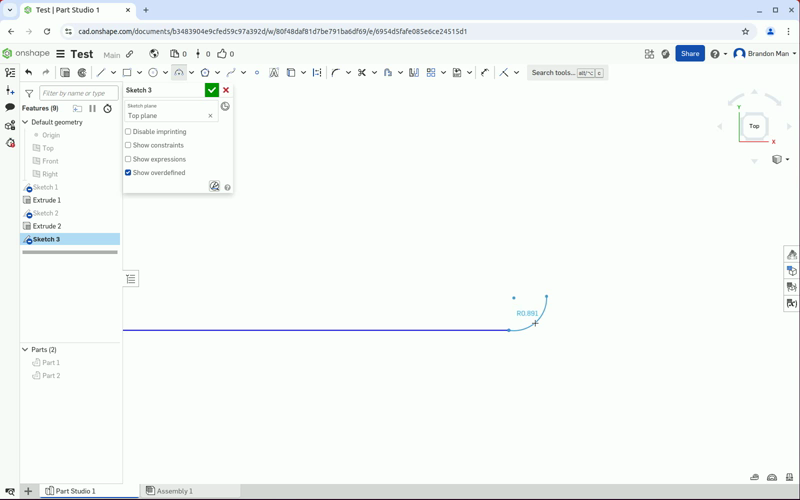
scroll(6)
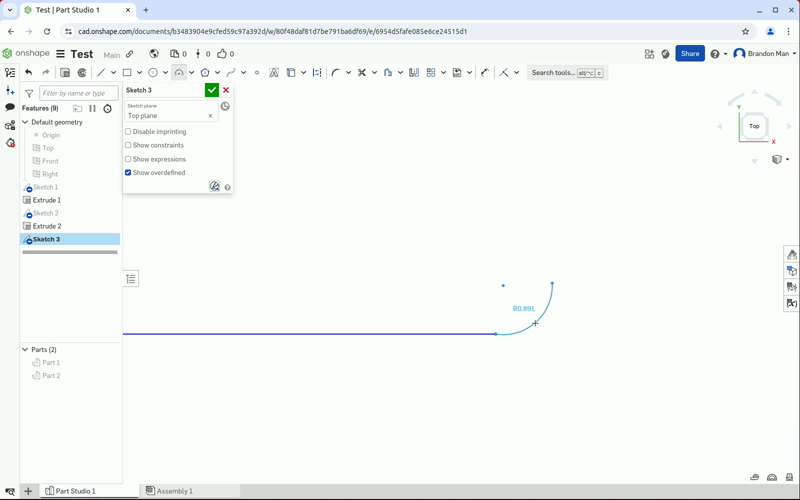
click(535, 322)
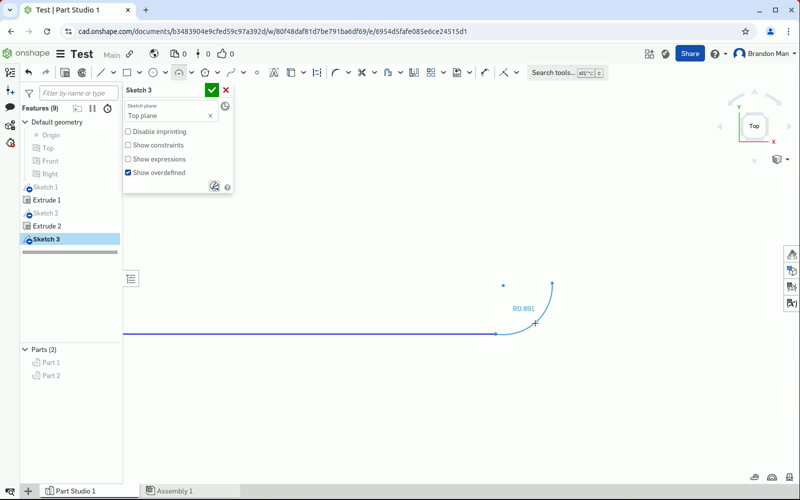
scroll(-6)
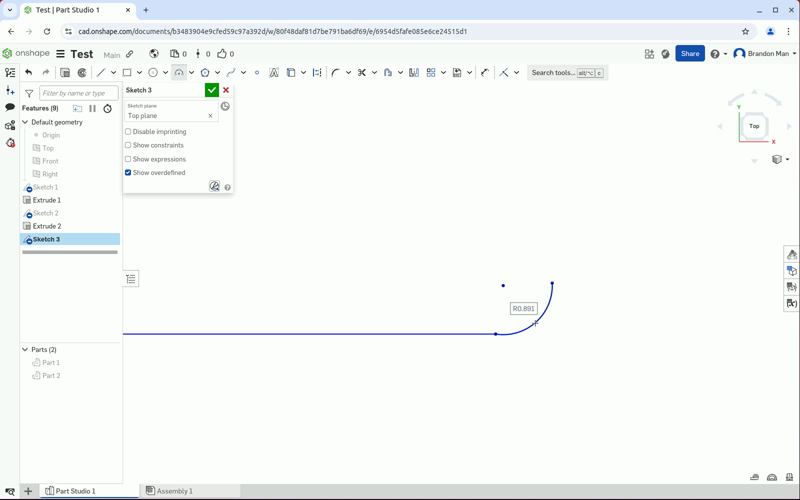
scroll(-6)
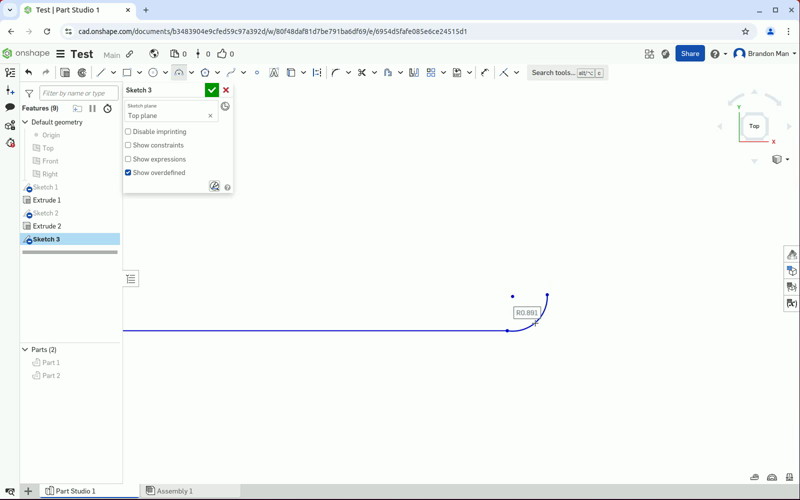
scroll(-6)
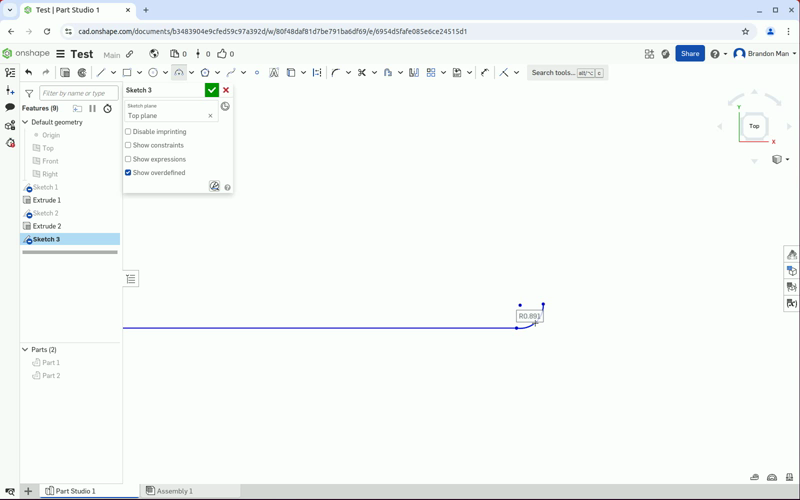
scroll(-6)
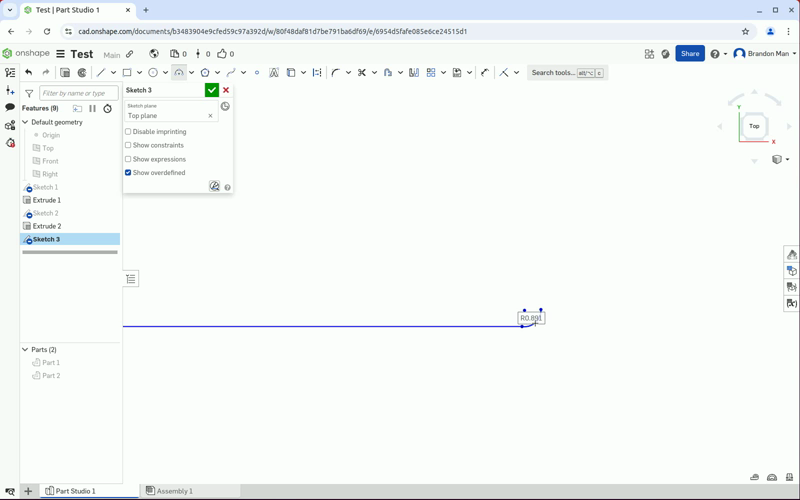
scroll(-6)
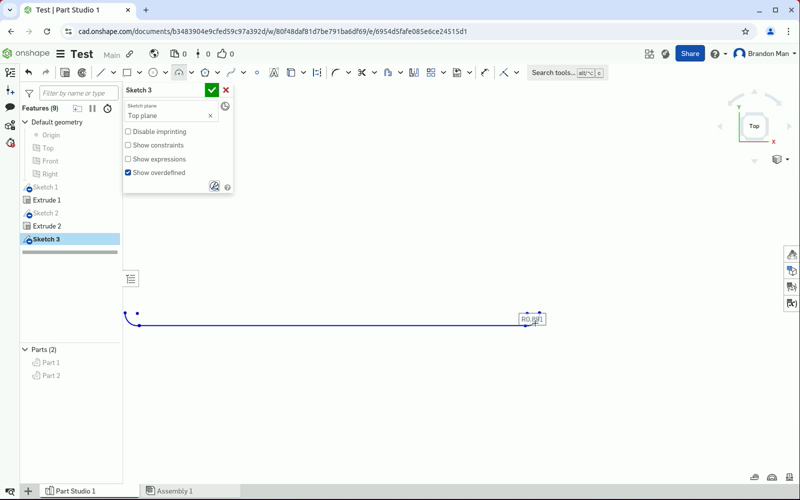
scroll(-6)
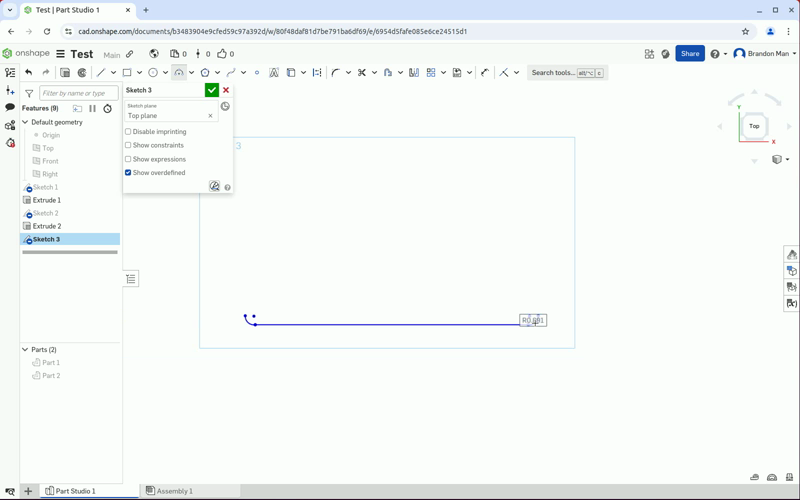
scroll(-6)
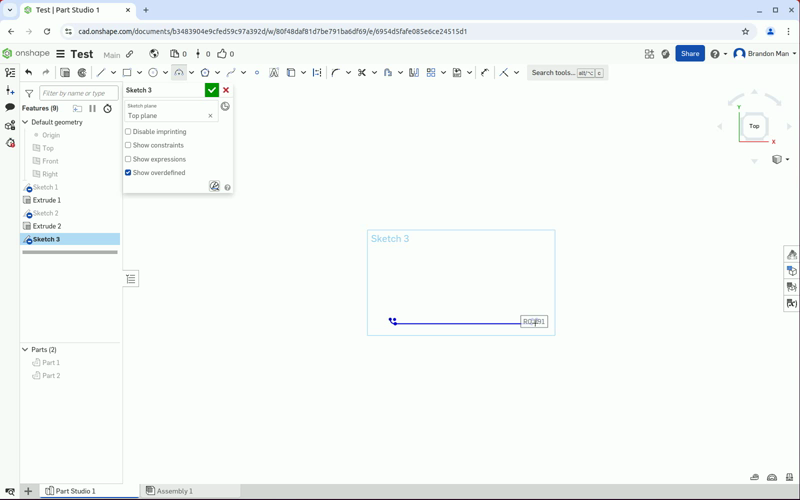
key_up(shift)
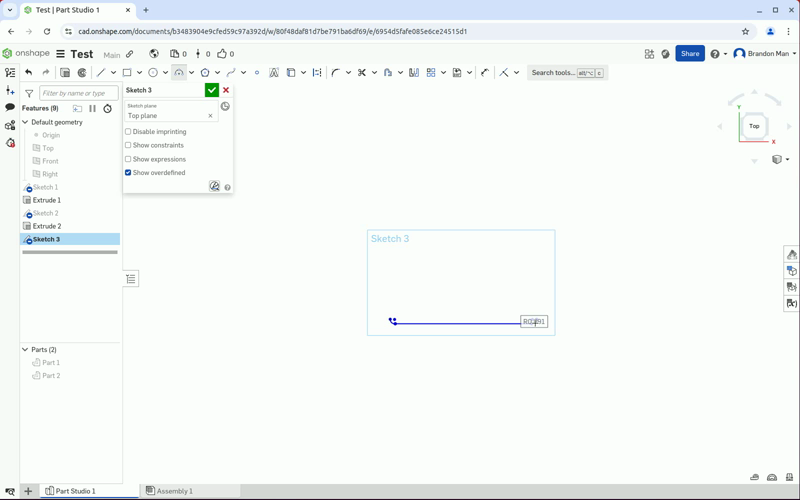
key(esc)
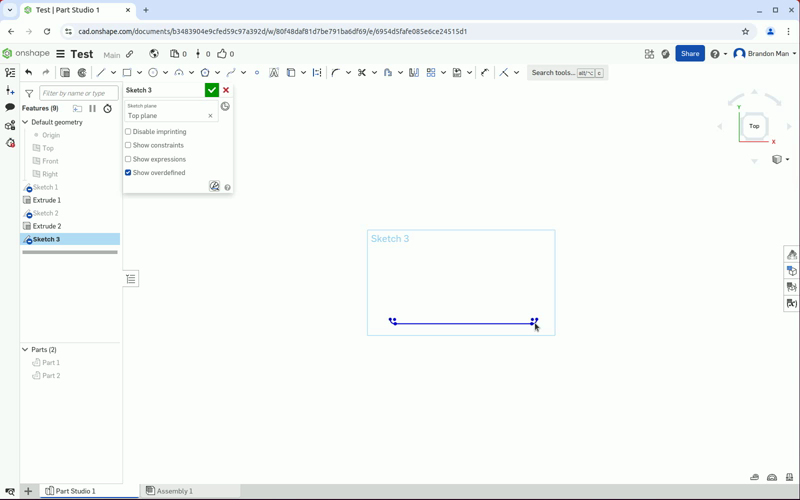
key(l)
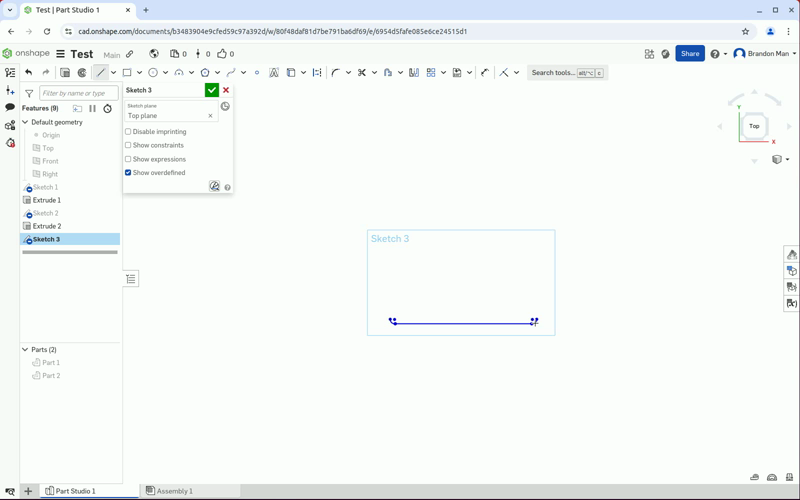
mouse_move(536, 319)
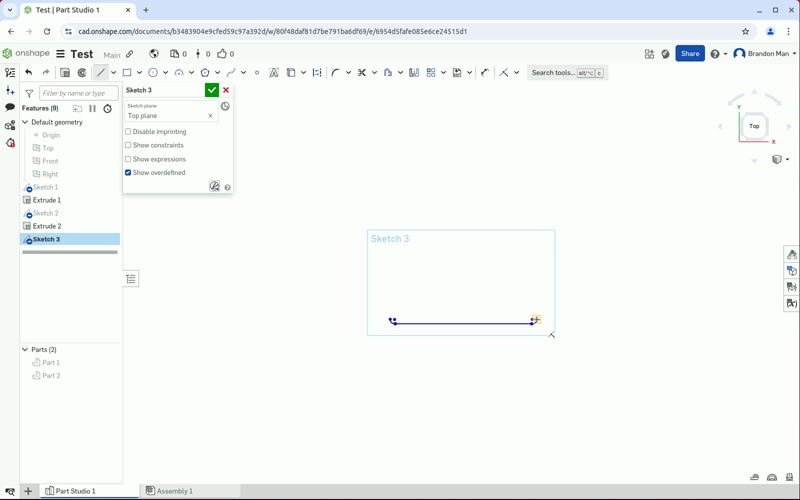
scroll(6)
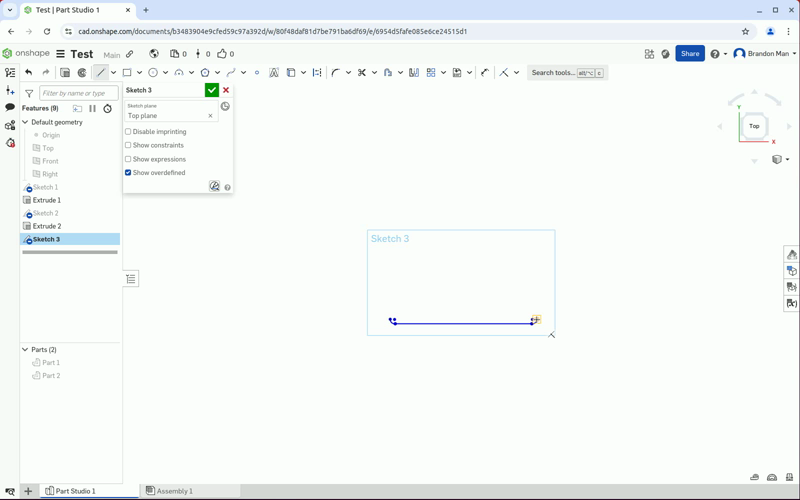
scroll(6)
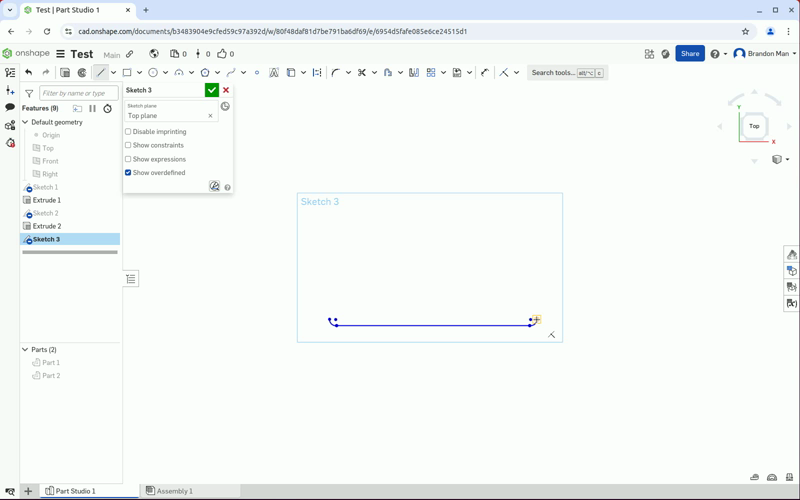
scroll(6)
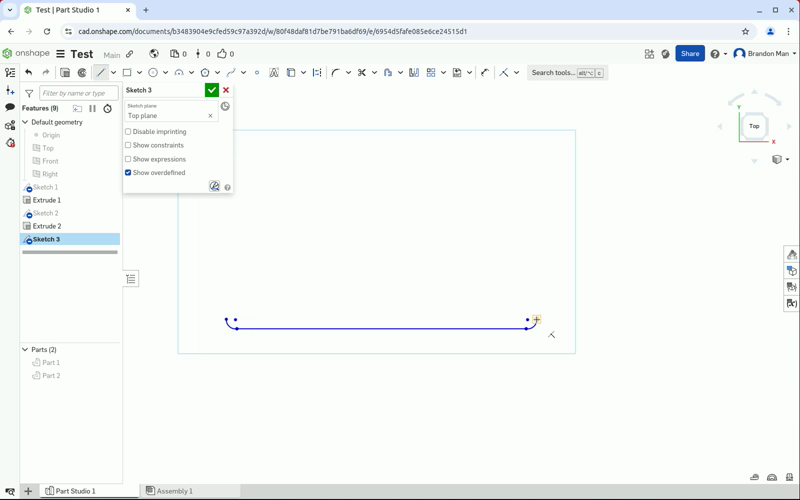
scroll(6)
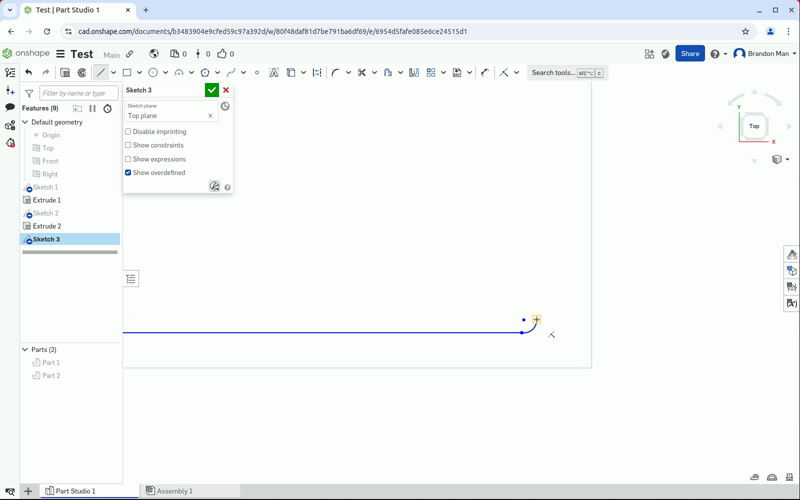
scroll(6)
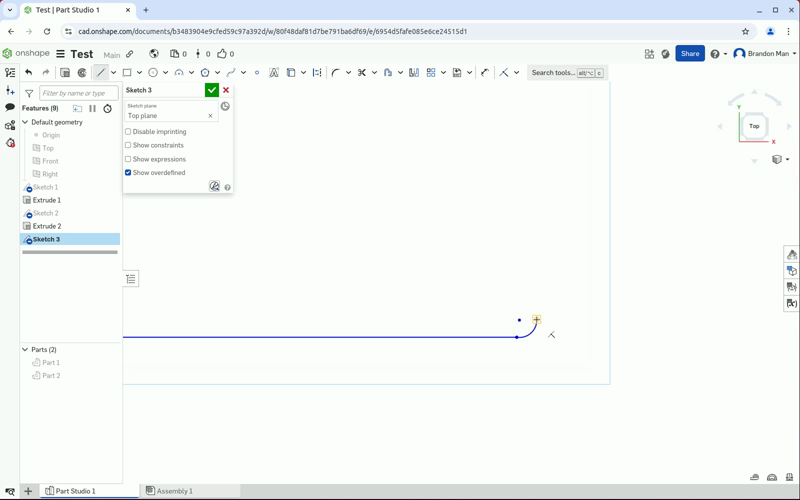
scroll(6)
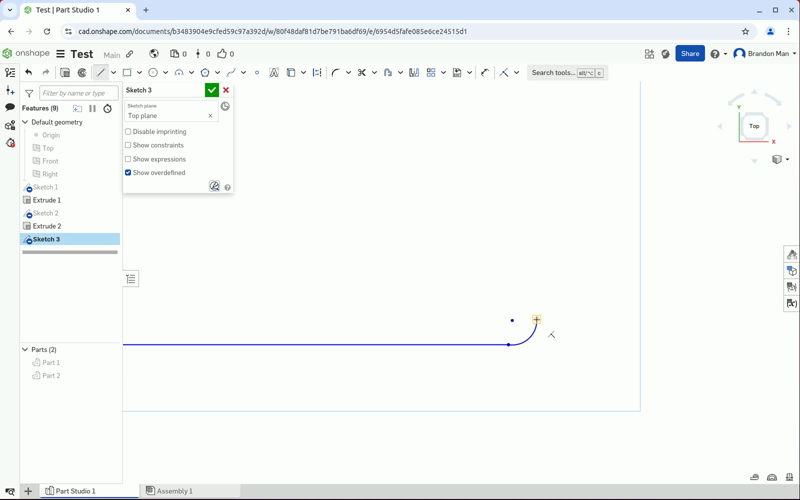
scroll(6)
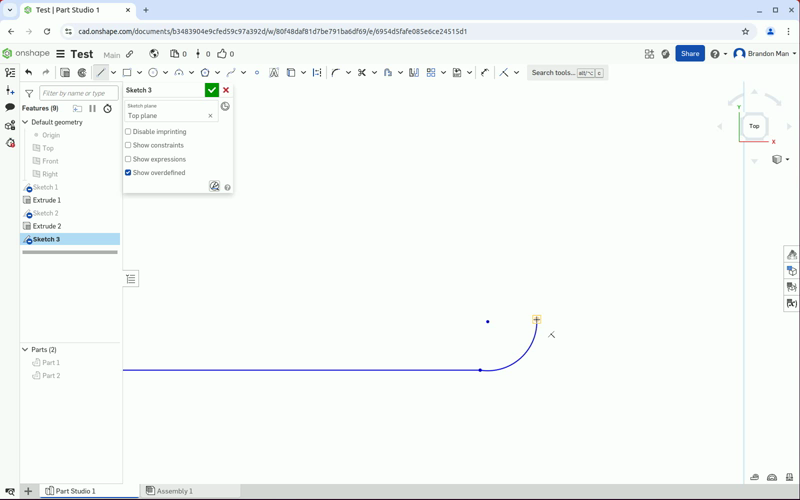
click(536, 319)
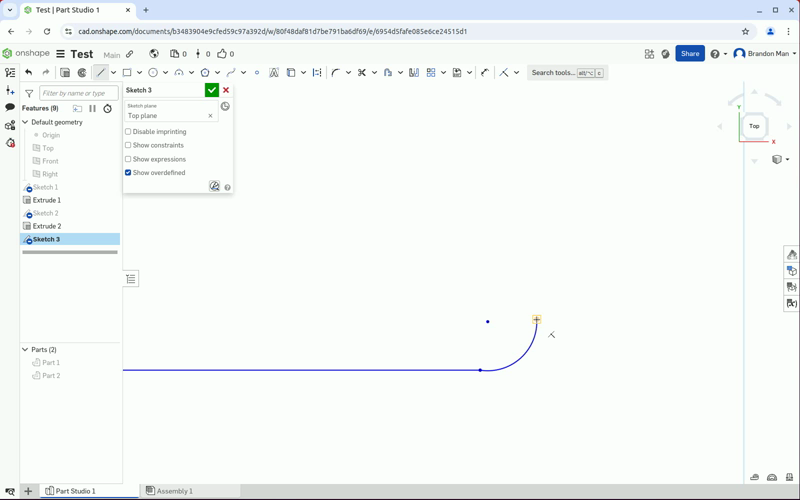
scroll(-6)
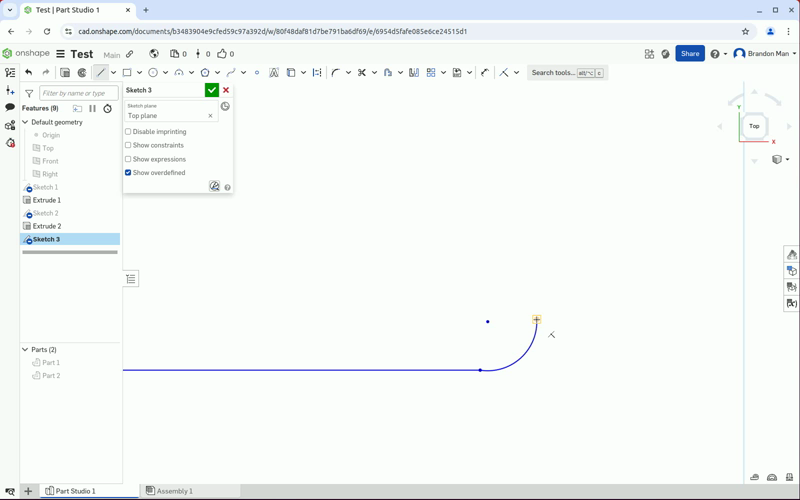
scroll(-6)
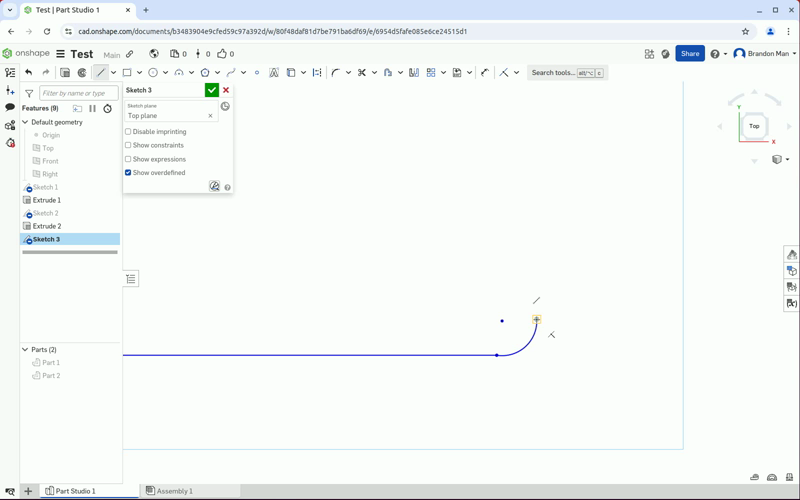
scroll(-6)
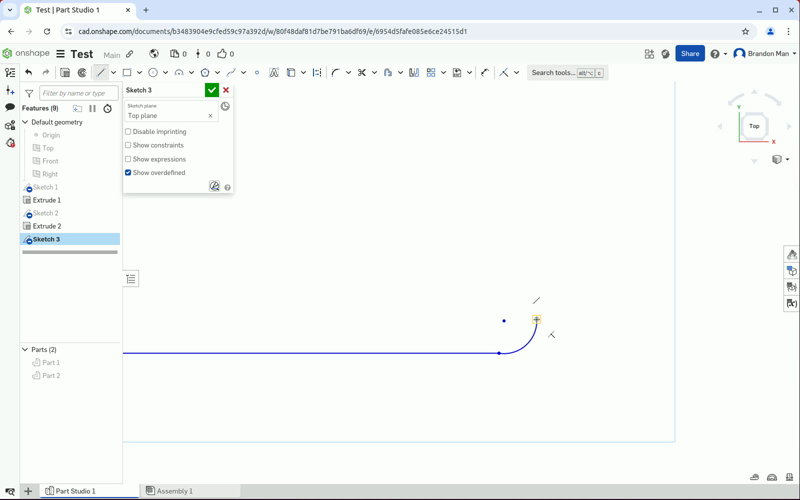
scroll(-6)
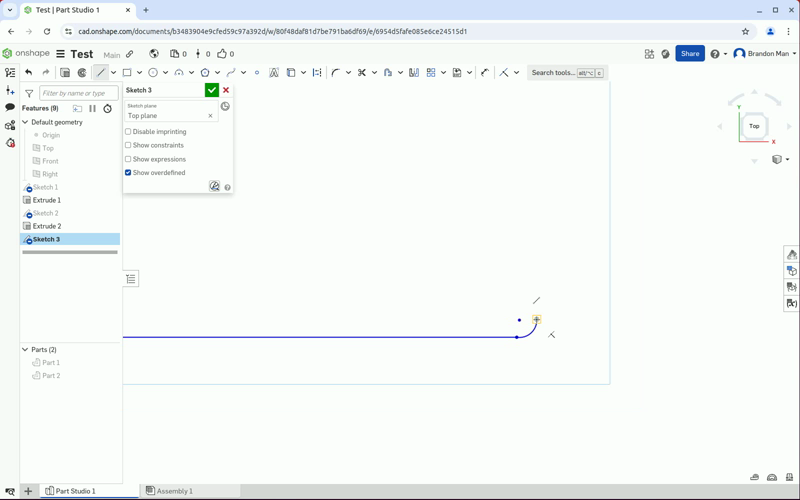
scroll(-6)
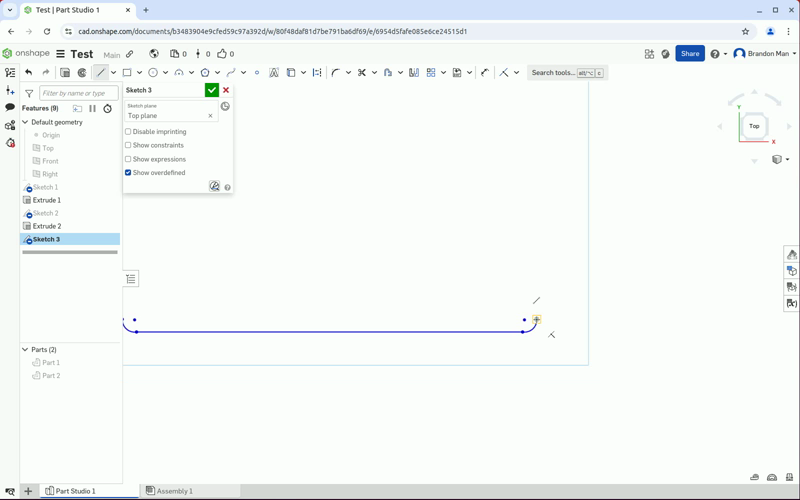
scroll(-6)
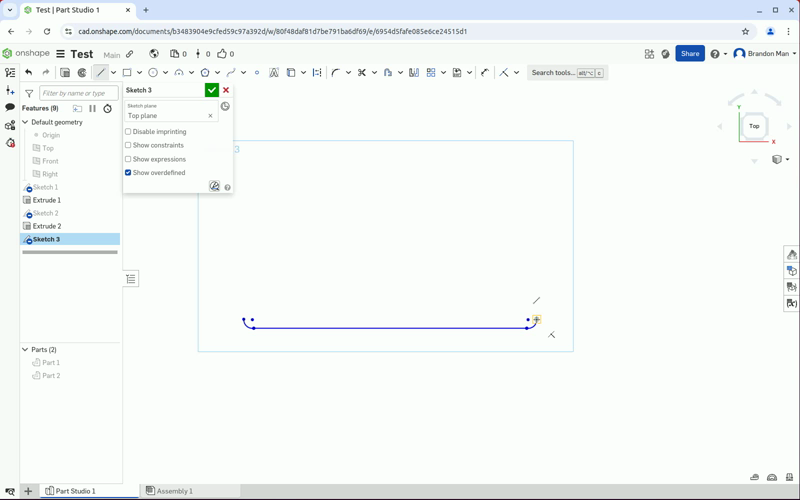
scroll(-6)
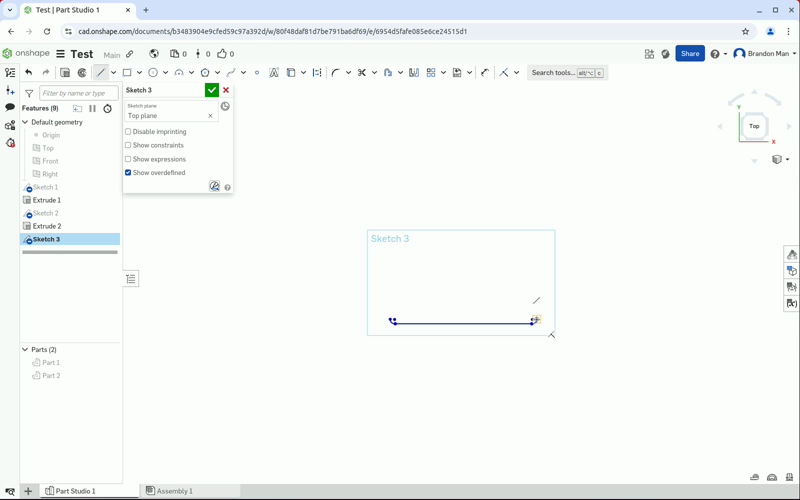
key_down(shift)
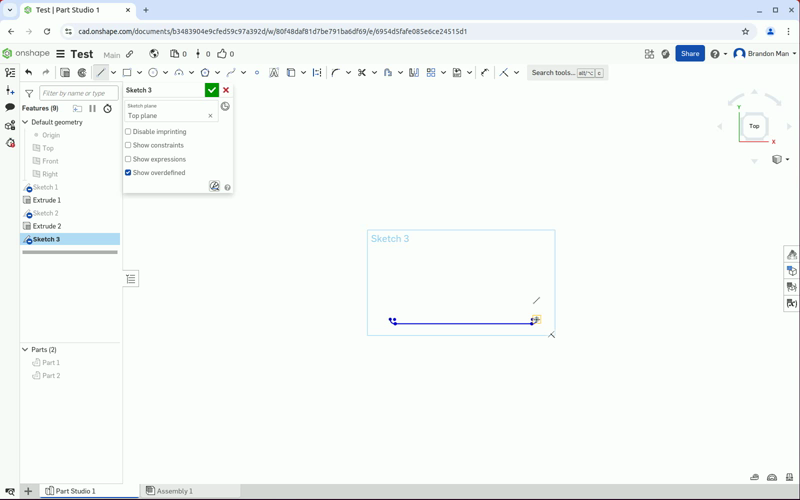
mouse_move(536, 225)
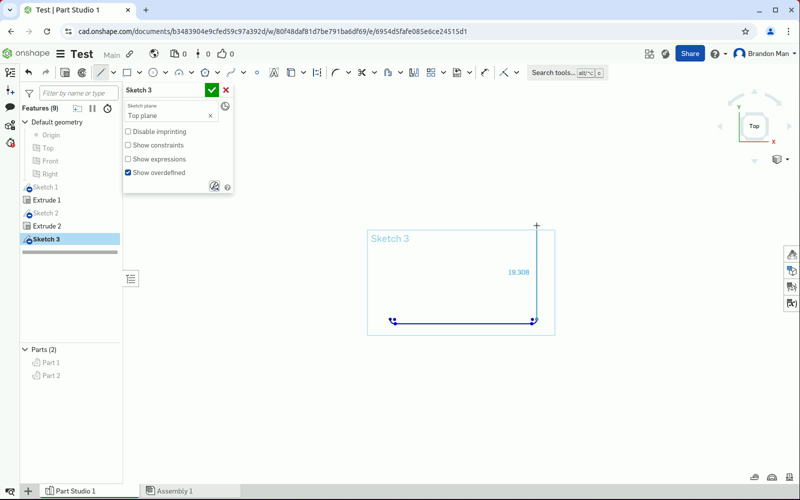
click(536, 225)
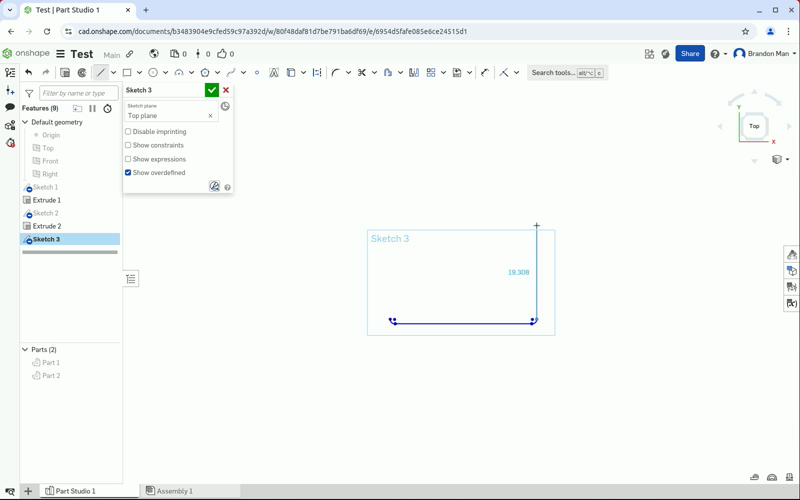
key_up(shift)
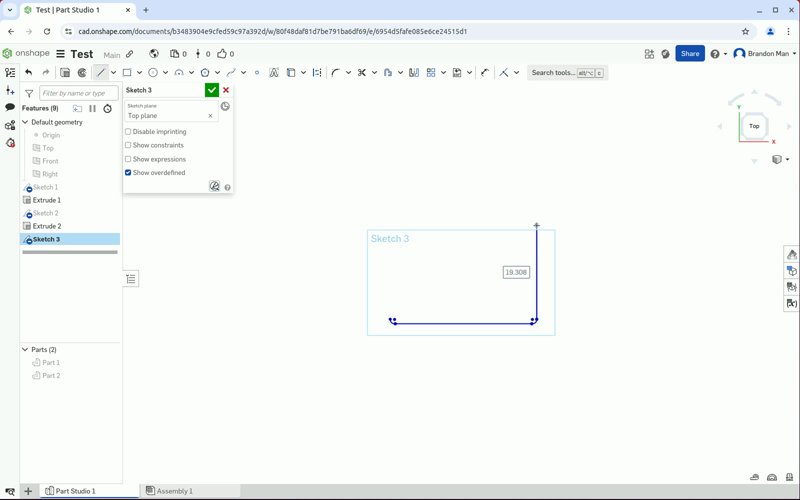
key(esc)
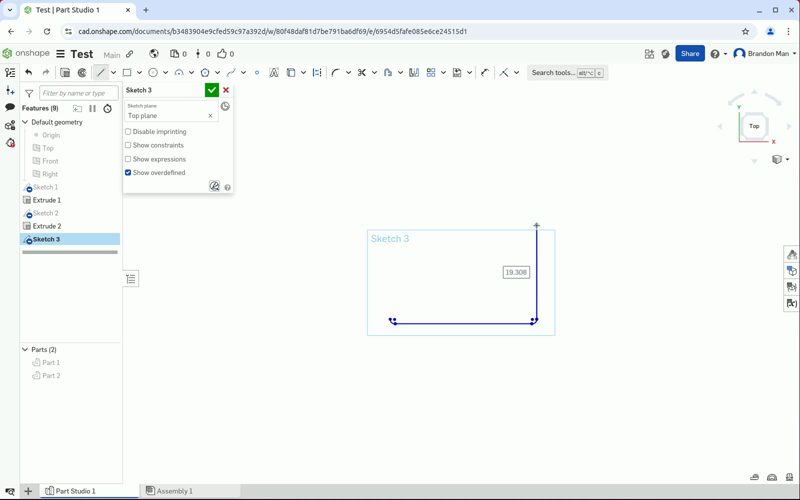
key(a)
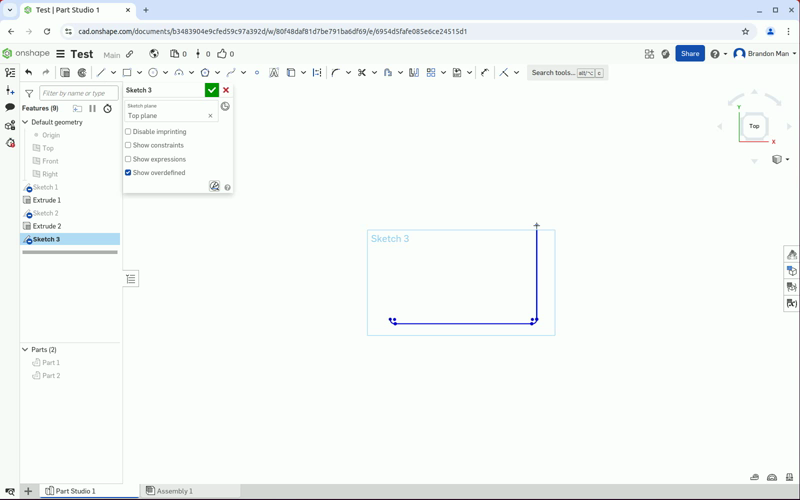
mouse_move(536, 225)
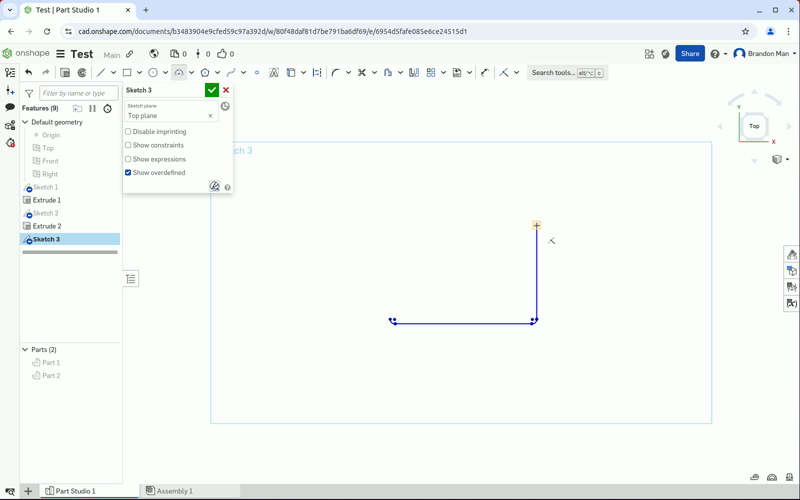
click(536, 225)
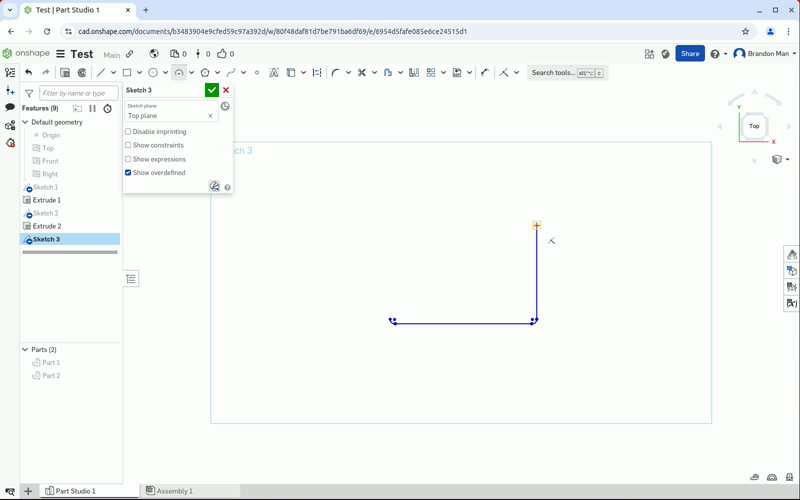
key_down(shift)
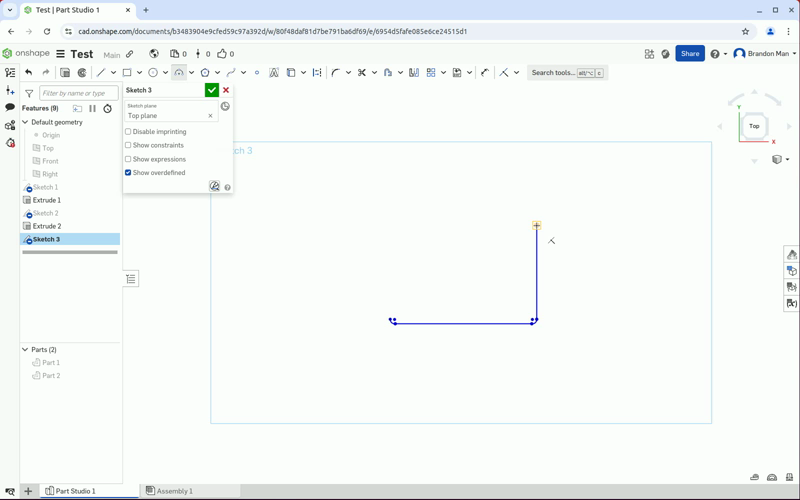
mouse_move(531, 220)
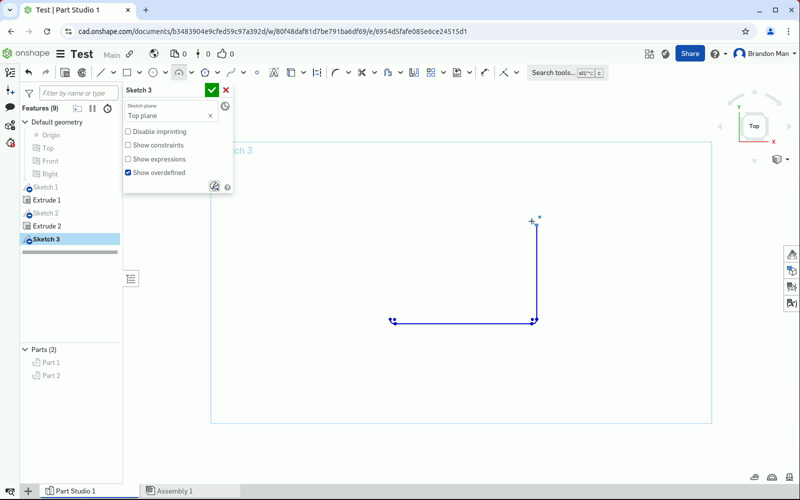
scroll(6)
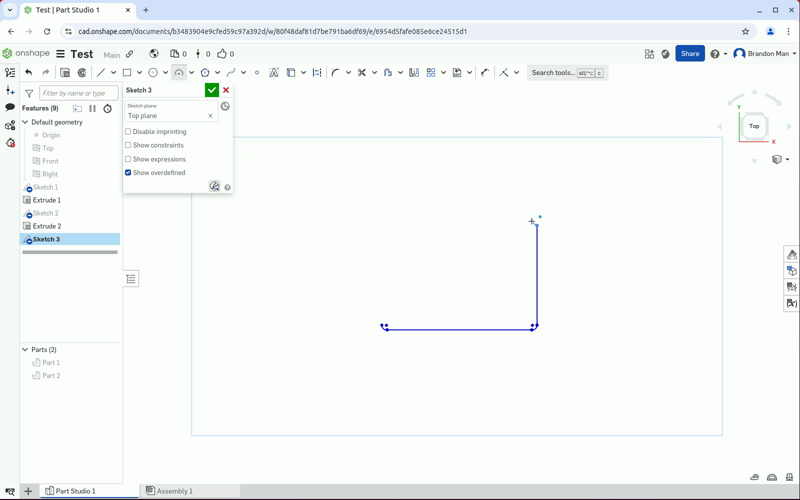
scroll(6)
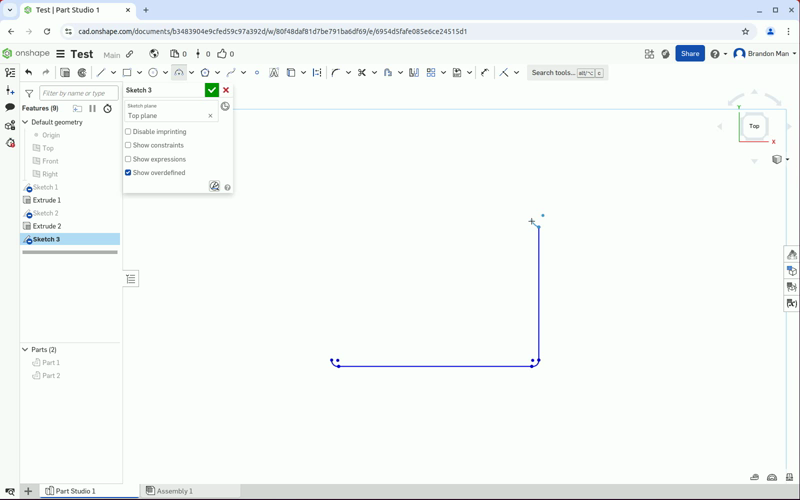
scroll(6)
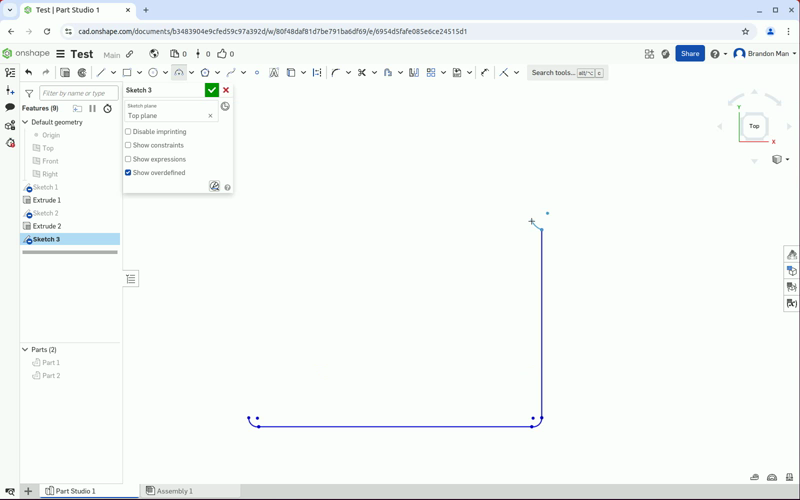
scroll(6)
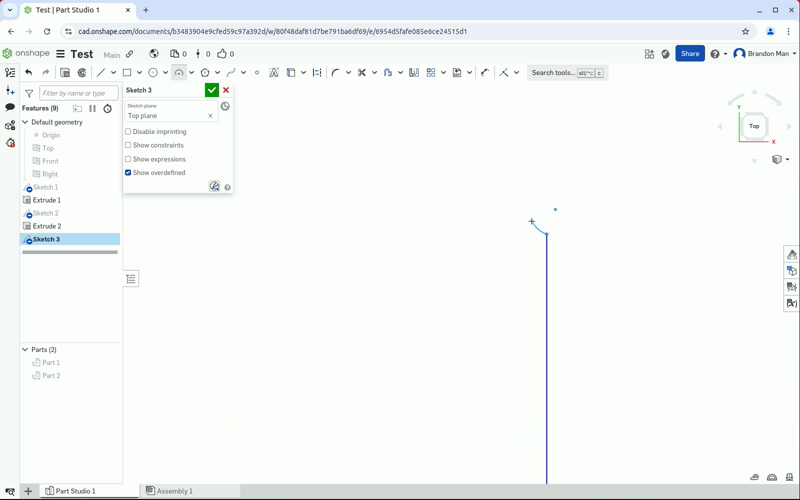
scroll(6)
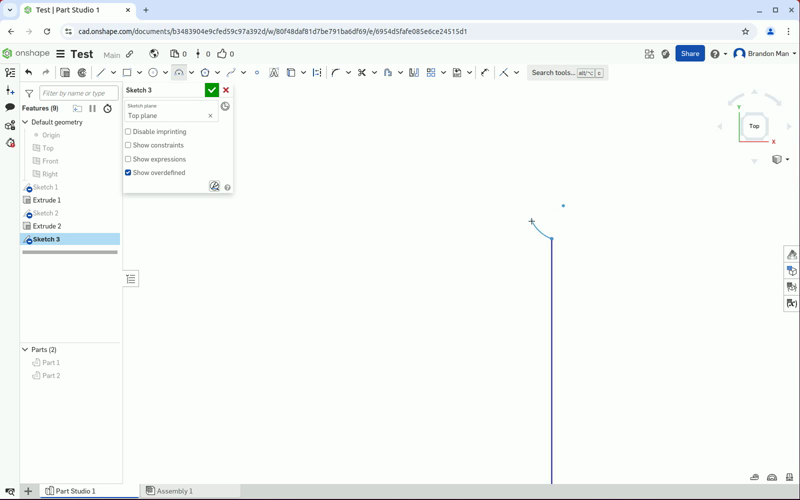
scroll(6)
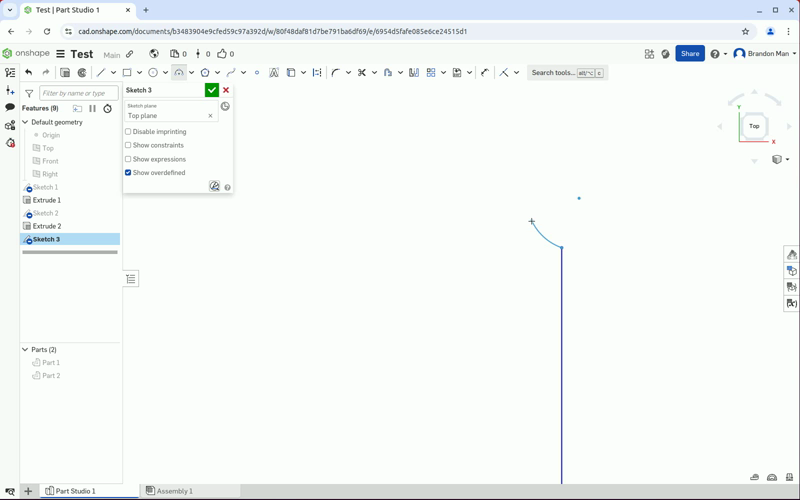
scroll(6)
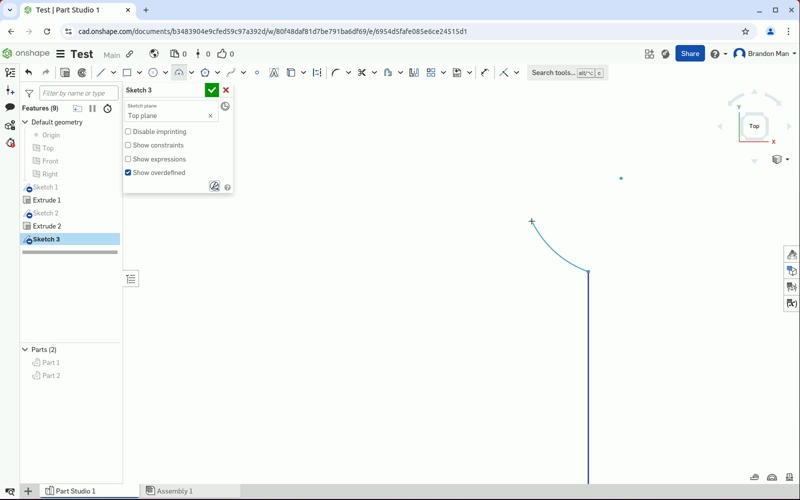
click(531, 220)
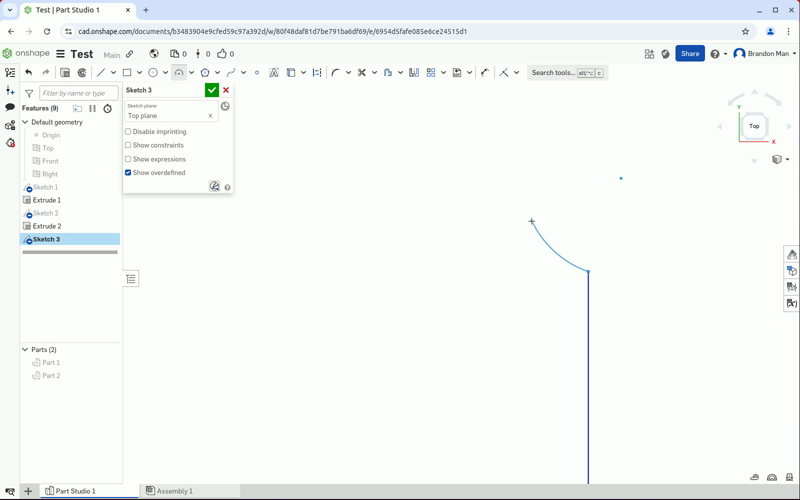
scroll(-6)
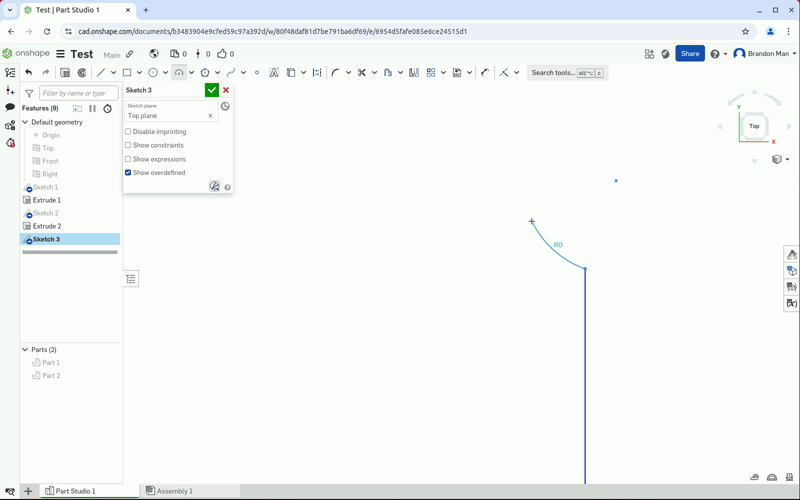
scroll(-6)
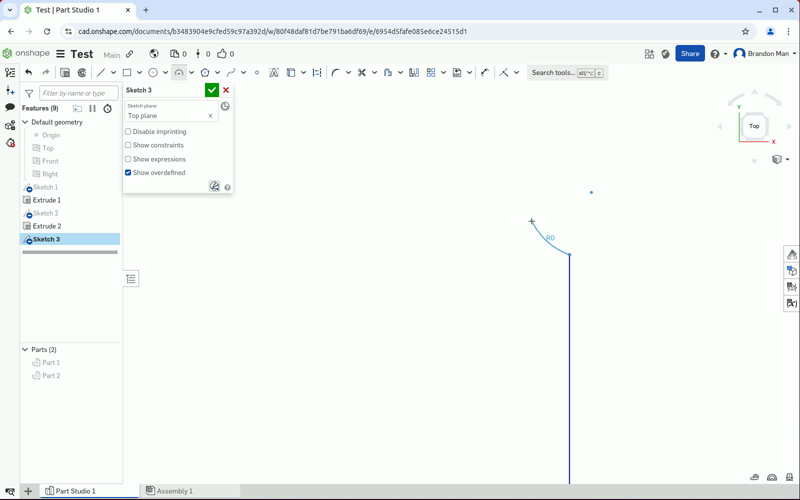
scroll(-6)
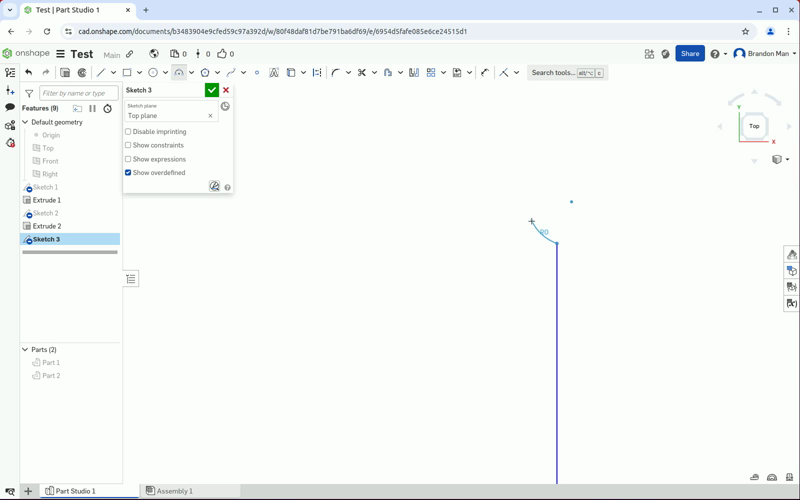
scroll(-6)
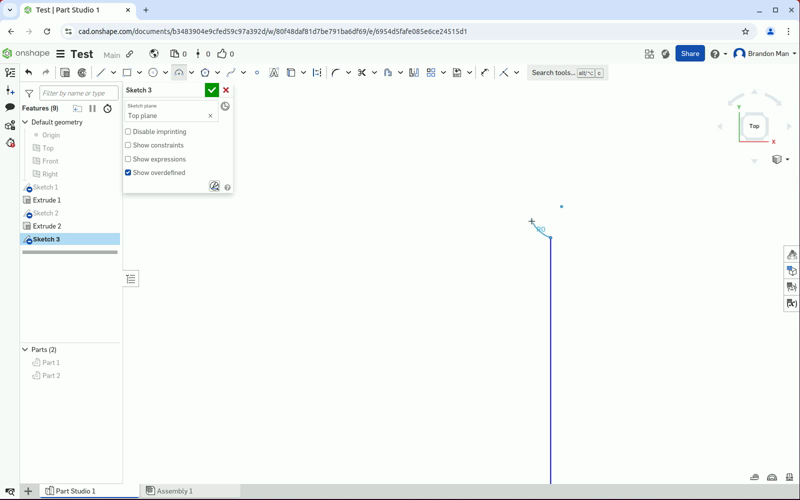
scroll(-6)
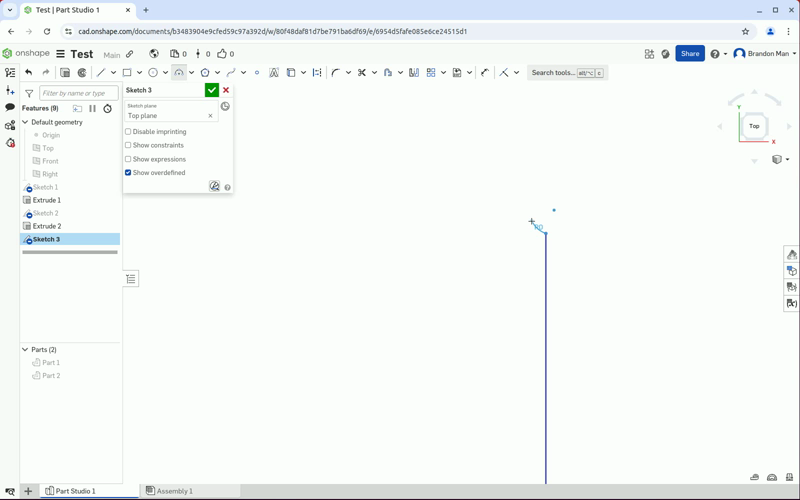
scroll(-6)
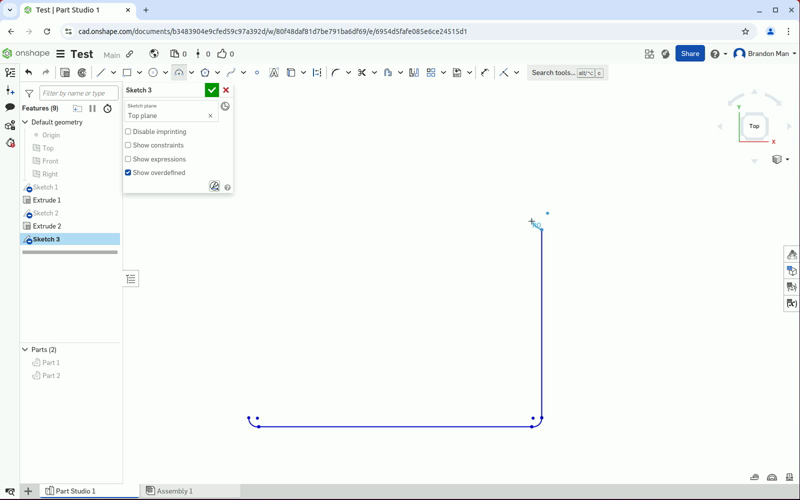
scroll(-6)
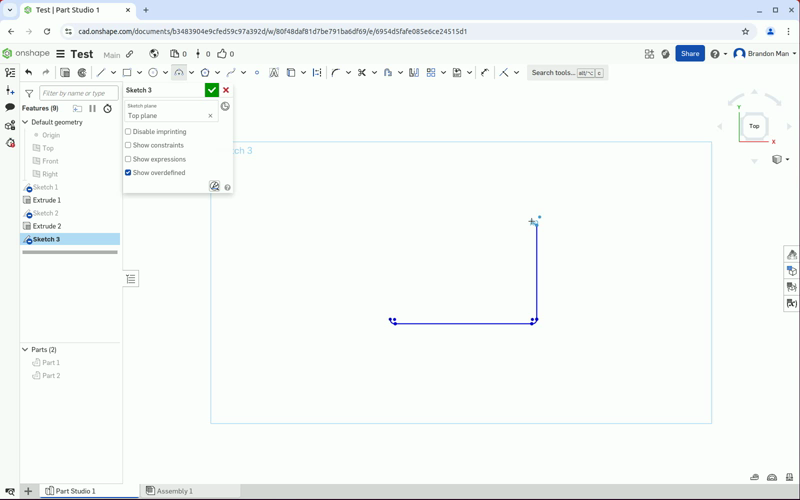
mouse_move(535, 222)
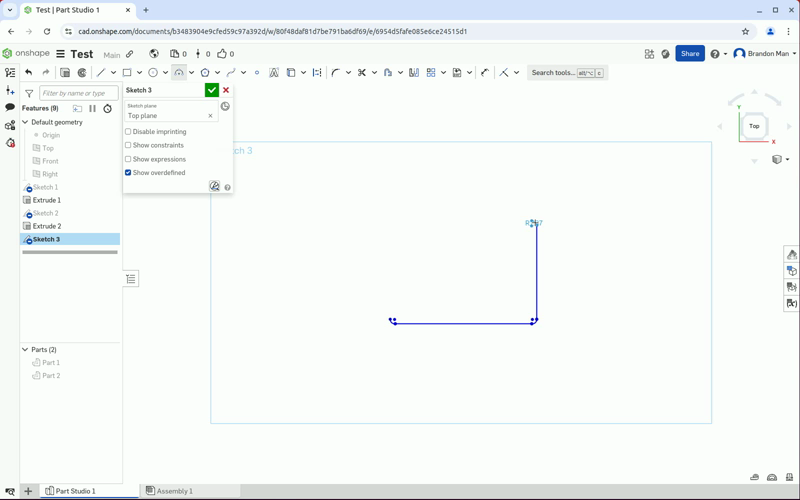
scroll(6)
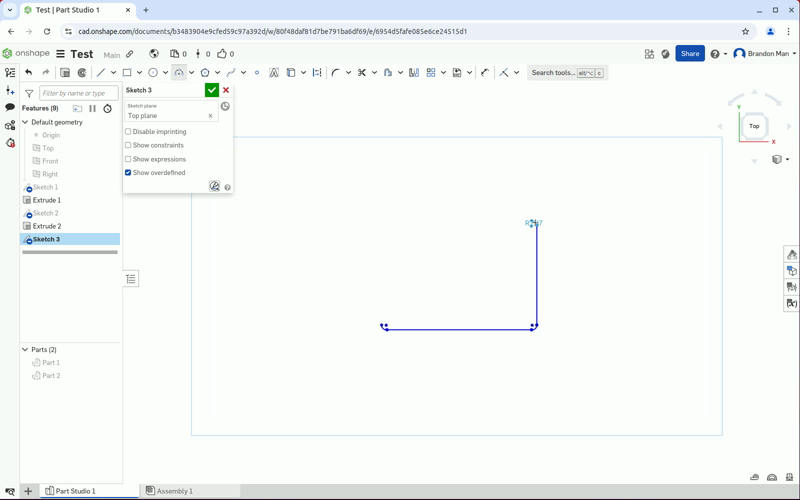
scroll(6)
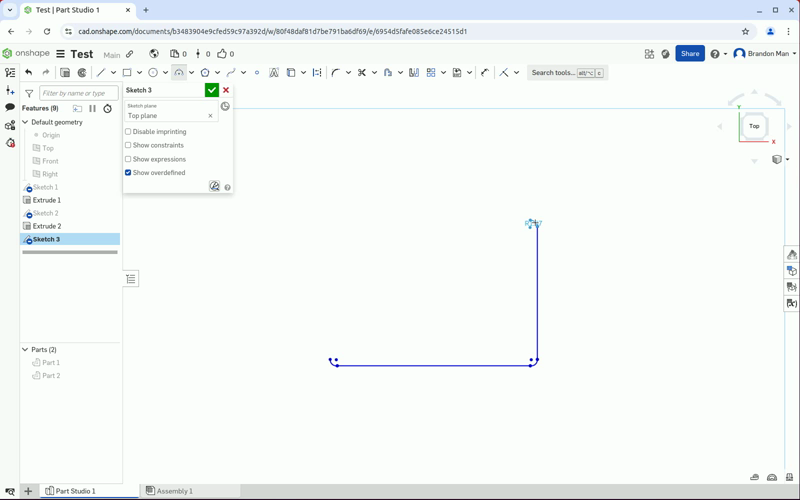
scroll(6)
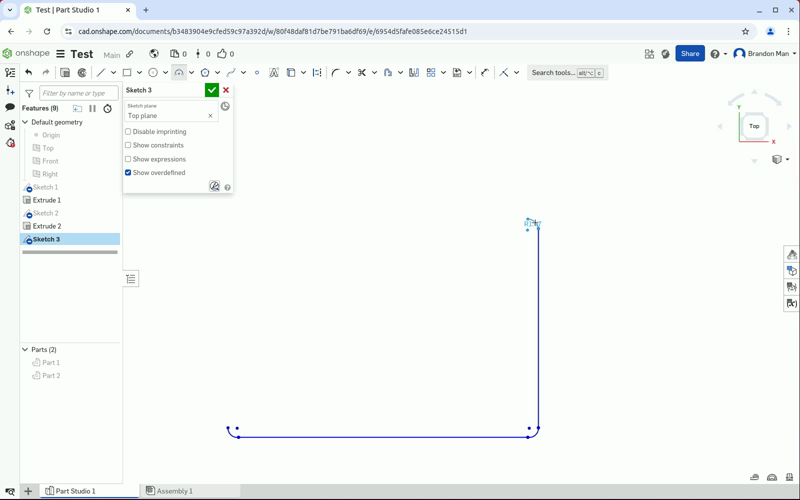
scroll(6)
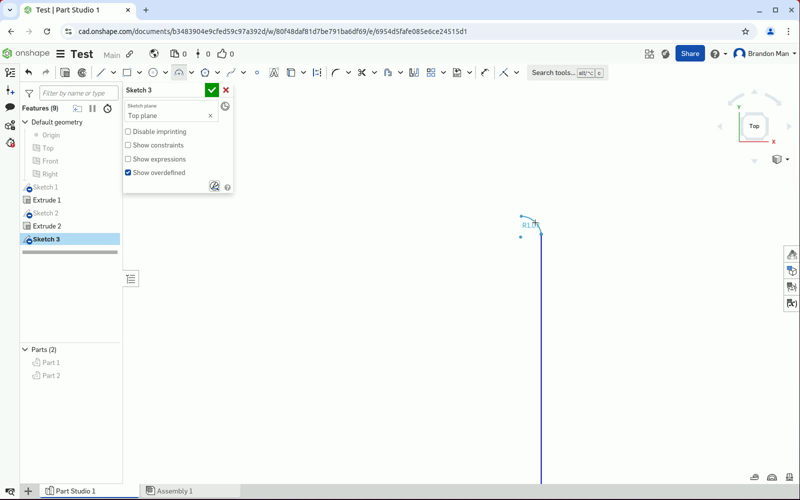
scroll(6)
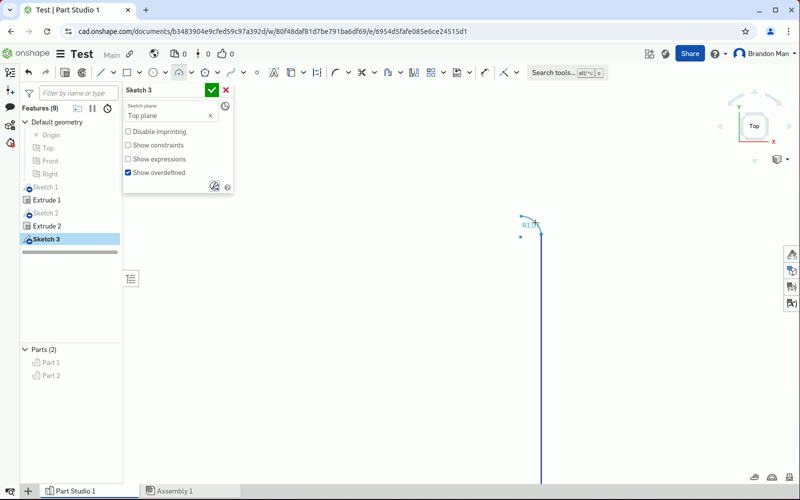
scroll(6)
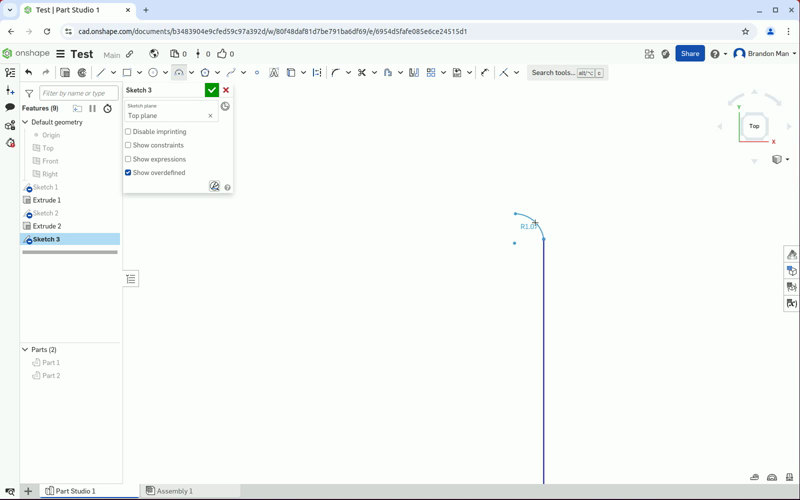
scroll(6)
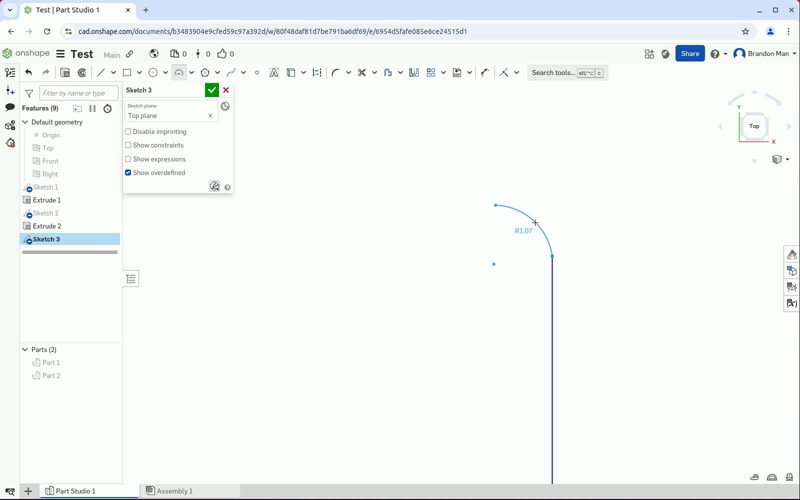
click(535, 222)
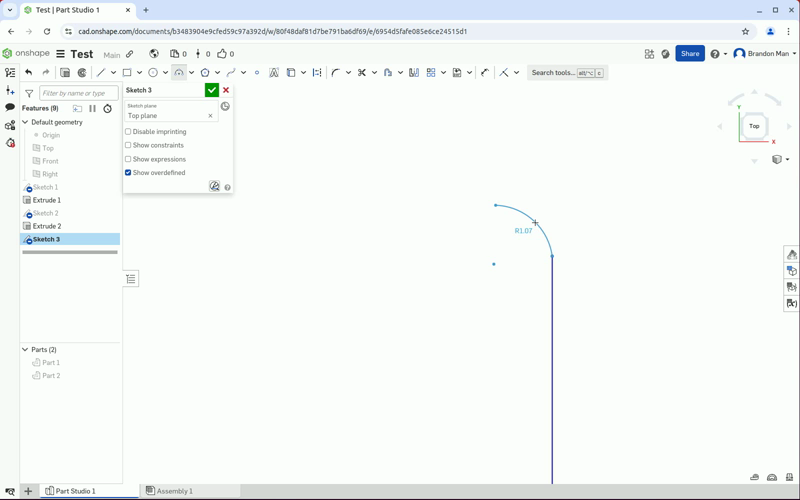
scroll(-6)
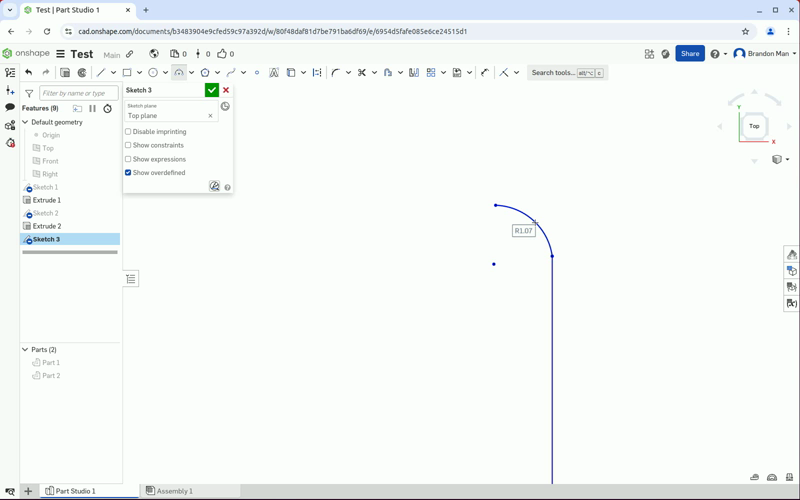
scroll(-6)
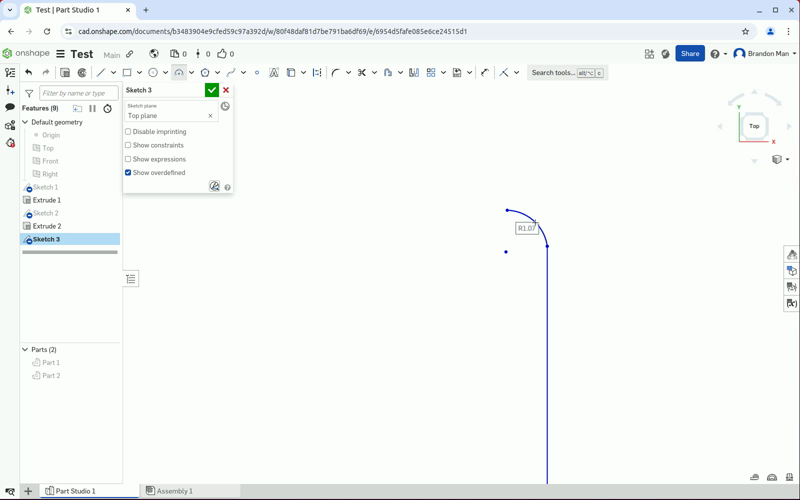
scroll(-6)
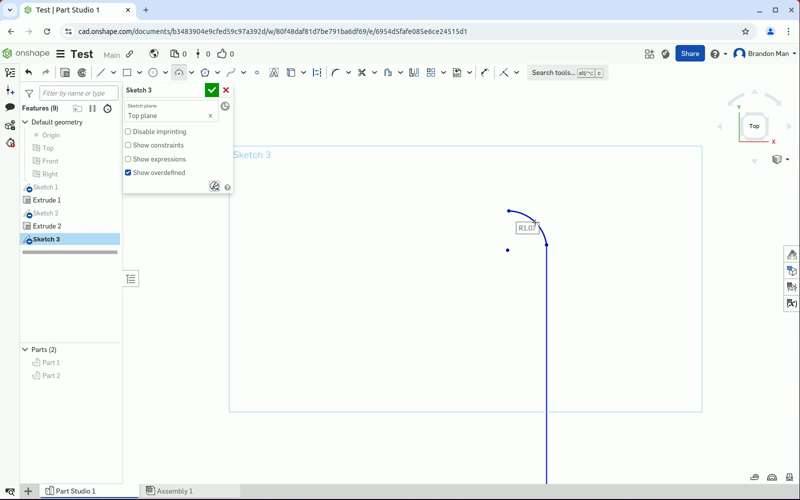
scroll(-6)
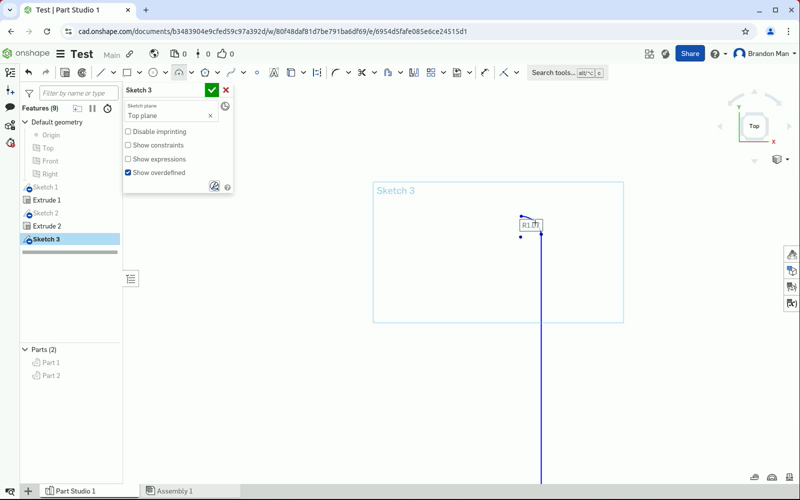
scroll(-6)
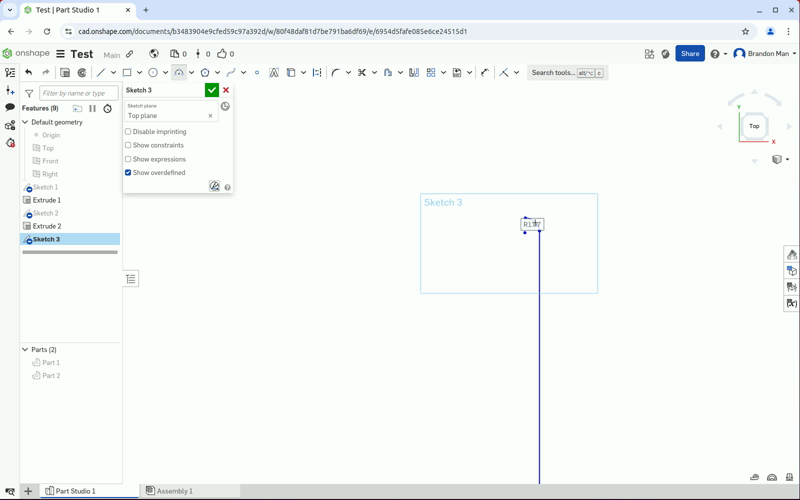
scroll(-6)
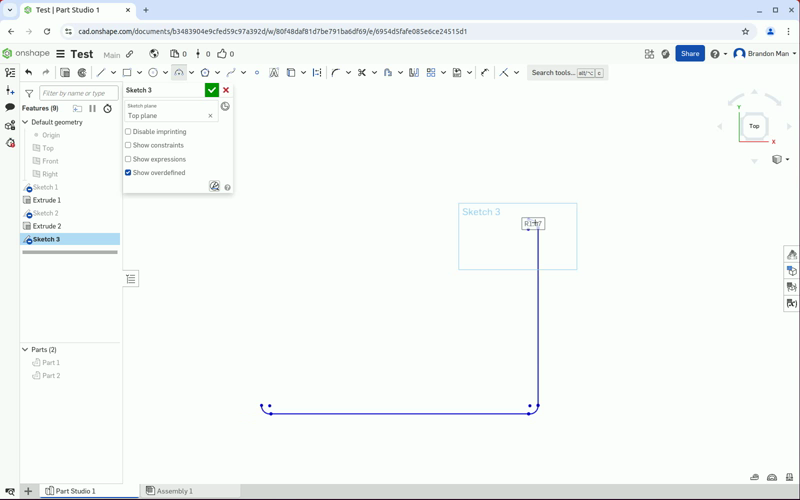
scroll(-6)
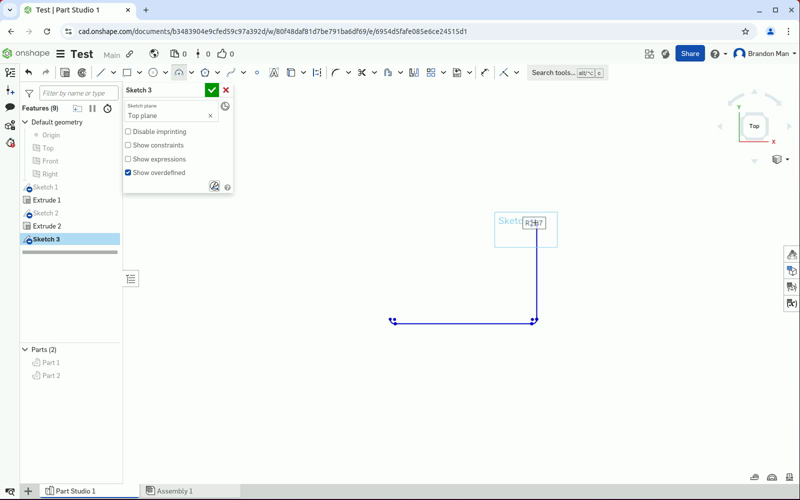
key_up(shift)
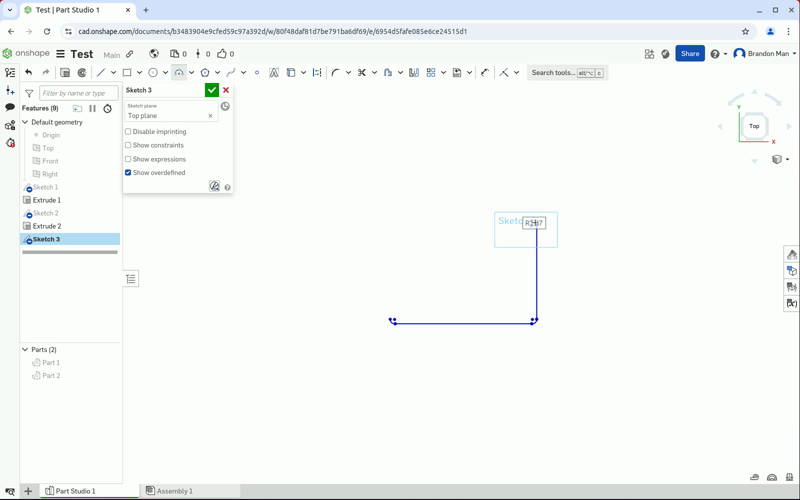
key(esc)
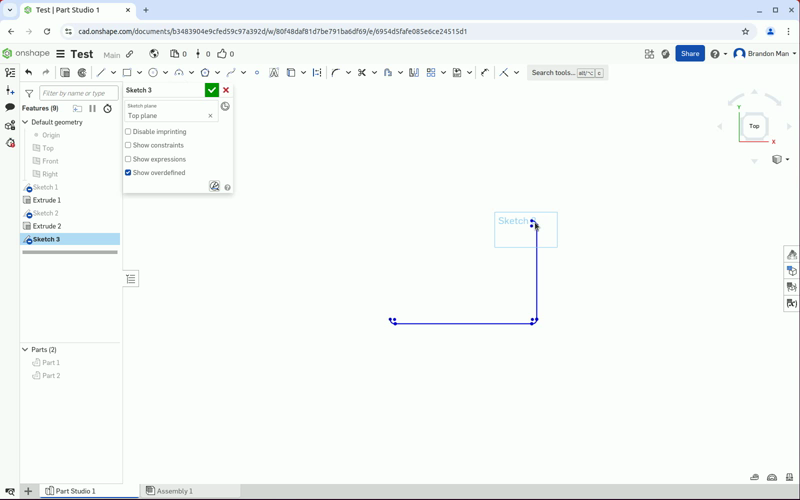
key(l)
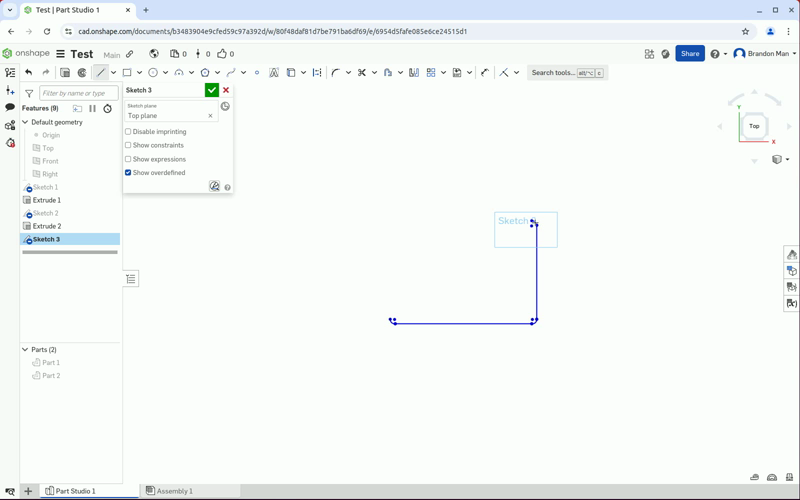
mouse_move(531, 220)
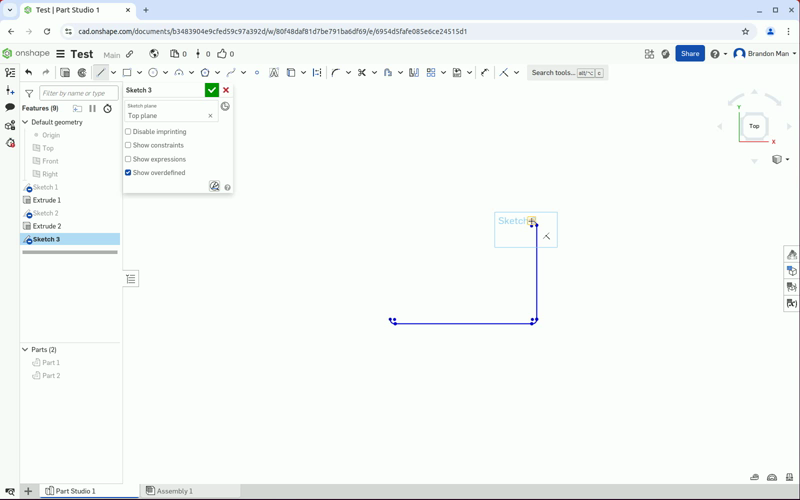
scroll(6)
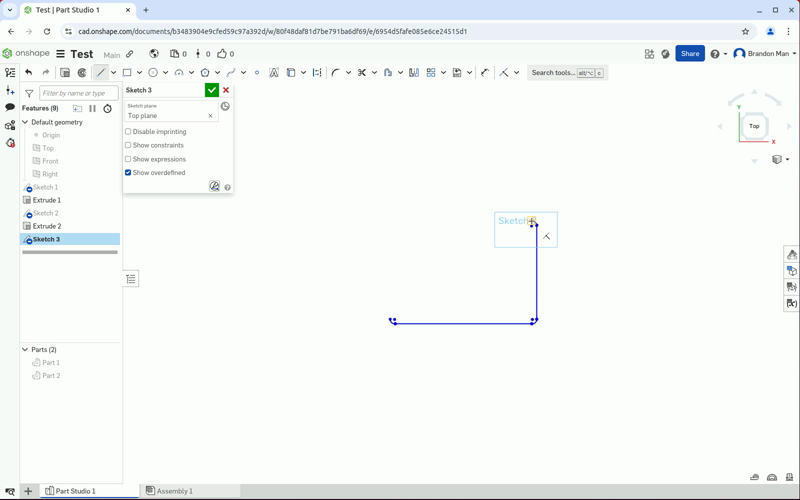
scroll(6)
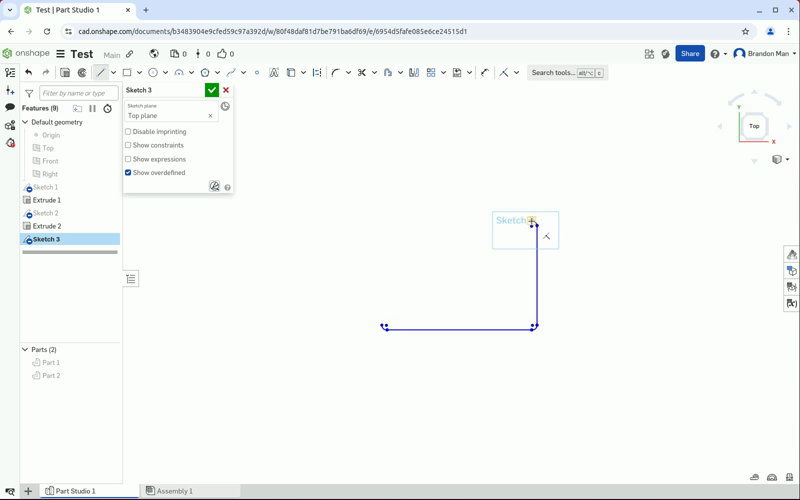
scroll(6)
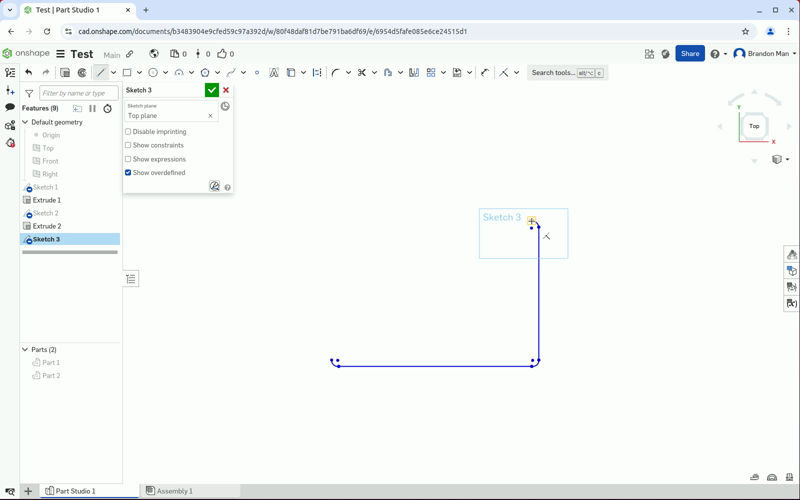
scroll(6)
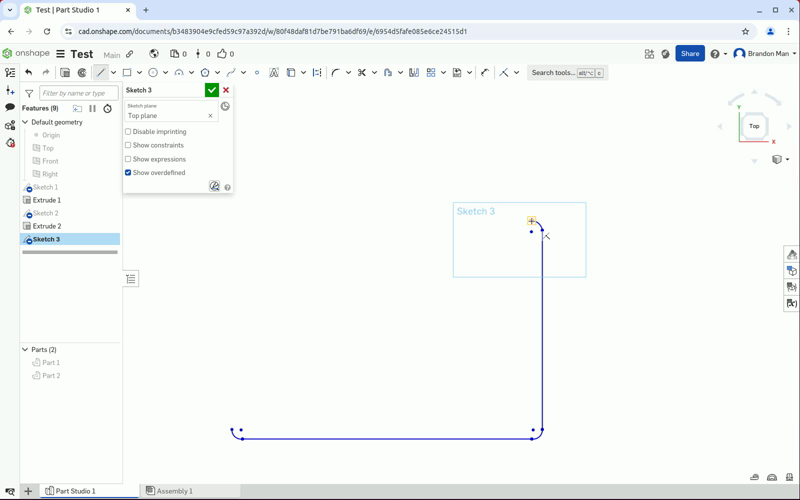
scroll(6)
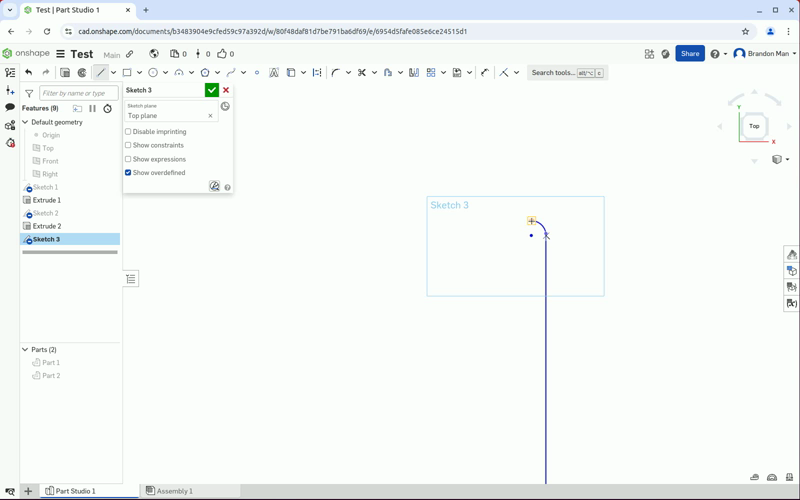
scroll(6)
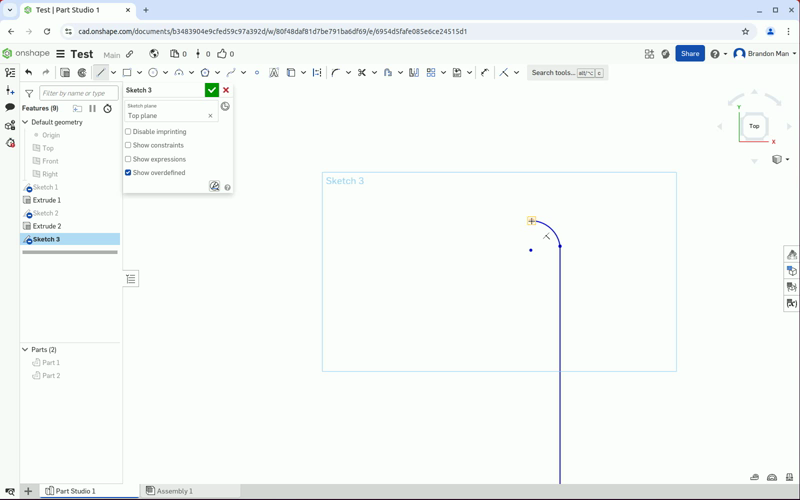
scroll(6)
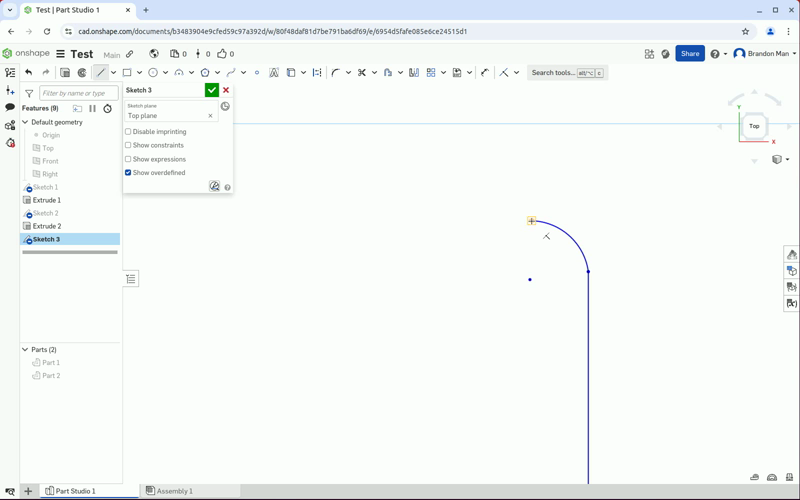
click(531, 220)
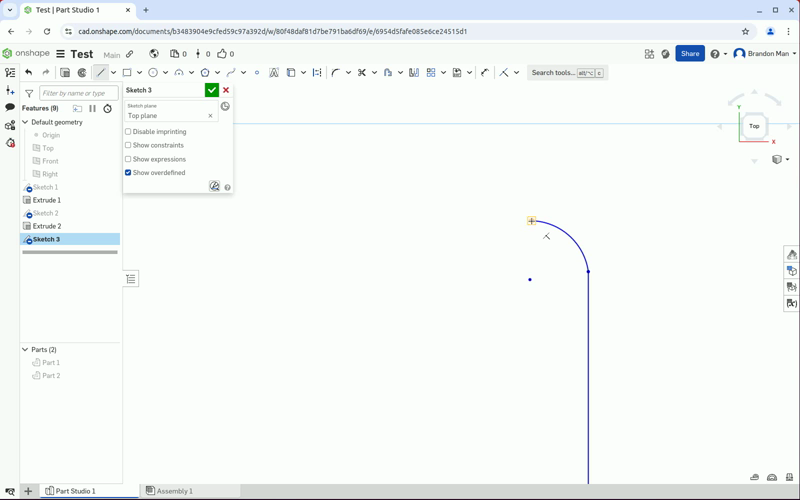
scroll(-6)
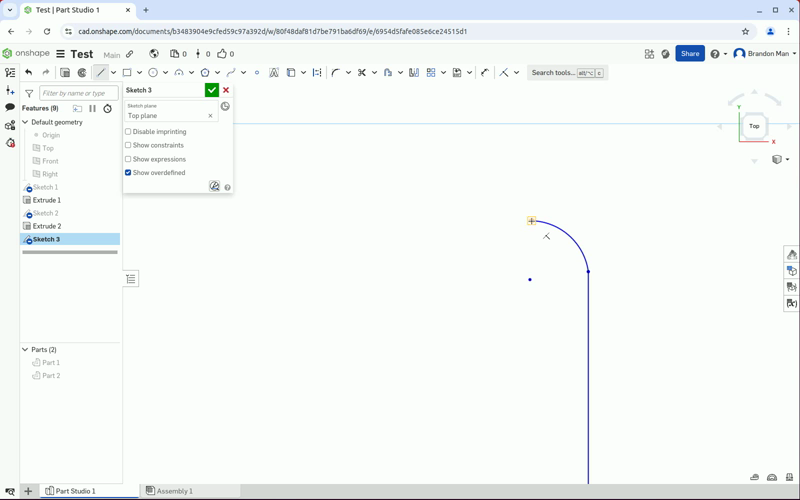
scroll(-6)
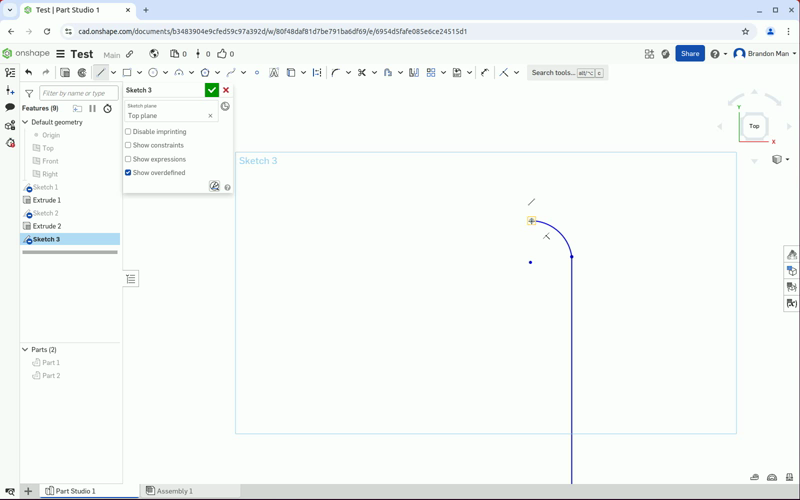
scroll(-6)
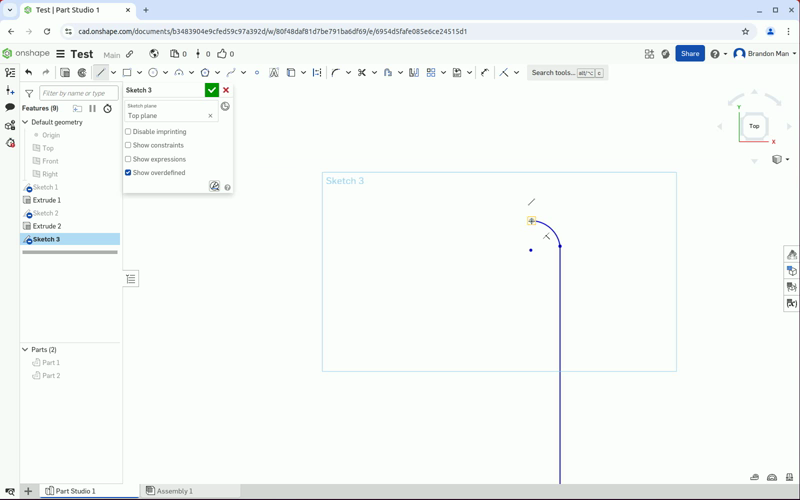
scroll(-6)
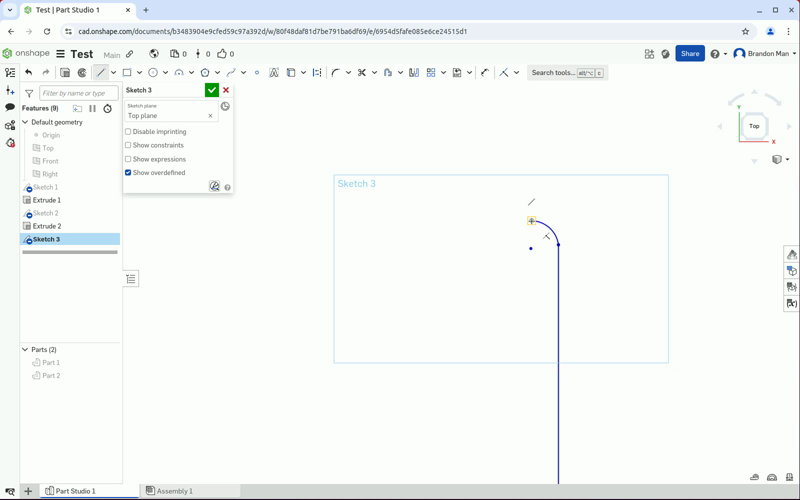
scroll(-6)
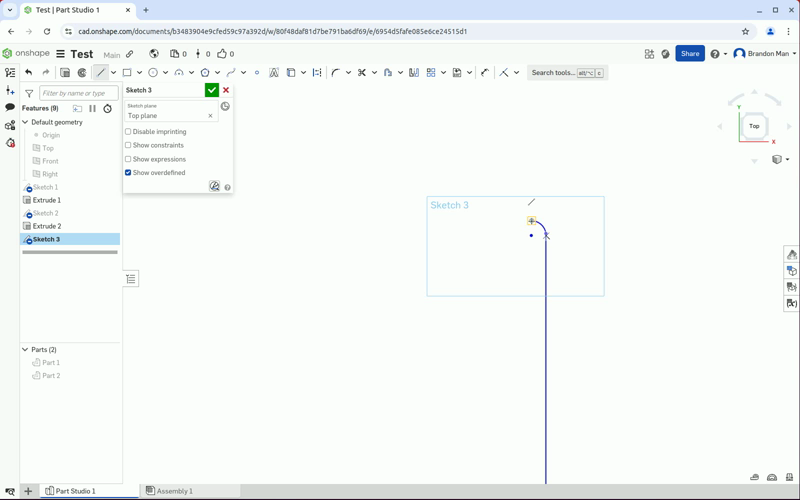
scroll(-6)
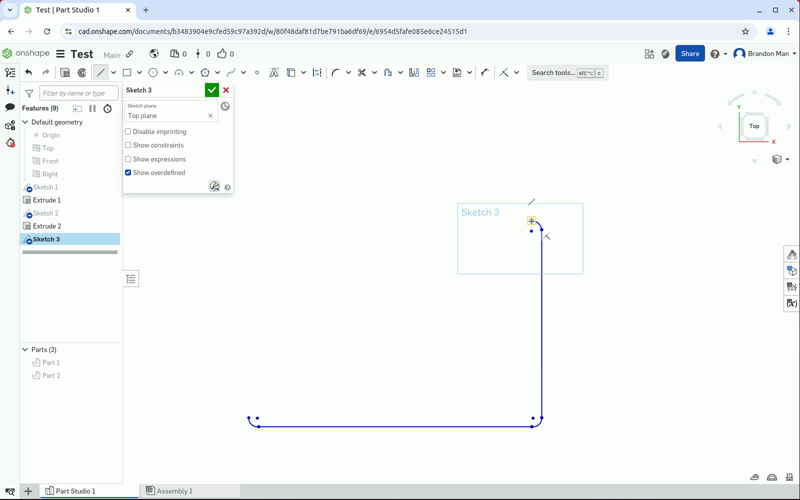
scroll(-6)
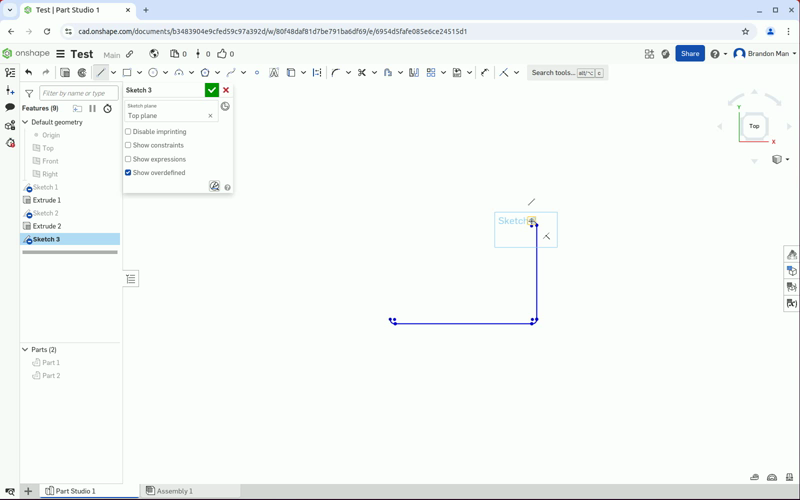
key_down(shift)
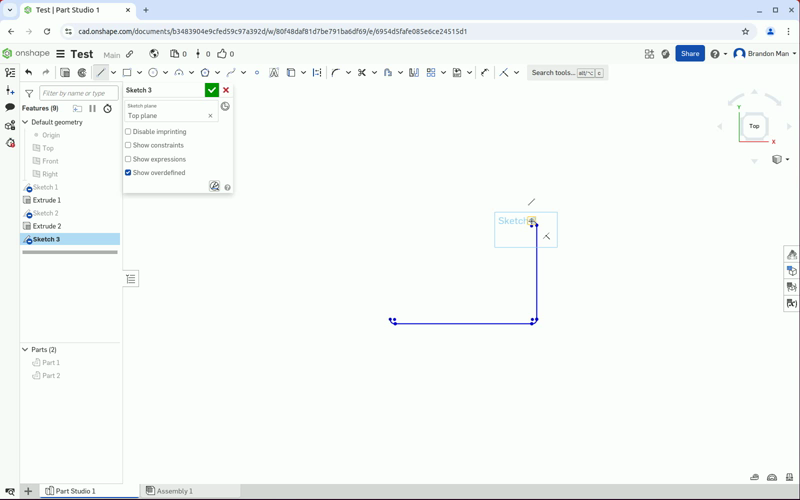
mouse_move(398, 220)
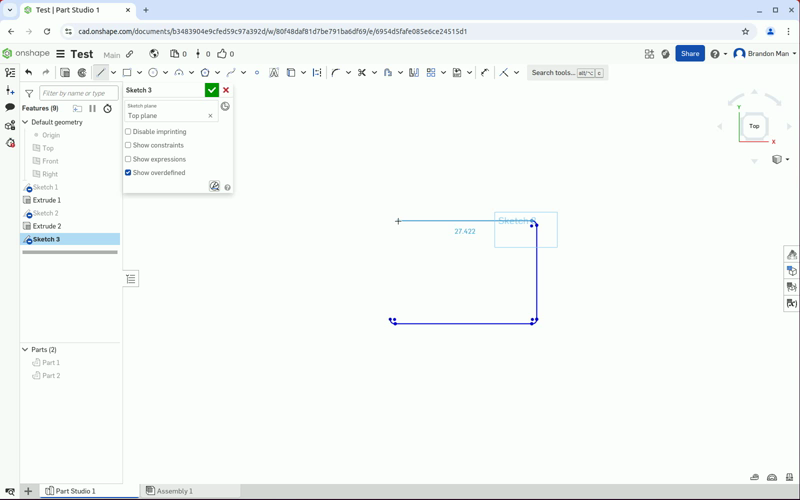
click(398, 220)
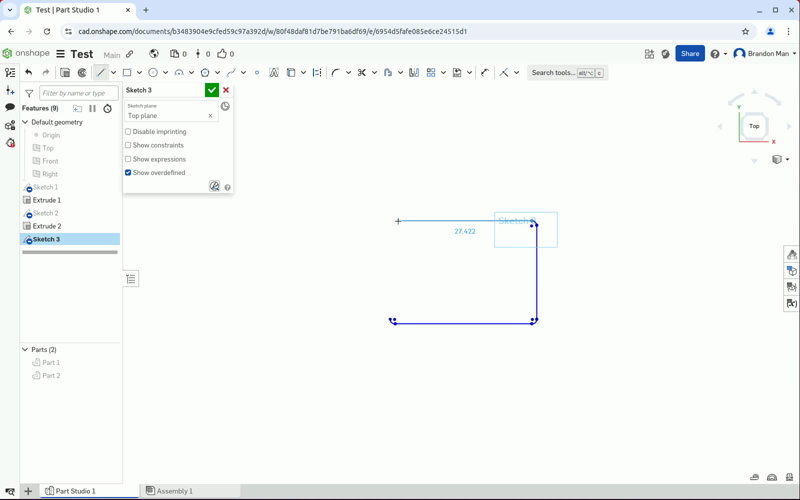
key_up(shift)
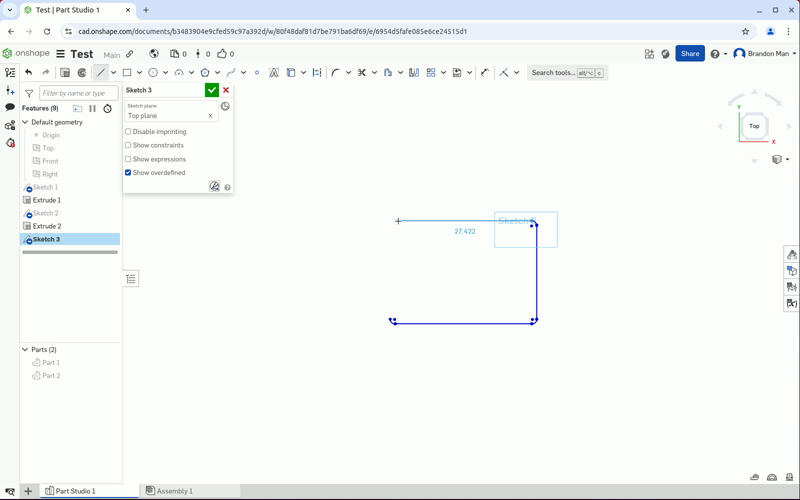
key_down(shift)
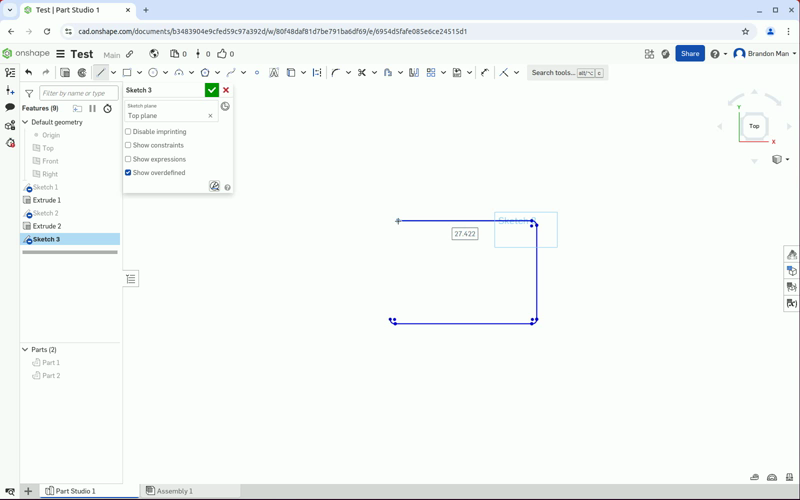
mouse_move(428, 220)
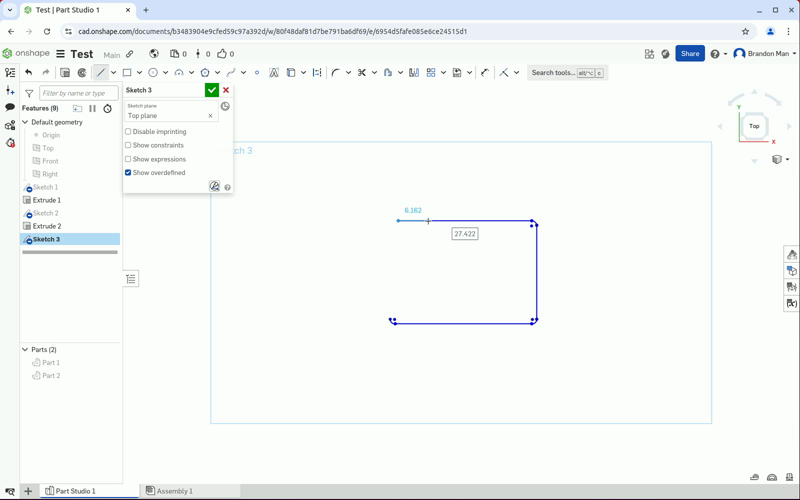
mouse_move(390, 220)
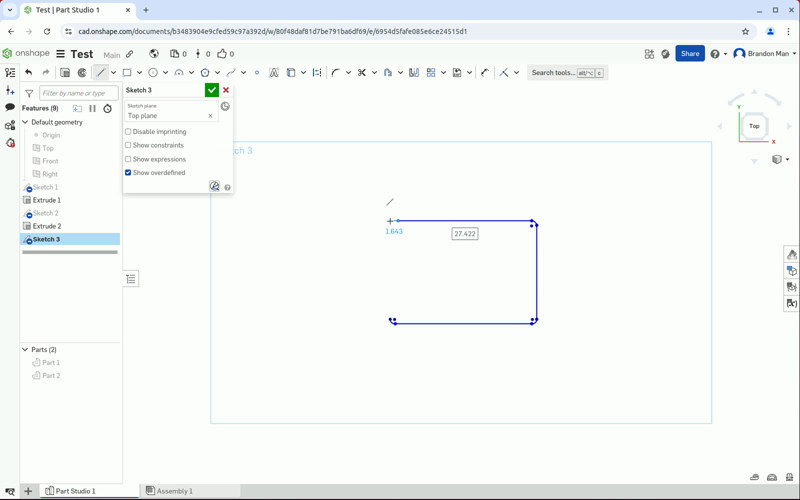
click(390, 220)
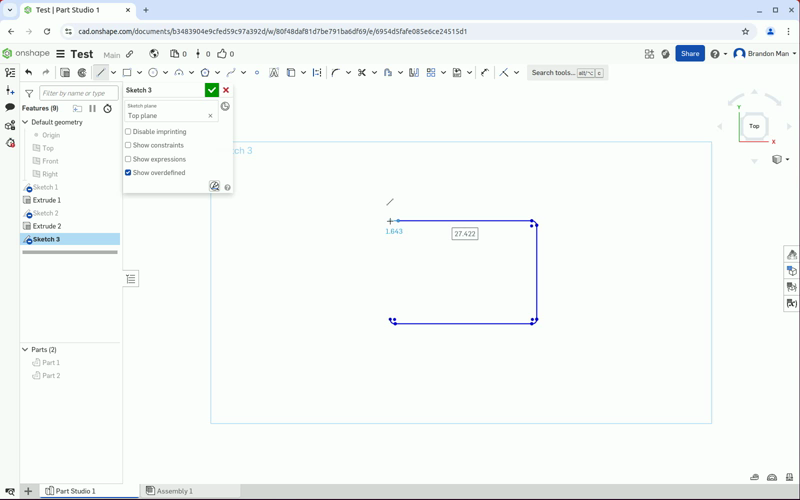
key_up(shift)
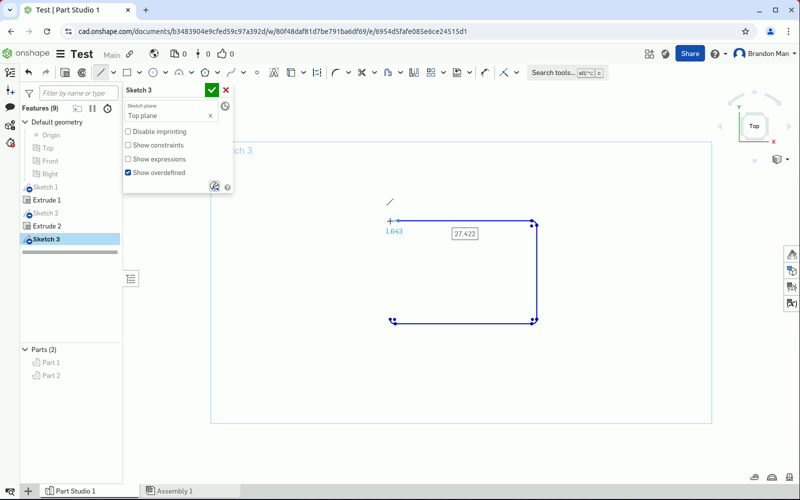
key_down(shift)
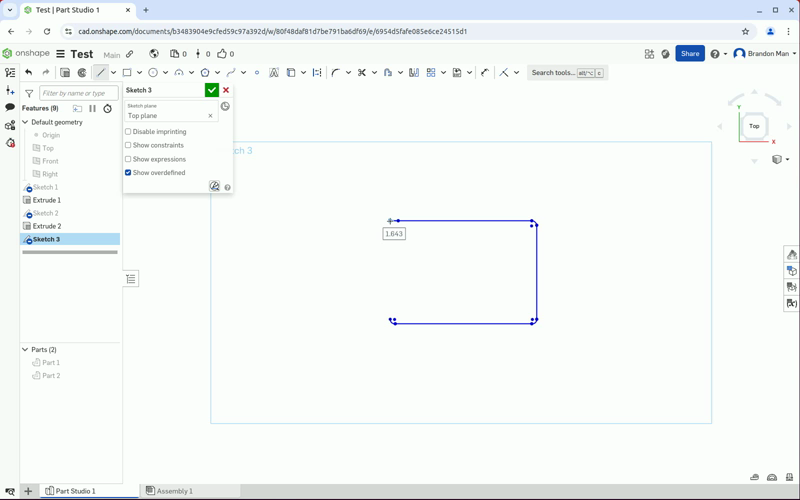
mouse_move(390, 319)
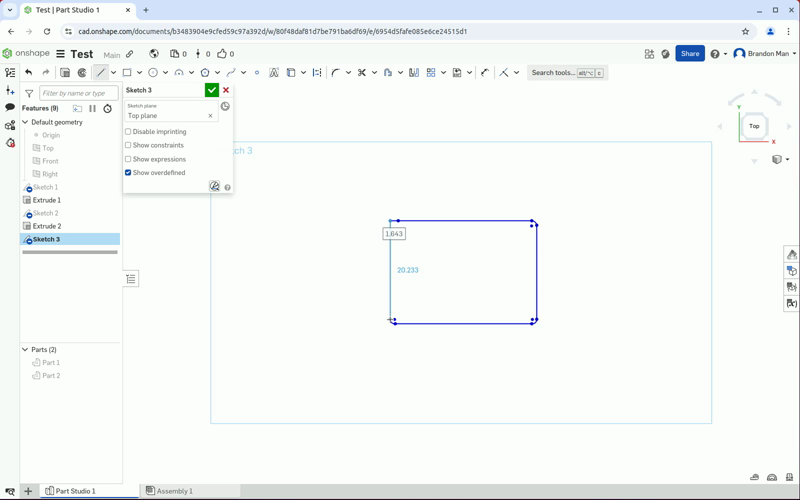
scroll(6)
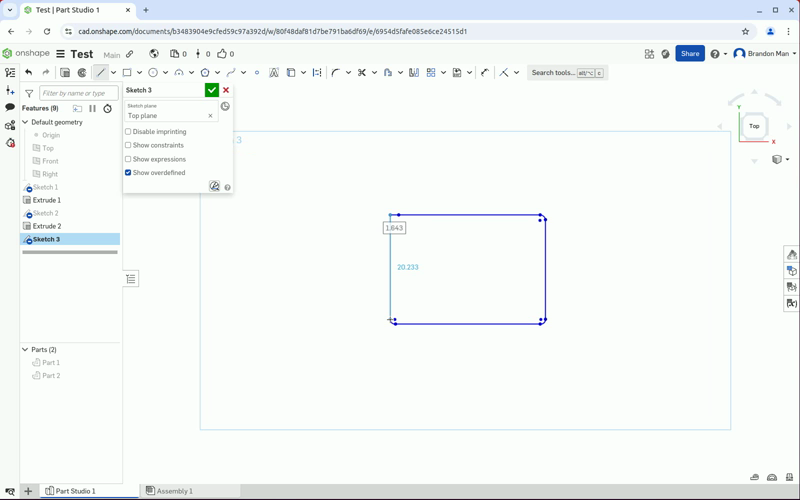
scroll(6)
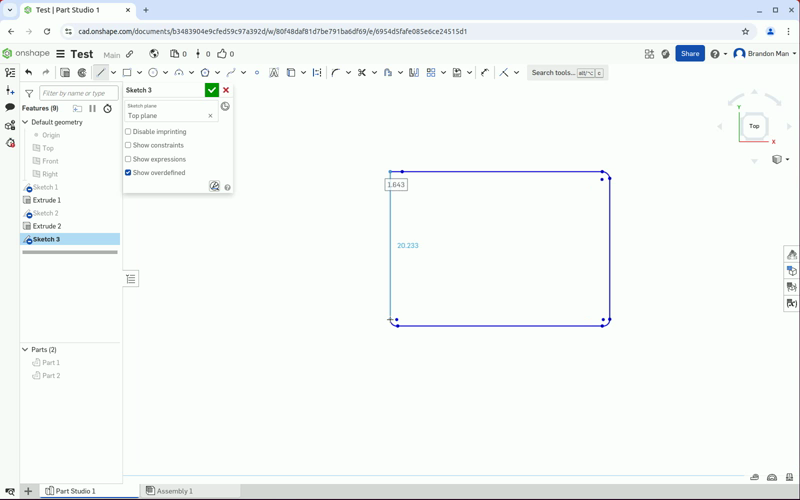
scroll(6)
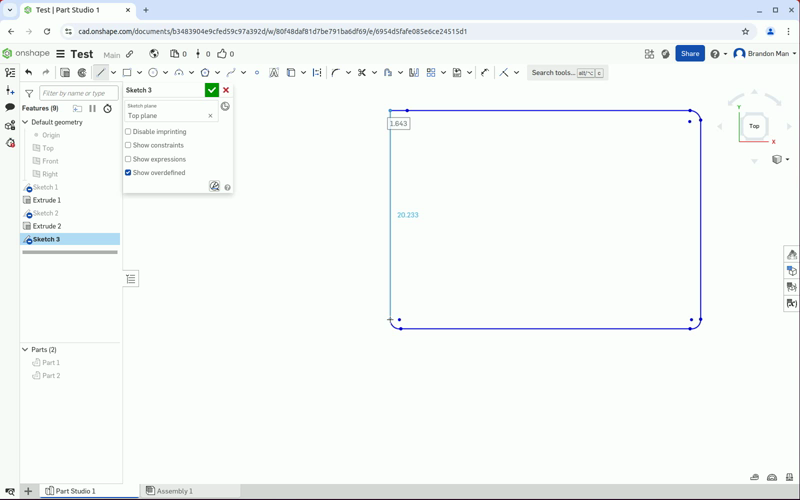
scroll(6)
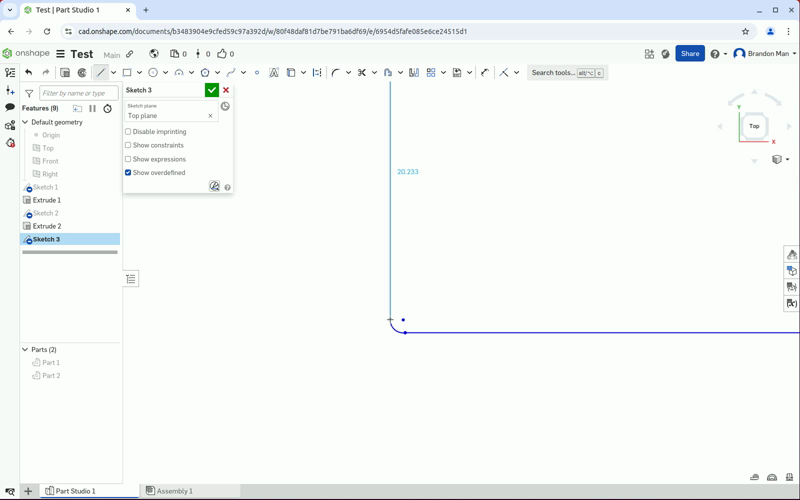
scroll(6)
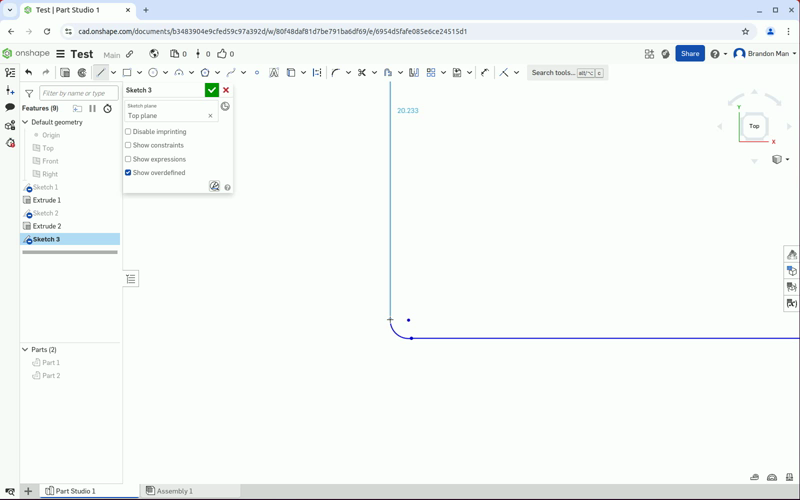
scroll(6)
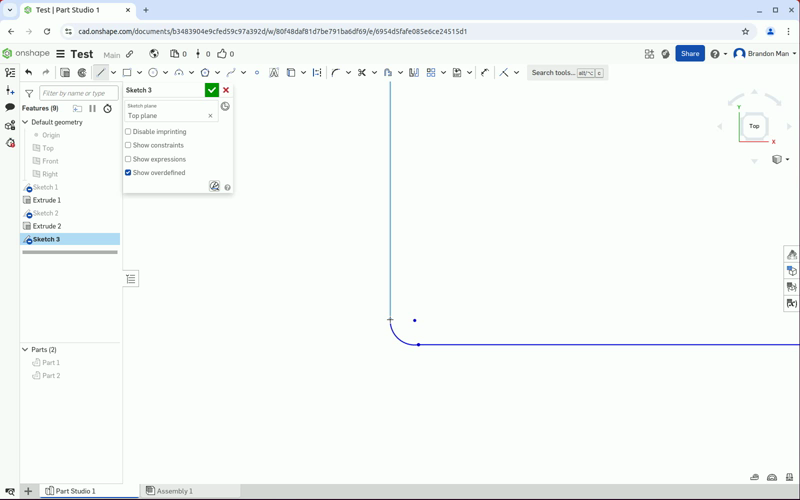
scroll(6)
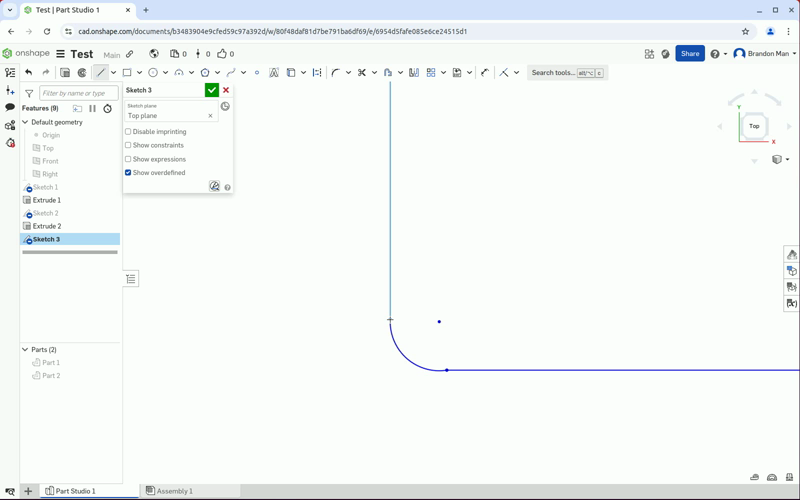
key_up(shift)
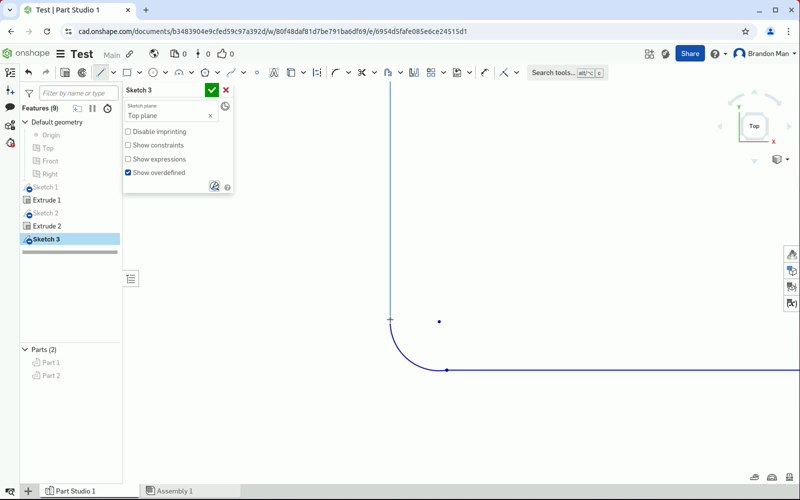
click(390, 319)
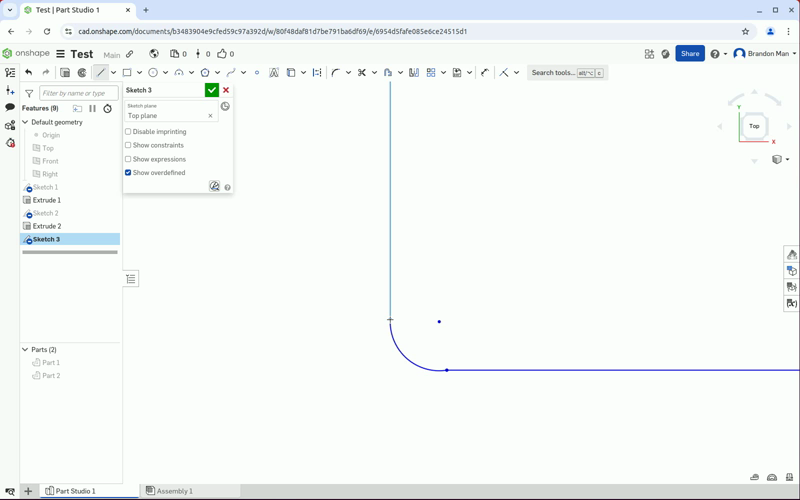
scroll(-6)
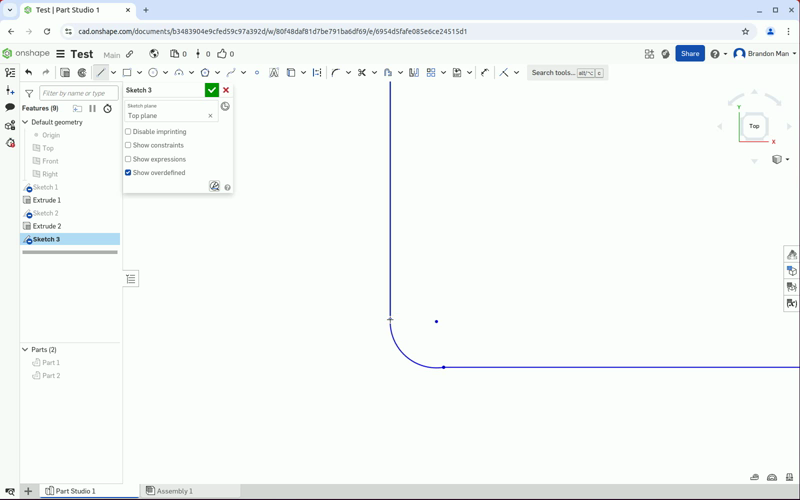
scroll(-6)
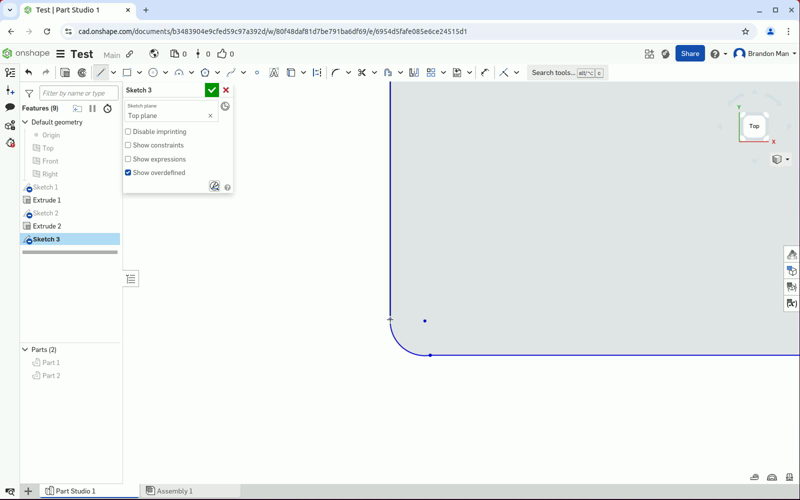
scroll(-6)
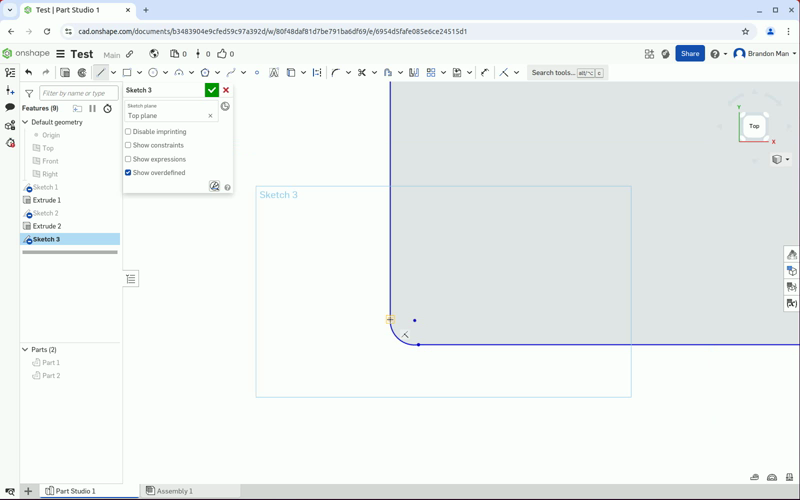
scroll(-6)
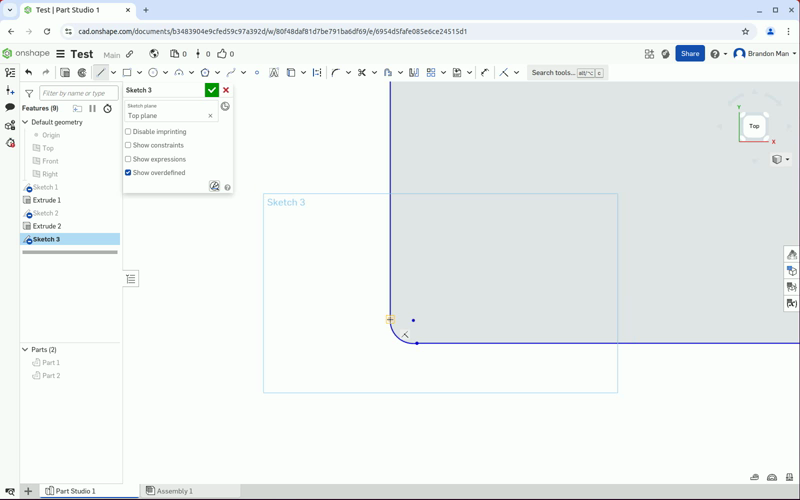
scroll(-6)
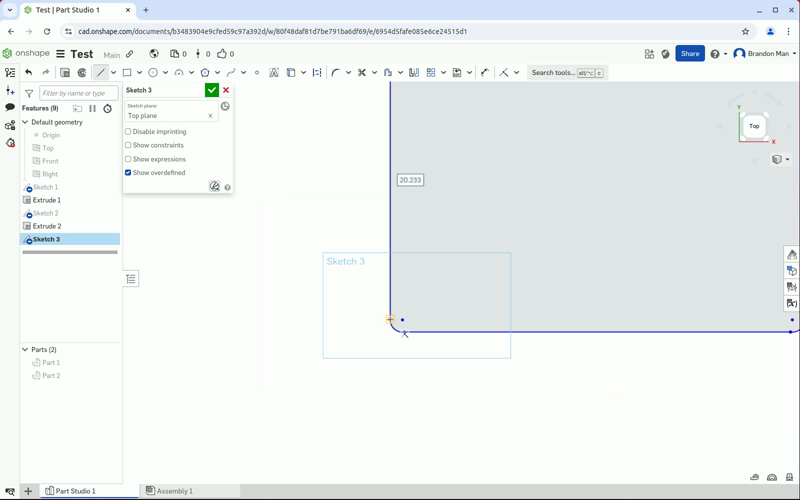
scroll(-6)
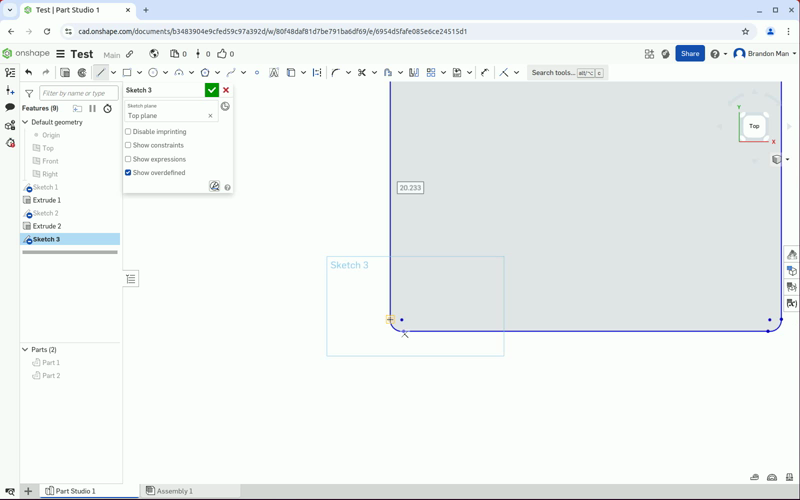
scroll(-6)
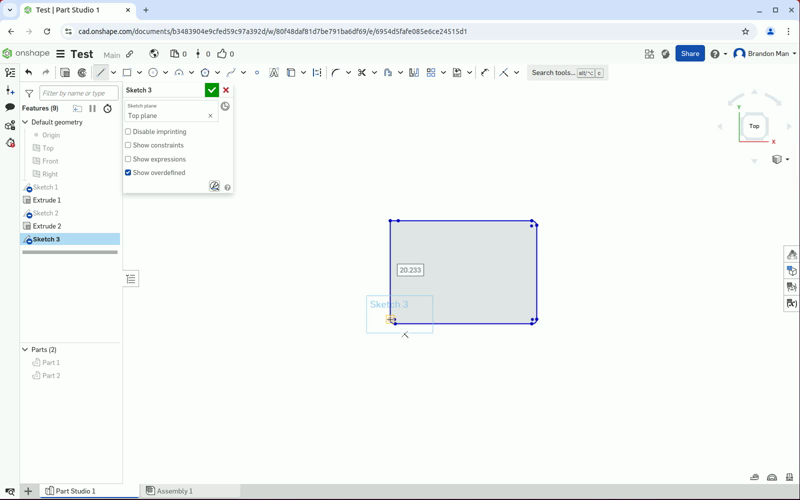
key(esc)
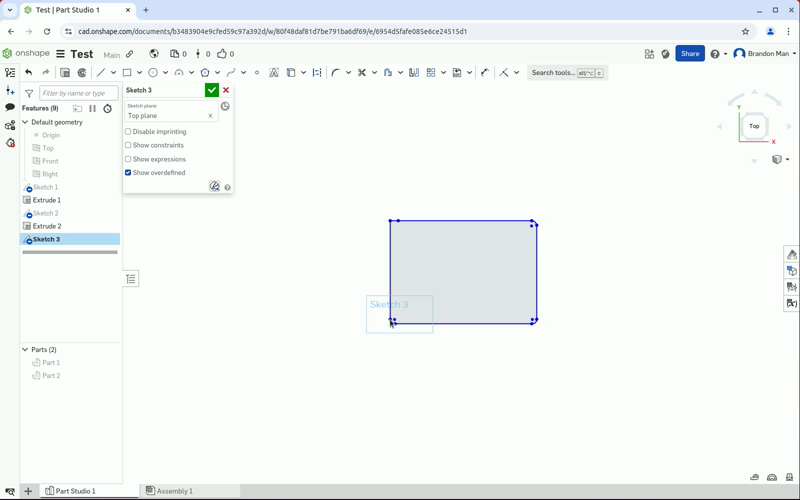
mouse_move(448, 290)
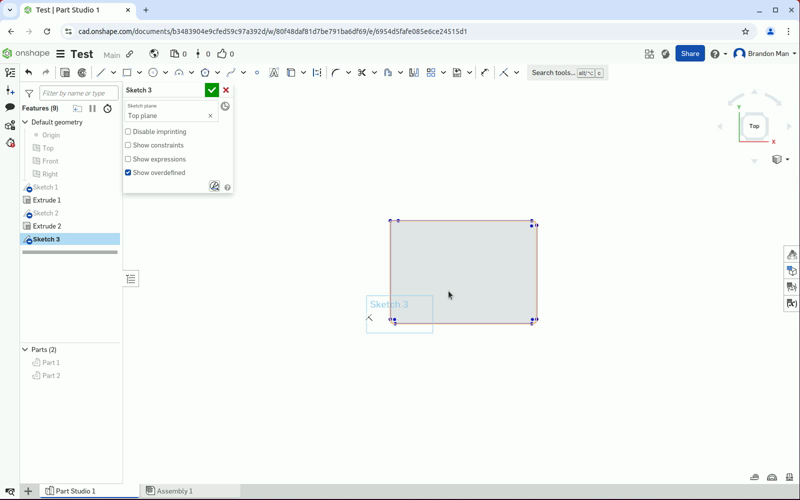
click(448, 290)
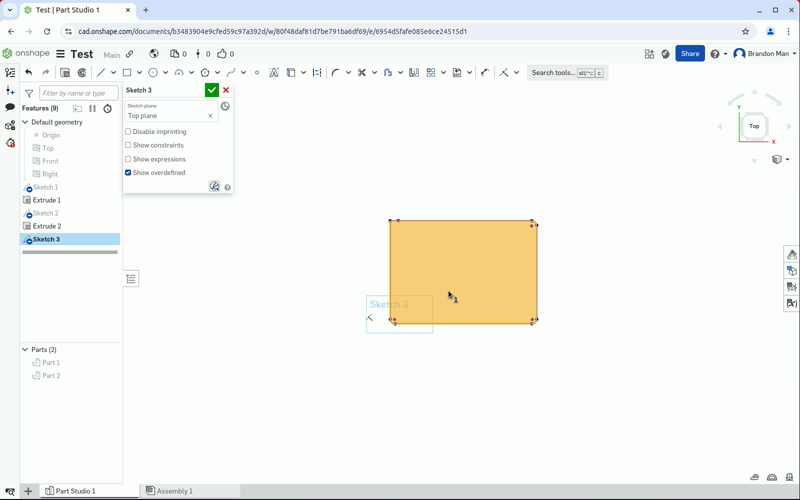
mouse_move(73, 352)
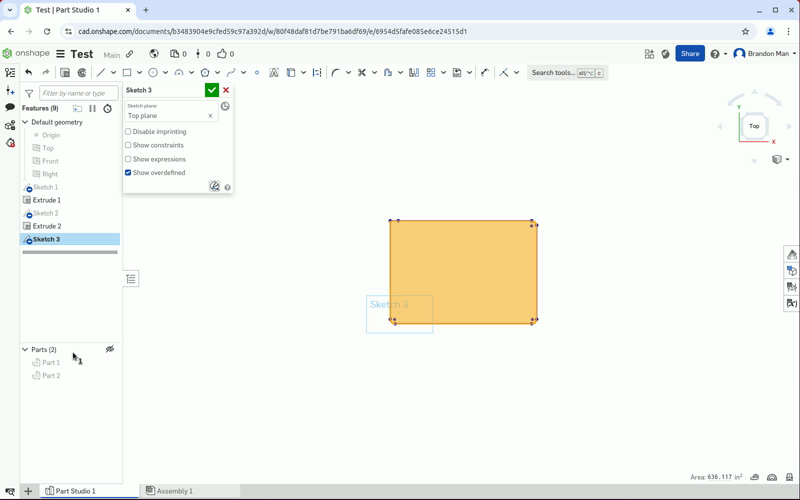
key(shift+y)
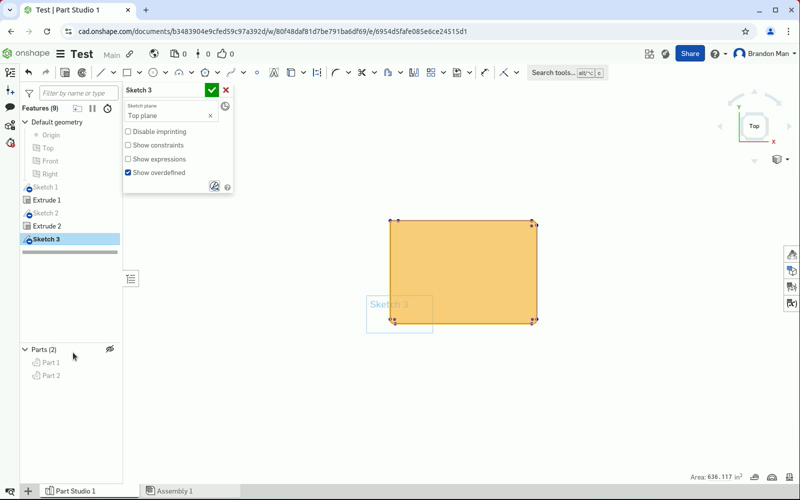
key(shift+e)
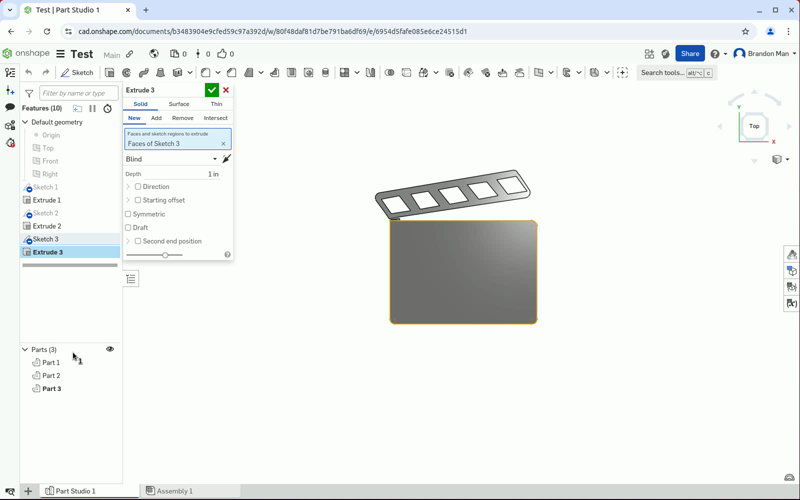
mouse_move(143, 106)
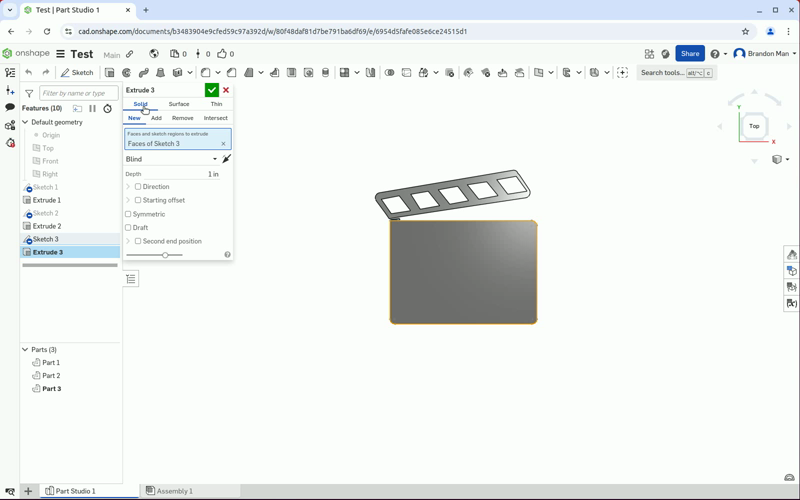
click(143, 106)
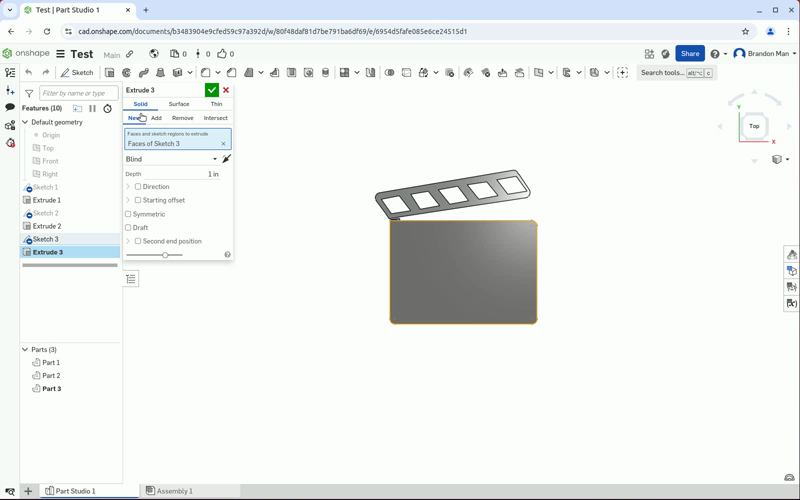
mouse_move(137, 120)
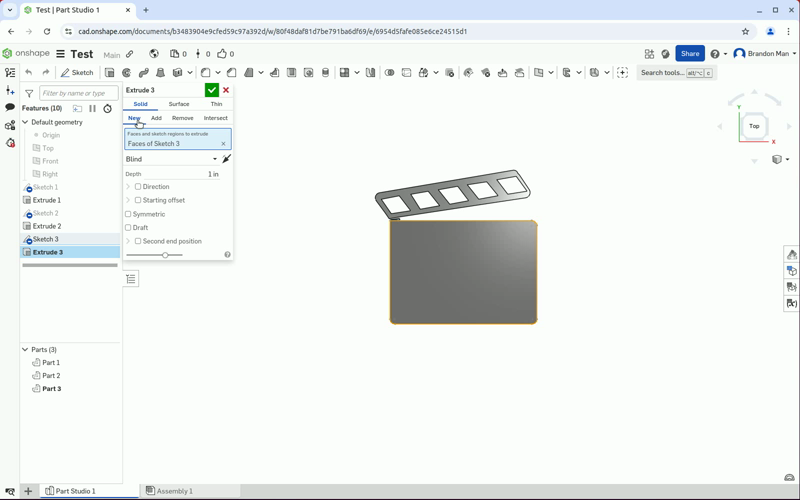
click(137, 120)
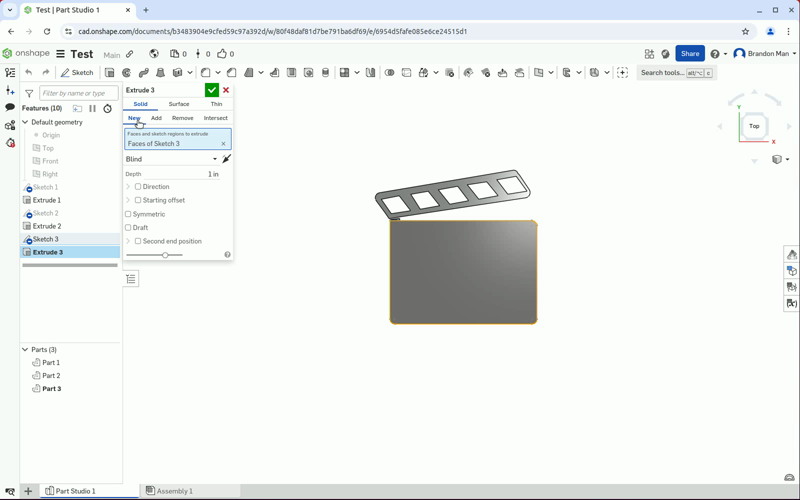
key(tab, 4)
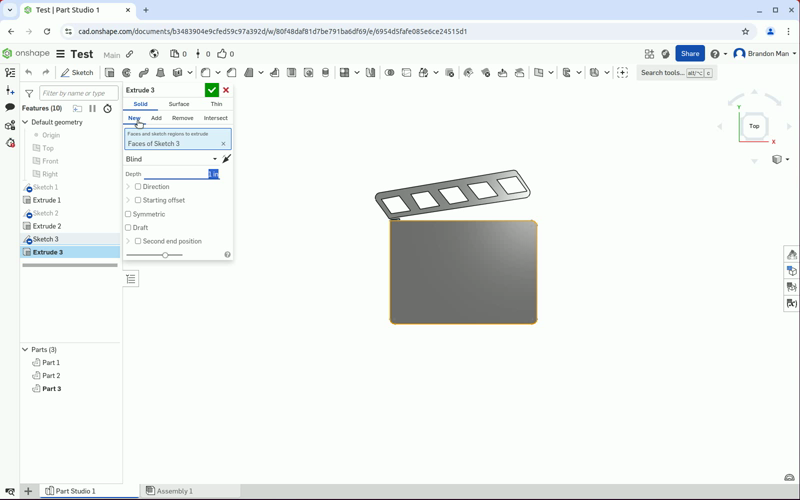
text(4.333)
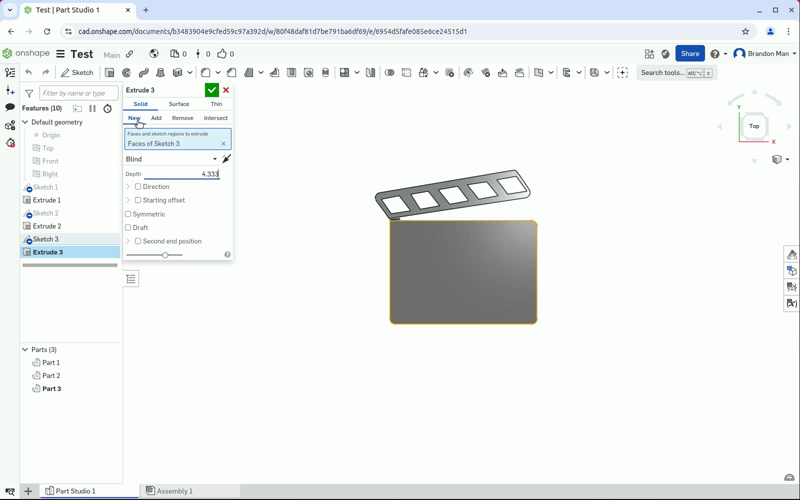
key(enter)
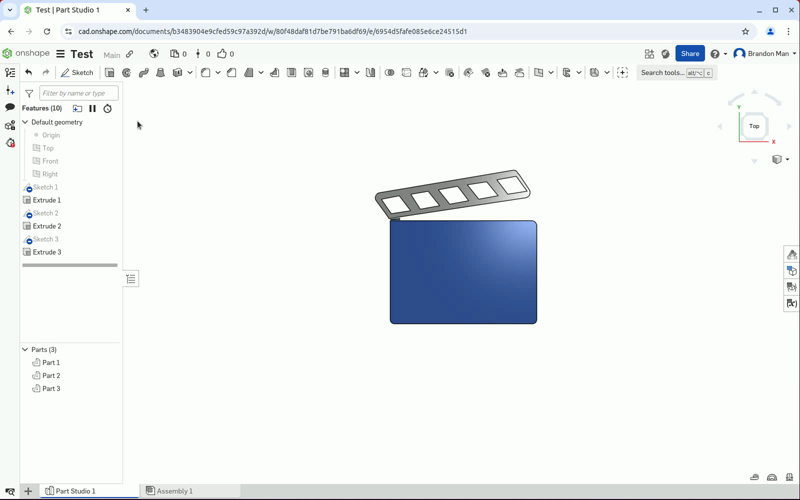
key(shift+h)
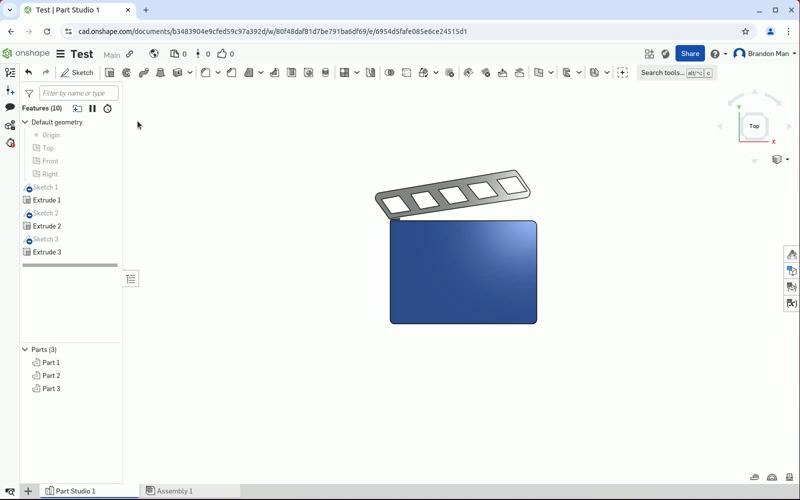
key(shift+h)
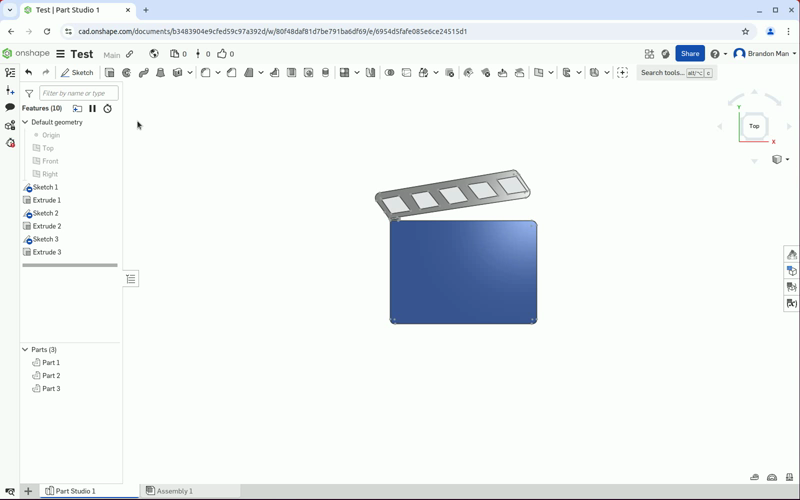
key(shift+7)
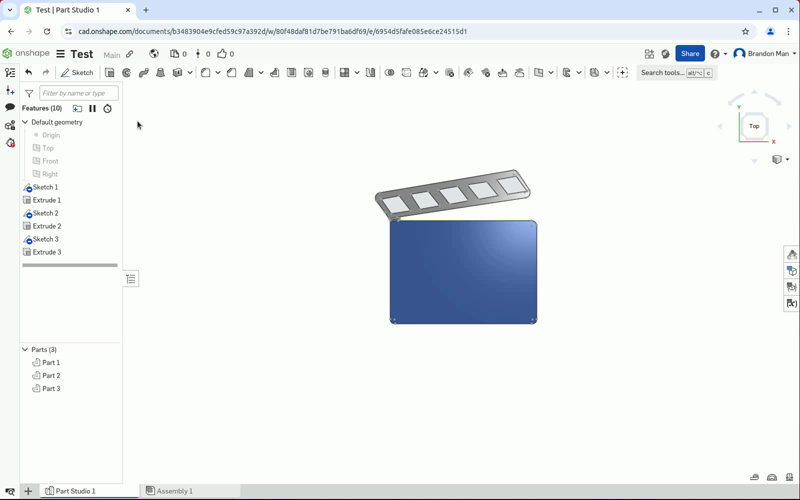
key(up, 3)
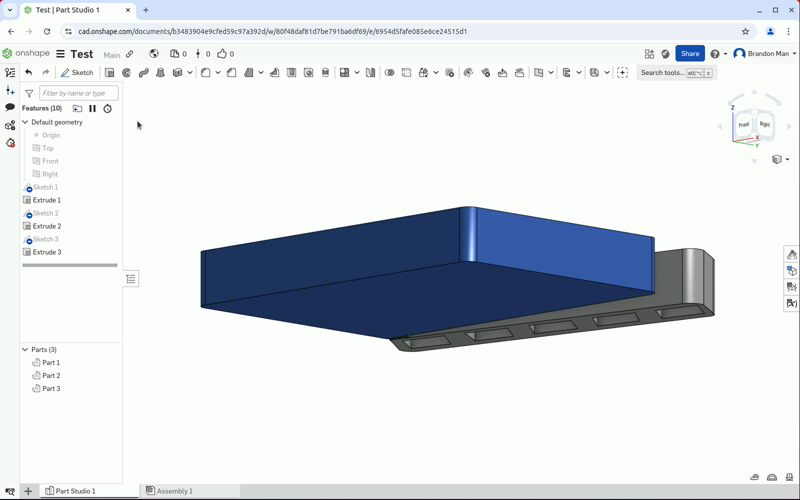
key(left, 3)
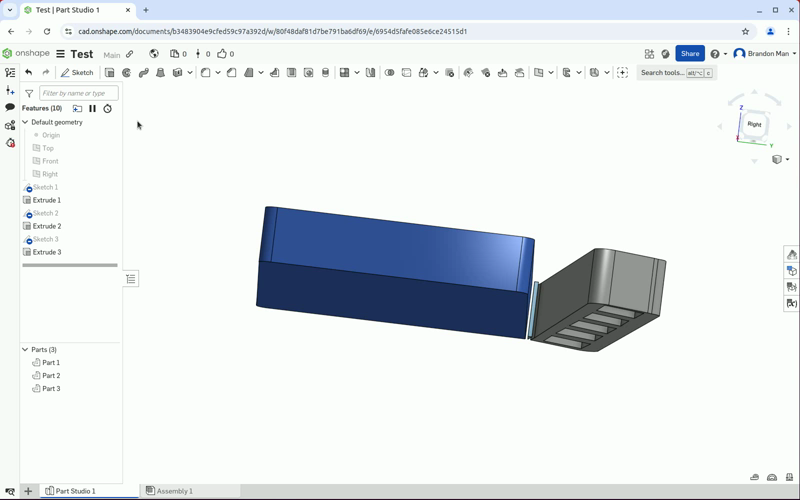
key(right, 3)
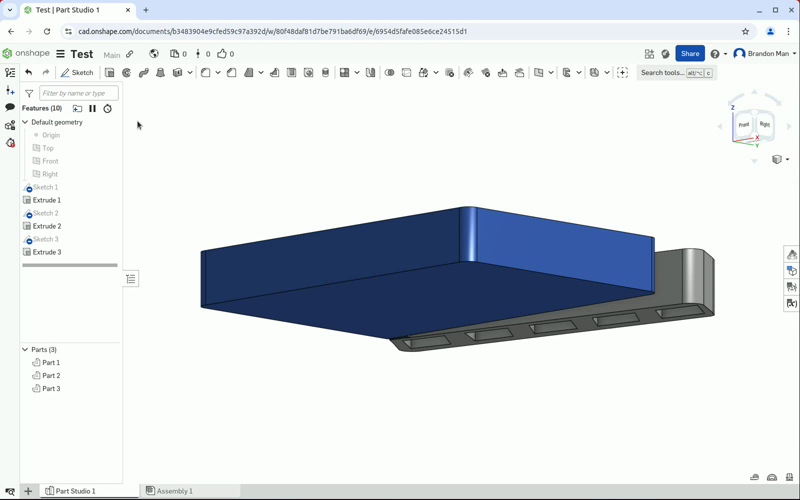
key(down, 3)
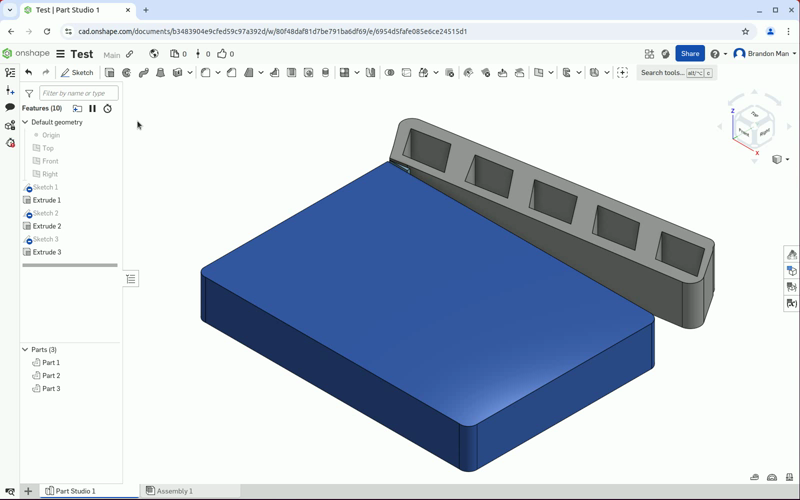
mouse_move(73, 189)
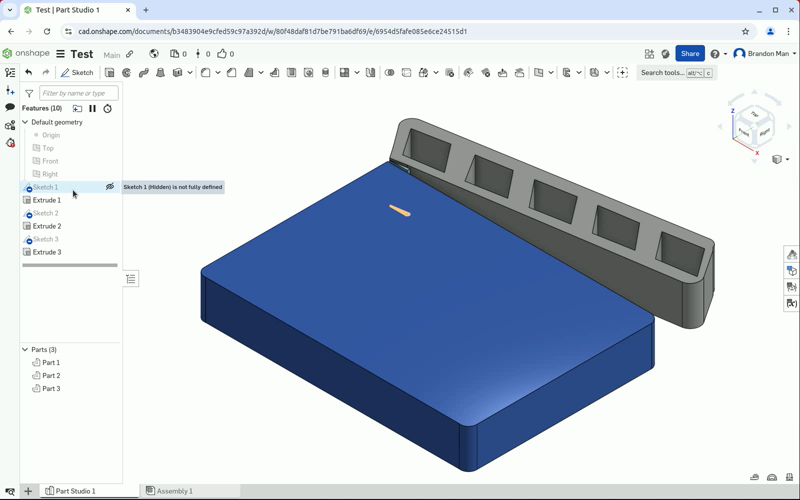
click(73, 189)